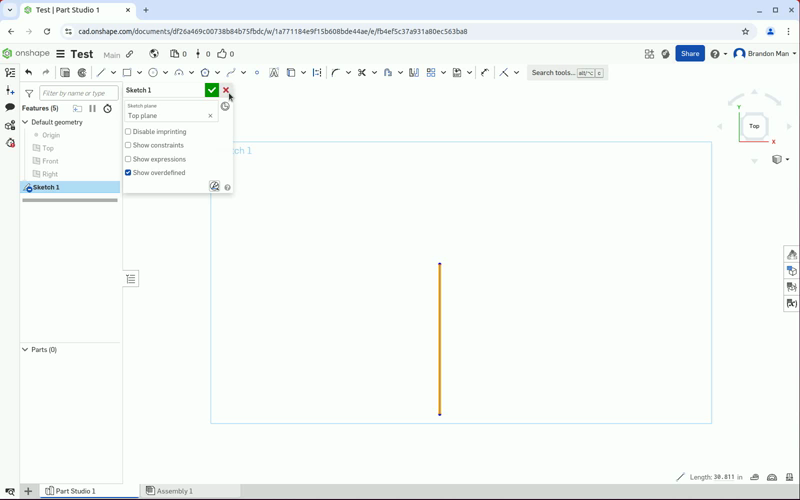
key(shift+h)
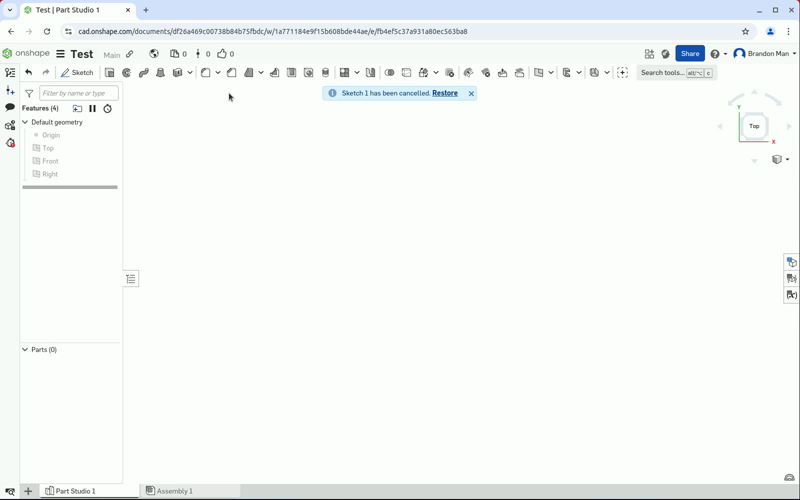
mouse_move(73, 352)
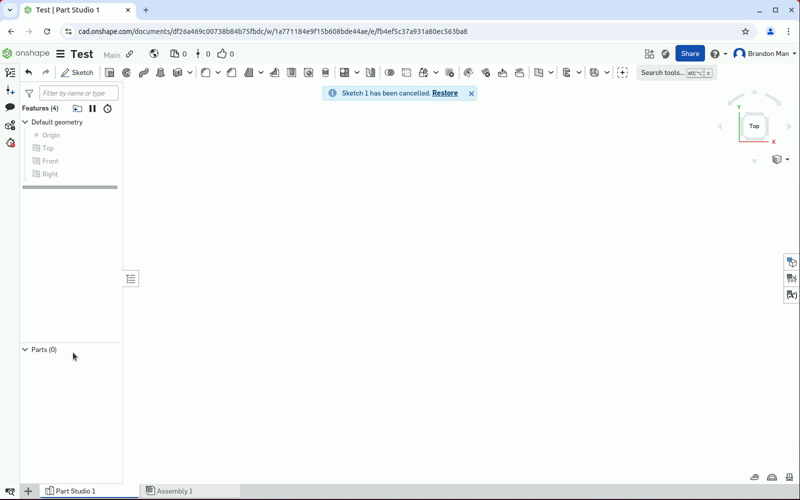
key(y)
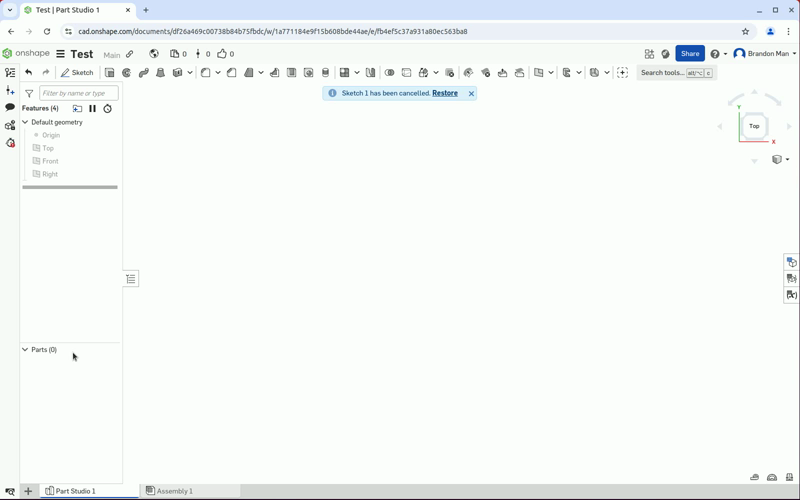
key(shift+p)
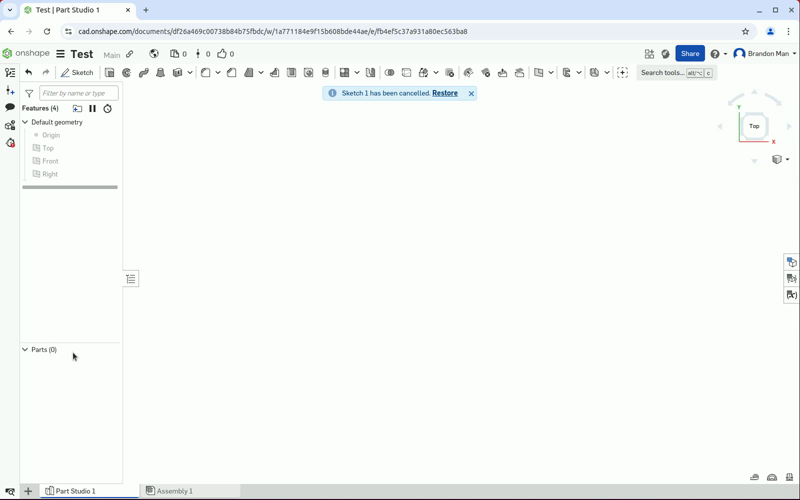
key(space)
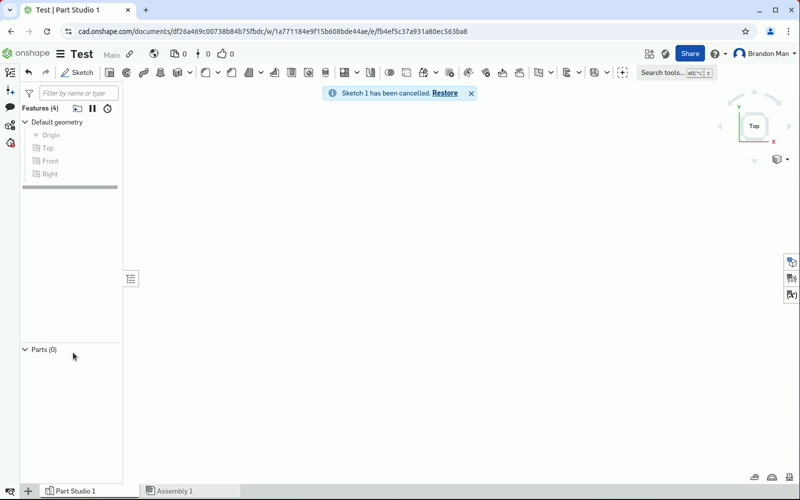
key_down(shift)
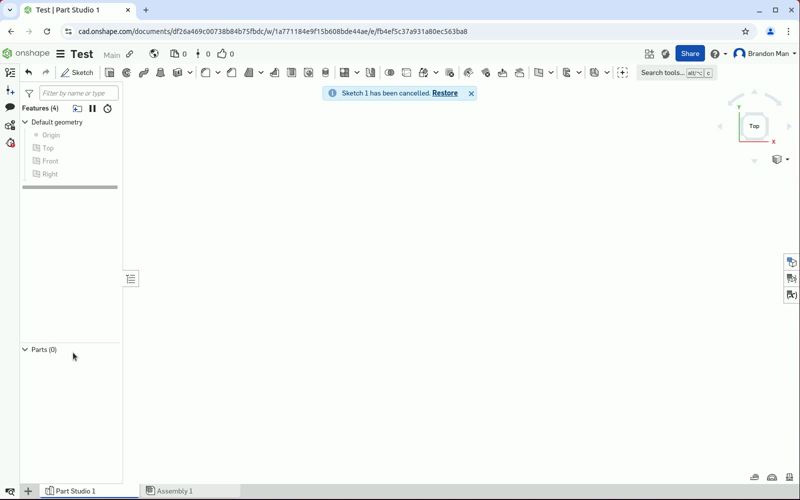
key(up)
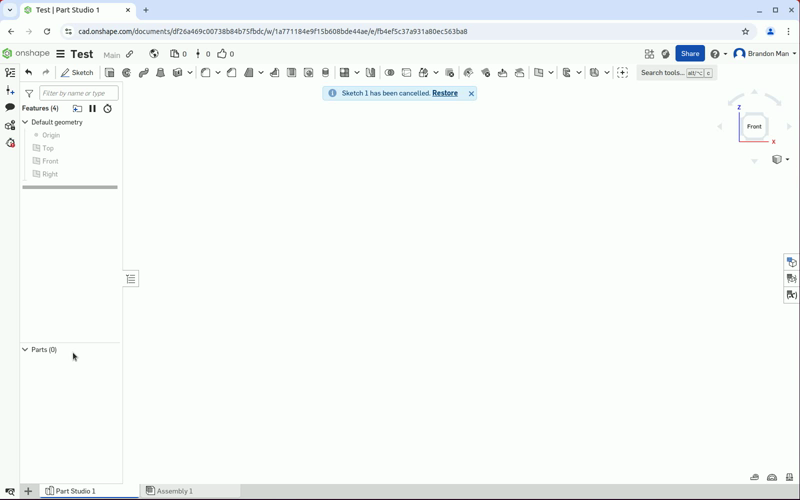
key_up(shift)
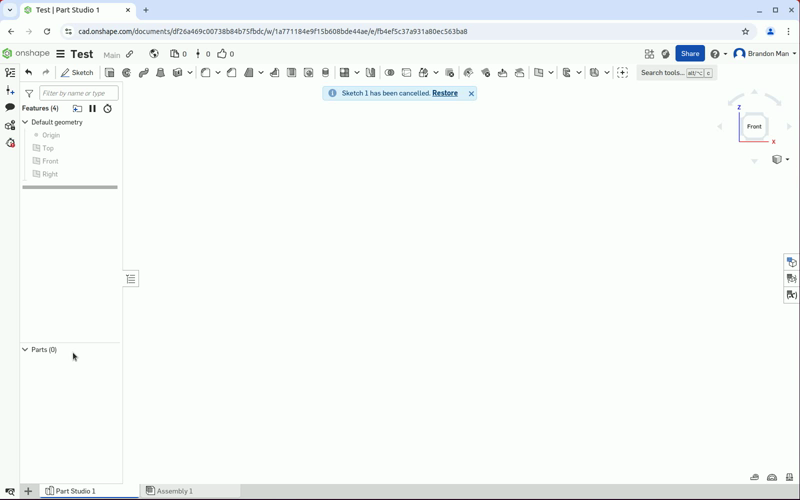
mouse_move(73, 352)
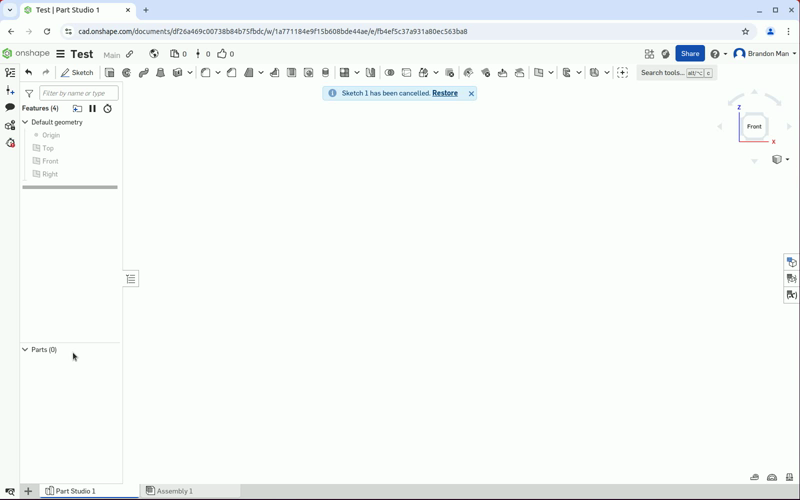
key(shift+y)
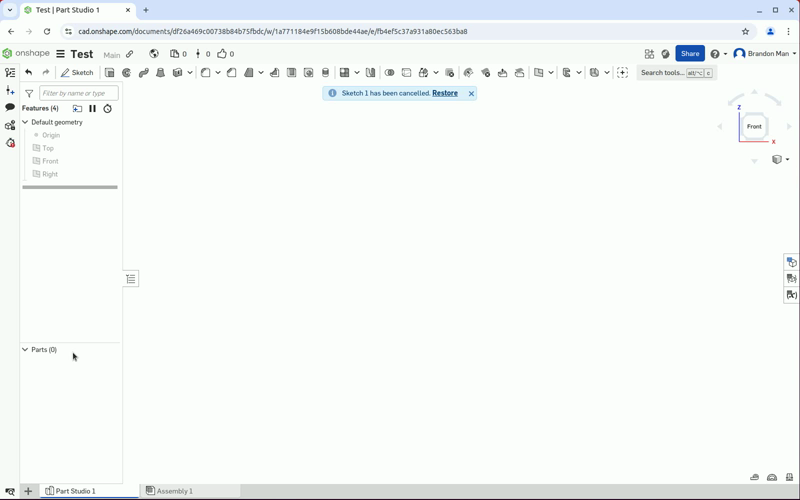
key(shift+s)
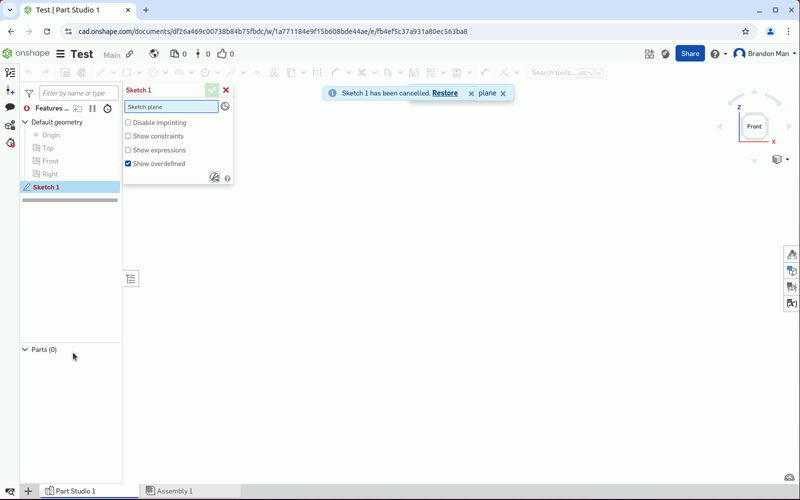
mouse_move(73, 163)
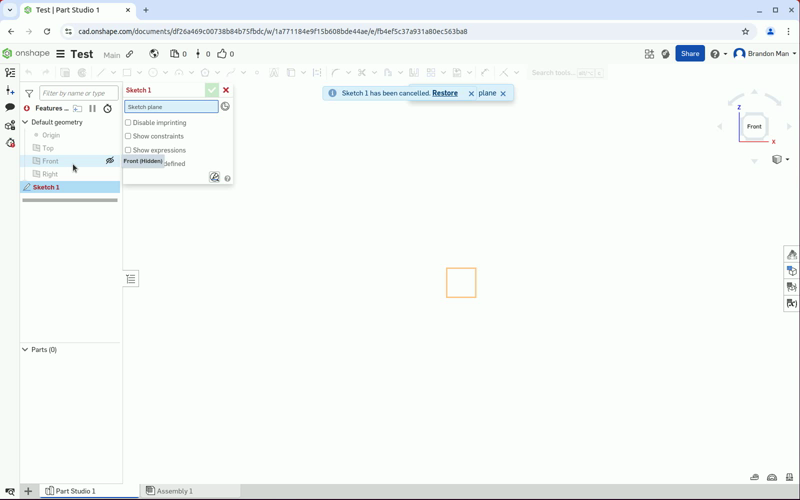
click(73, 163)
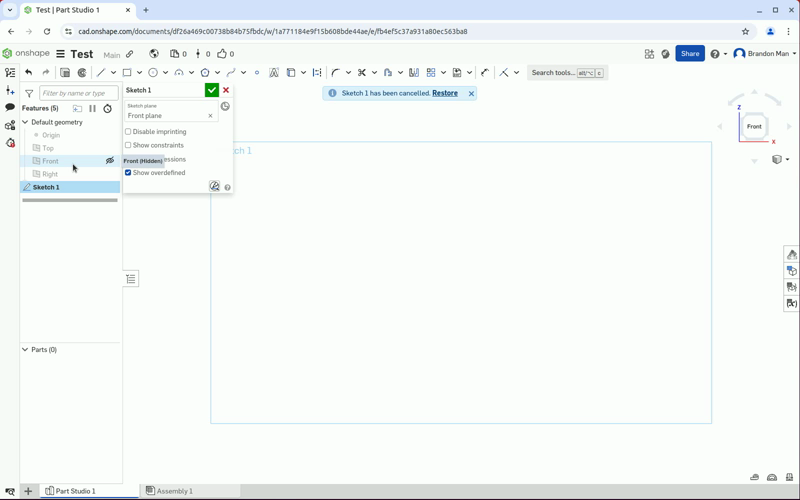
mouse_move(73, 352)
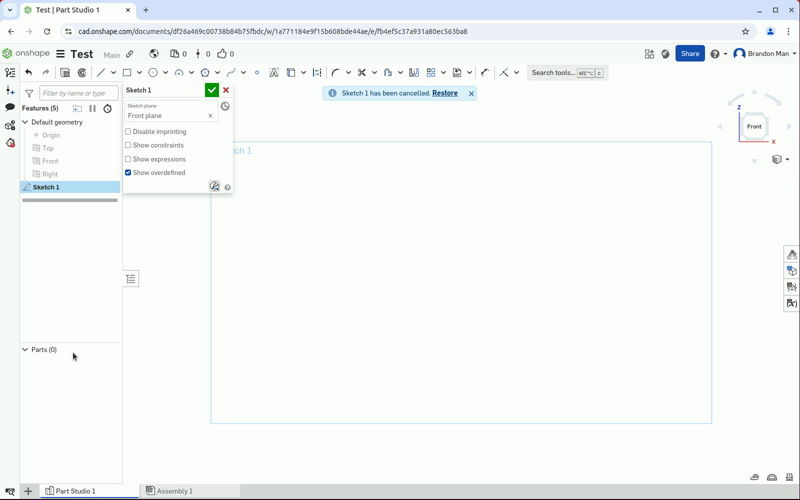
key(y)
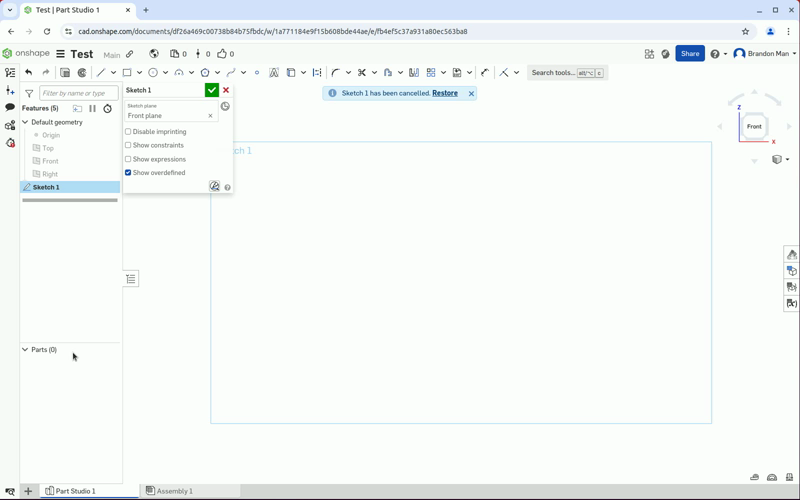
key(l)
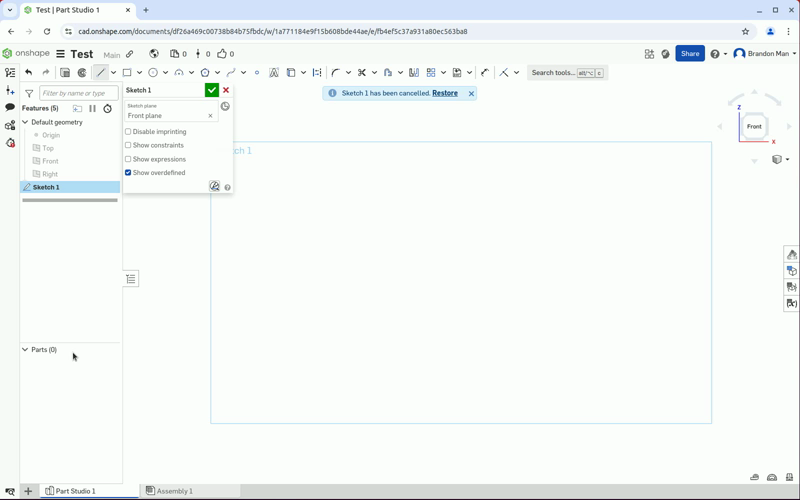
key_down(shift)
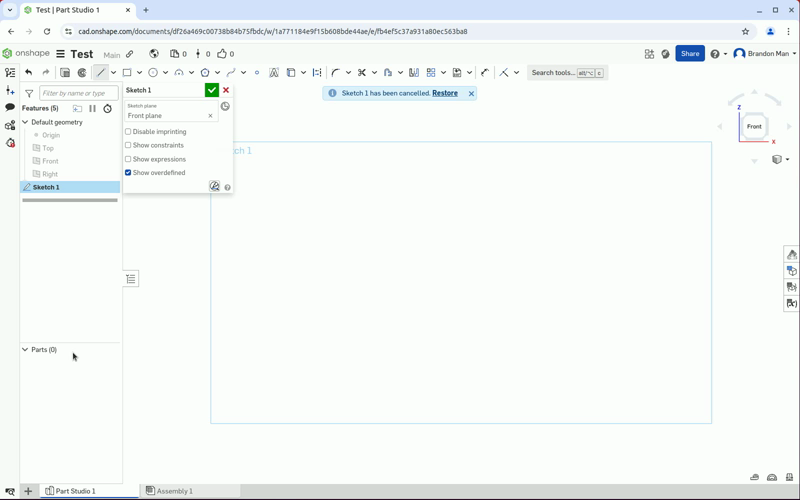
mouse_move(405, 282)
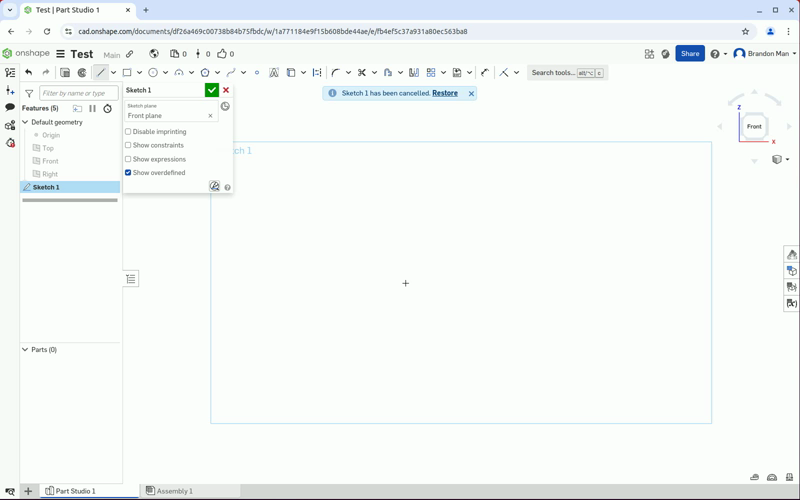
click(405, 282)
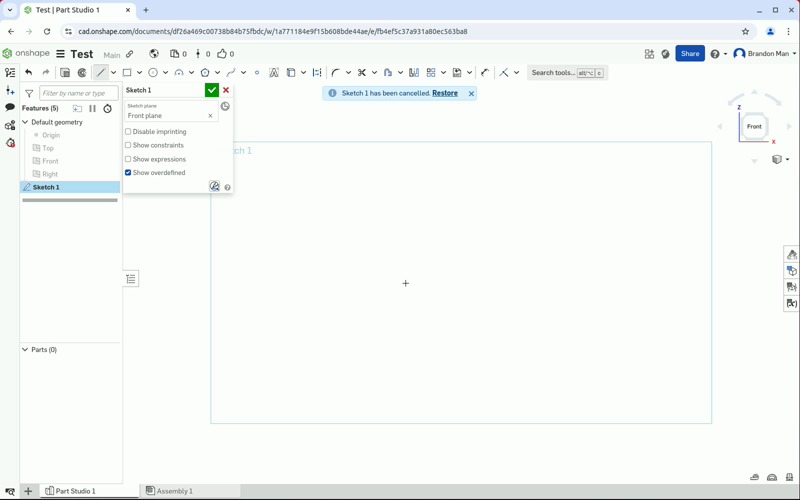
key_up(shift)
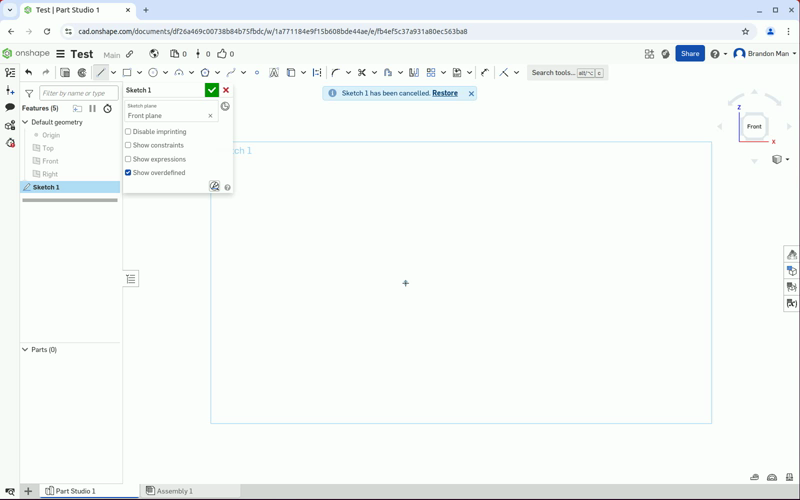
key_down(shift)
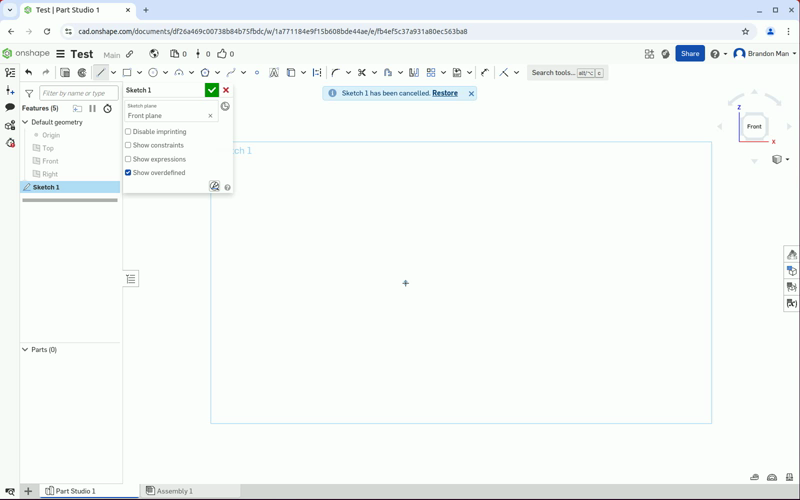
mouse_move(435, 282)
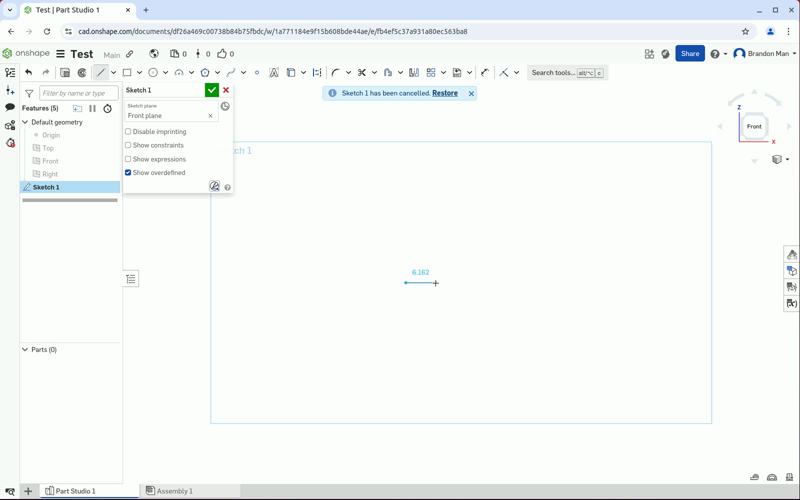
mouse_move(438, 282)
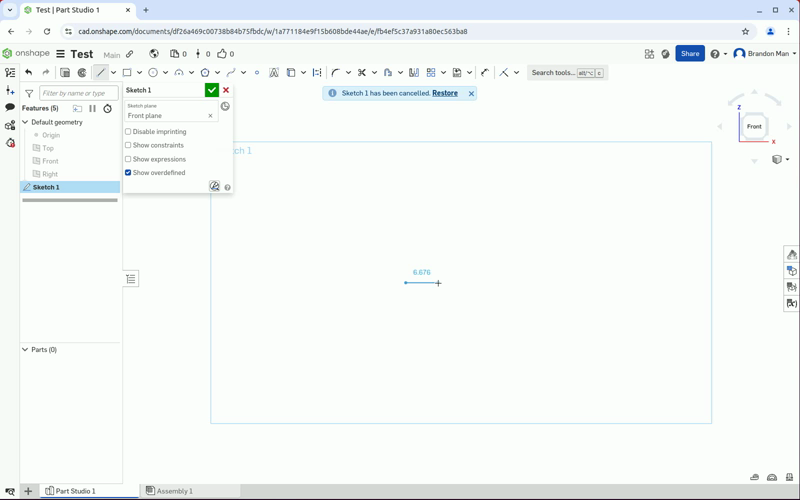
click(438, 282)
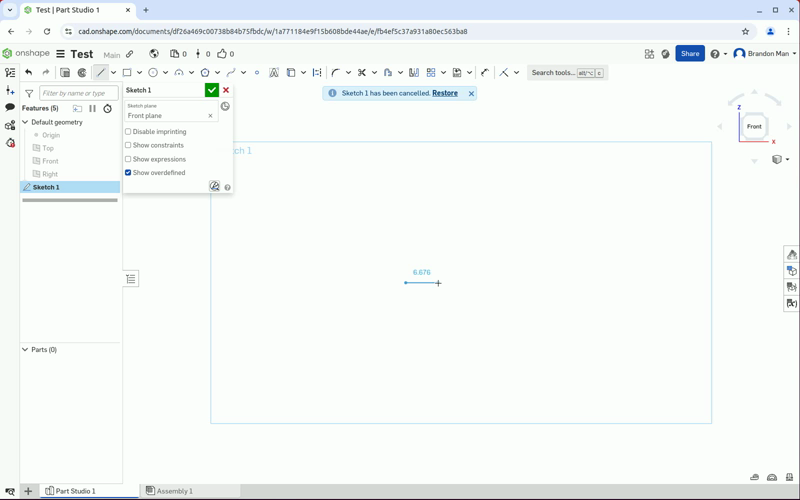
key_up(shift)
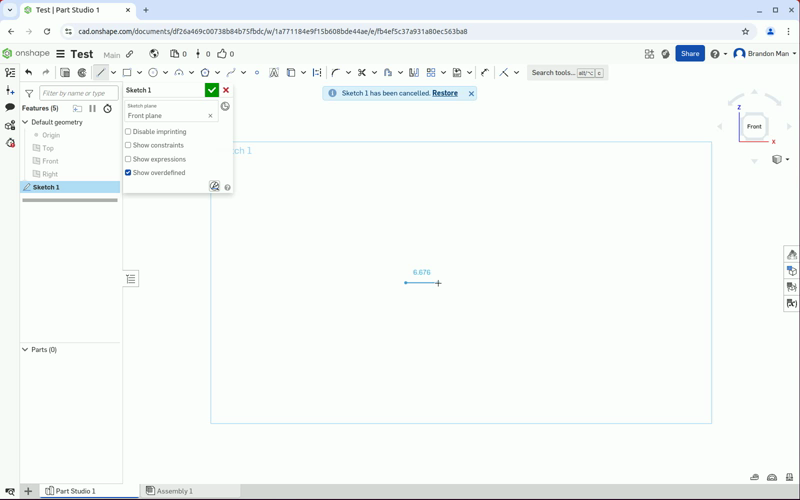
key_down(shift)
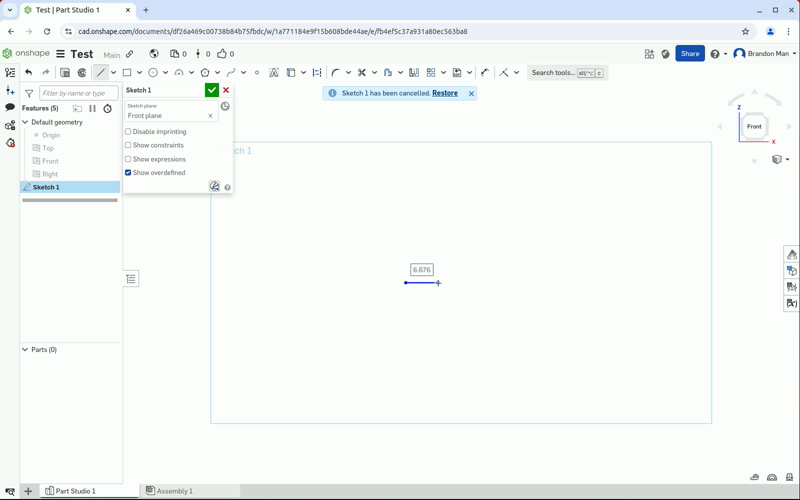
mouse_move(468, 282)
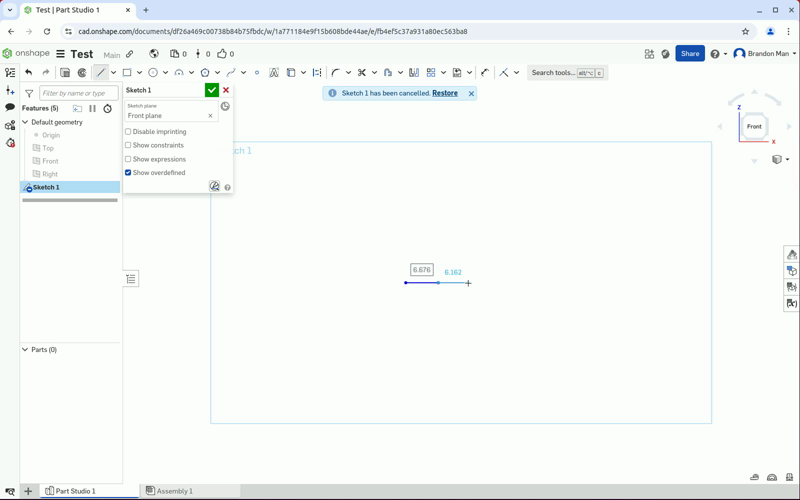
mouse_move(438, 268)
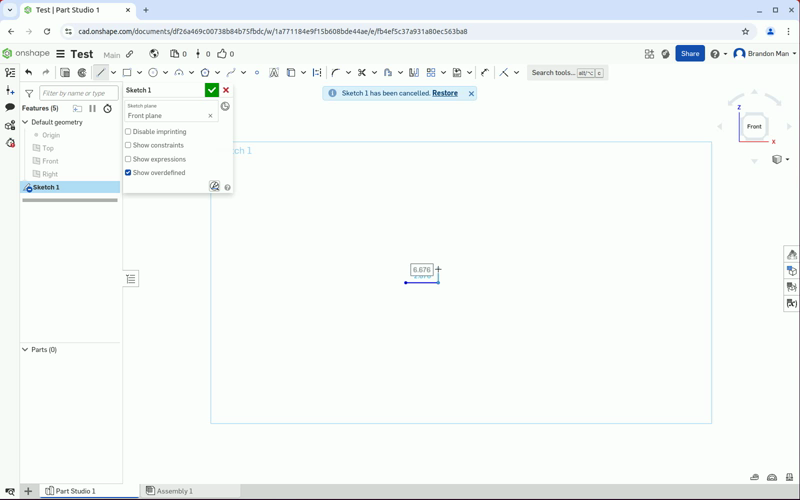
click(438, 268)
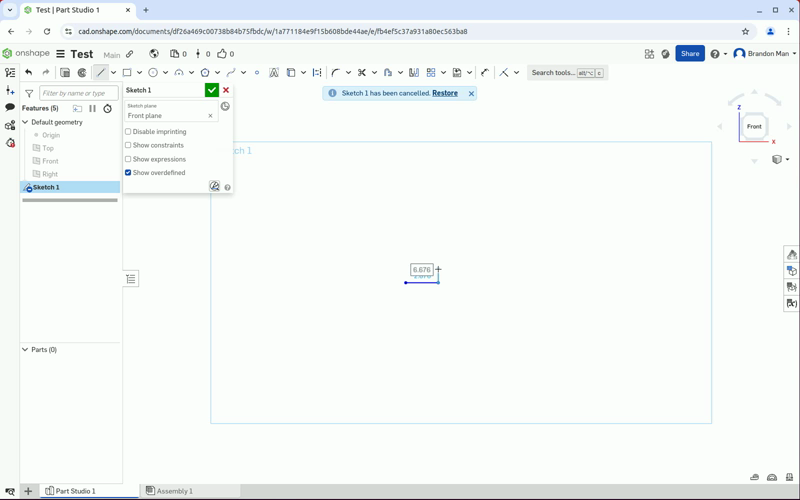
key_up(shift)
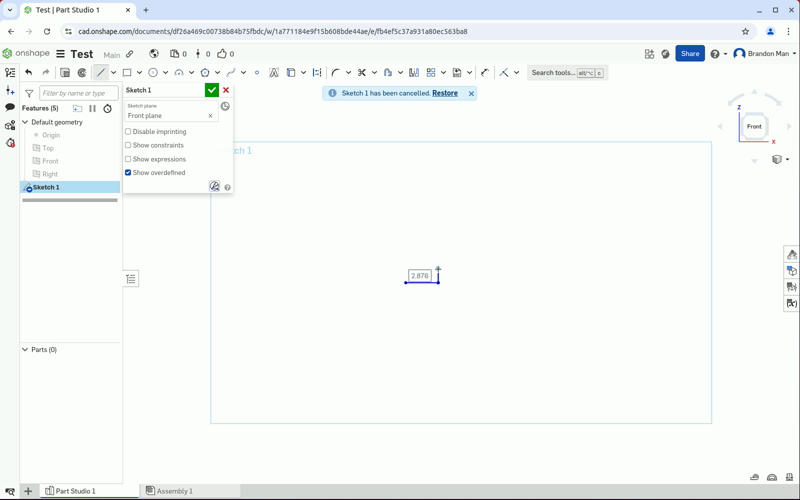
key(esc)
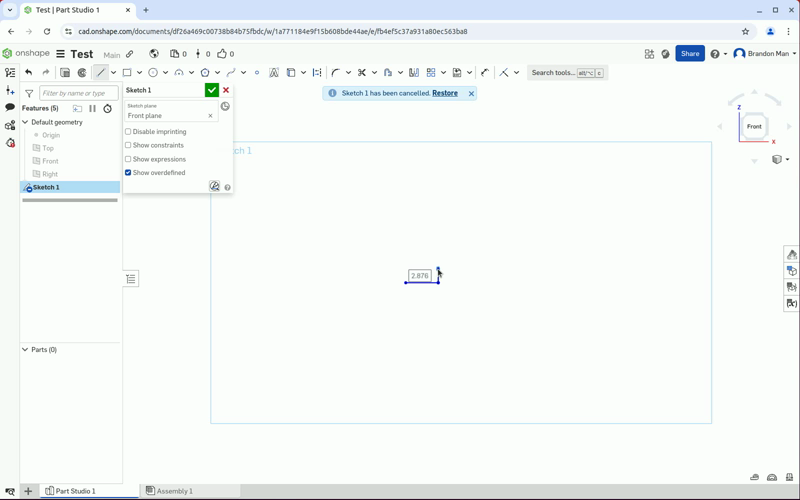
key(a)
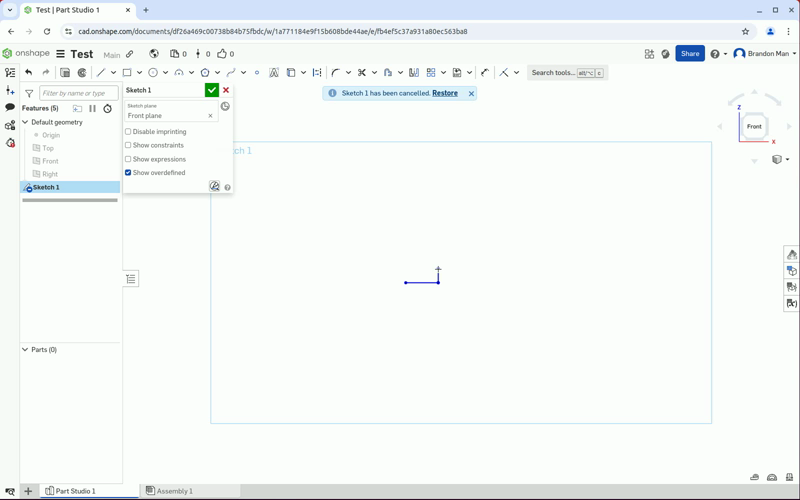
mouse_move(438, 268)
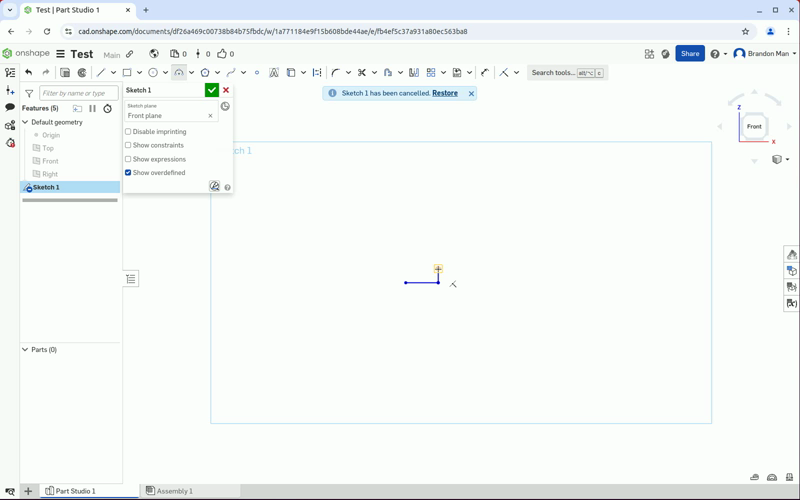
click(438, 268)
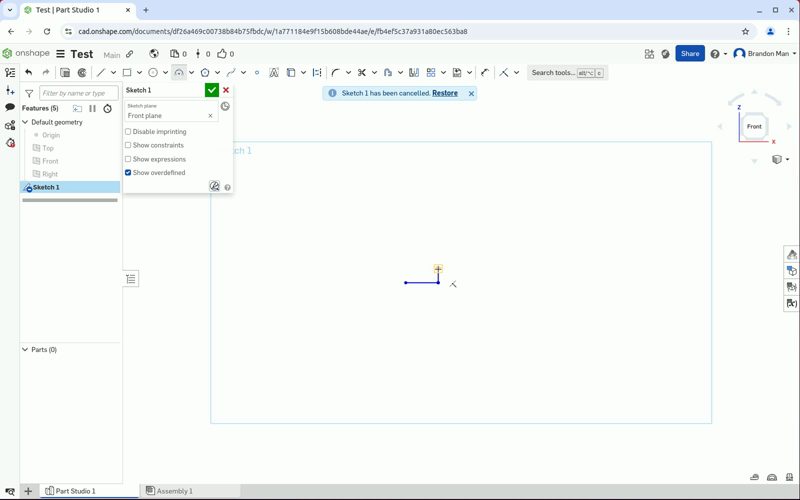
key_down(shift)
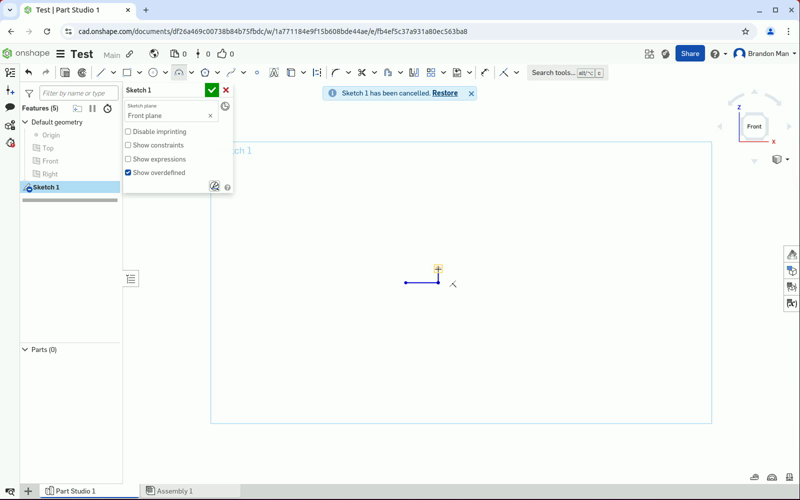
mouse_move(405, 275)
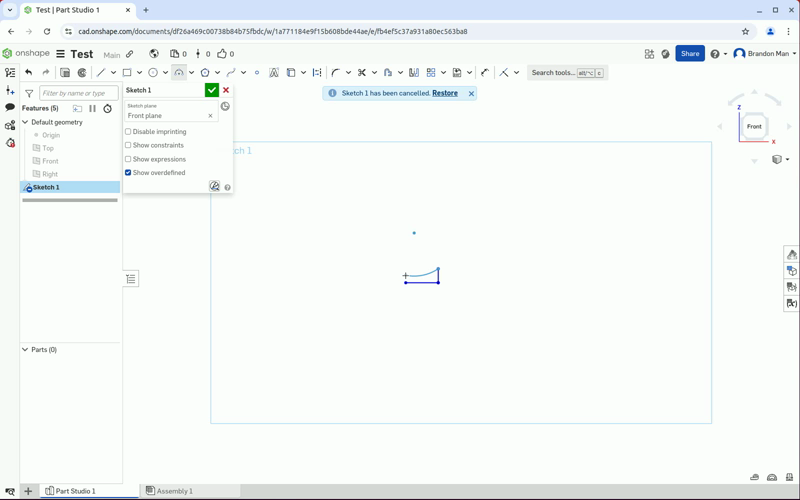
click(405, 275)
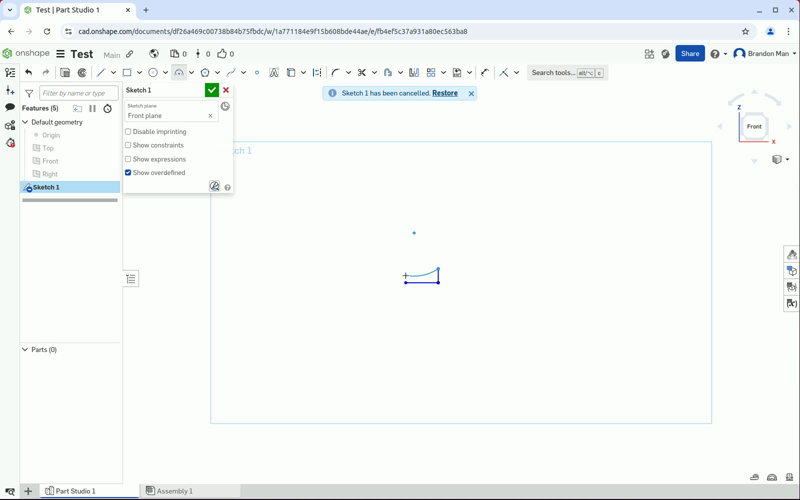
mouse_move(421, 270)
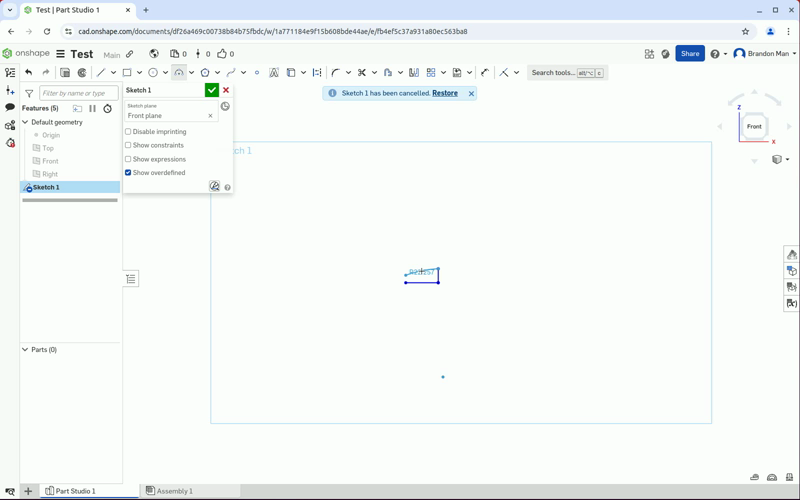
click(421, 270)
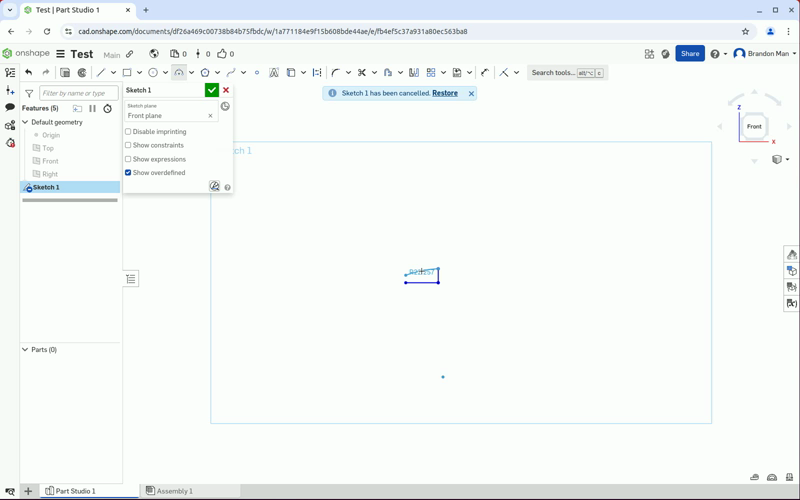
key_up(shift)
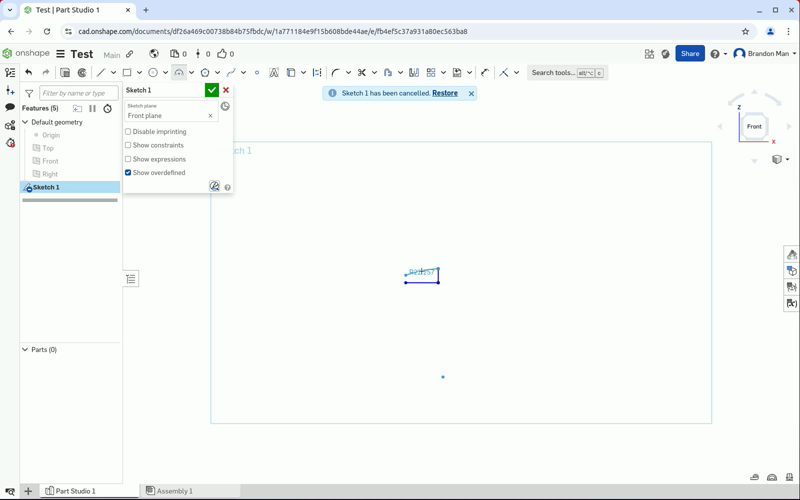
key(esc)
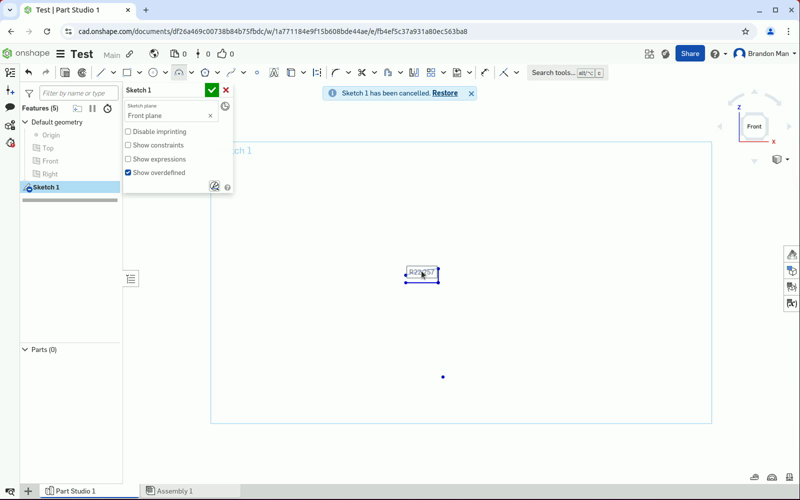
key(l)
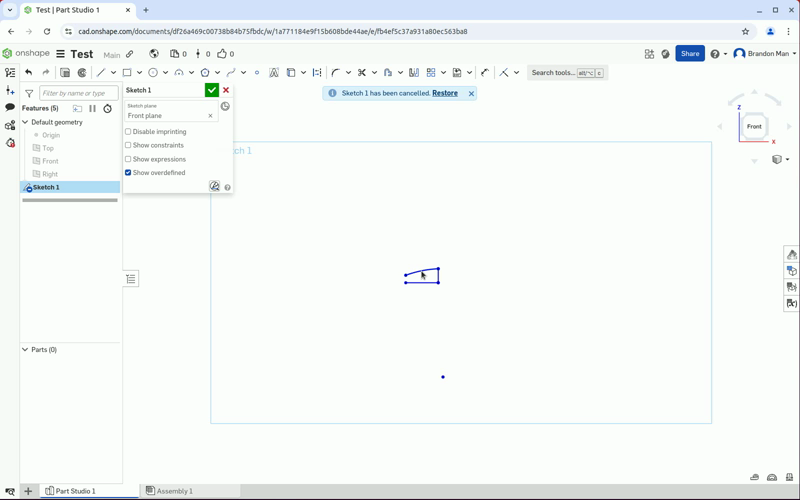
mouse_move(405, 275)
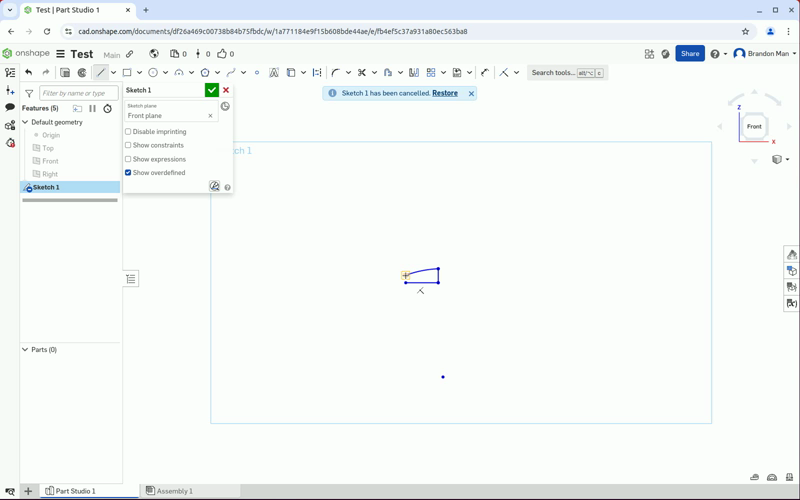
click(405, 275)
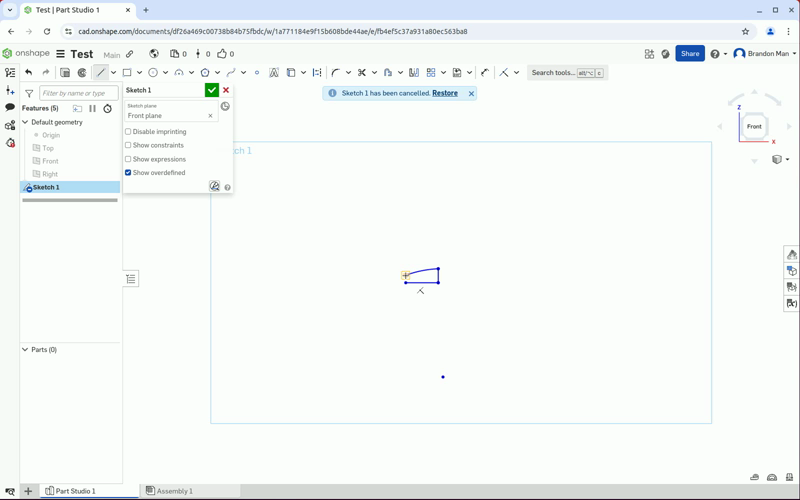
mouse_move(435, 275)
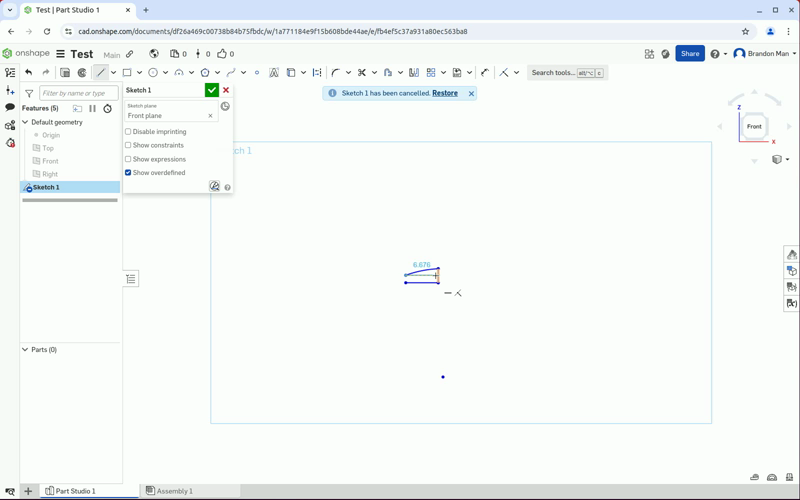
key_down(shift)
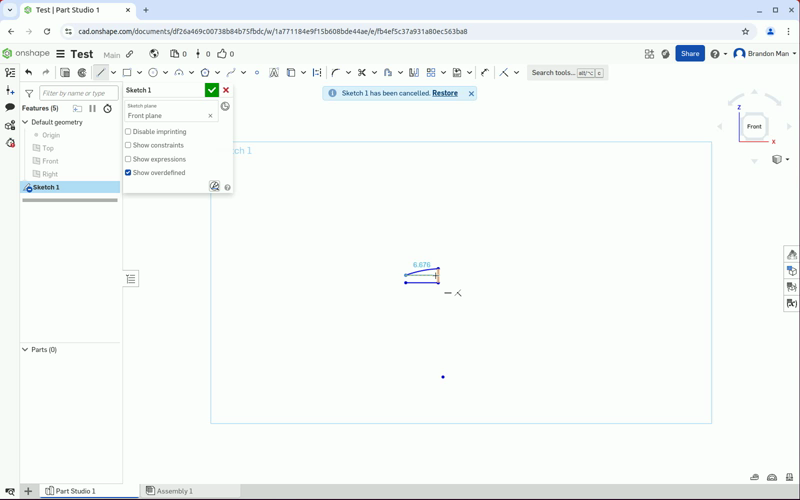
mouse_move(405, 282)
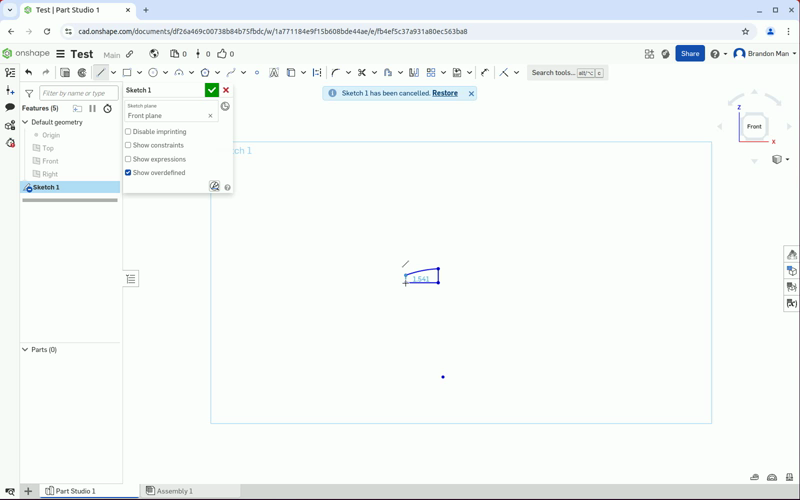
key_up(shift)
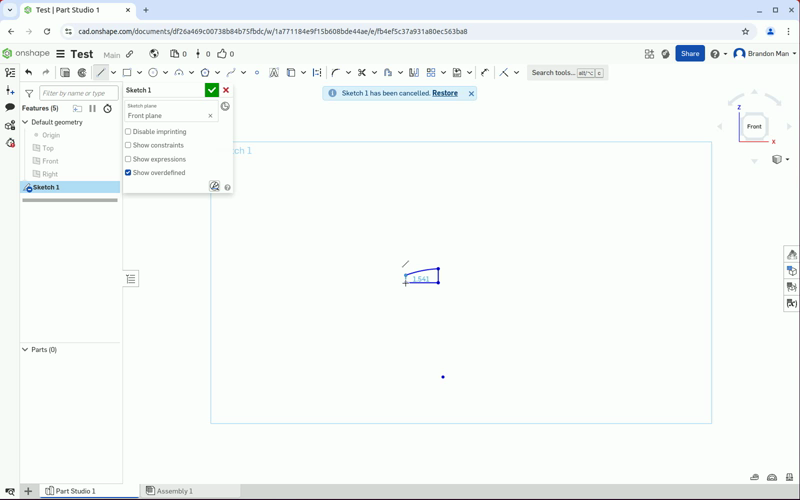
click(405, 282)
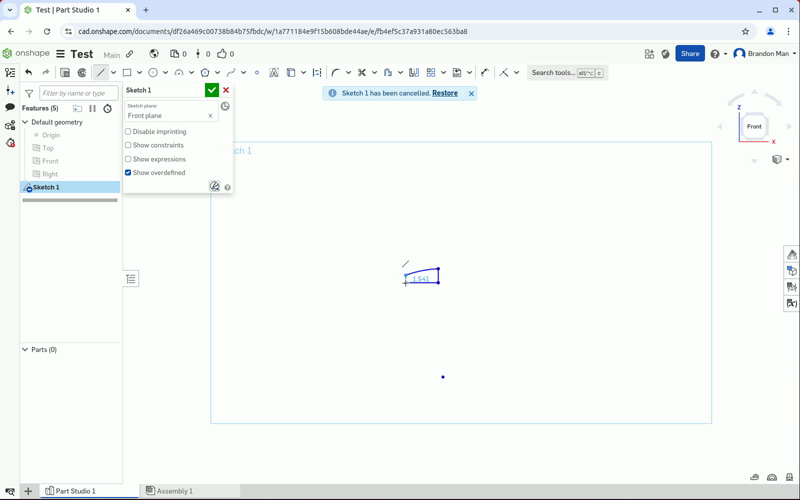
key(esc)
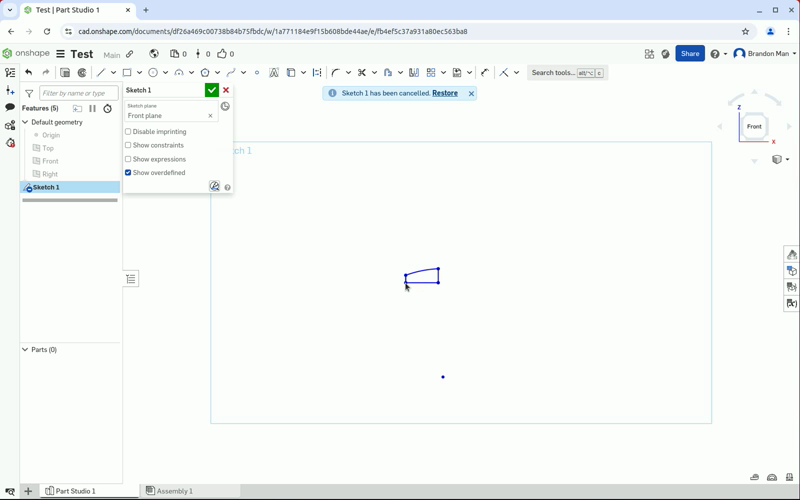
mouse_move(406, 279)
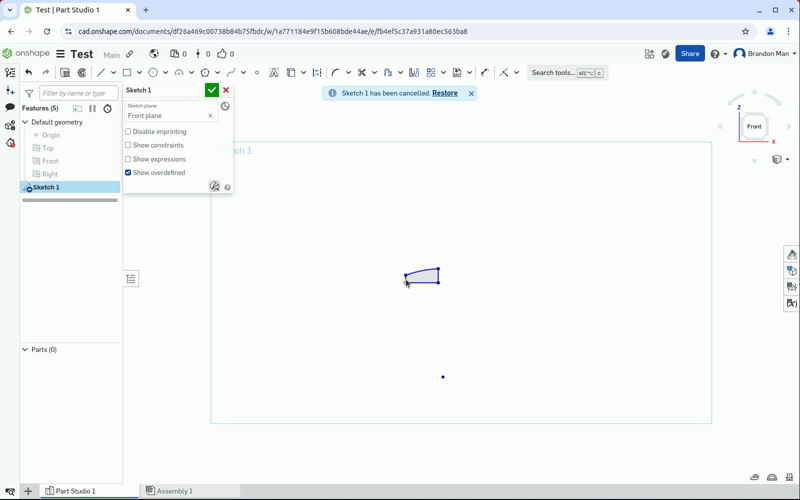
scroll(6)
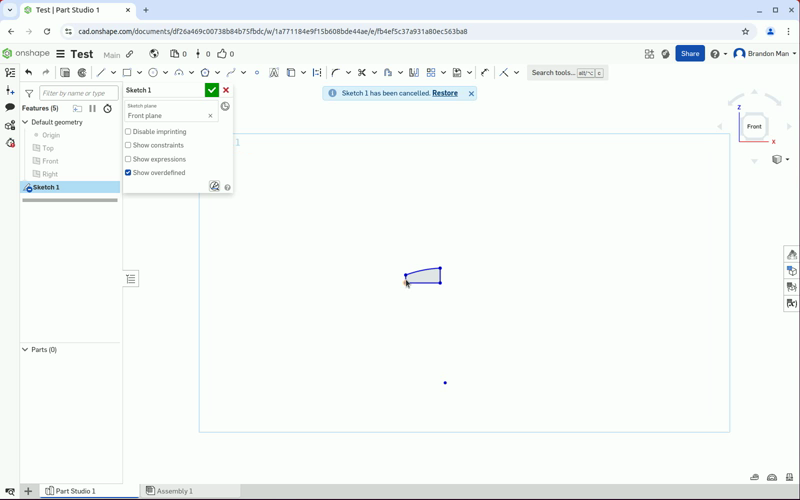
scroll(6)
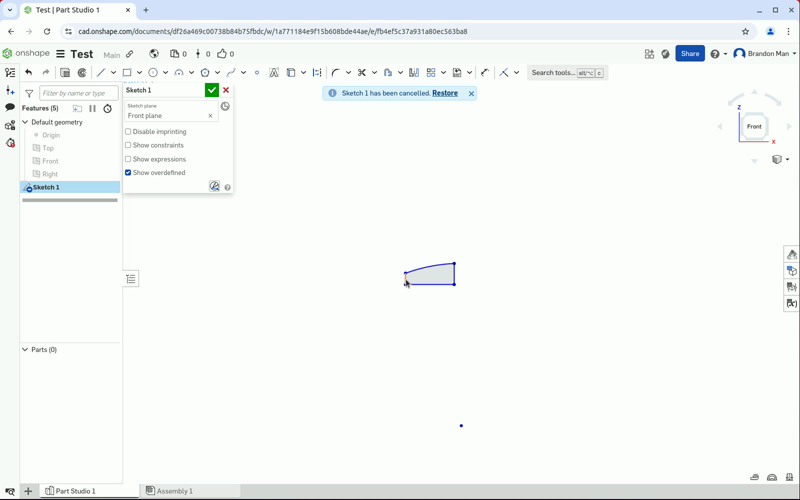
scroll(6)
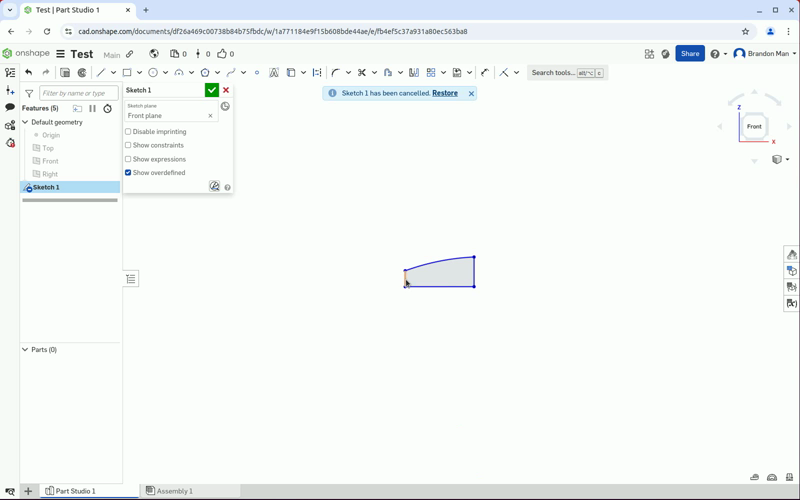
scroll(6)
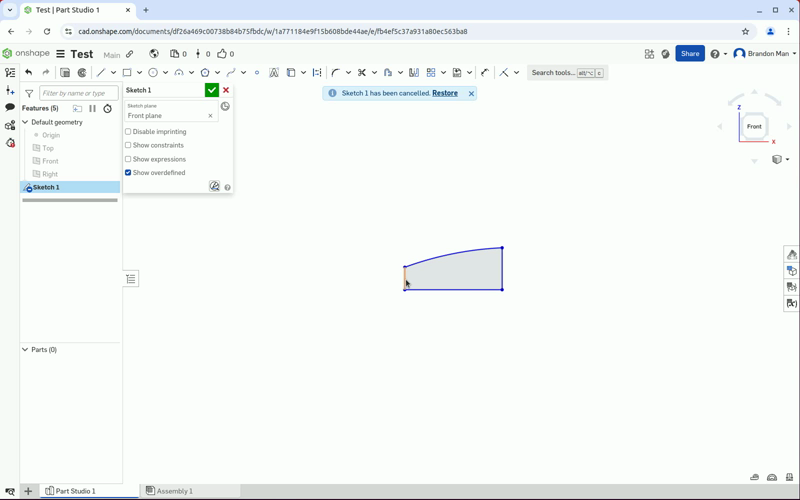
scroll(6)
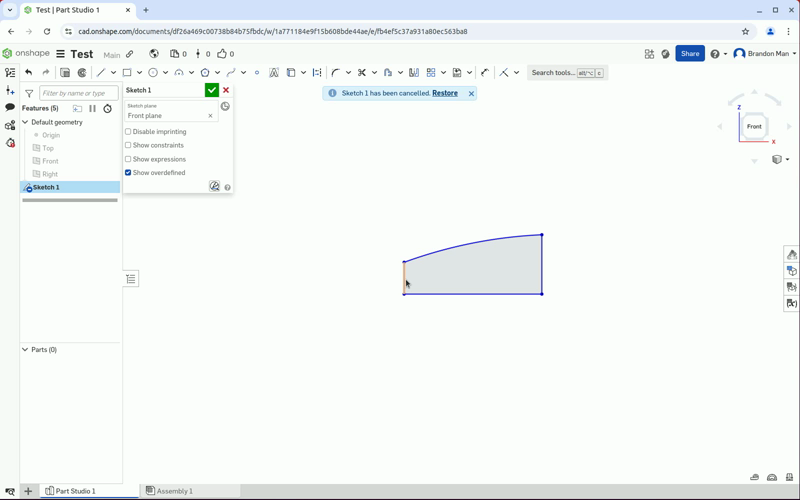
scroll(6)
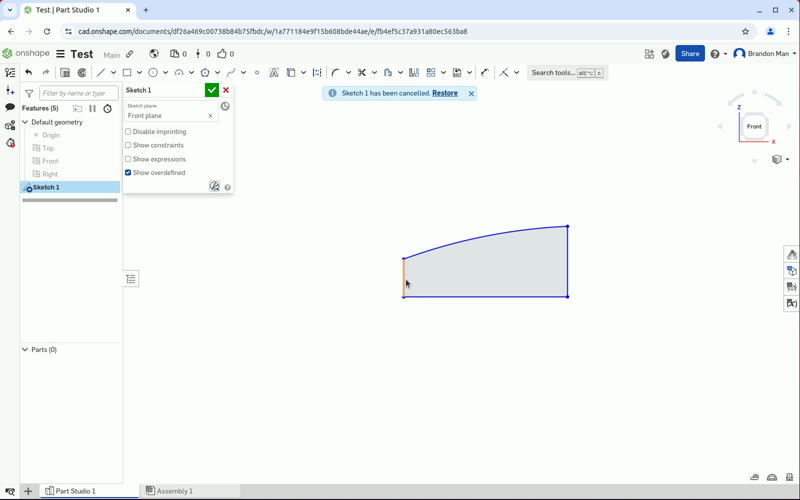
scroll(6)
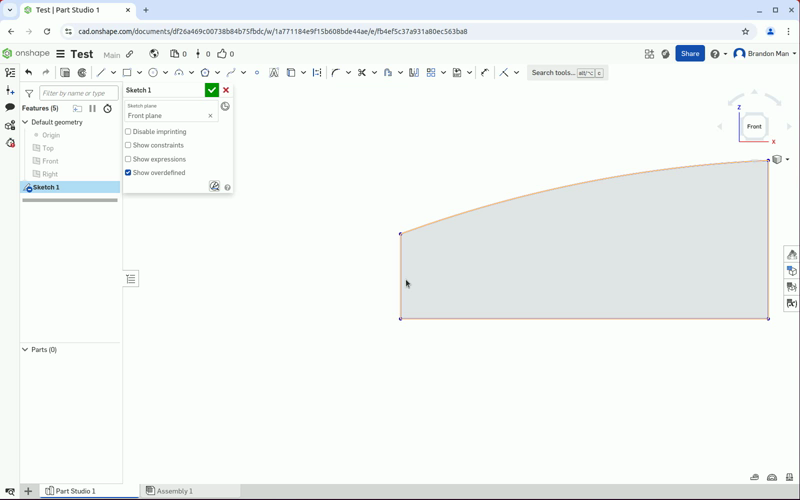
click(406, 279)
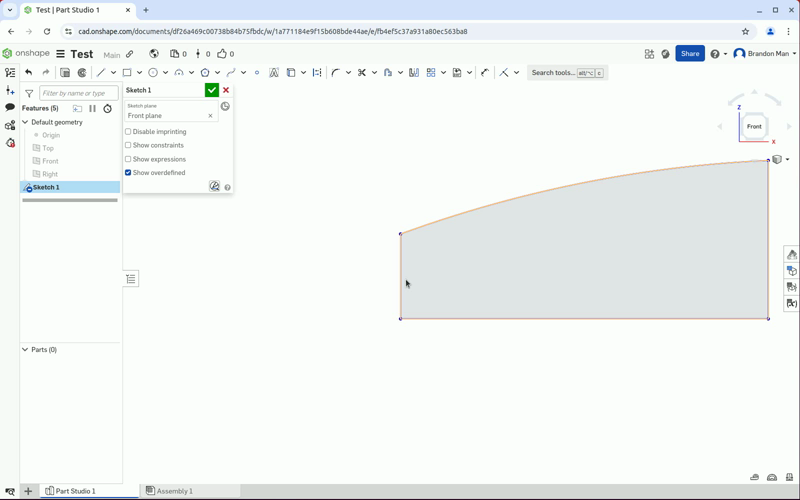
scroll(-6)
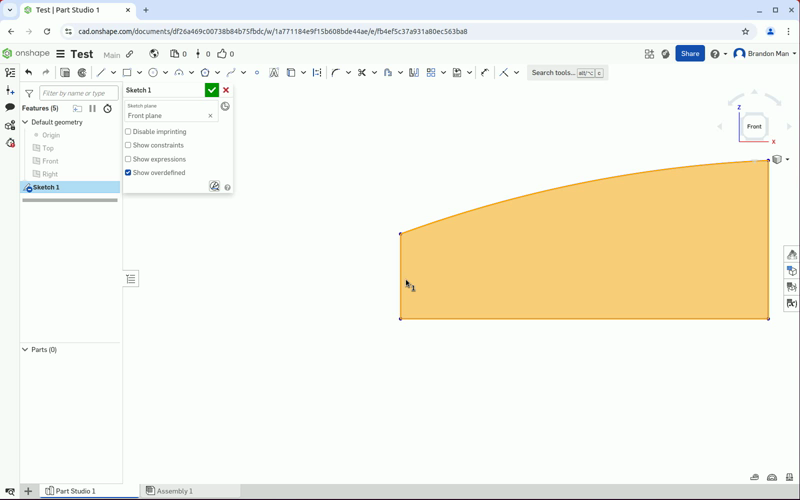
scroll(-6)
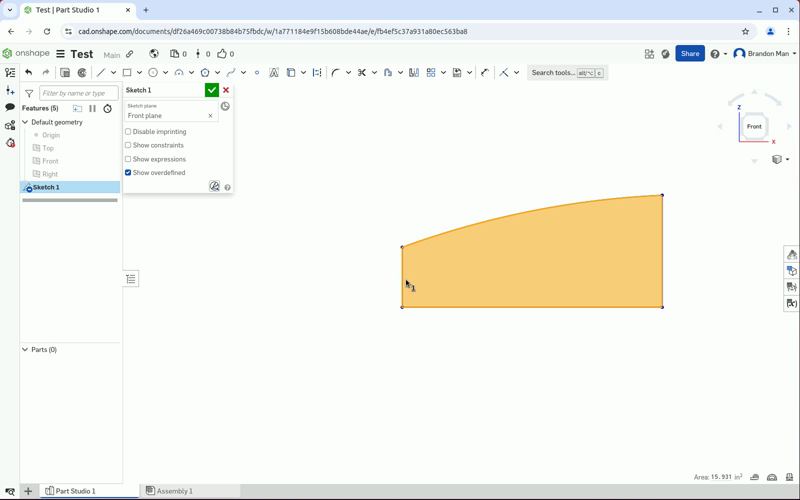
scroll(-6)
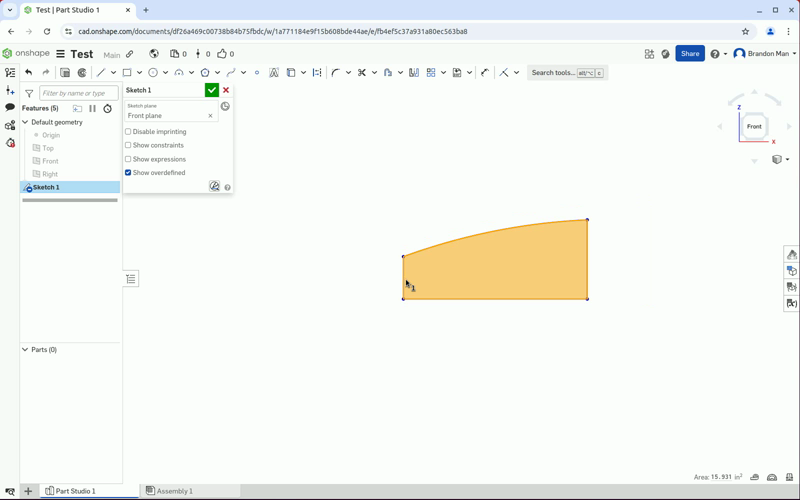
scroll(-6)
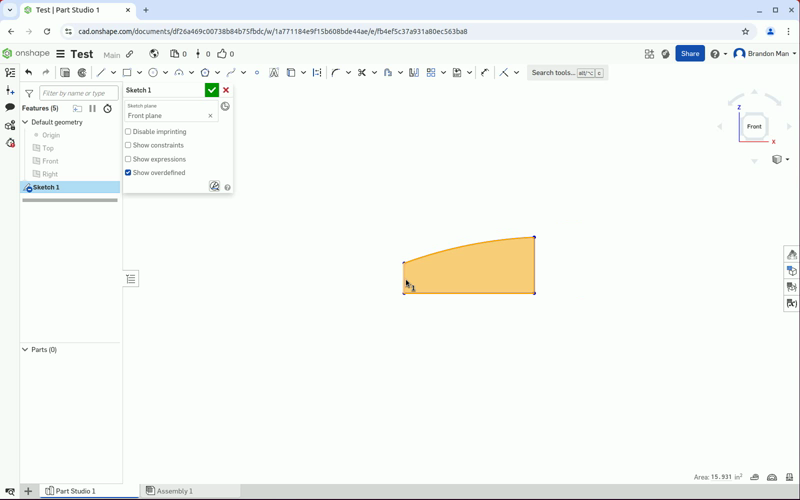
scroll(-6)
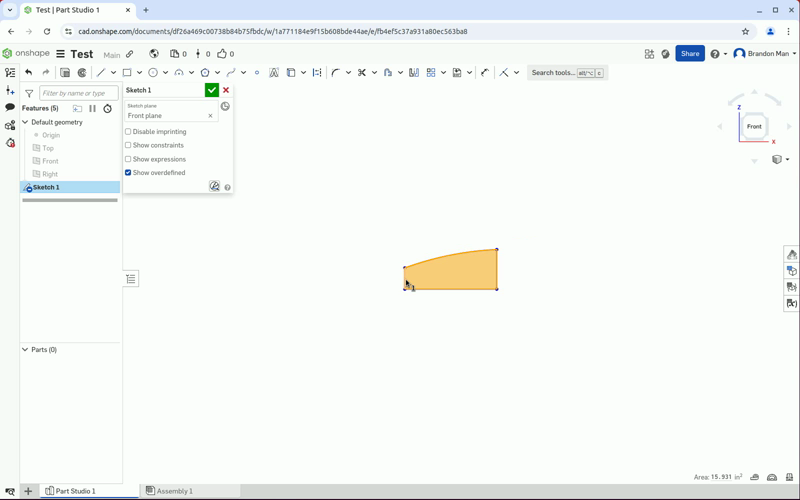
scroll(-6)
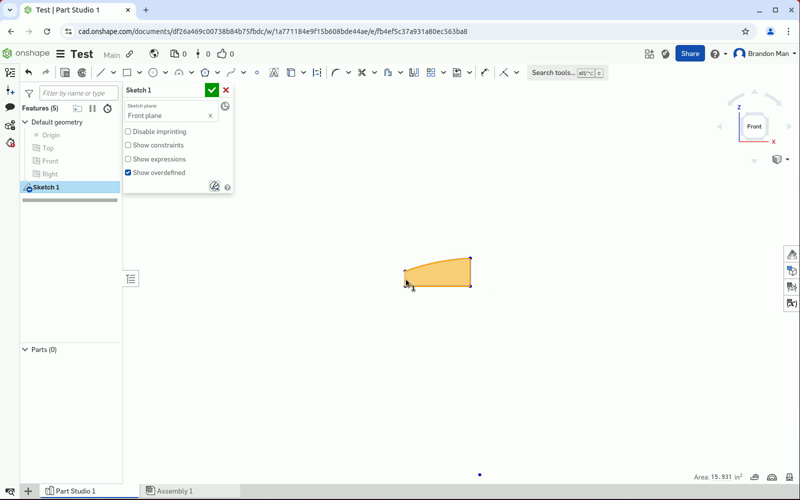
scroll(-6)
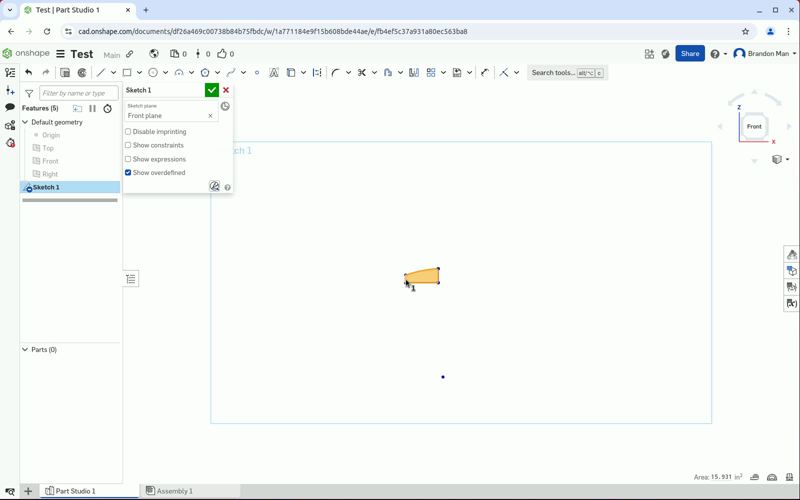
mouse_move(73, 352)
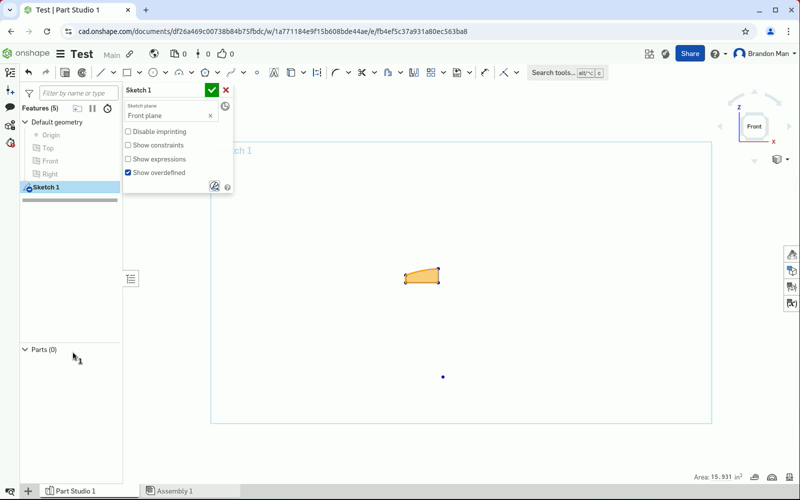
key(shift+y)
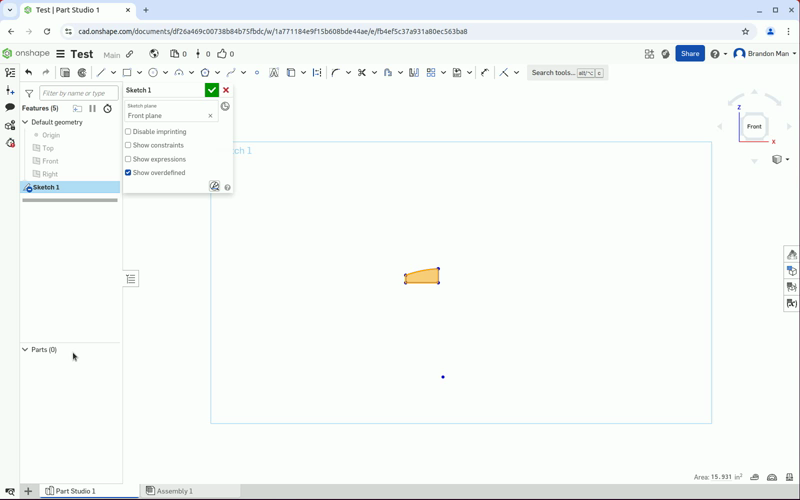
key(shift+e)
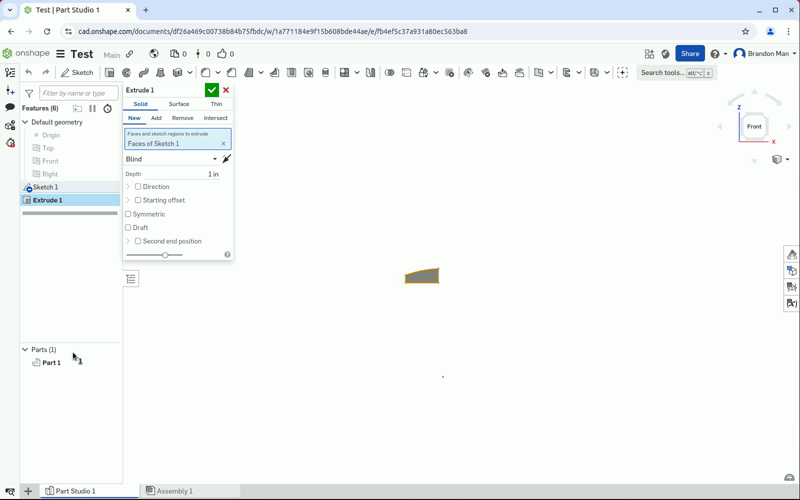
mouse_move(143, 106)
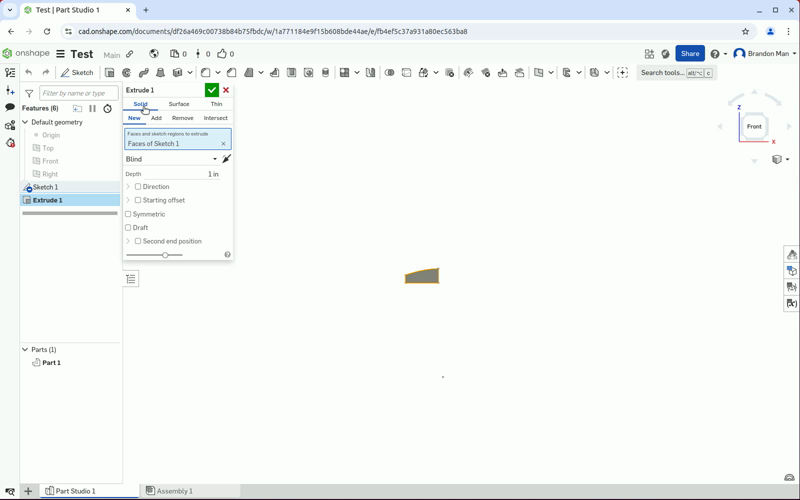
click(143, 106)
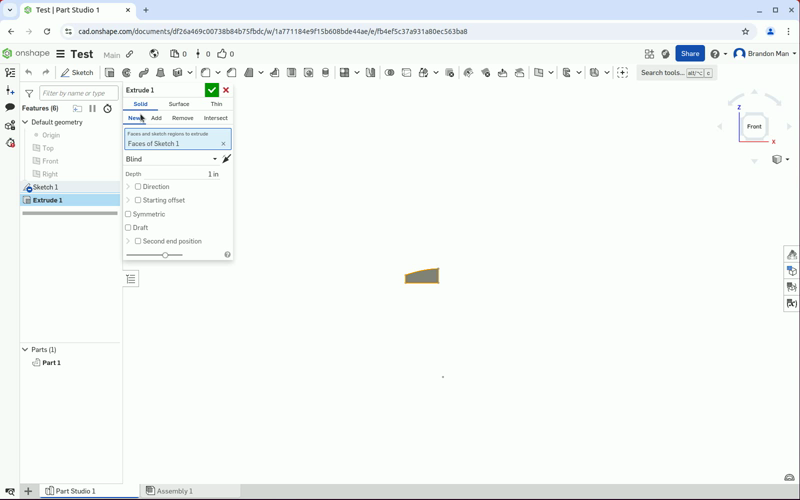
mouse_move(137, 120)
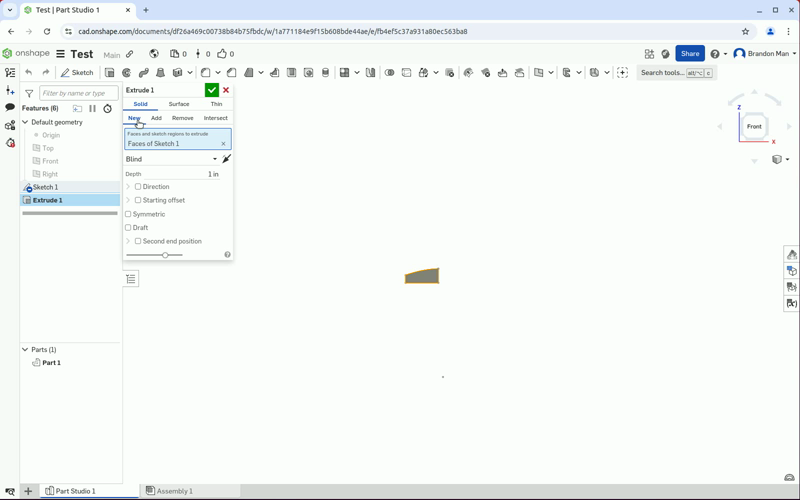
click(137, 120)
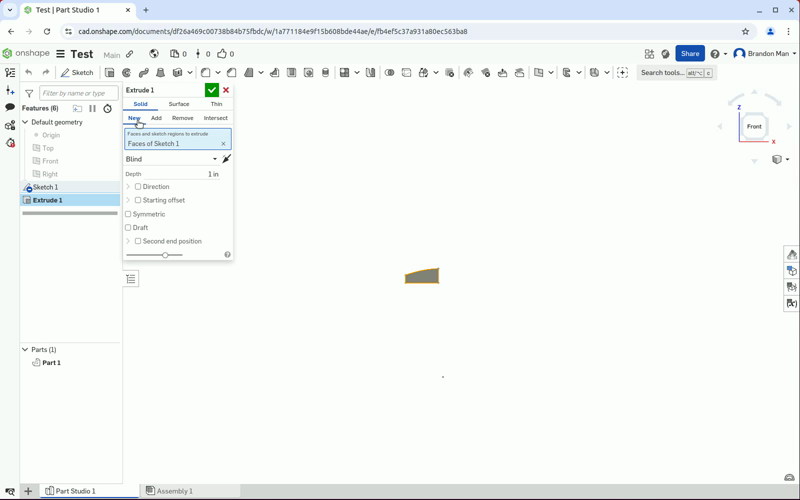
key(tab, 4)
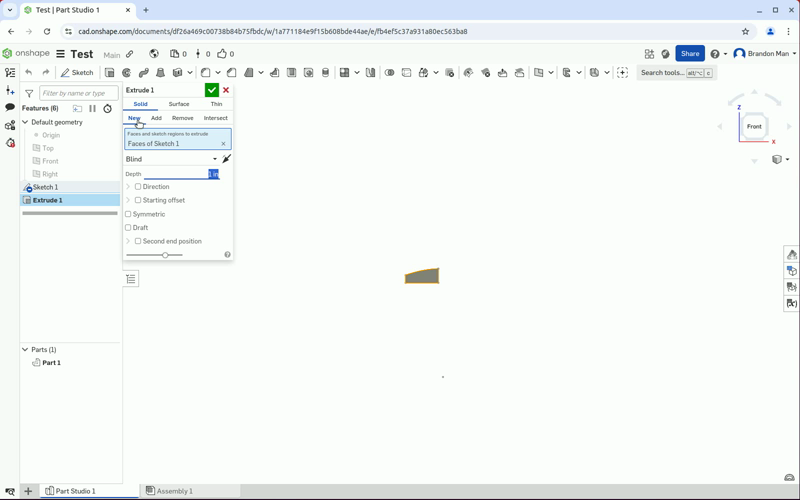
text(23.108)
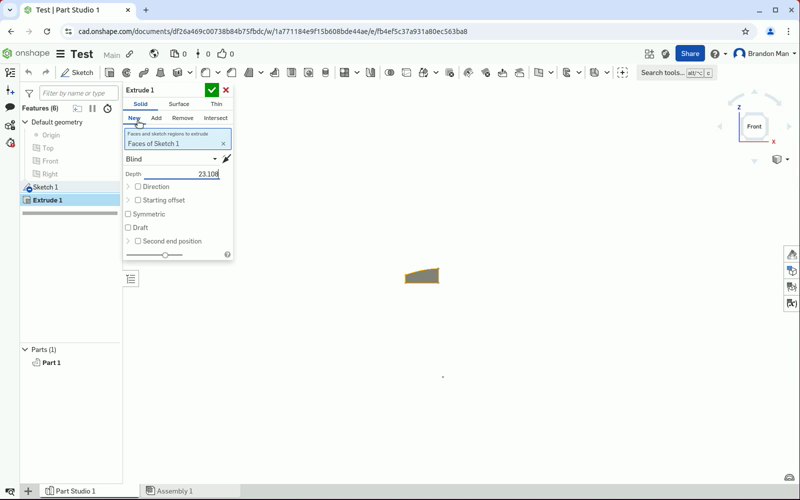
key(enter)
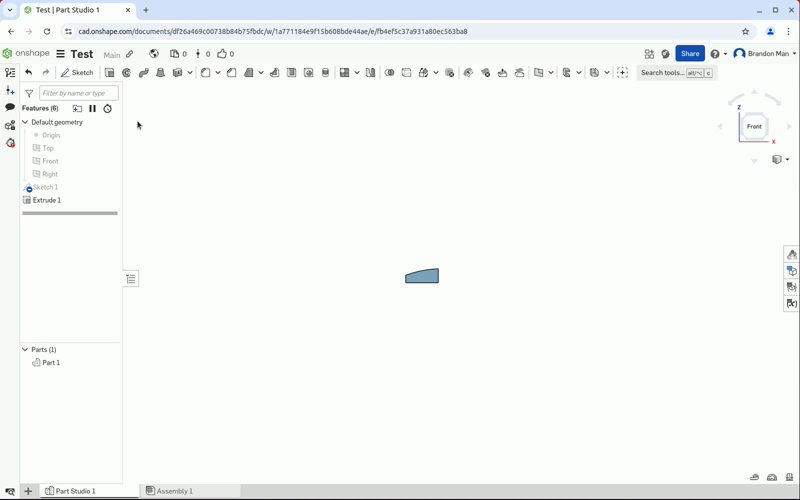
key(shift+h)
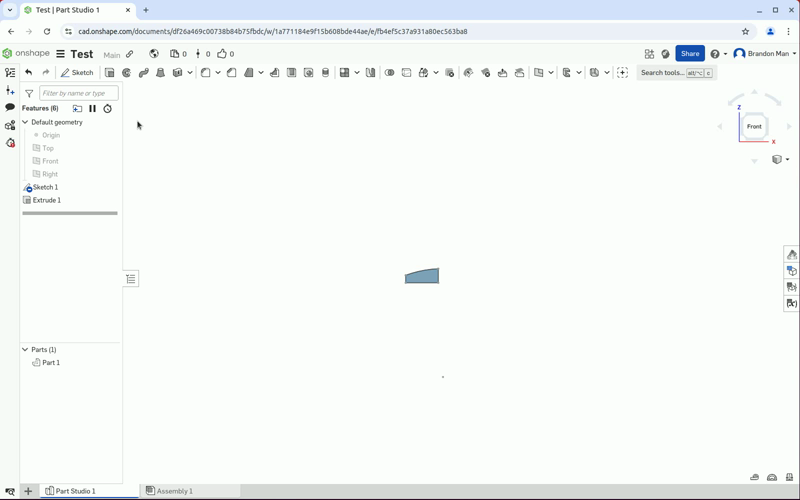
key(shift+h)
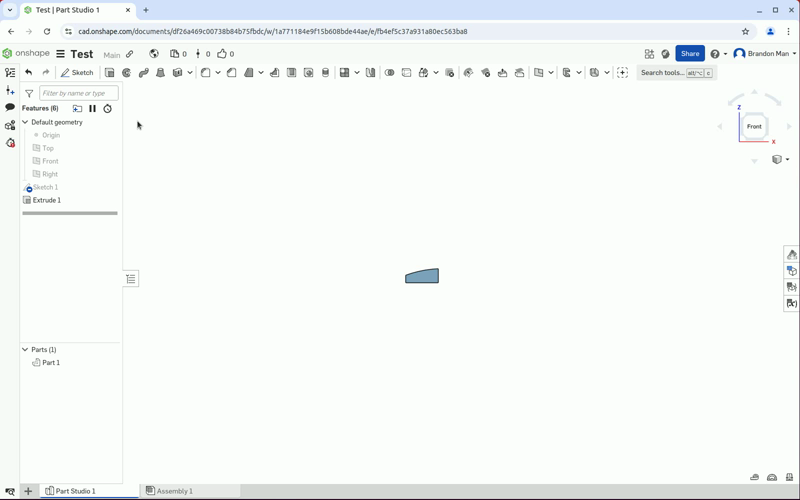
mouse_move(73, 189)
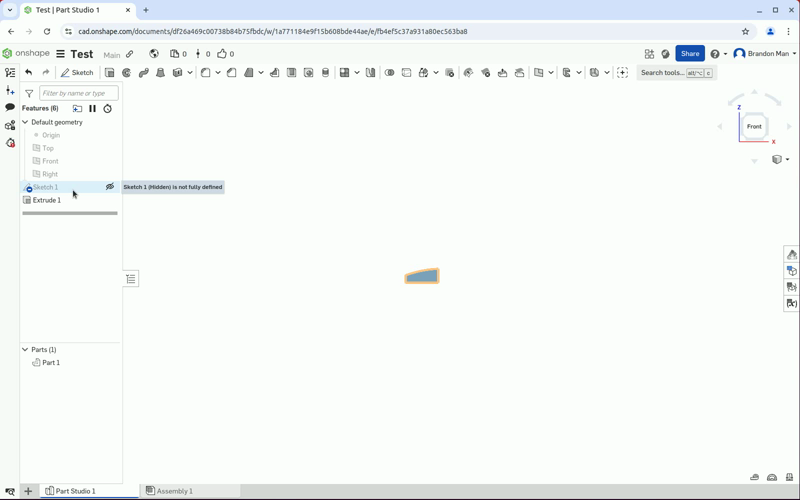
click(73, 189)
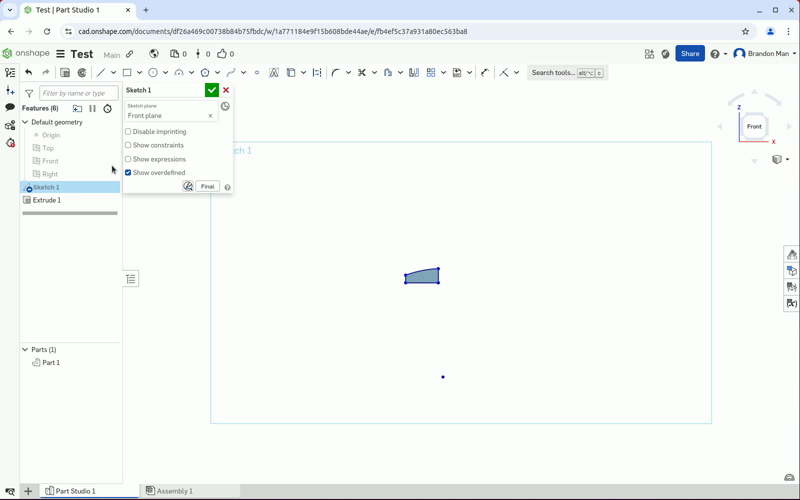
mouse_move(229, 92)
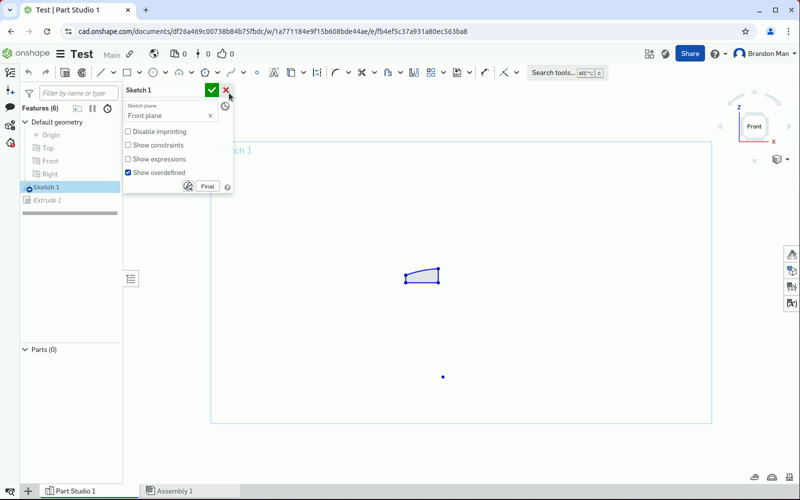
click(229, 92)
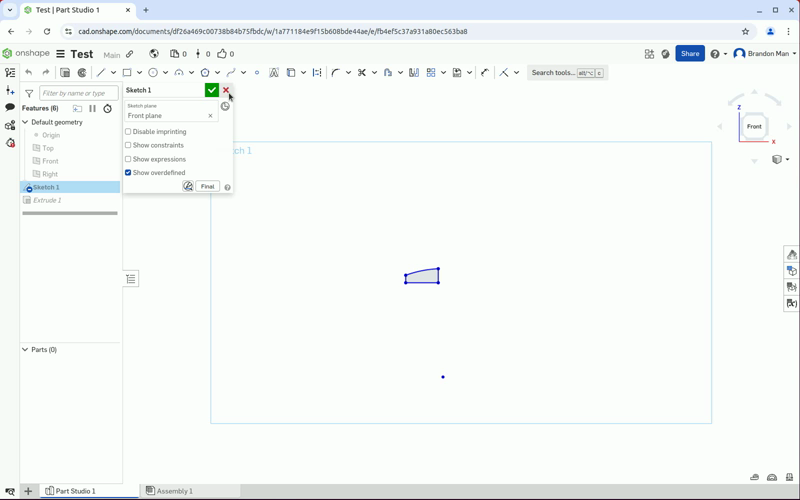
key(shift+s)
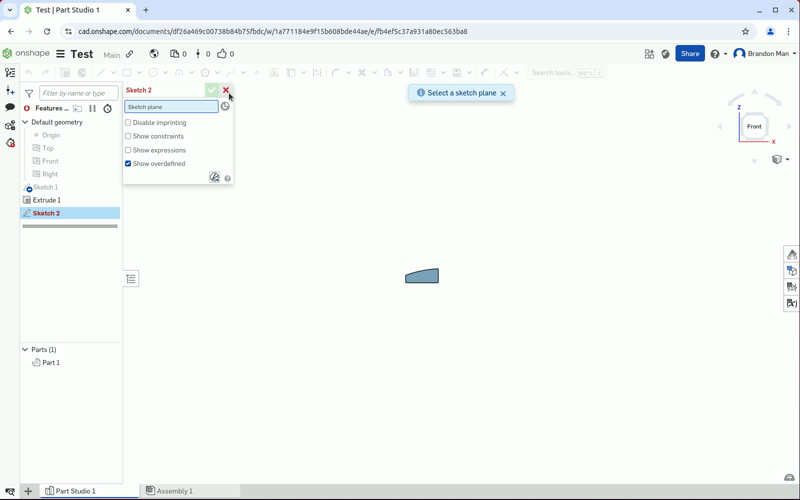
mouse_move(73, 163)
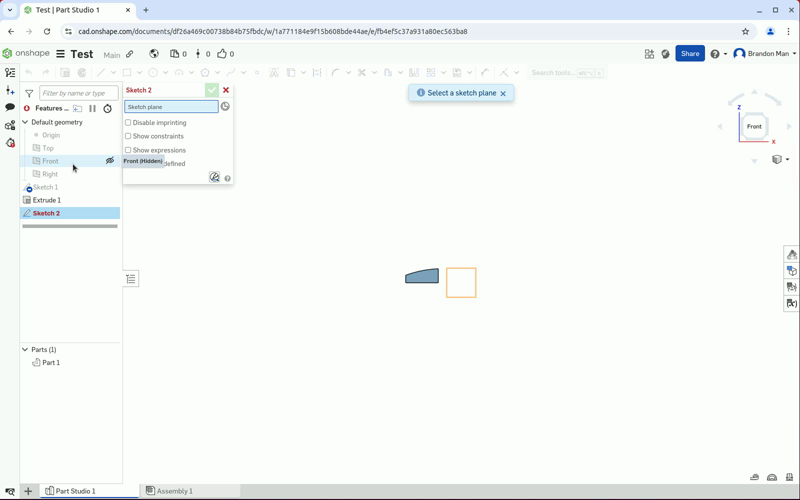
click(73, 163)
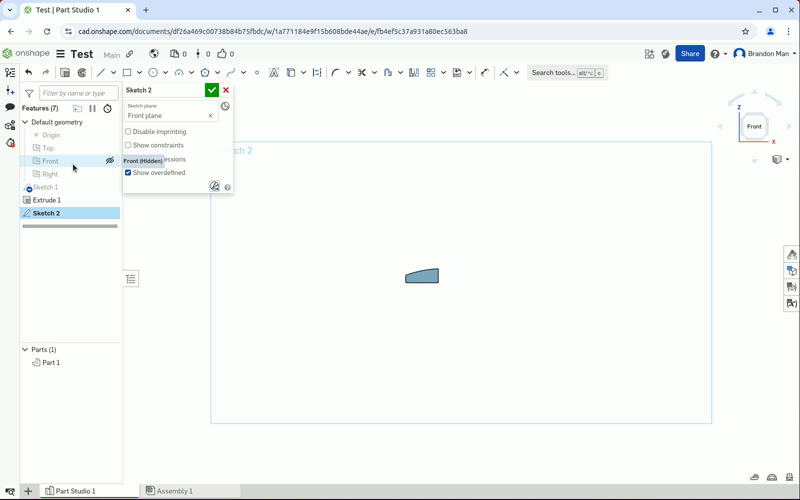
mouse_move(73, 352)
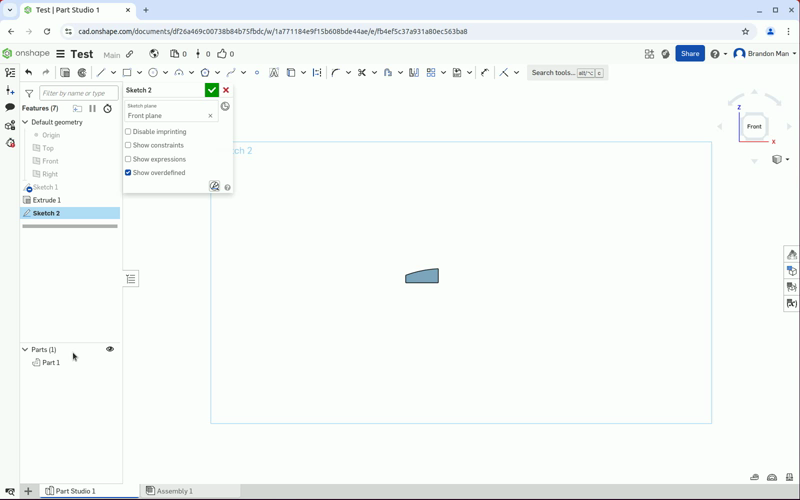
key(y)
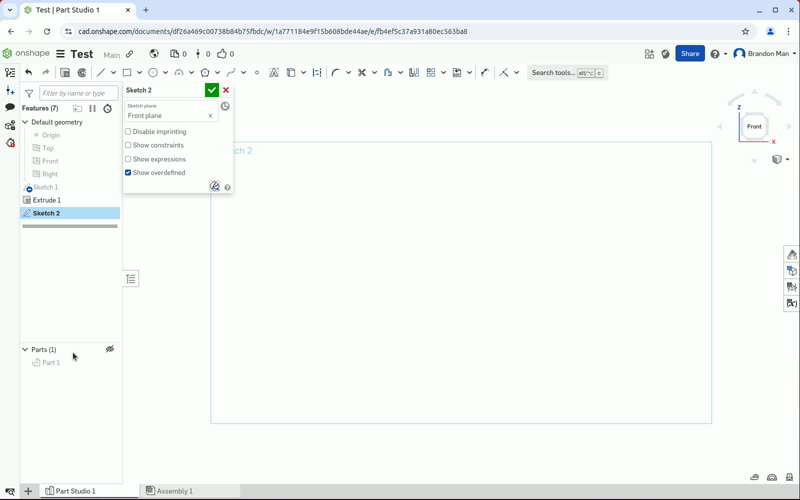
key(l)
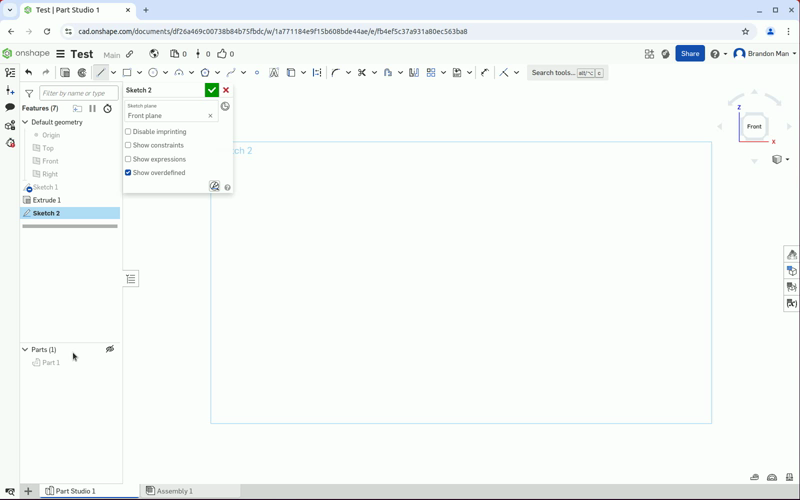
key_down(shift)
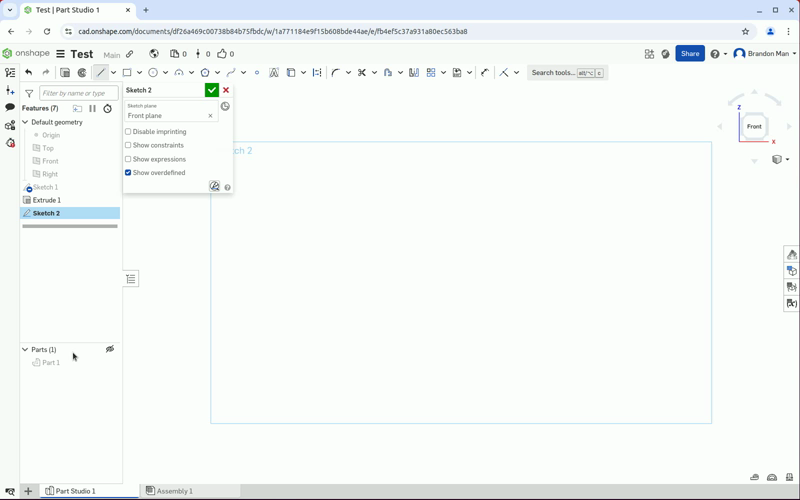
mouse_move(438, 282)
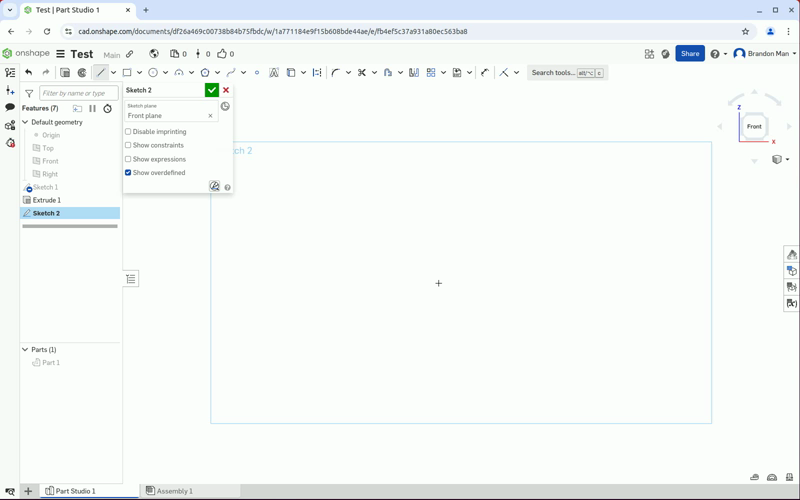
click(438, 282)
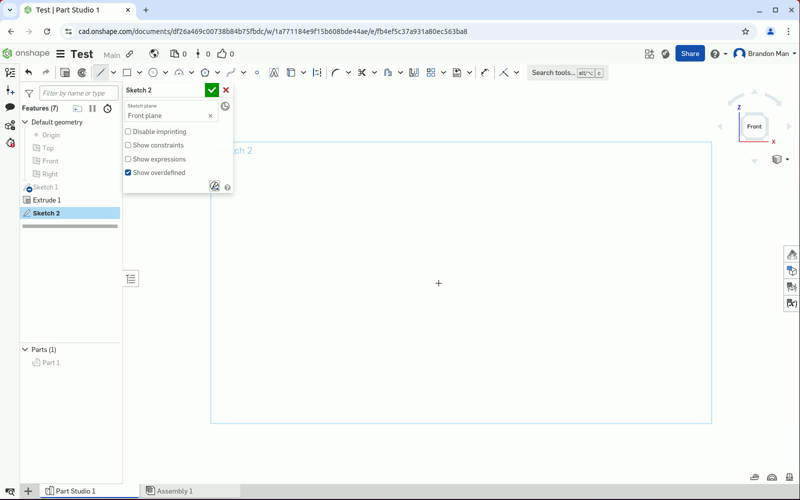
key_up(shift)
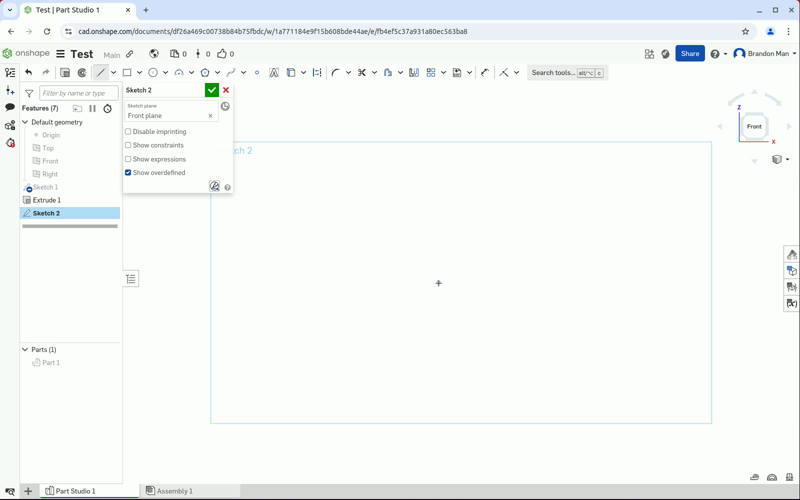
key_down(shift)
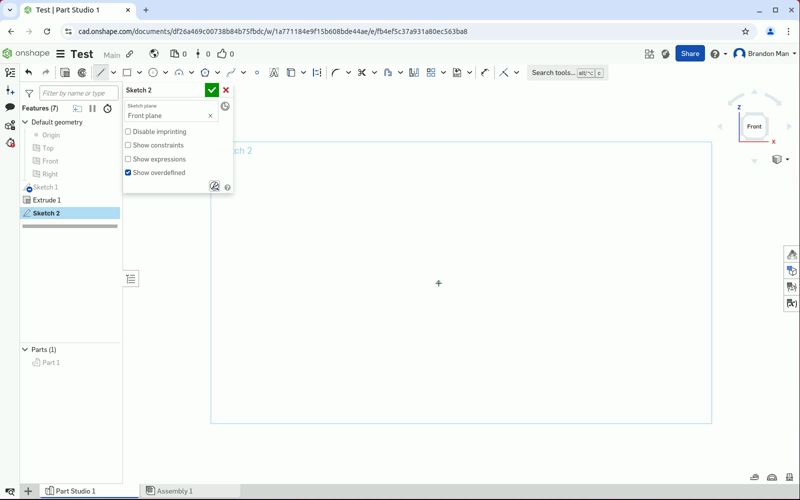
mouse_move(468, 282)
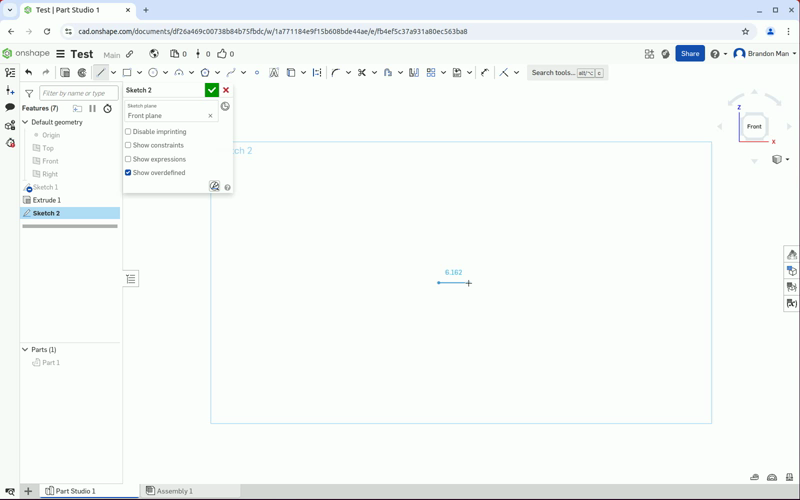
mouse_move(461, 282)
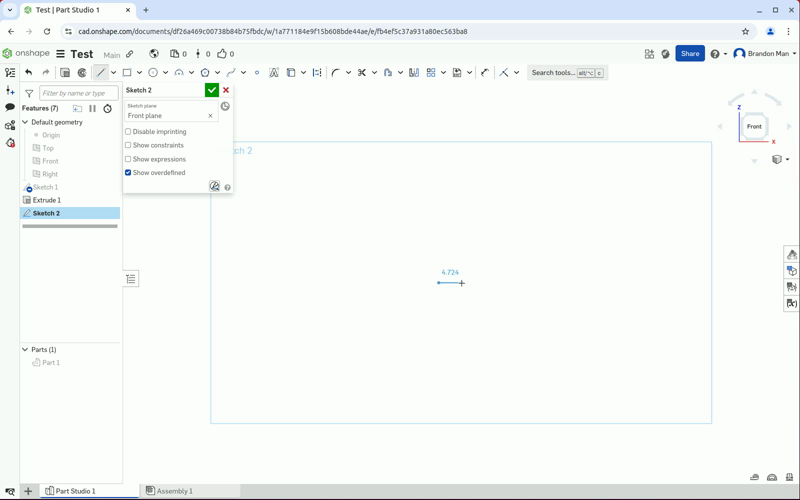
click(461, 282)
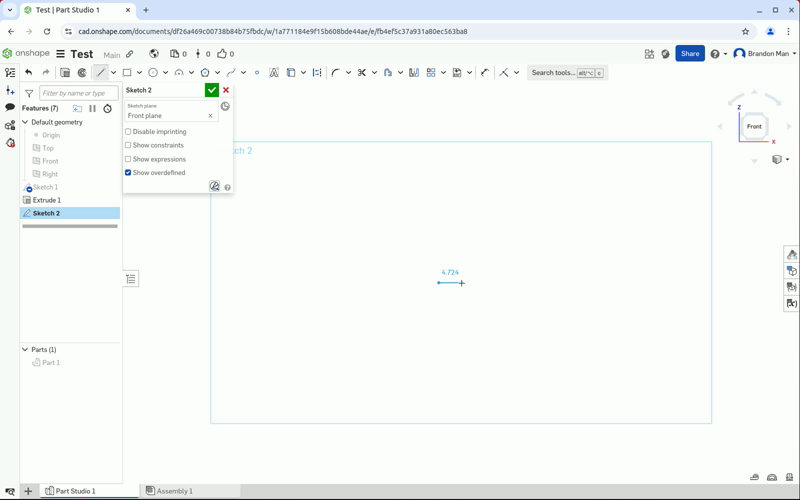
key_up(shift)
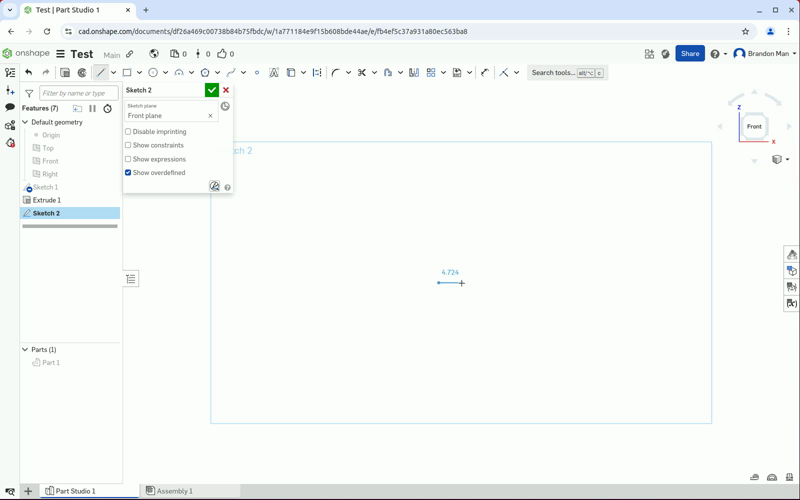
key_down(shift)
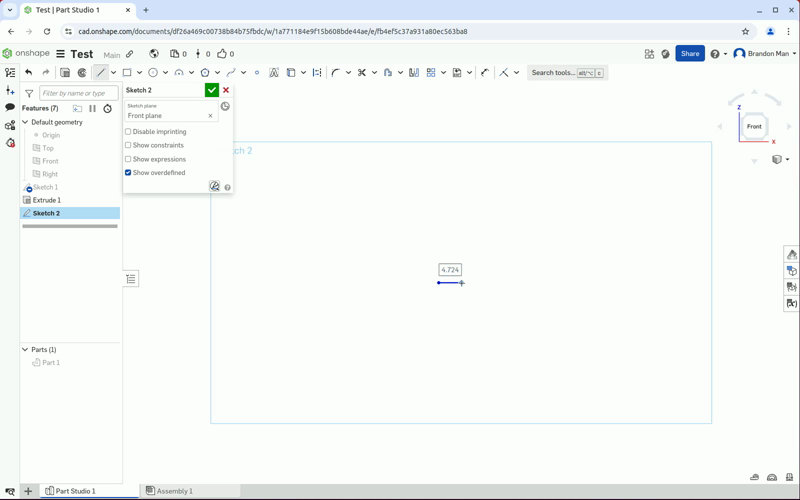
mouse_move(491, 282)
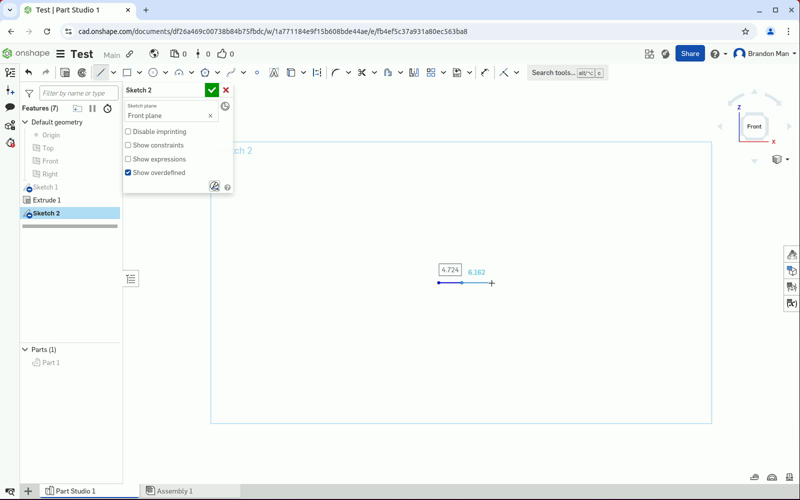
mouse_move(461, 271)
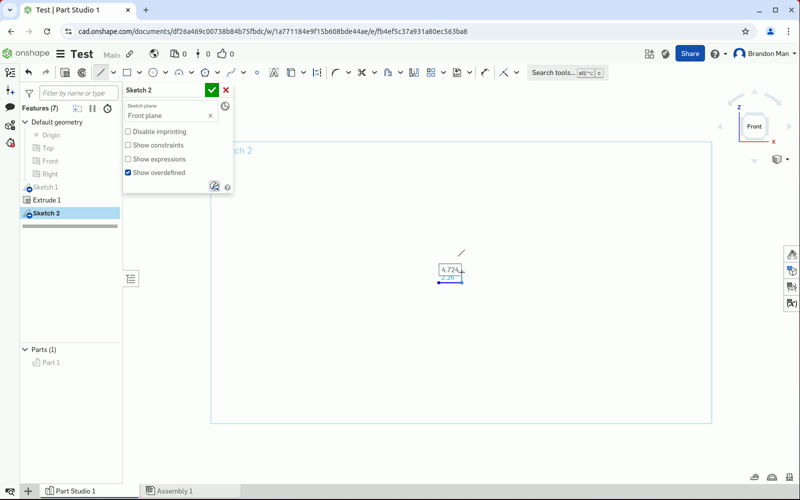
click(461, 271)
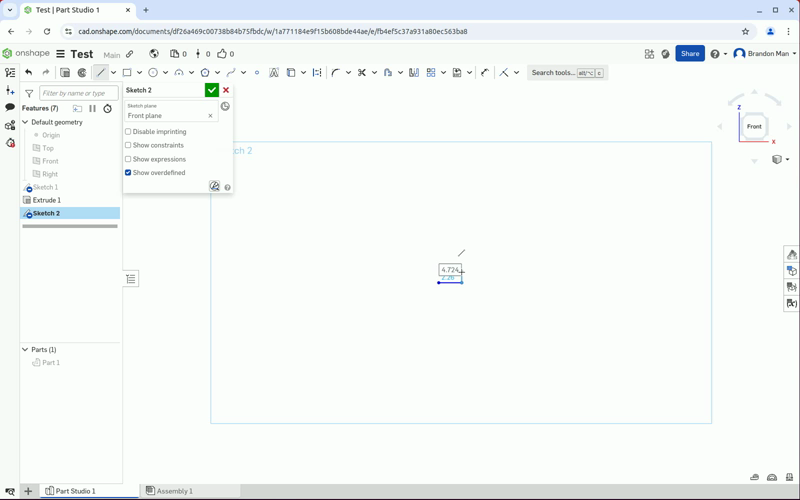
key_up(shift)
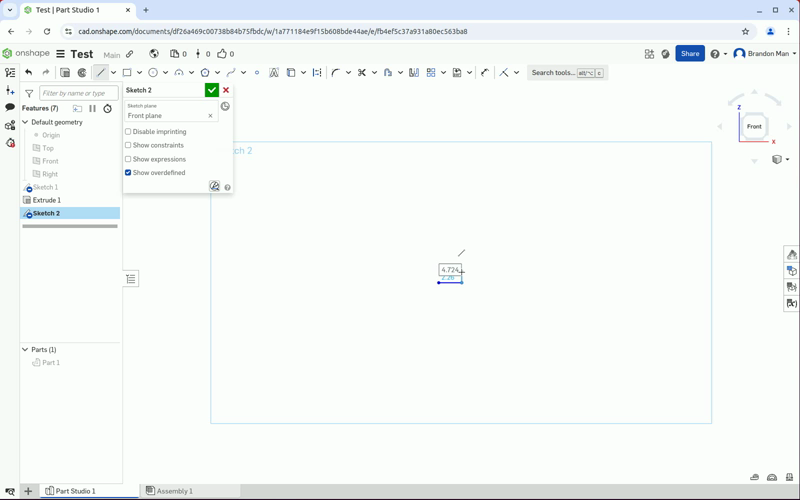
key(esc)
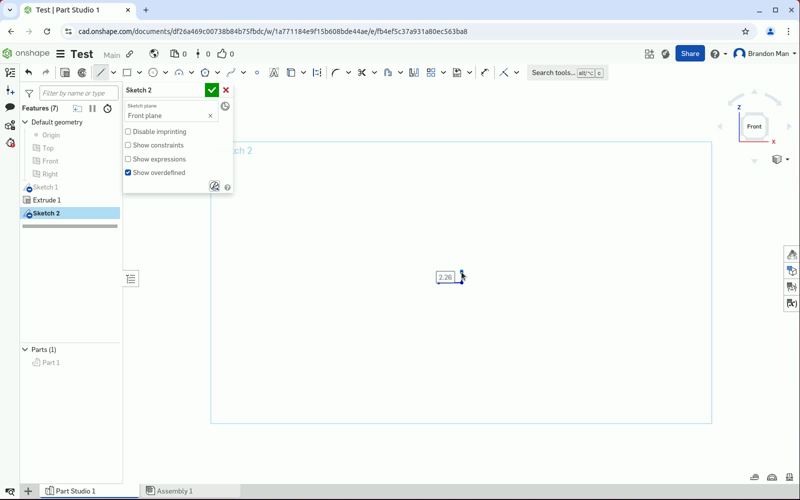
key(a)
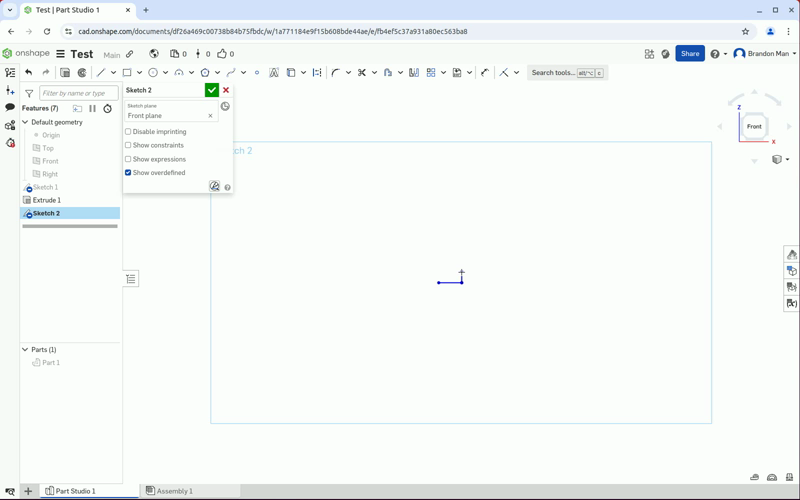
mouse_move(461, 271)
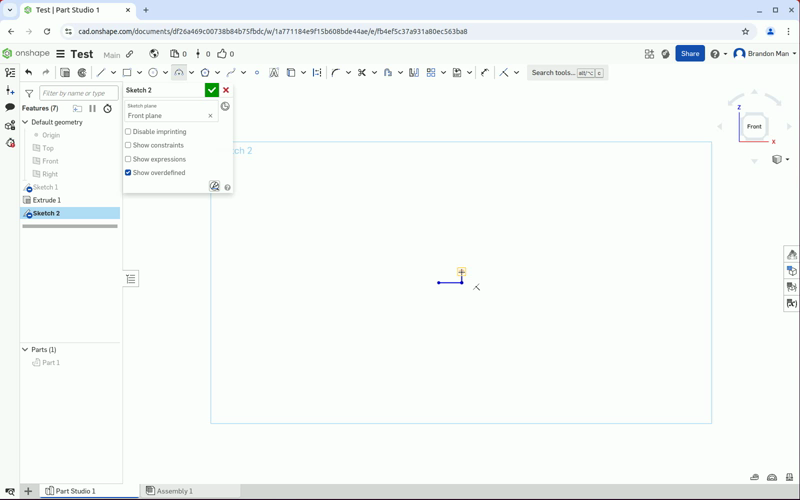
click(461, 271)
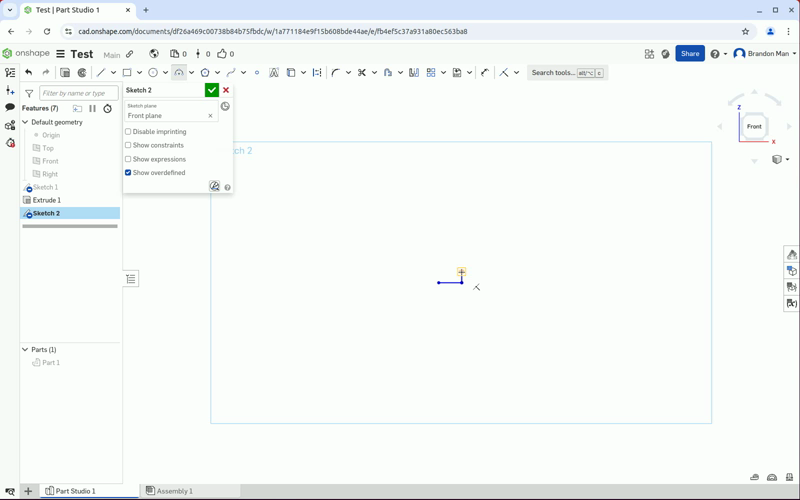
key_down(shift)
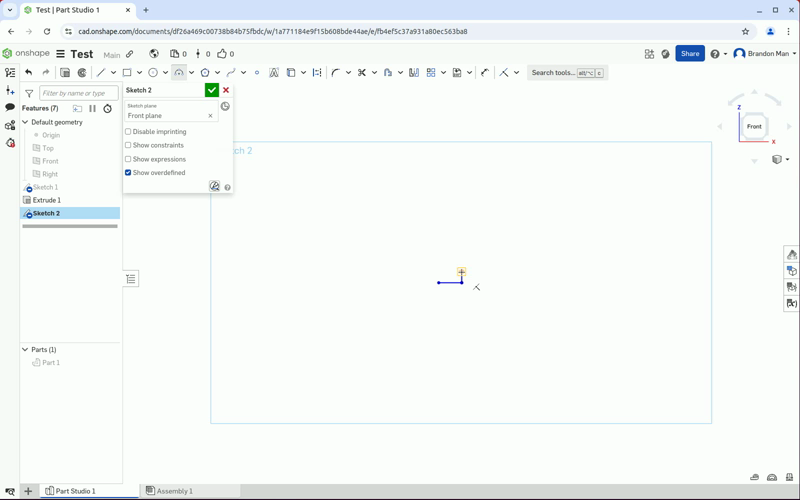
mouse_move(438, 268)
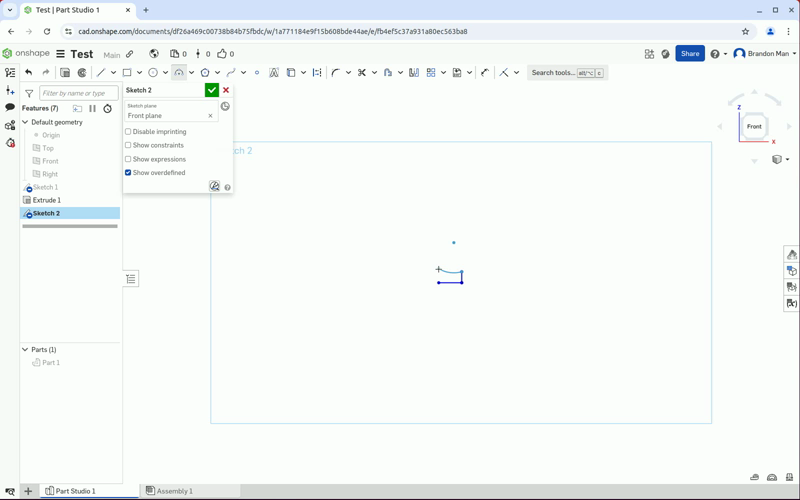
click(438, 268)
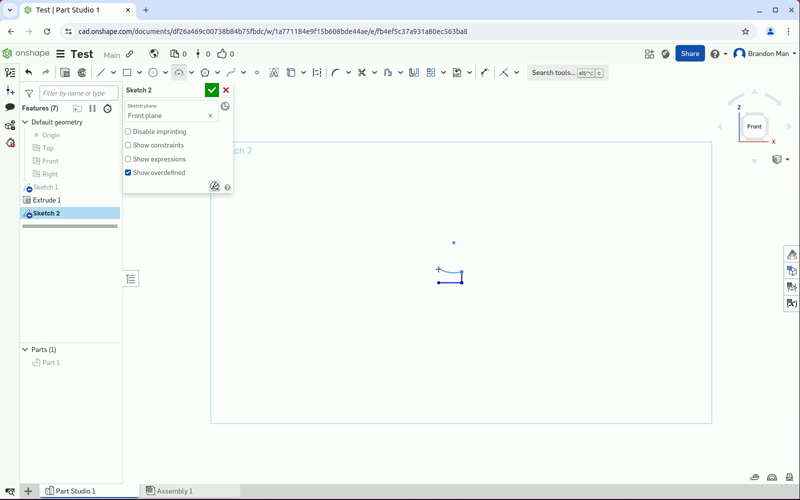
mouse_move(450, 269)
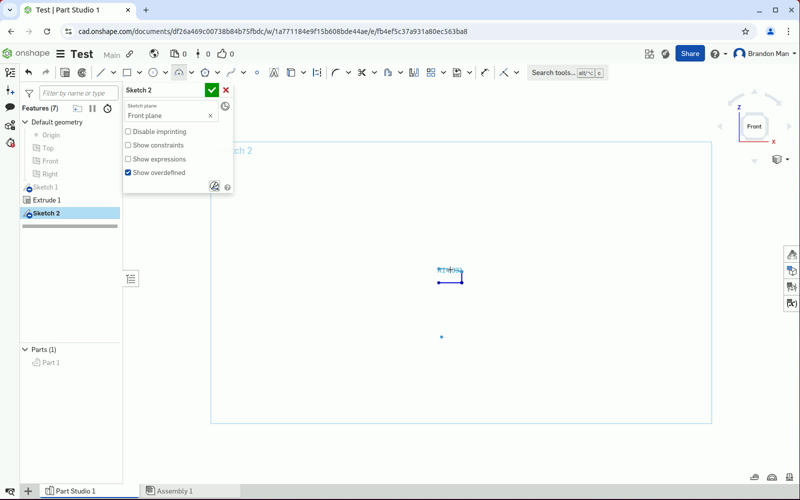
click(450, 269)
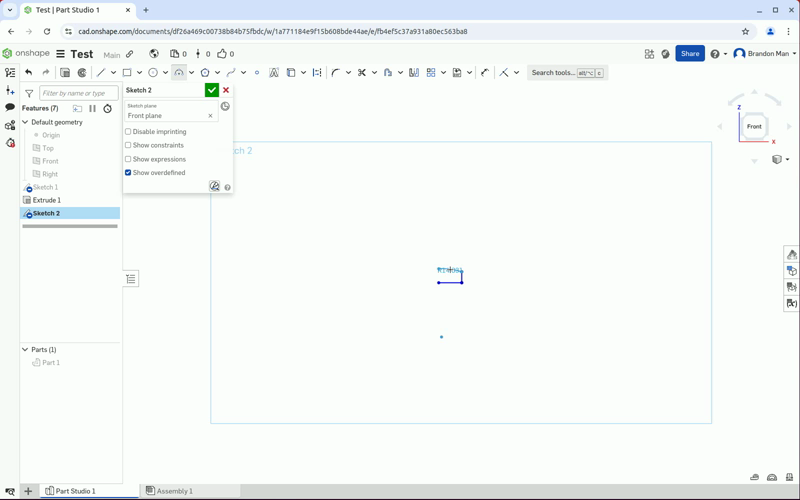
key_up(shift)
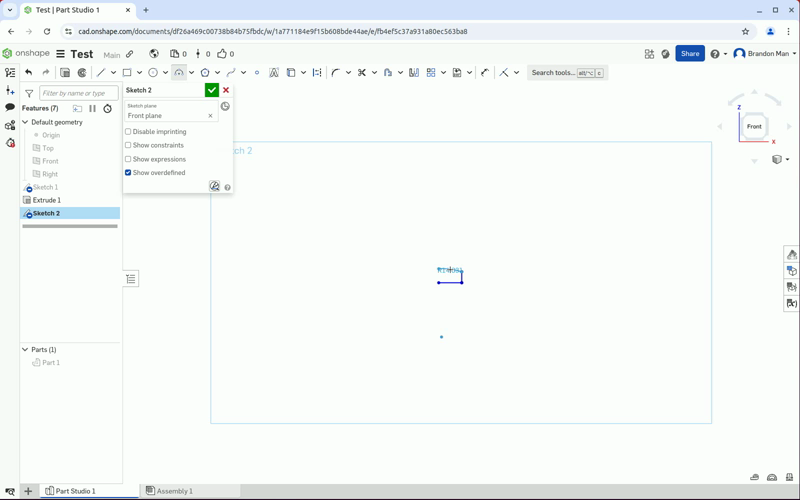
key(esc)
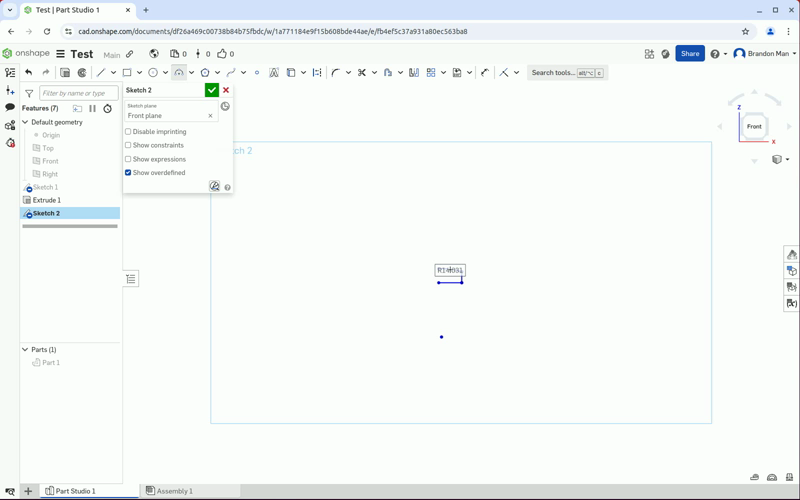
key(l)
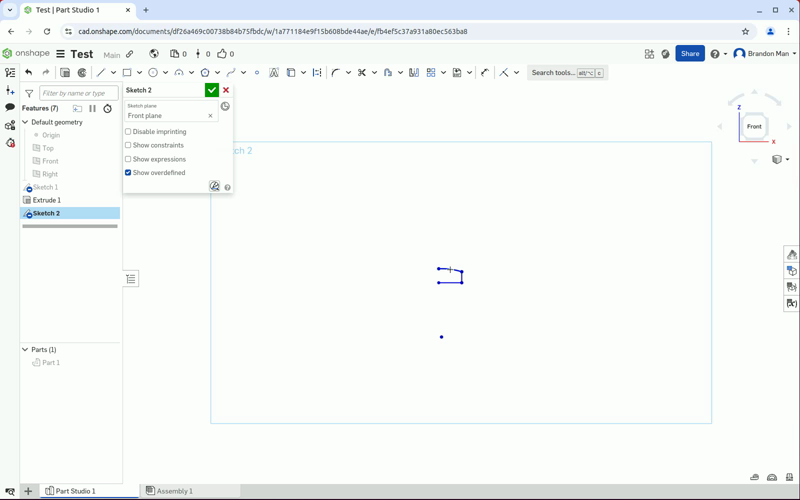
mouse_move(438, 268)
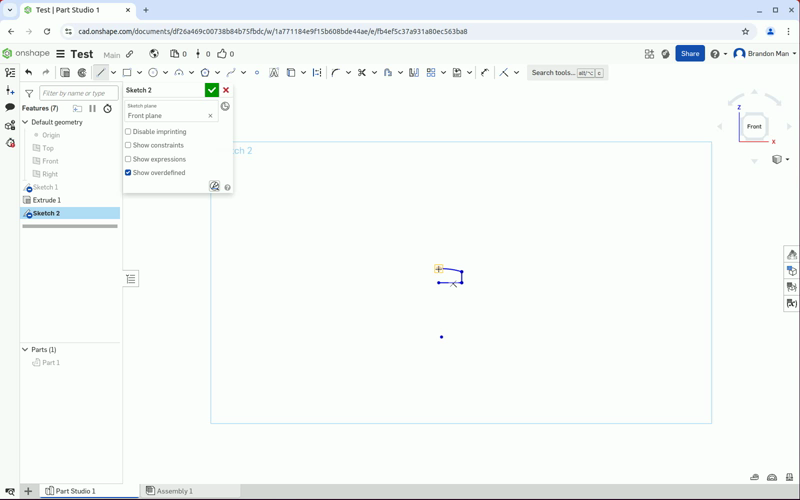
click(438, 268)
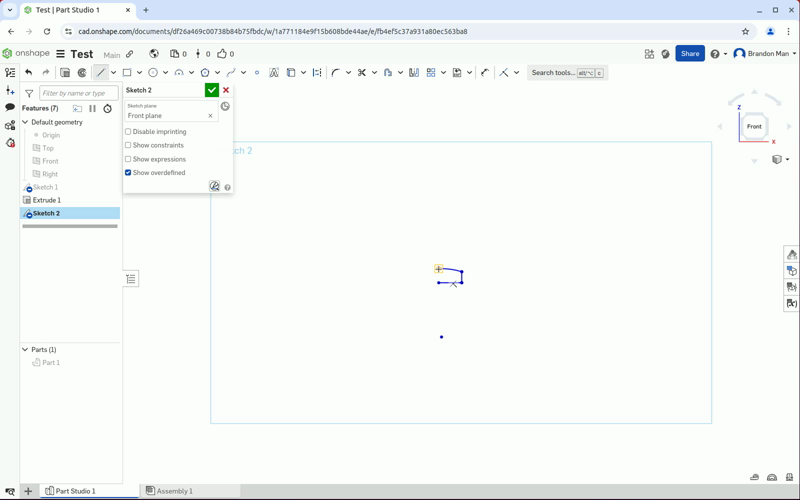
mouse_move(468, 268)
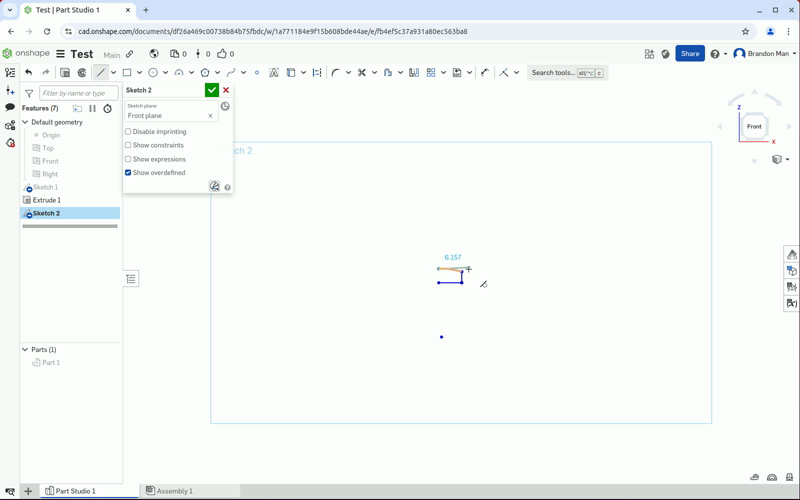
key_down(shift)
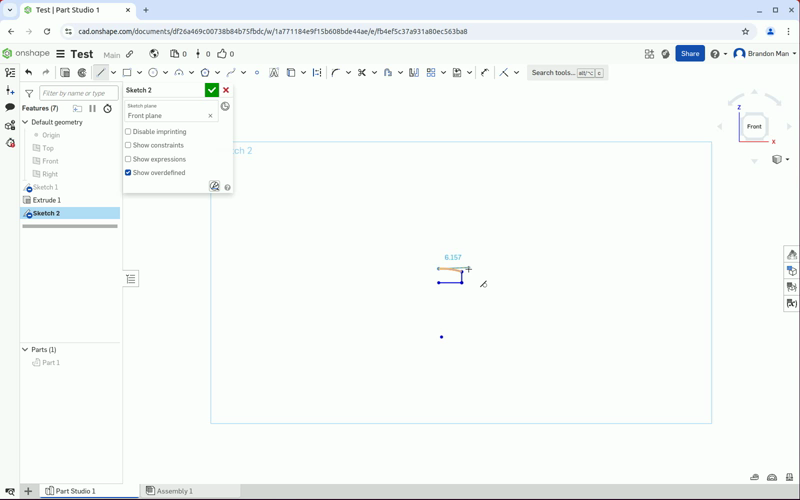
mouse_move(438, 282)
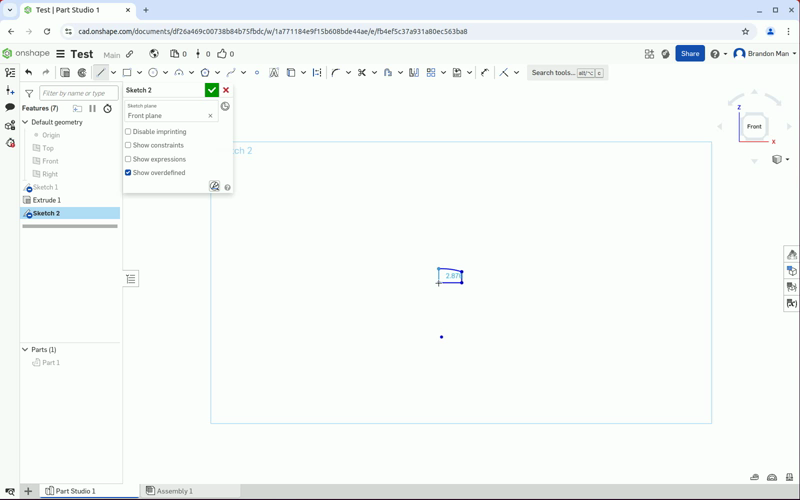
key_up(shift)
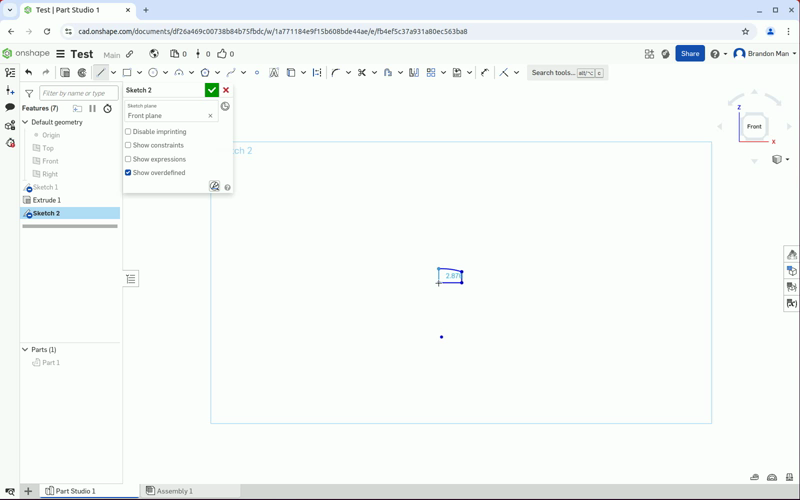
click(438, 282)
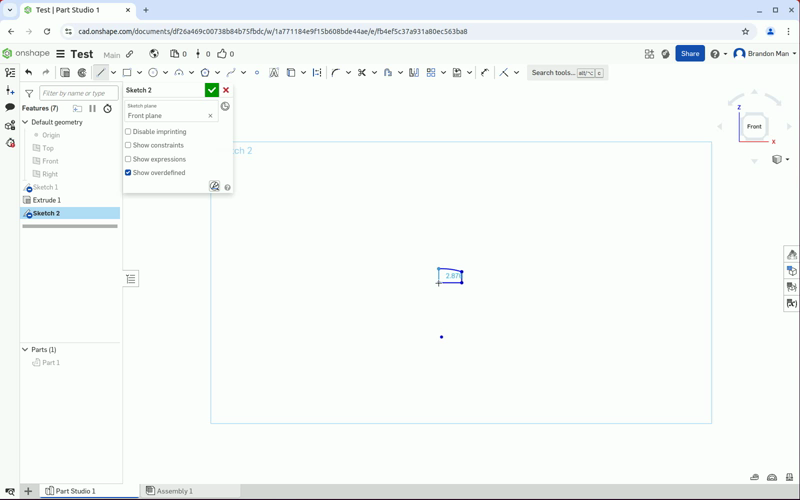
key(esc)
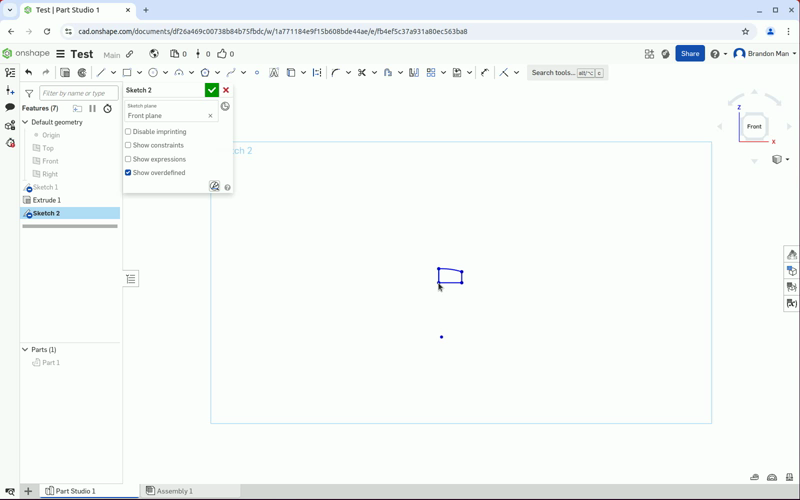
mouse_move(444, 273)
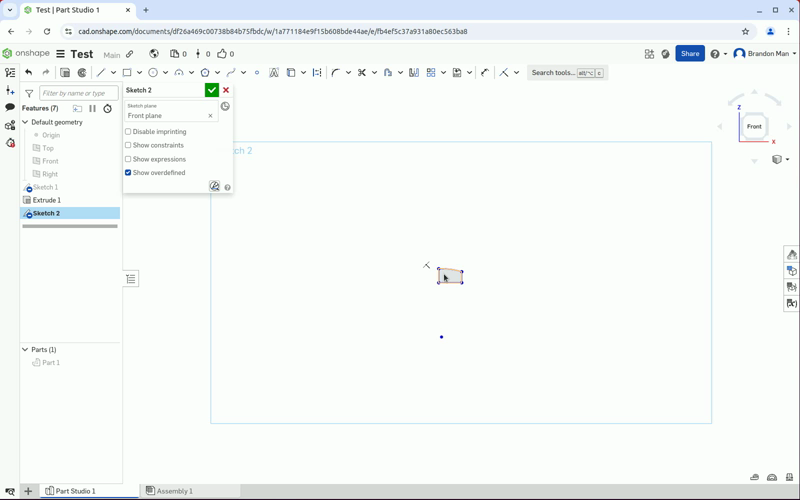
scroll(6)
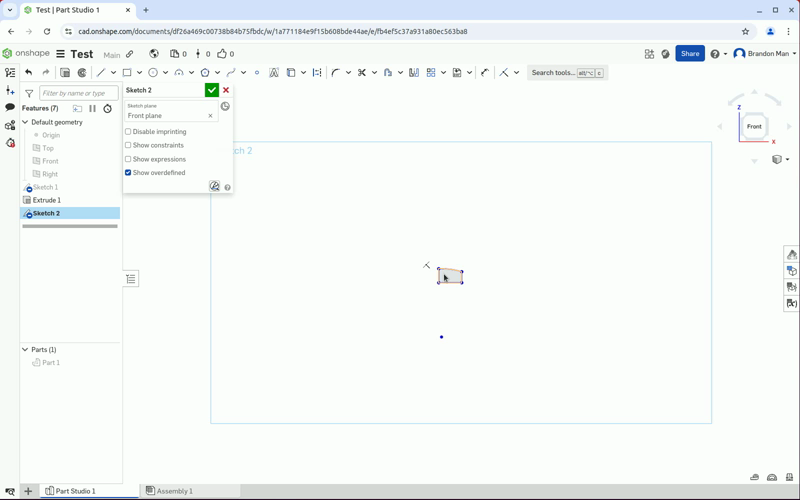
scroll(6)
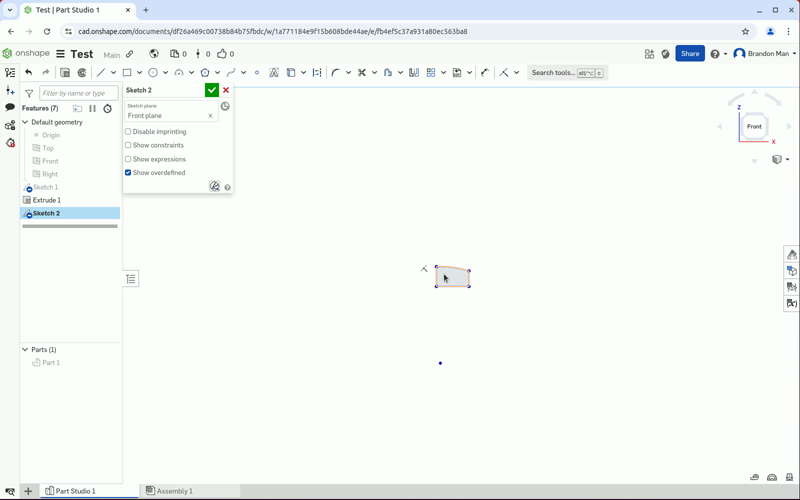
scroll(6)
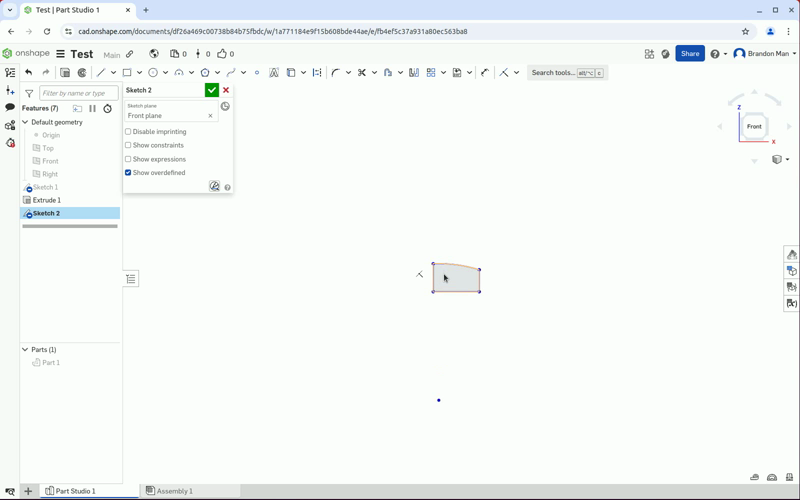
scroll(6)
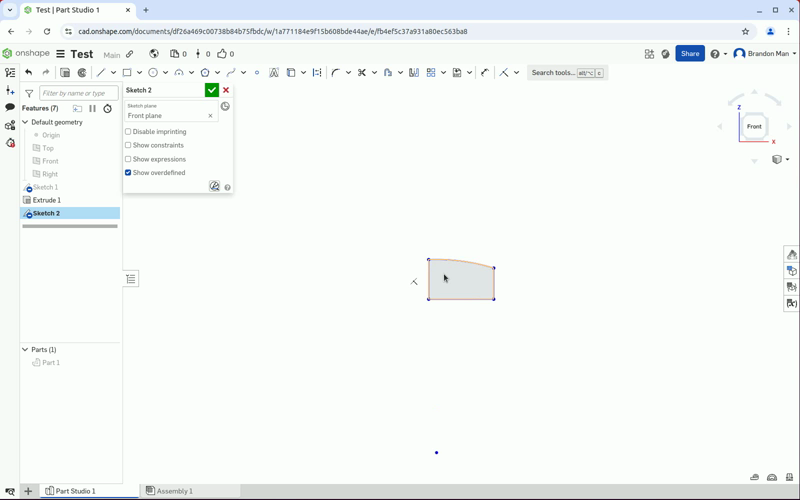
scroll(6)
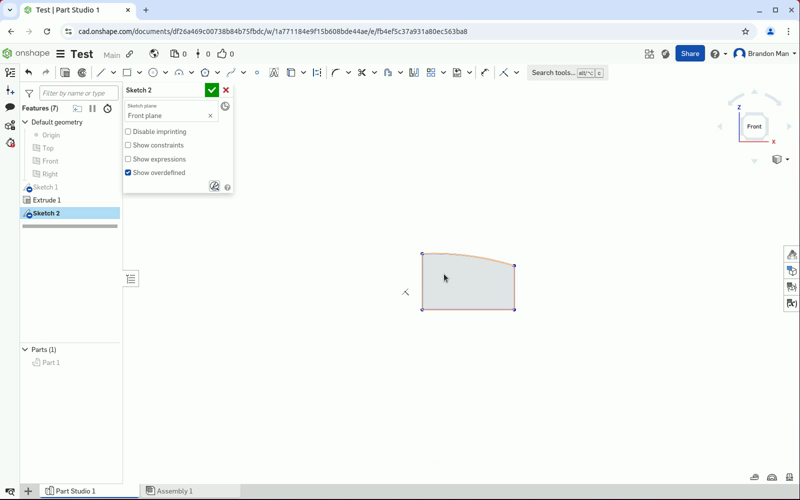
scroll(6)
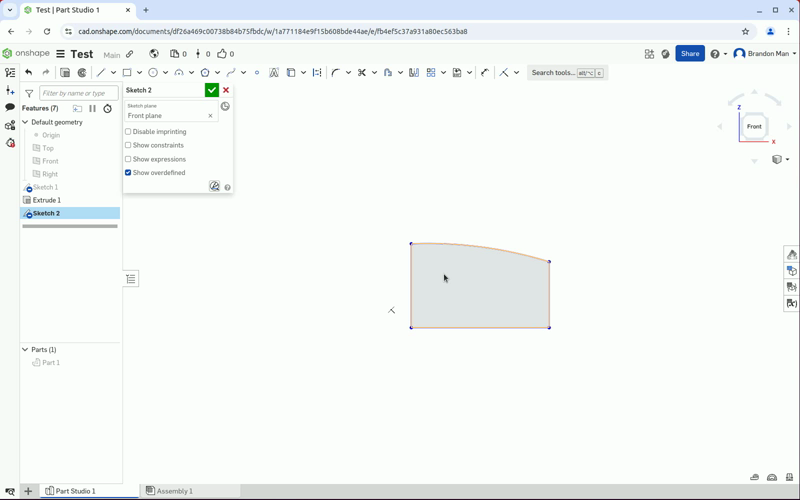
scroll(6)
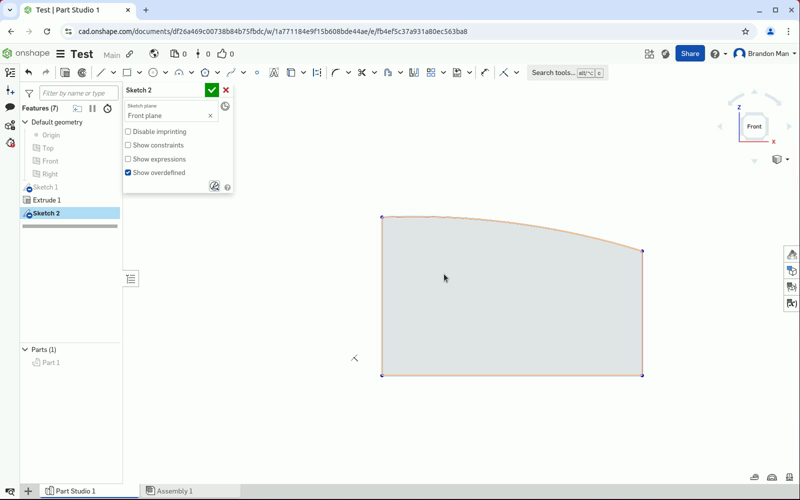
click(444, 273)
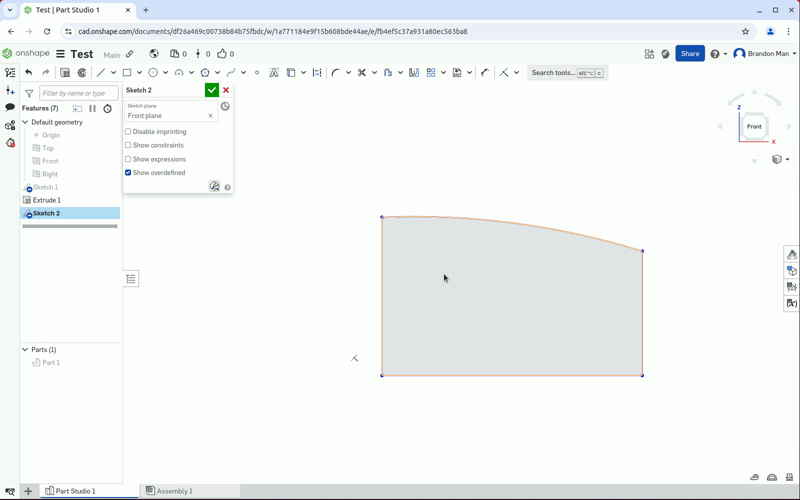
scroll(-6)
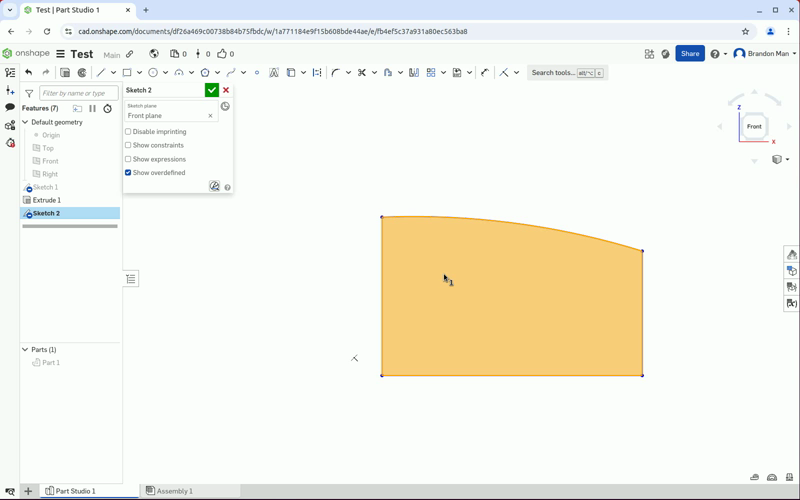
scroll(-6)
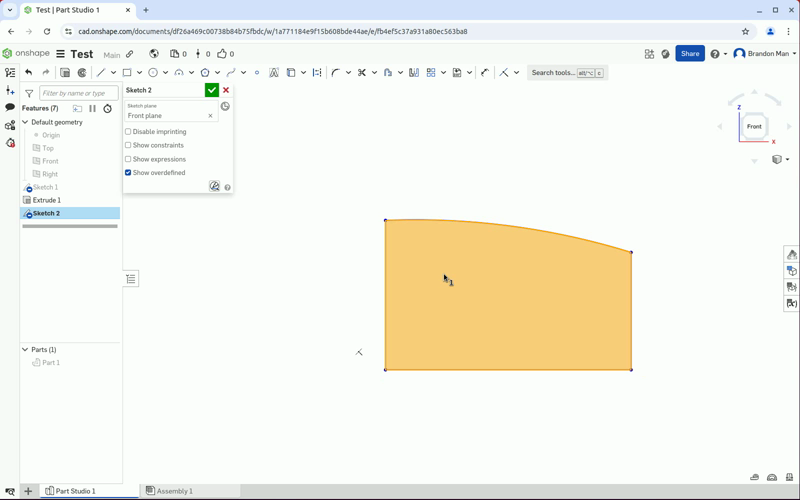
scroll(-6)
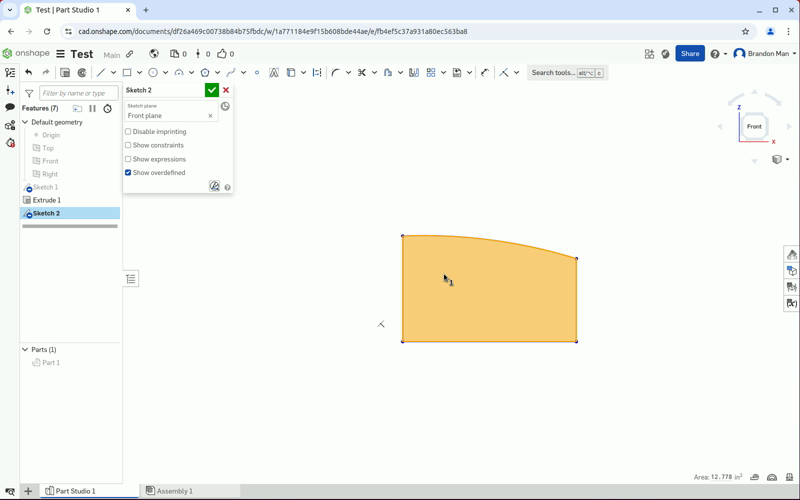
scroll(-6)
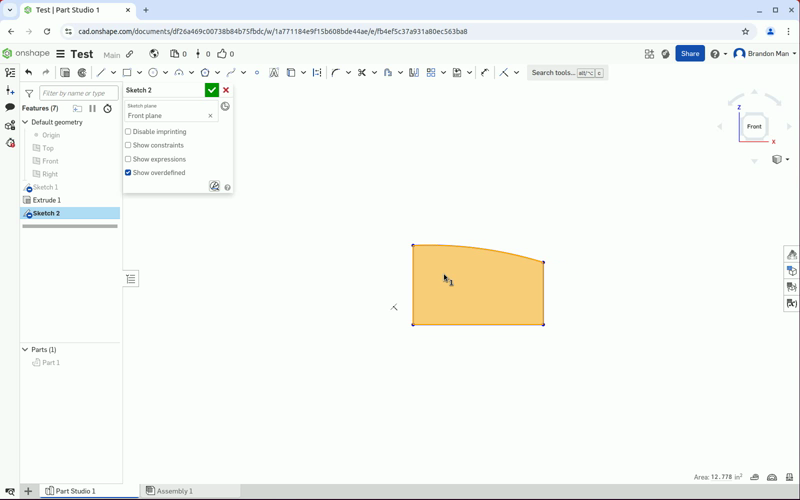
scroll(-6)
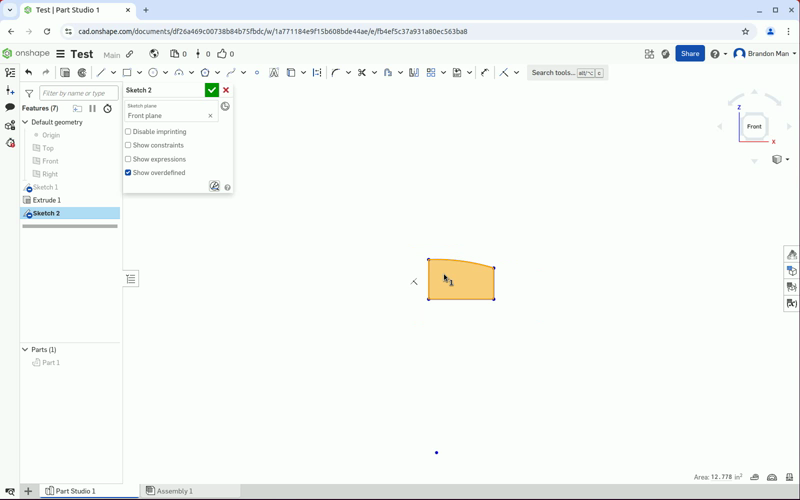
scroll(-6)
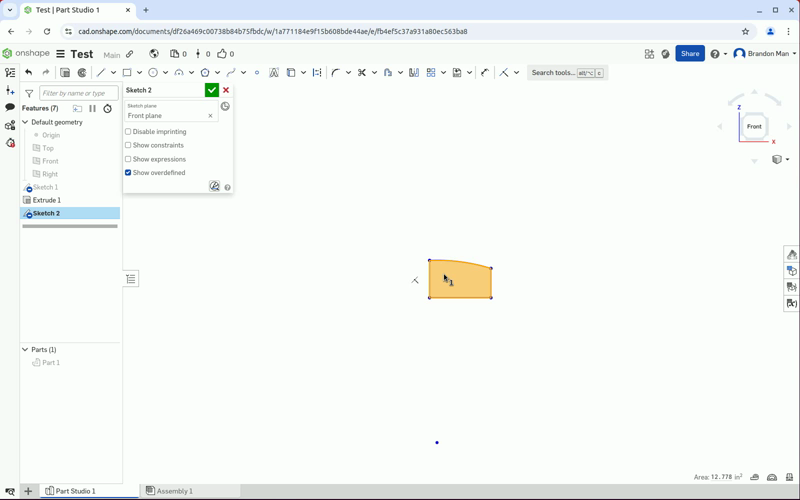
scroll(-6)
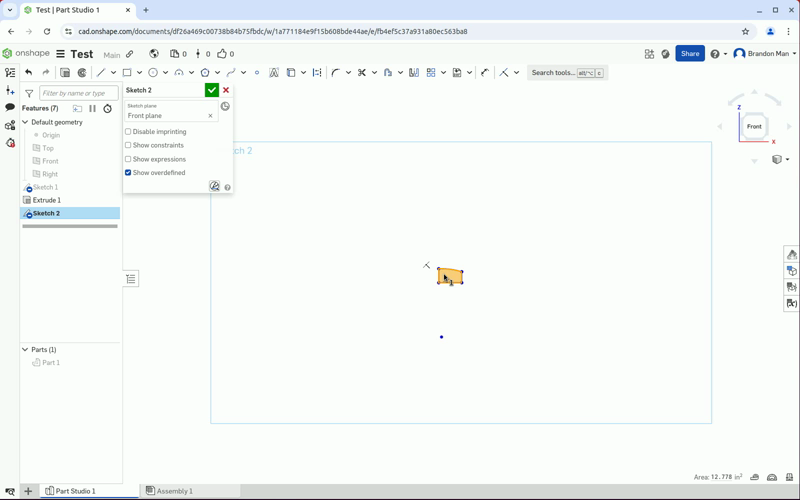
mouse_move(73, 352)
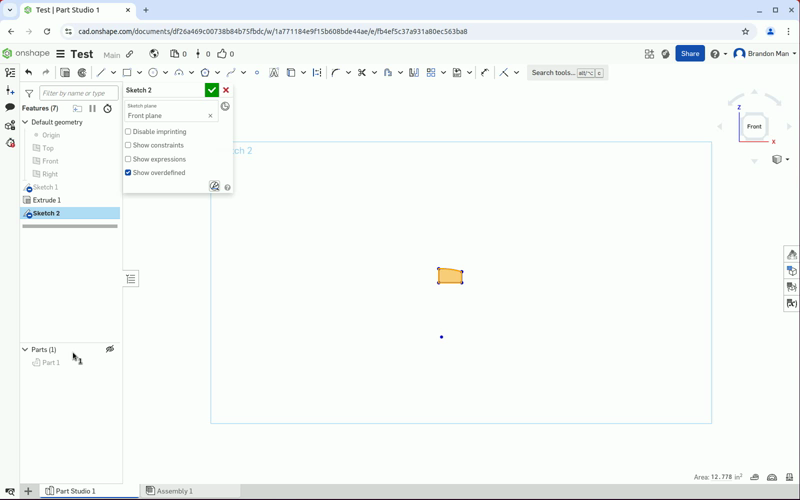
key(shift+y)
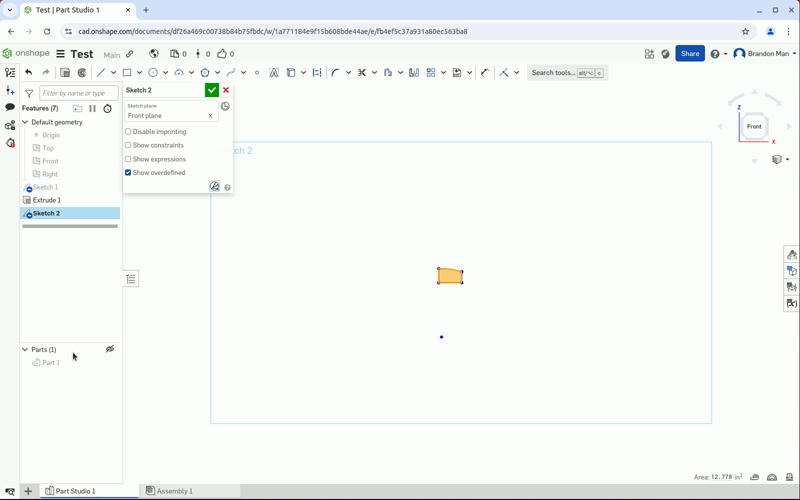
key(shift+e)
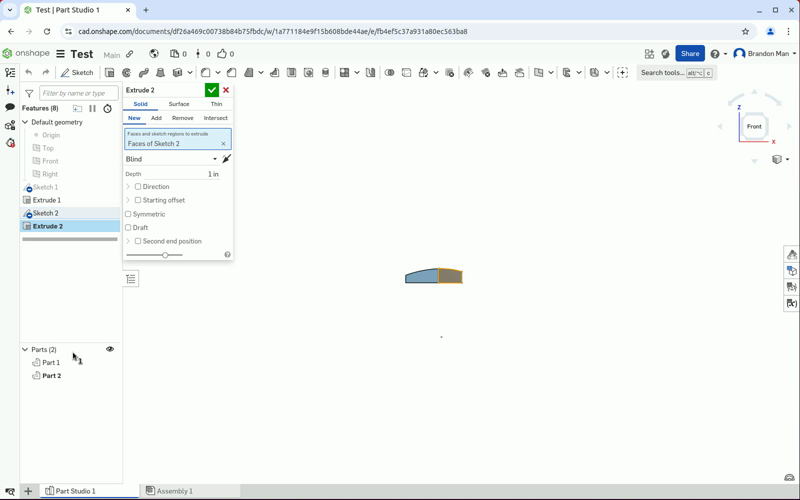
mouse_move(143, 106)
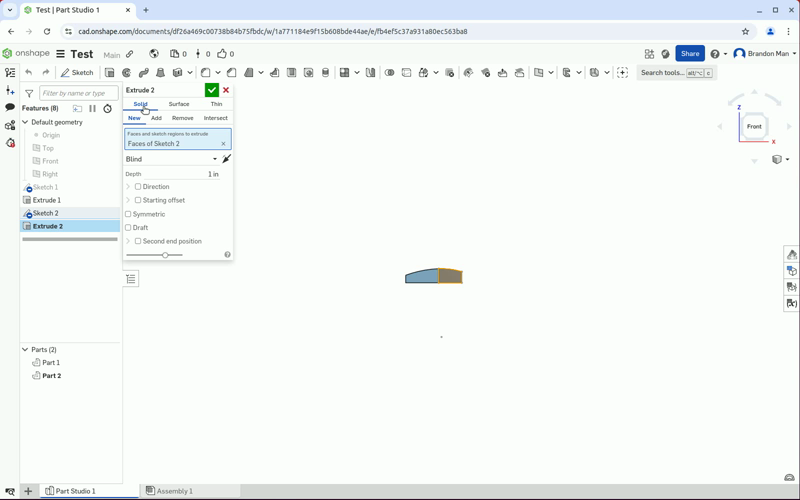
click(143, 106)
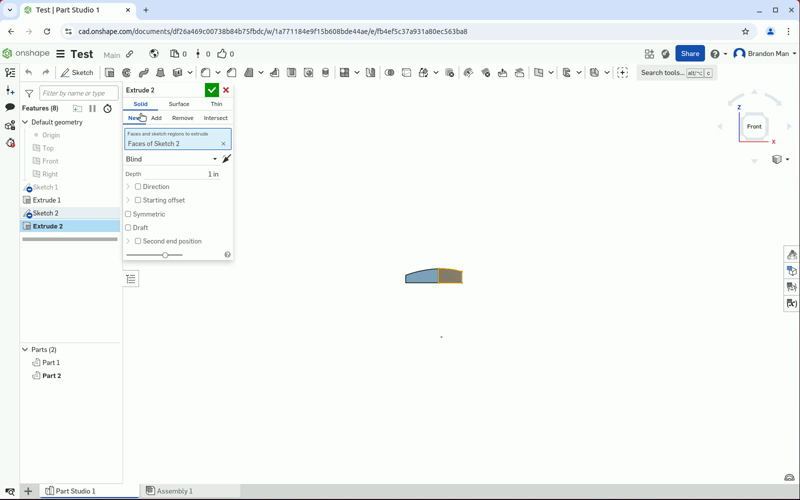
mouse_move(137, 120)
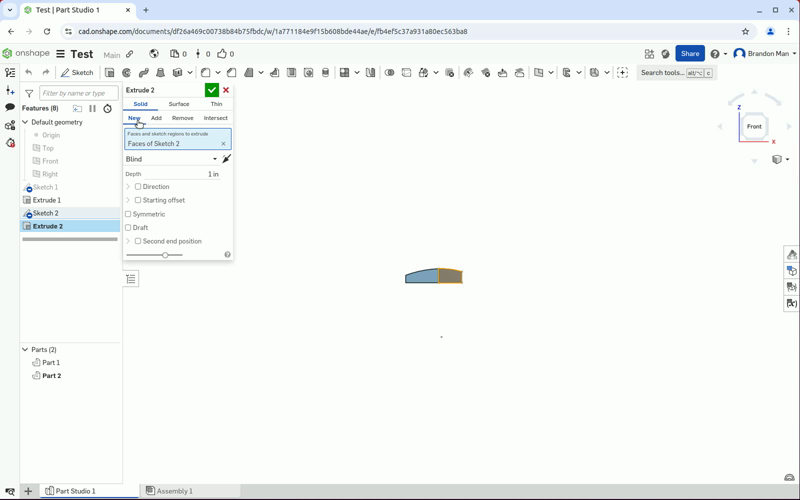
click(137, 120)
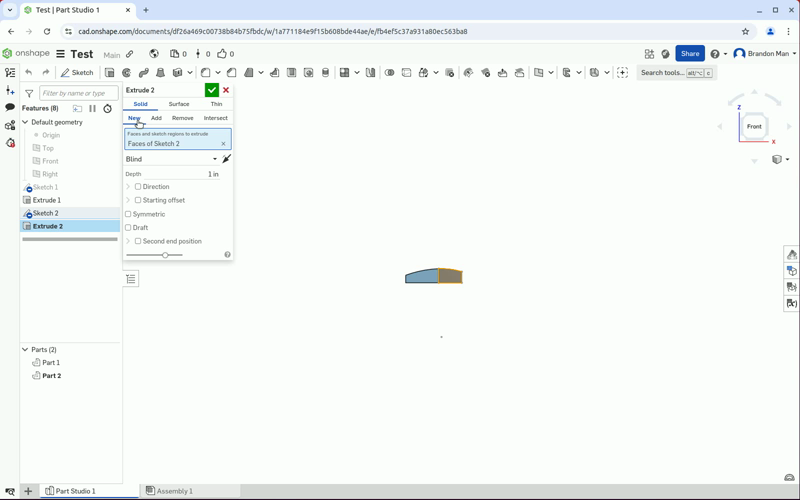
key(tab, 4)
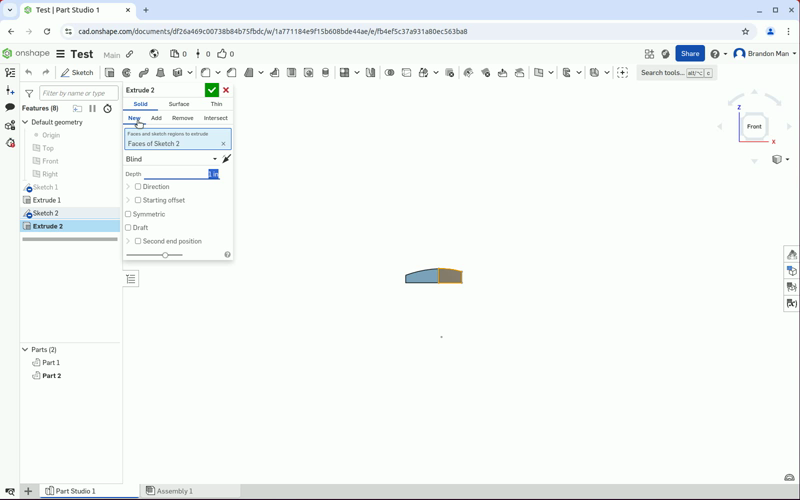
text(23.108)
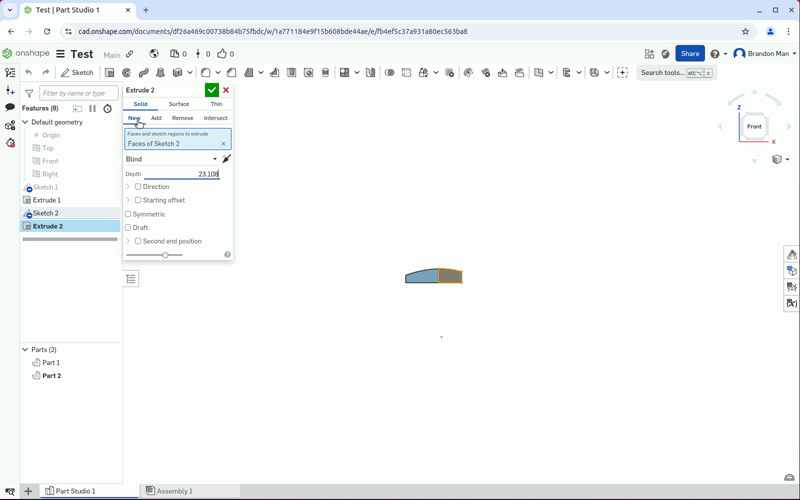
key(enter)
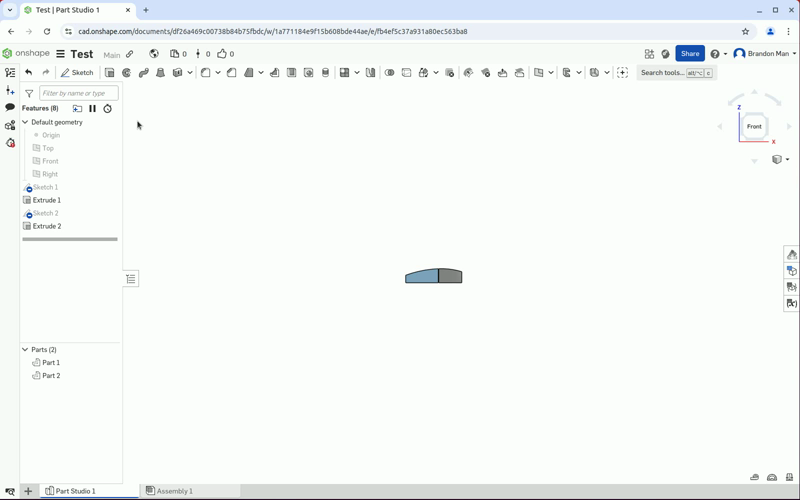
key(shift+h)
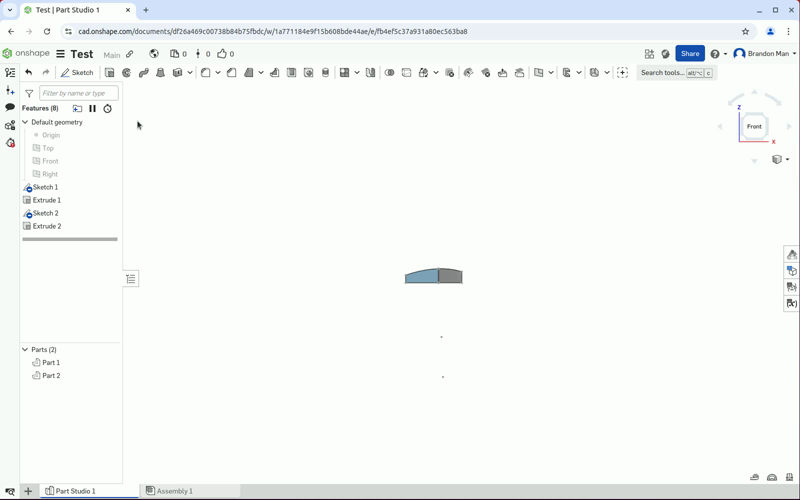
key(shift+h)
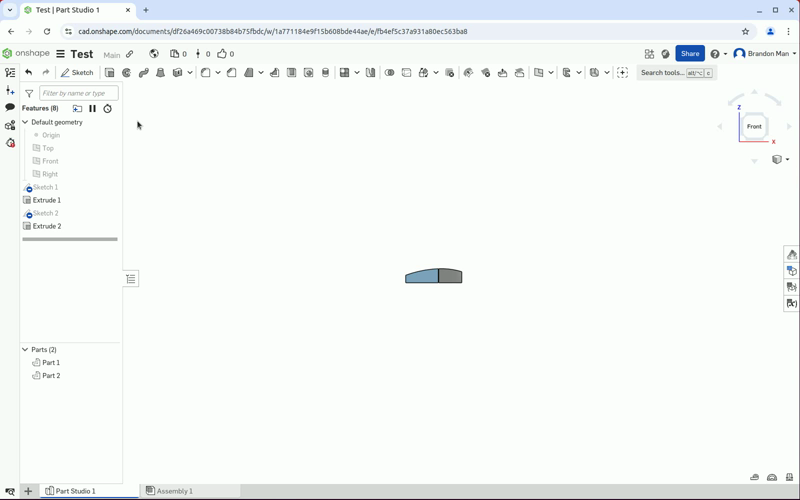
mouse_move(73, 189)
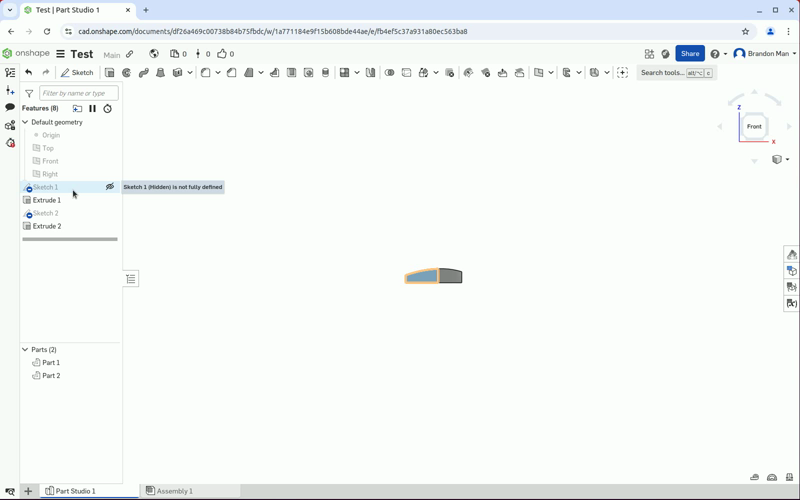
click(73, 189)
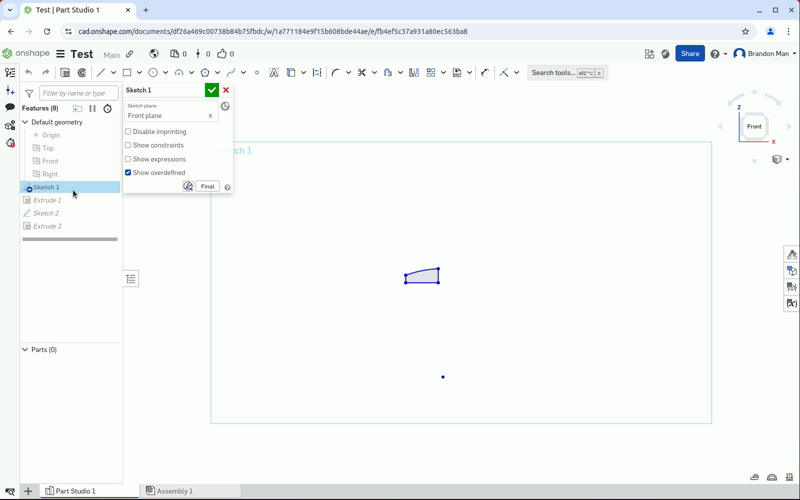
mouse_move(229, 92)
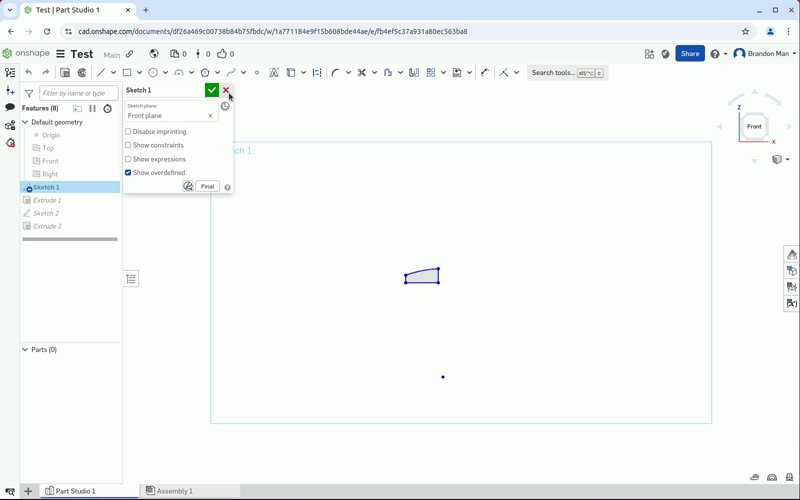
click(229, 92)
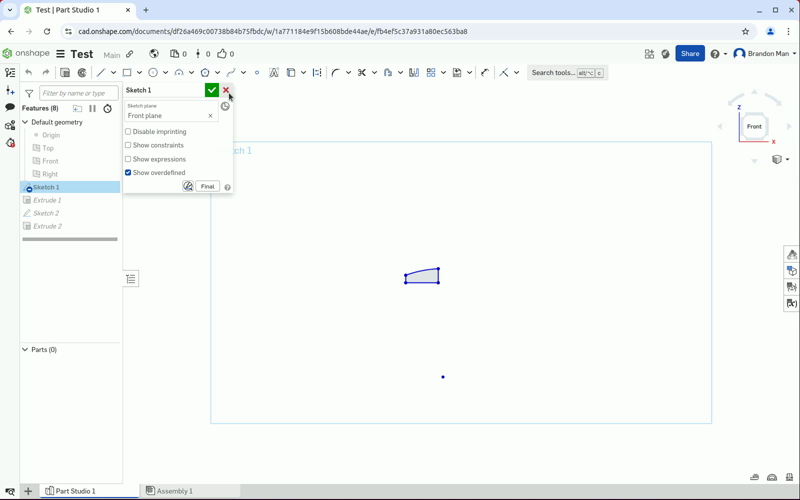
key(shift+s)
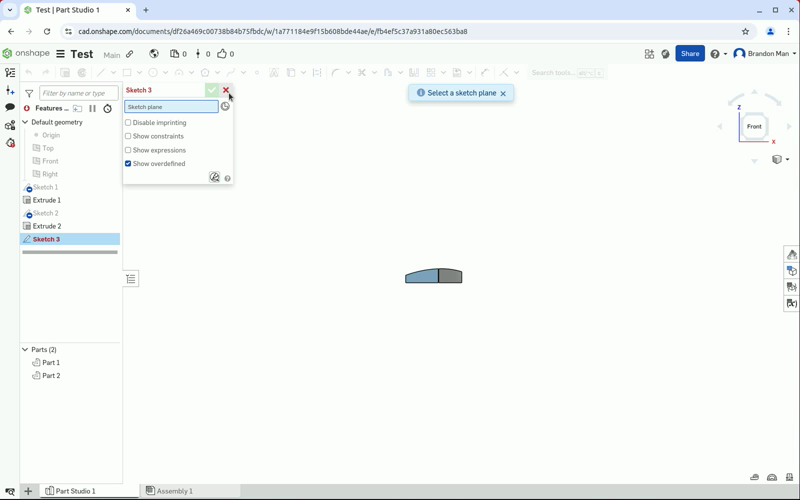
mouse_move(73, 163)
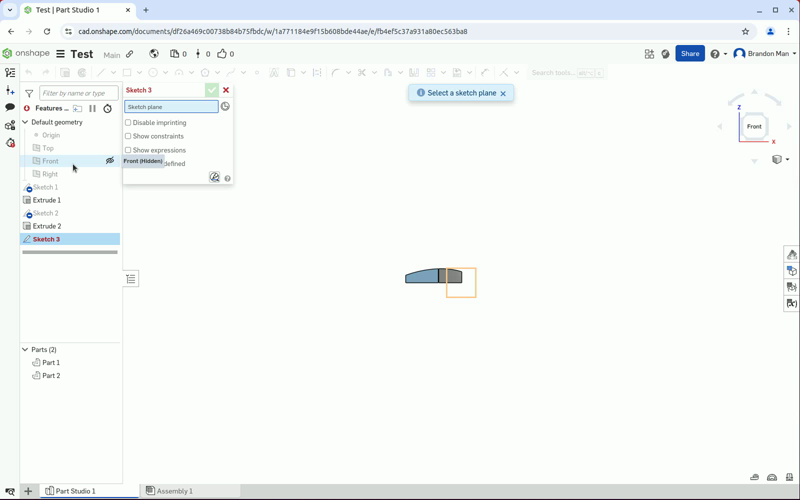
click(73, 163)
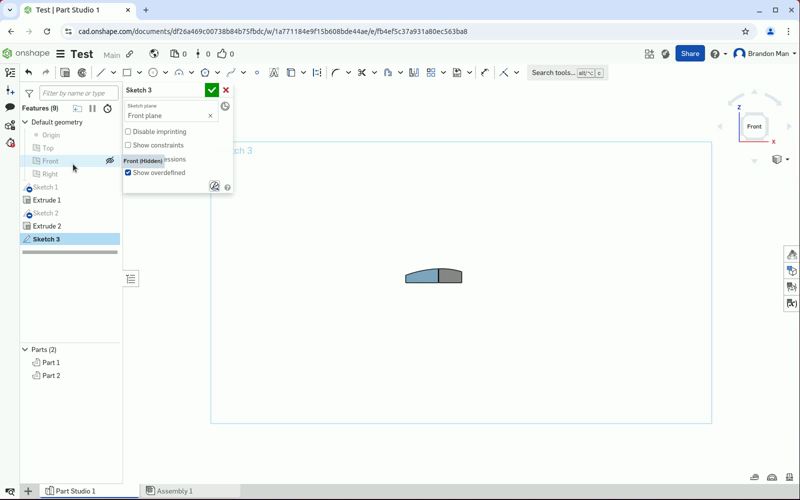
mouse_move(73, 352)
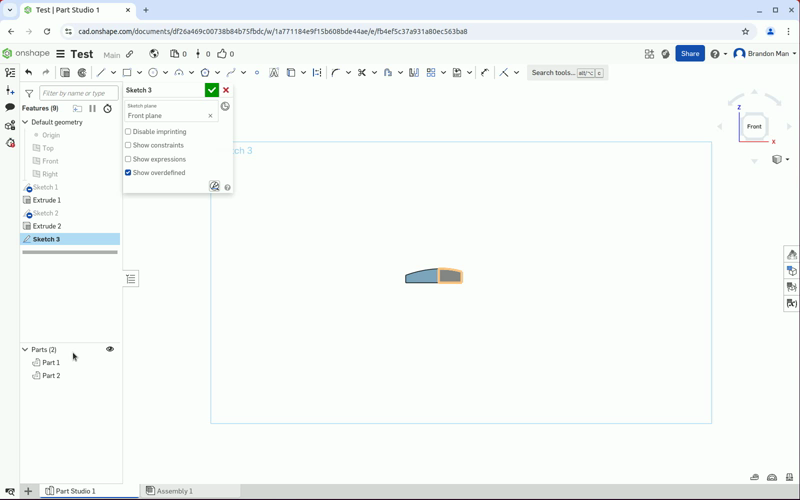
key(y)
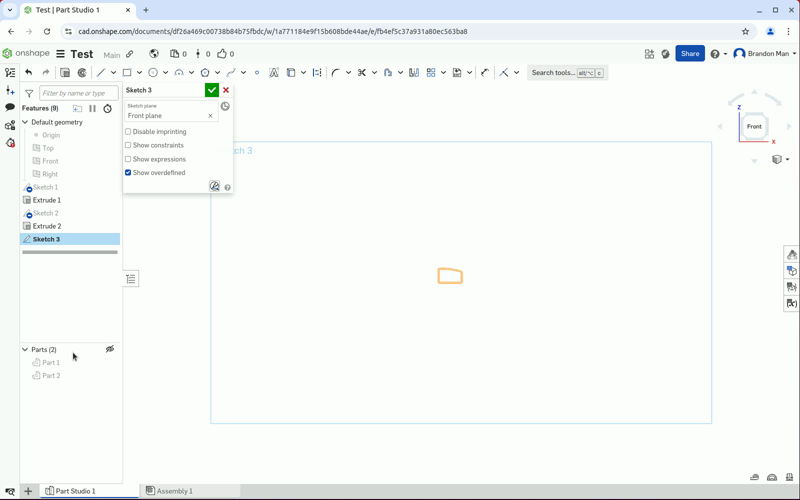
key(l)
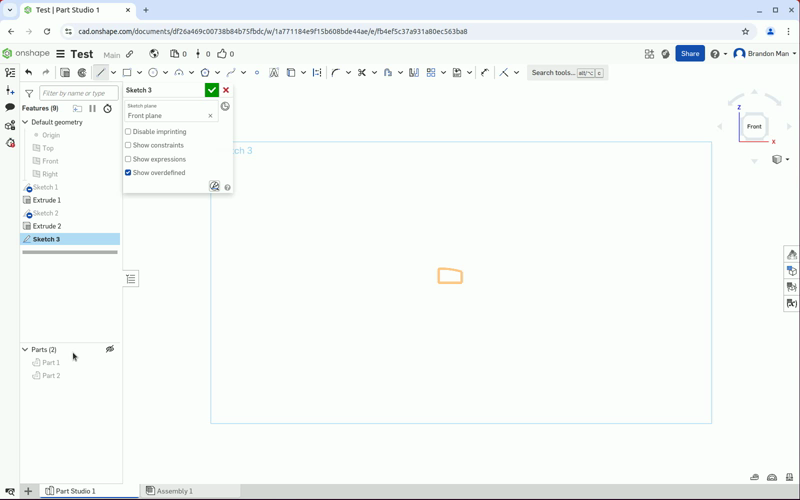
key_down(shift)
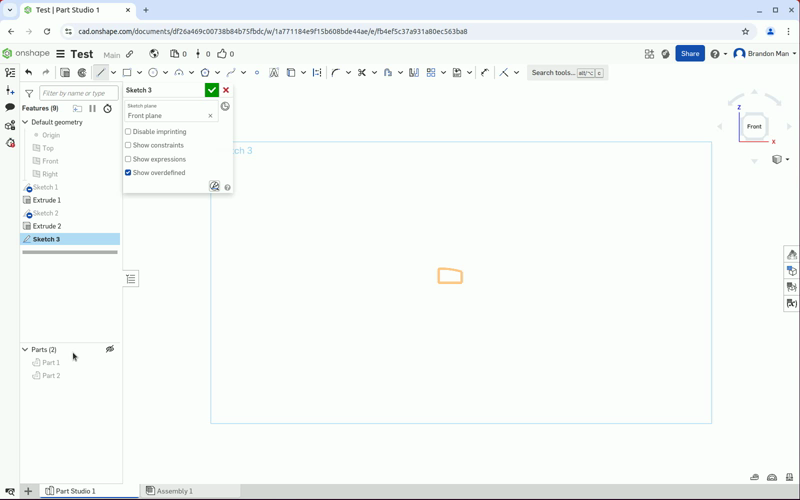
mouse_move(476, 282)
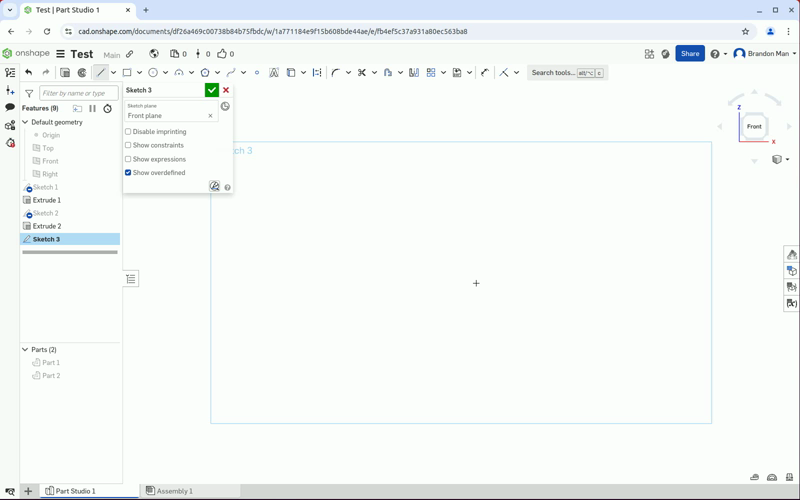
click(476, 282)
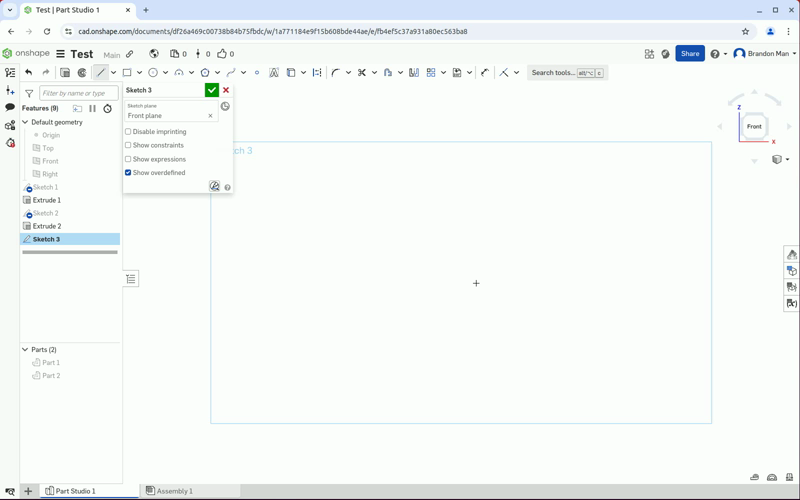
key_up(shift)
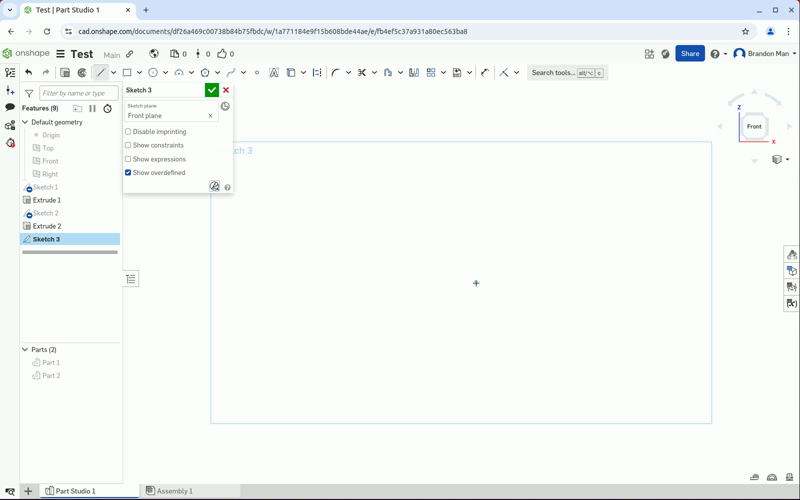
key_down(shift)
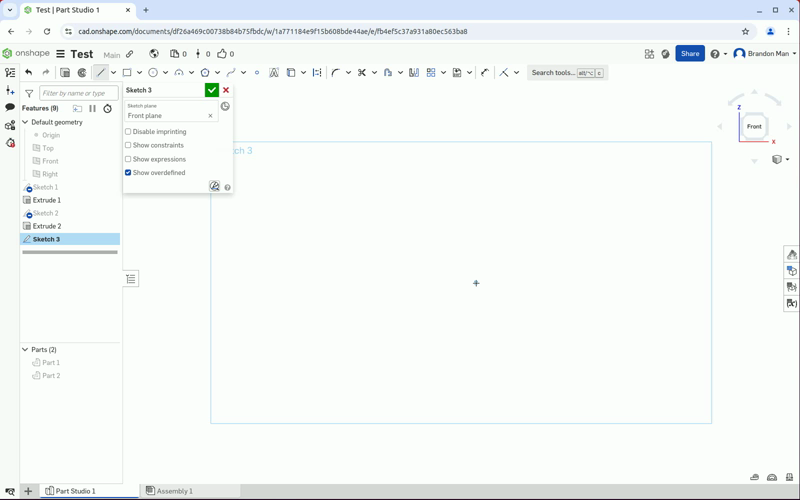
mouse_move(506, 282)
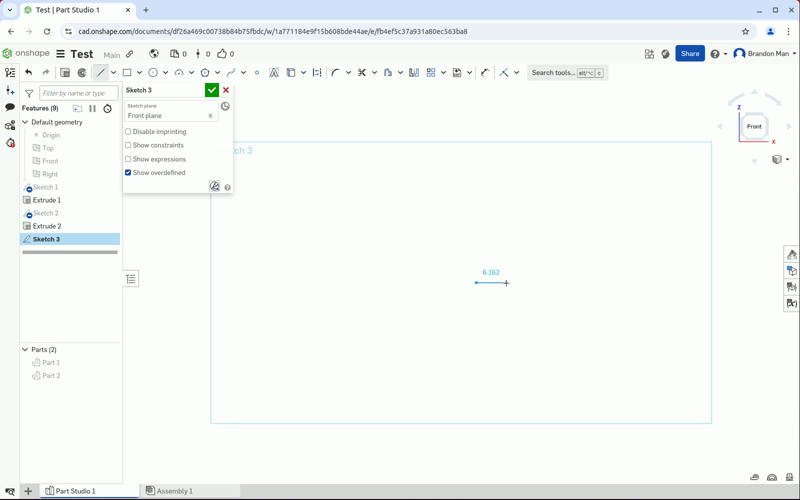
mouse_move(481, 282)
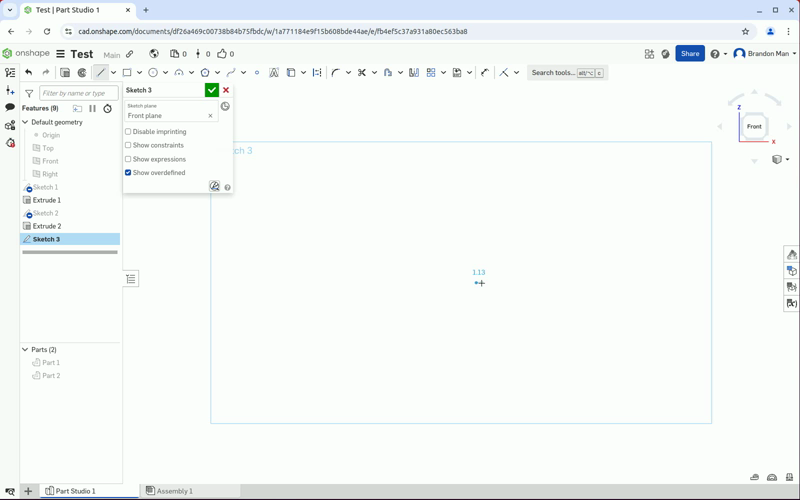
scroll(6)
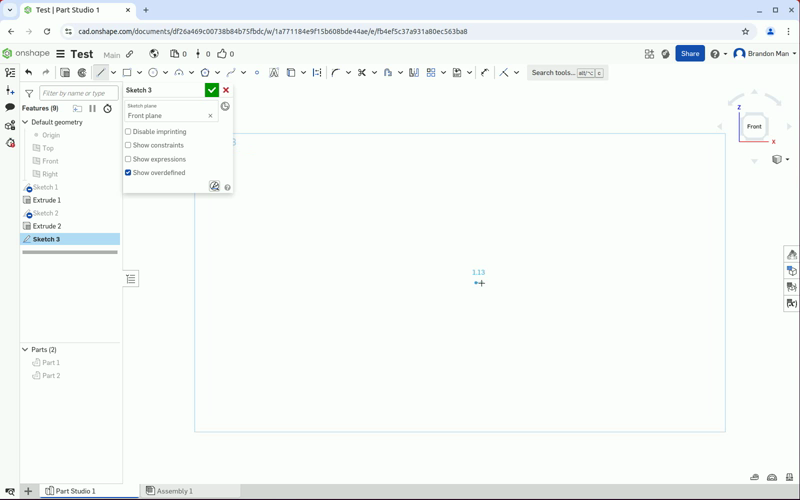
scroll(6)
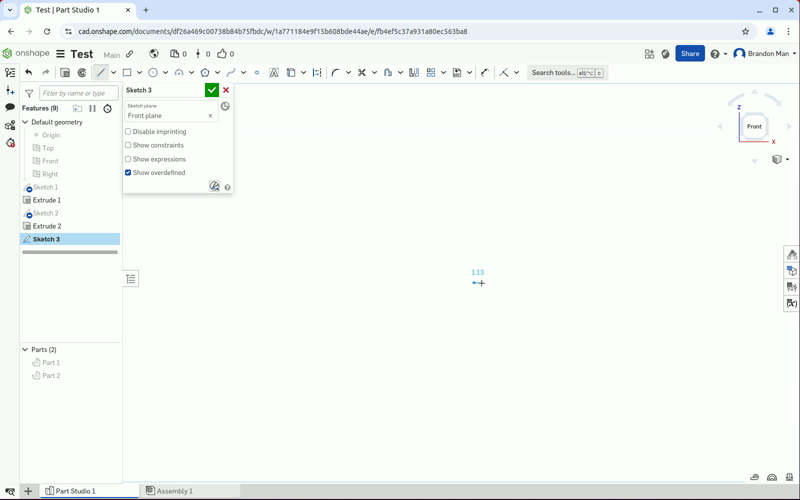
scroll(6)
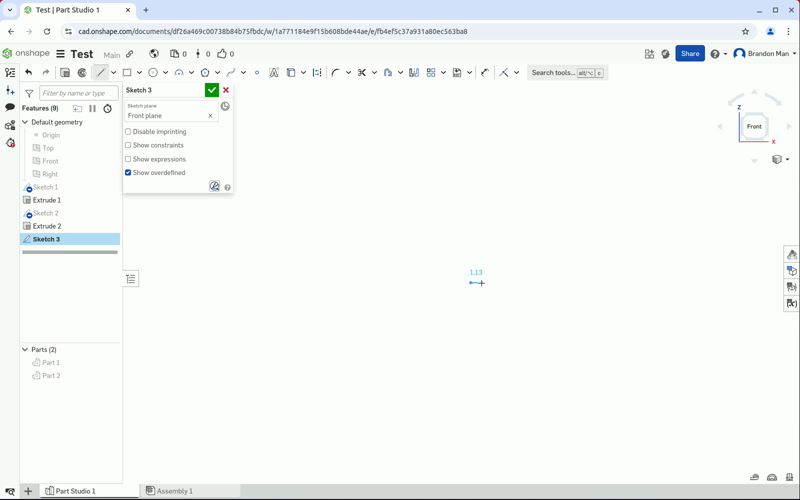
scroll(6)
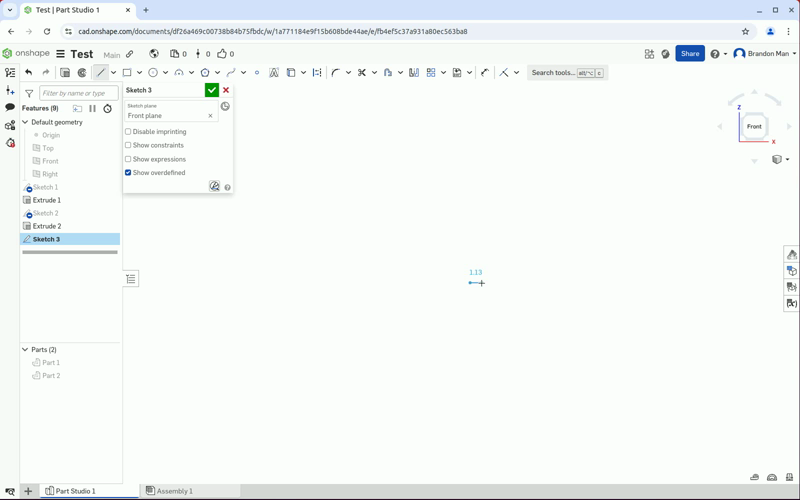
scroll(6)
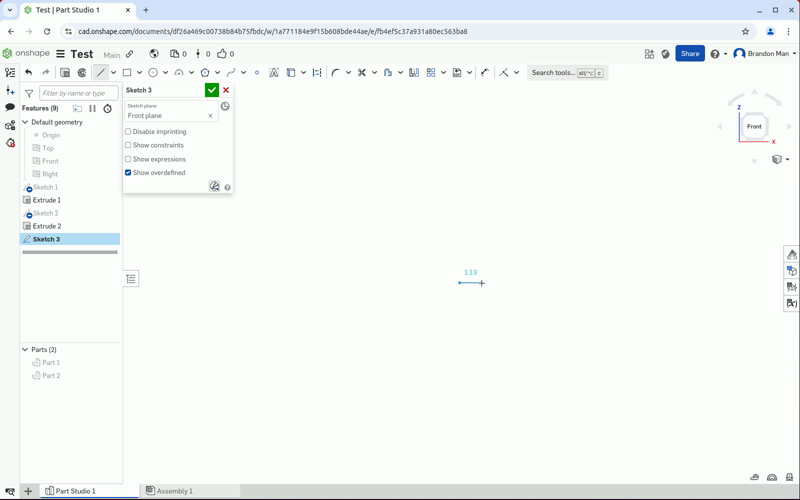
scroll(6)
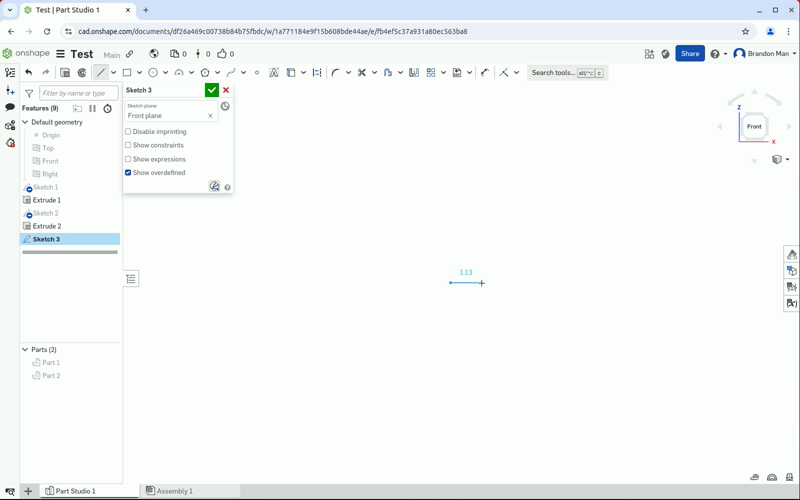
scroll(6)
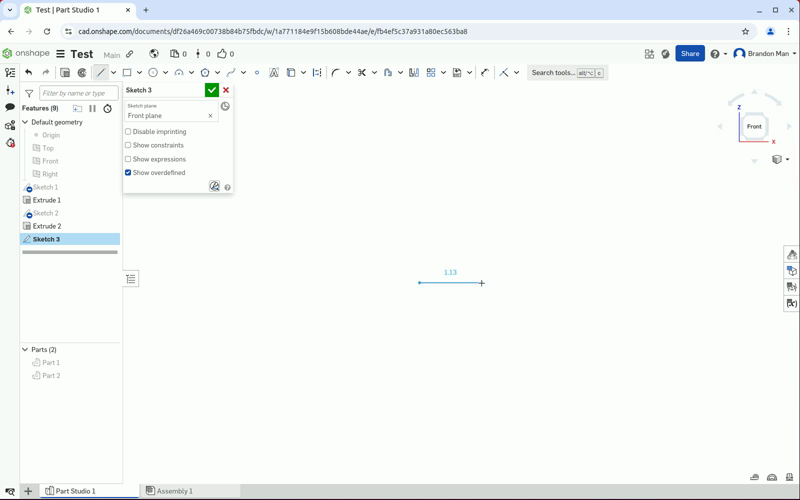
click(481, 282)
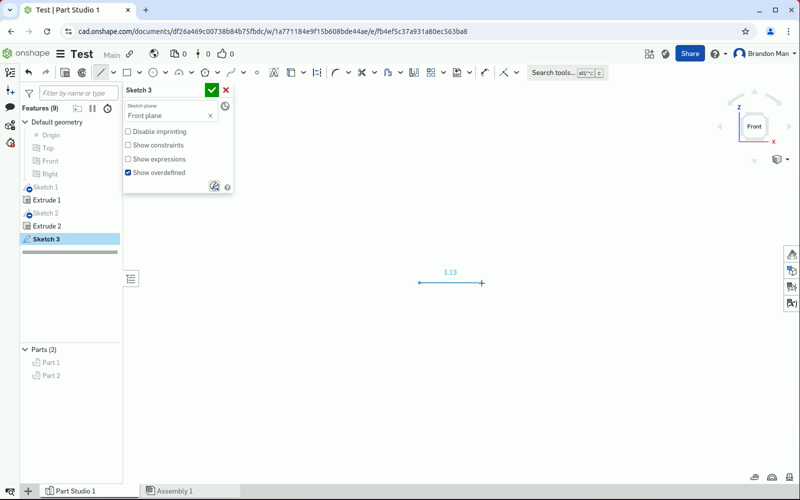
scroll(-6)
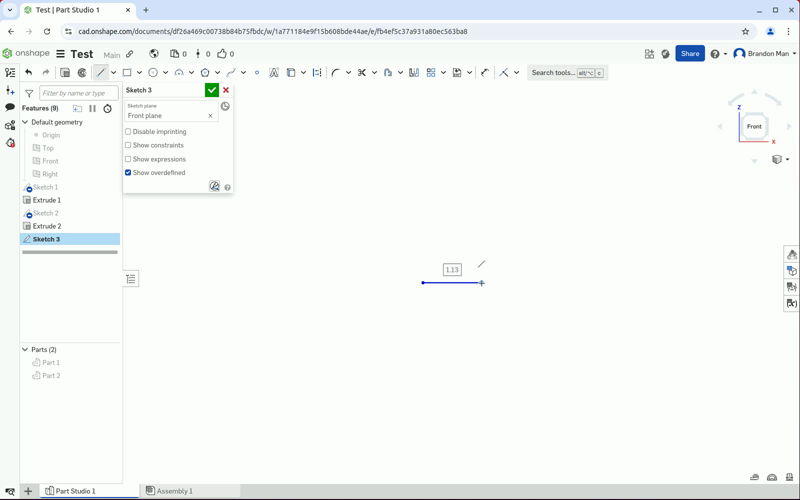
scroll(-6)
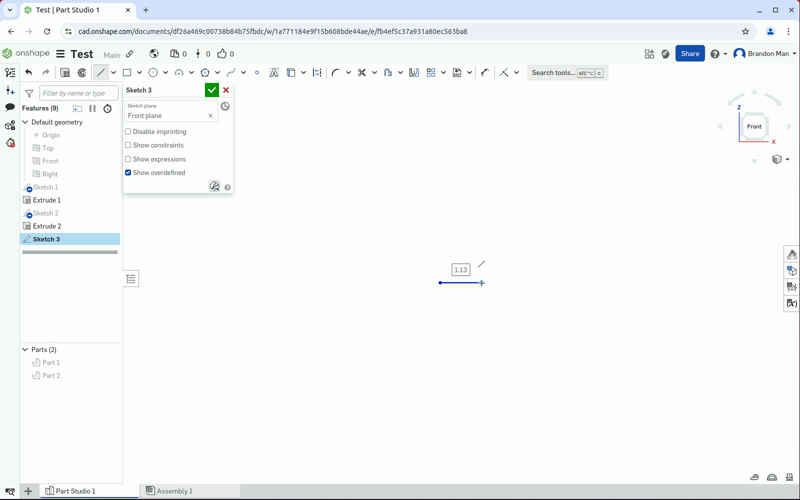
scroll(-6)
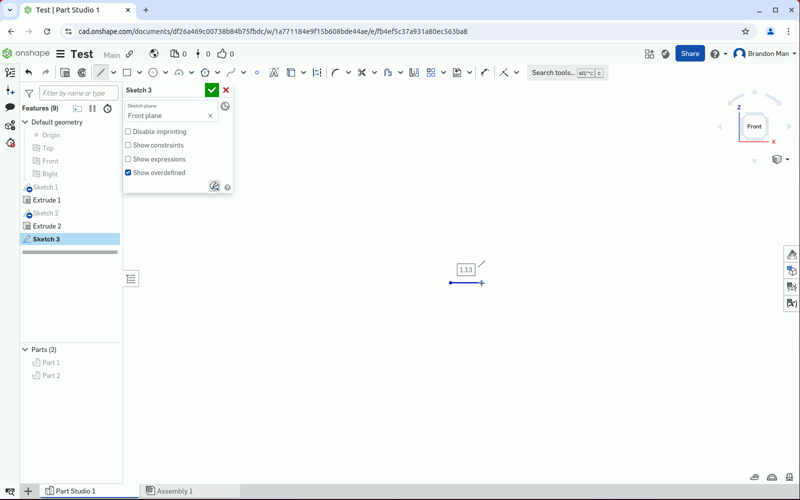
scroll(-6)
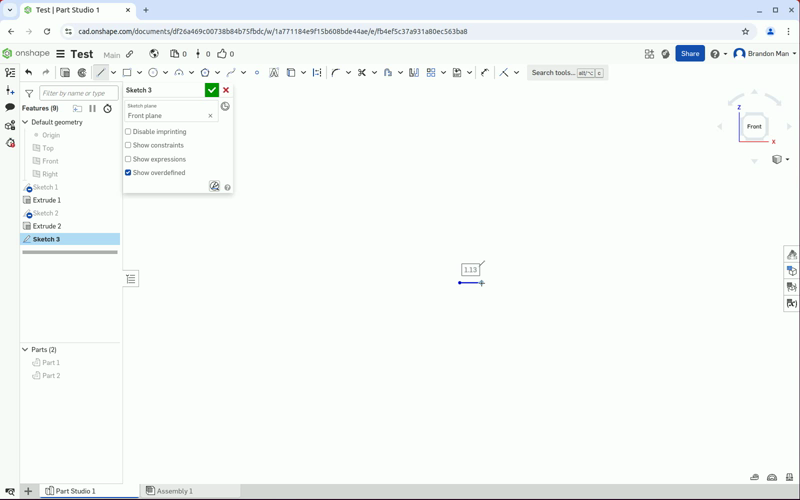
scroll(-6)
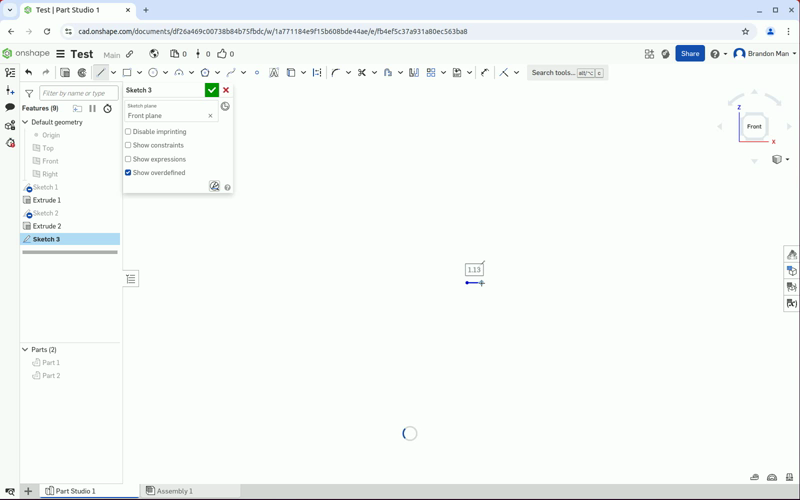
scroll(-6)
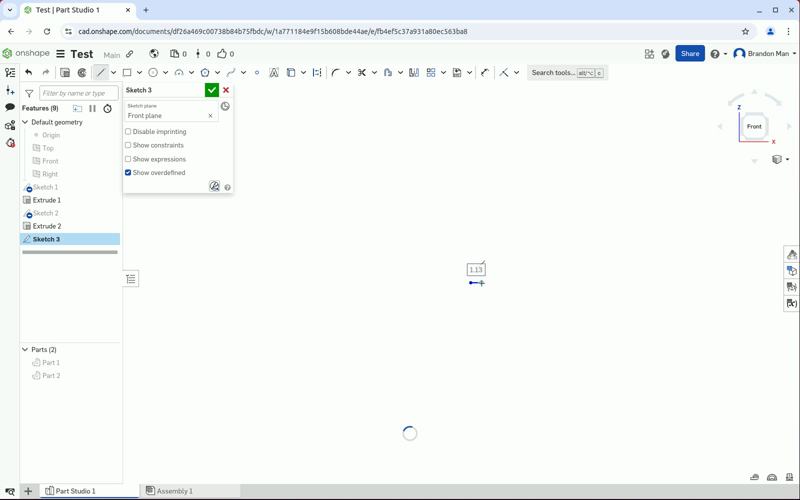
scroll(-6)
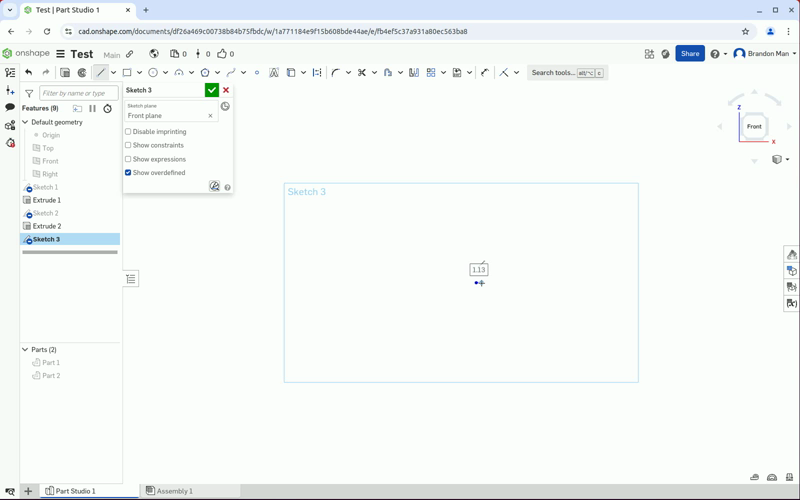
key_up(shift)
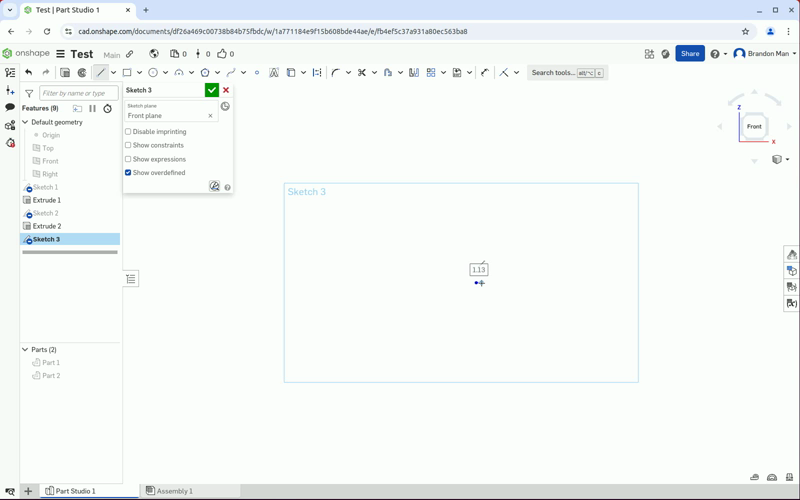
key_down(shift)
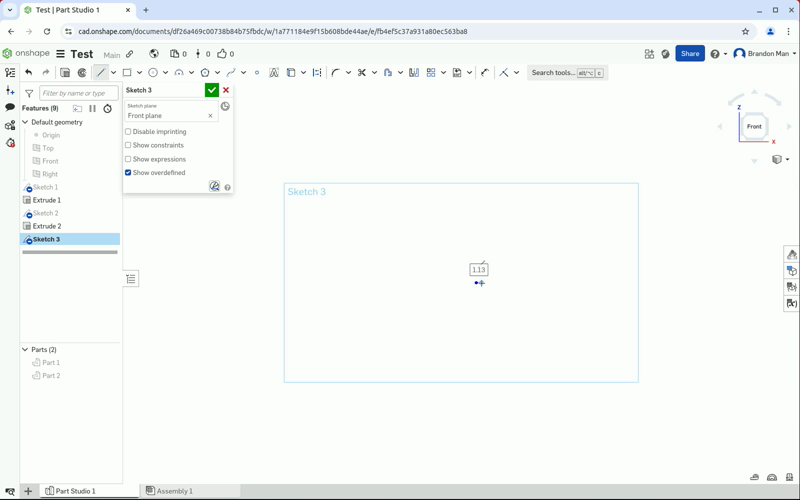
mouse_move(511, 282)
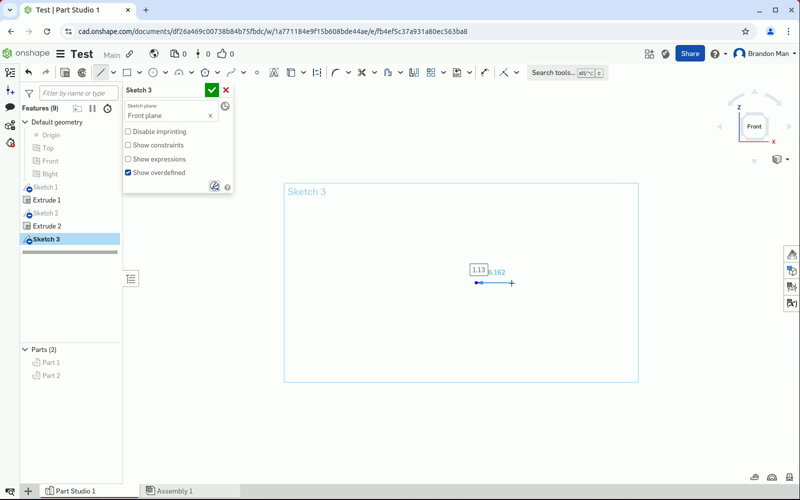
mouse_move(481, 273)
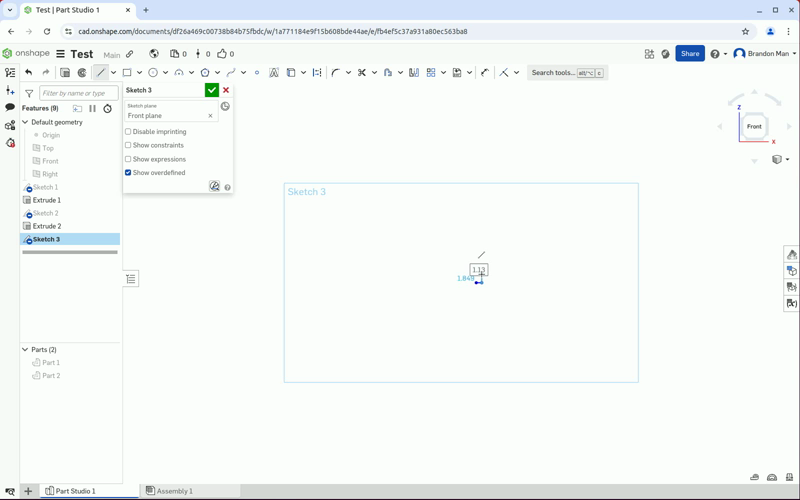
click(481, 273)
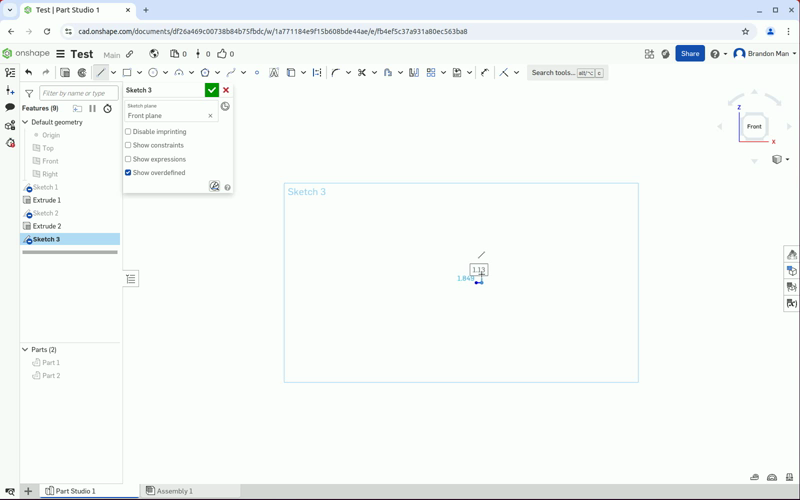
key_up(shift)
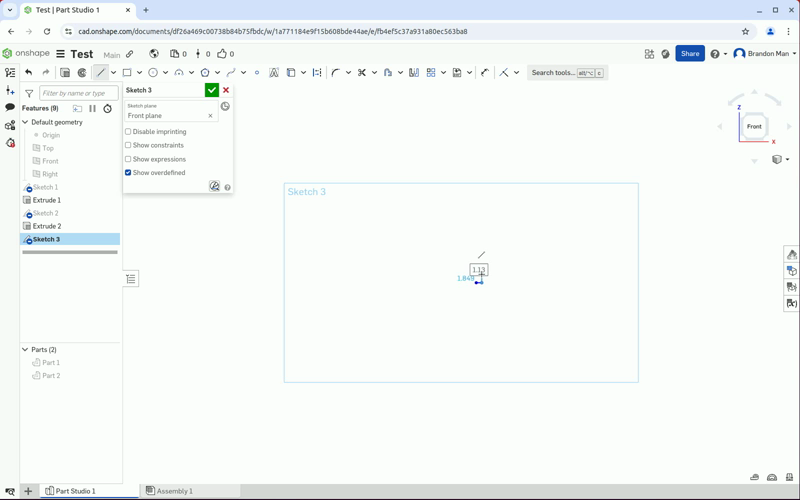
key(esc)
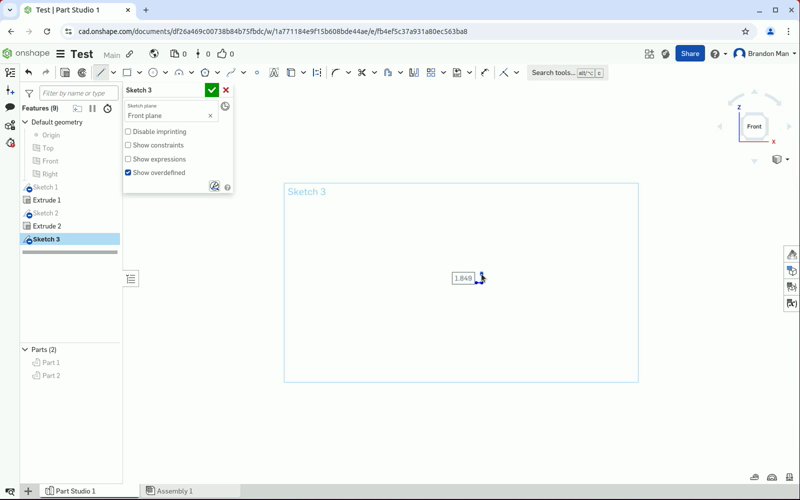
key(a)
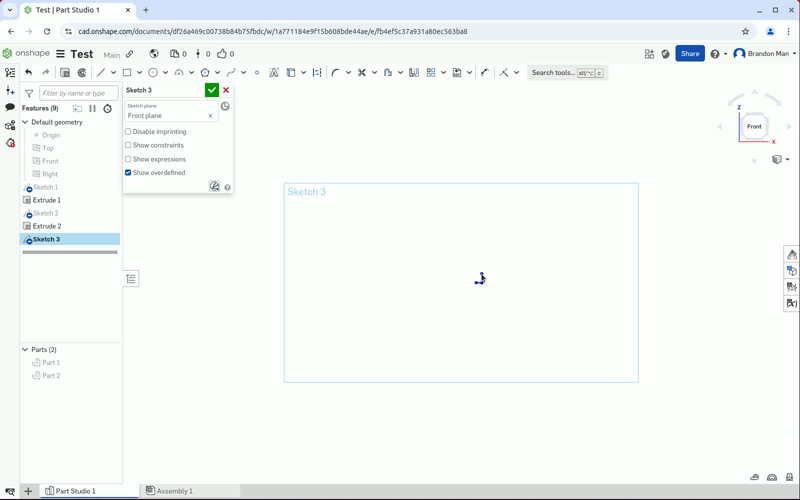
mouse_move(481, 273)
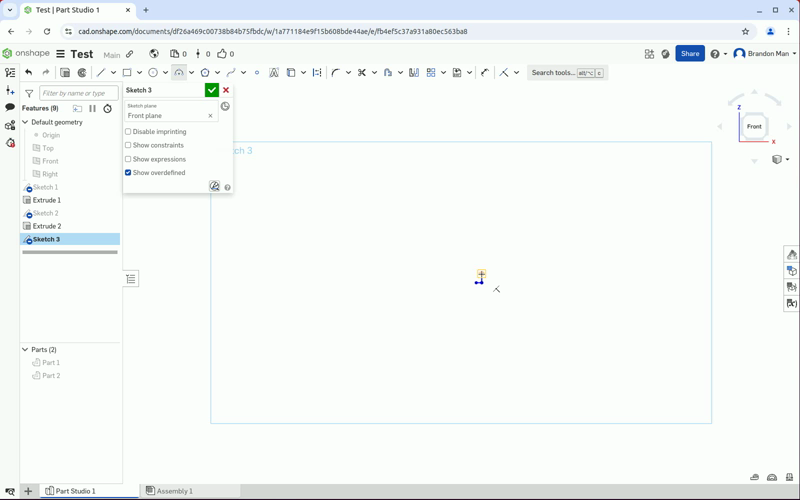
click(481, 273)
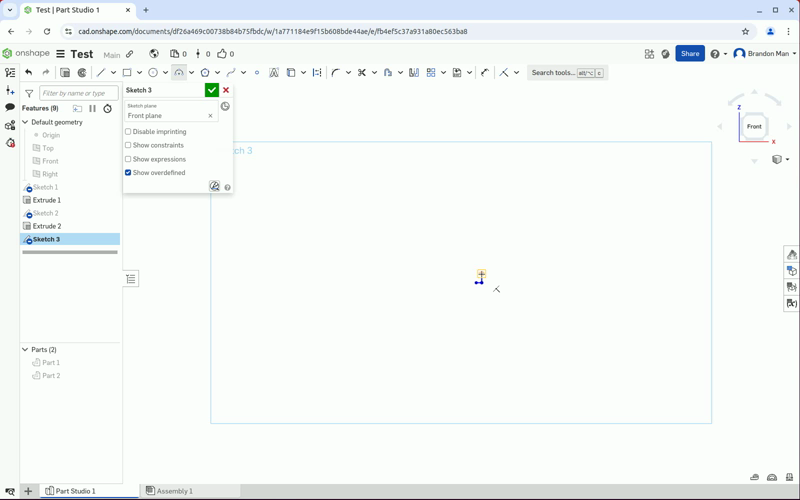
key_down(shift)
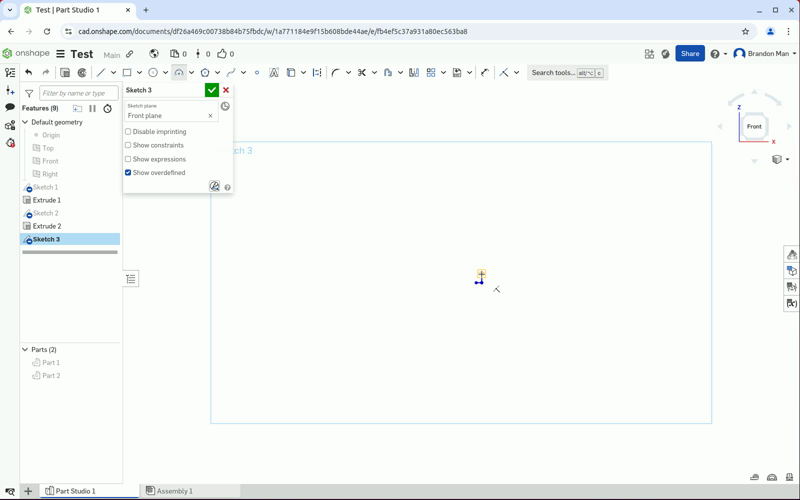
mouse_move(476, 274)
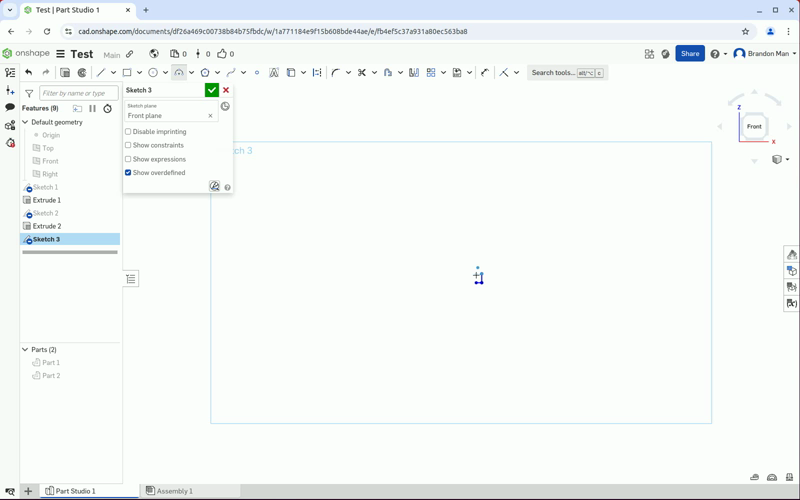
scroll(6)
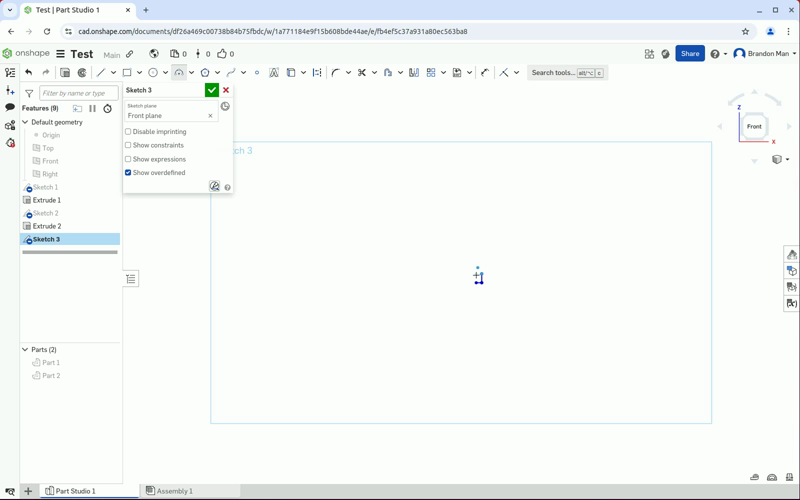
scroll(6)
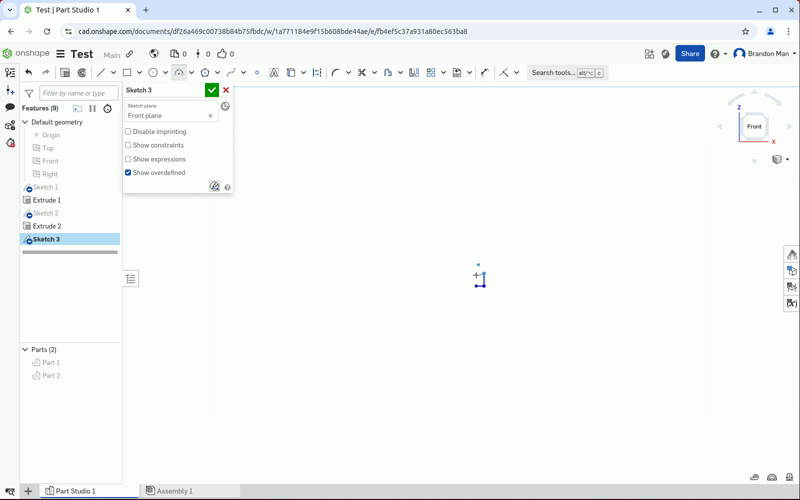
scroll(6)
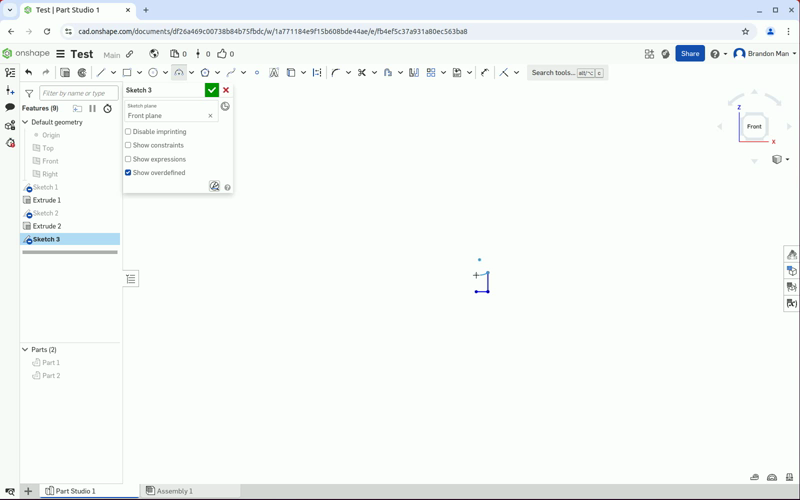
scroll(6)
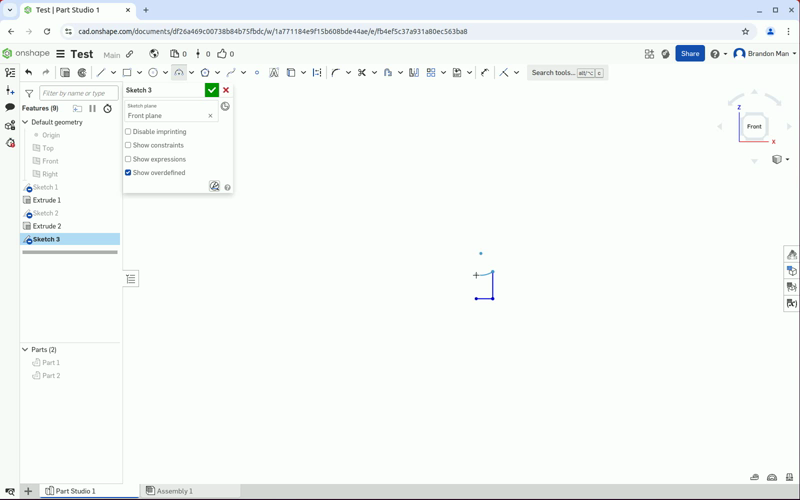
scroll(6)
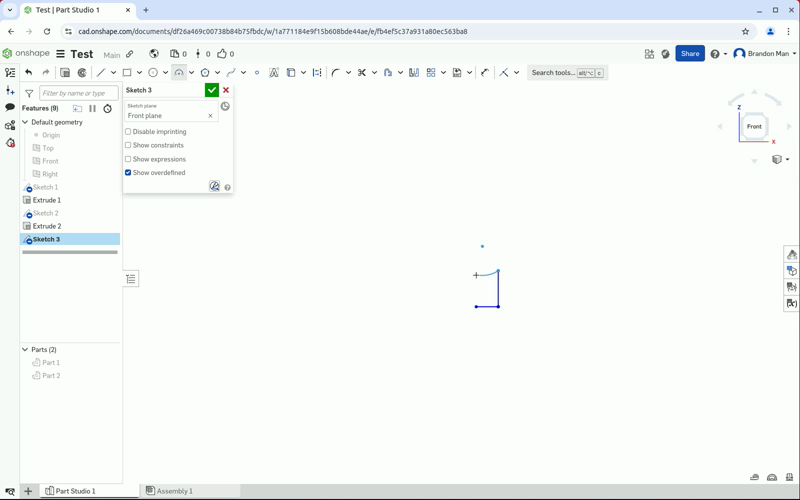
scroll(6)
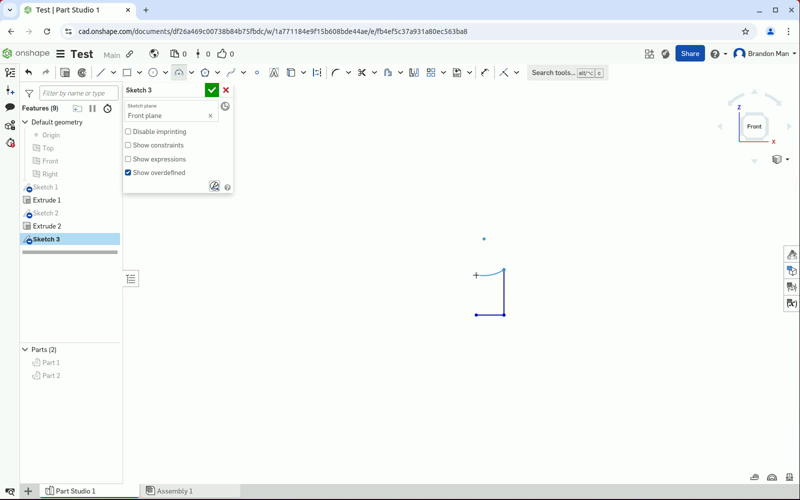
scroll(6)
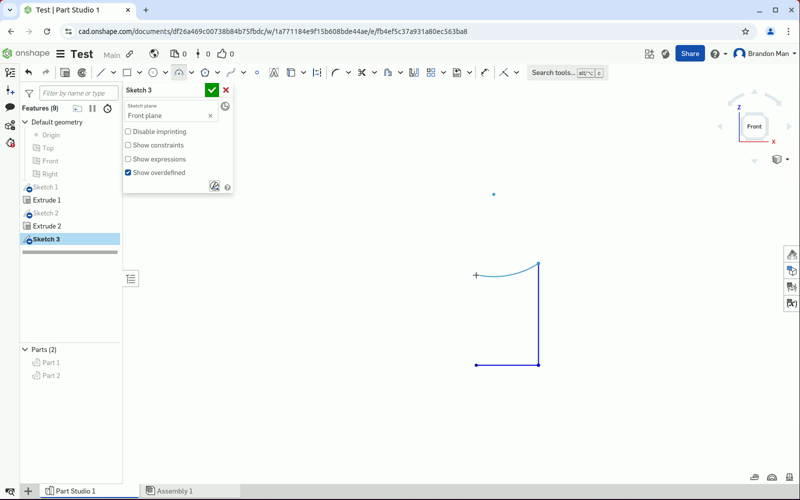
click(476, 274)
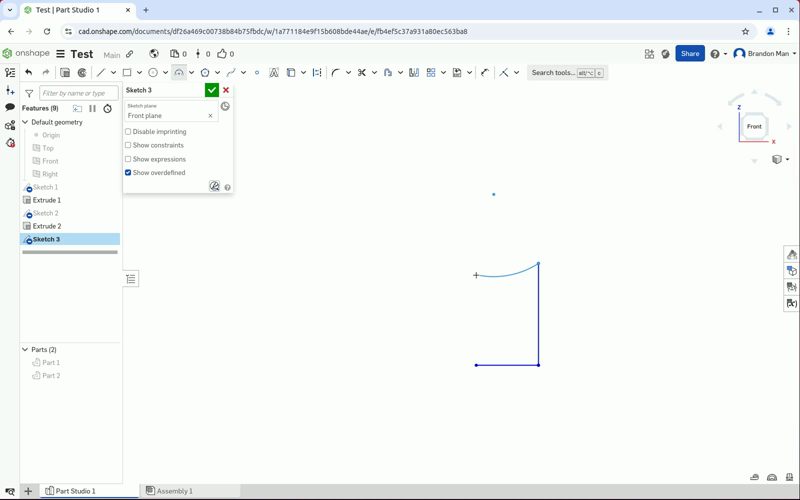
scroll(-6)
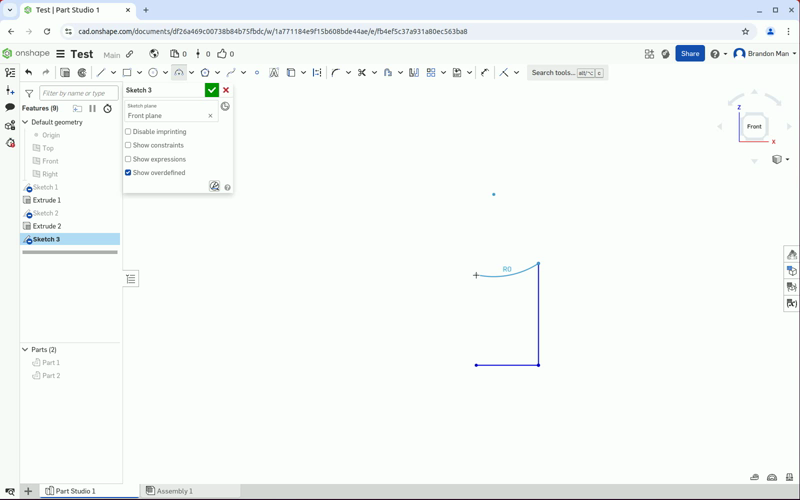
scroll(-6)
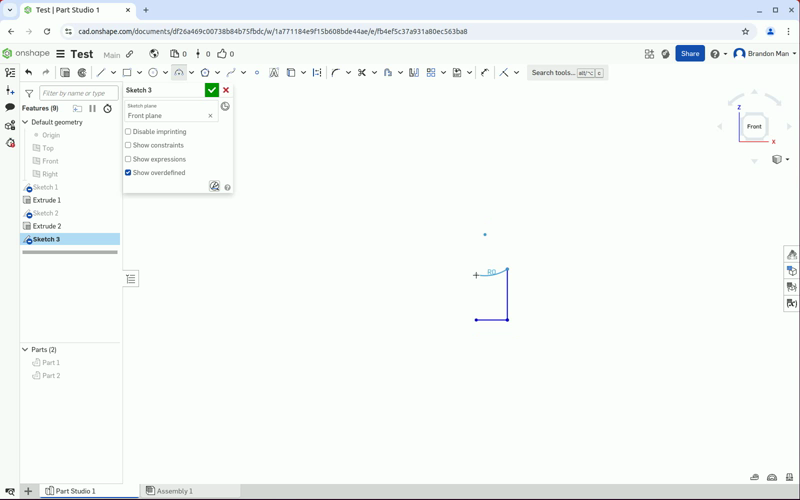
scroll(-6)
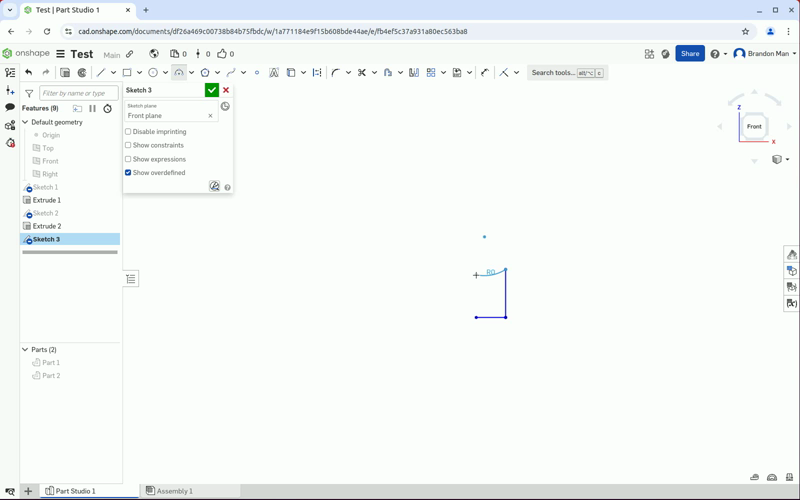
scroll(-6)
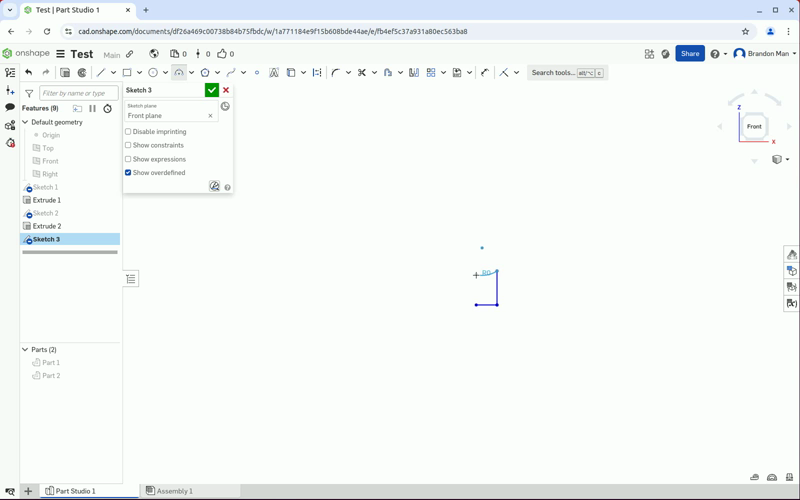
scroll(-6)
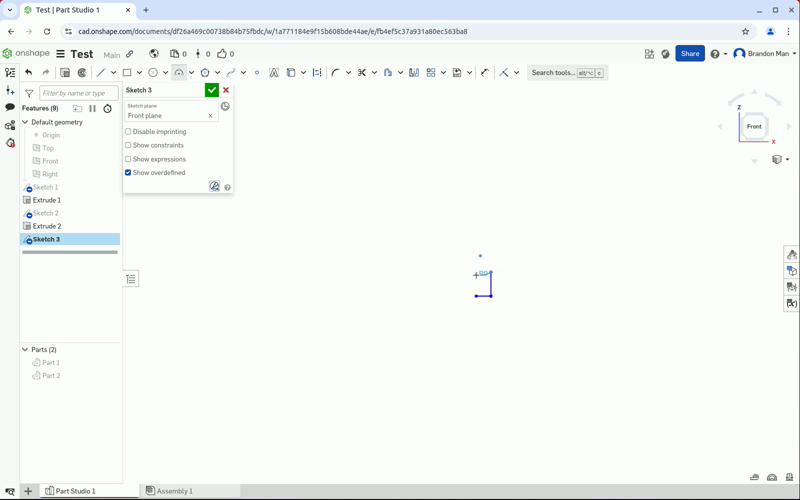
scroll(-6)
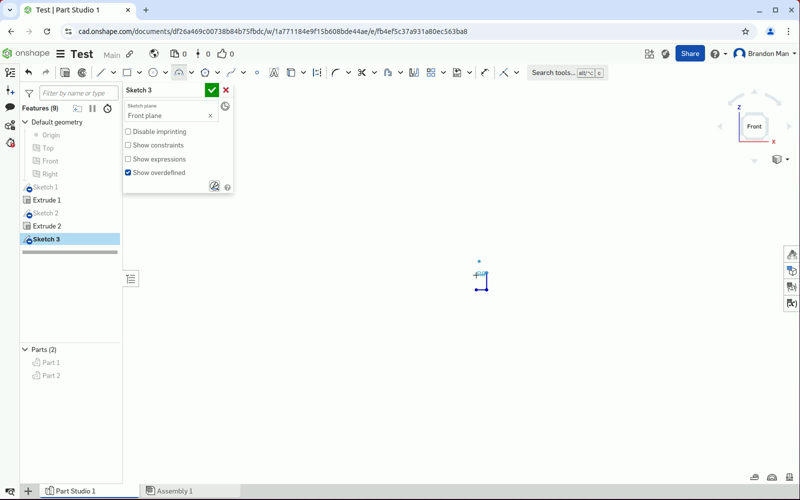
scroll(-6)
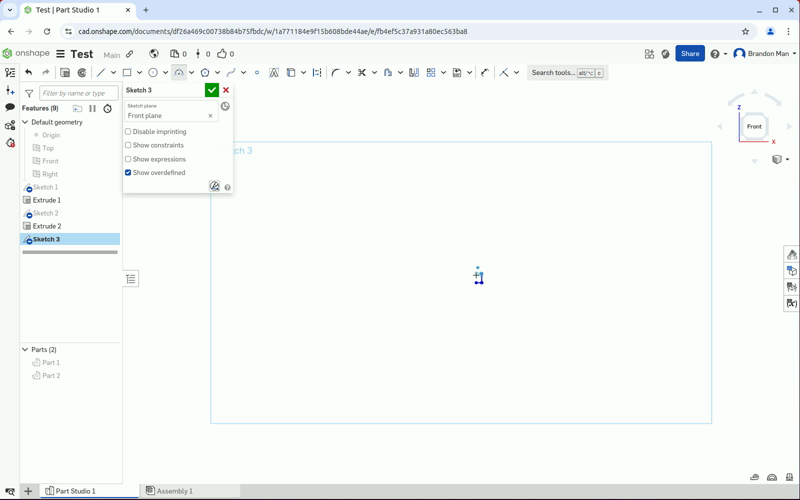
mouse_move(479, 275)
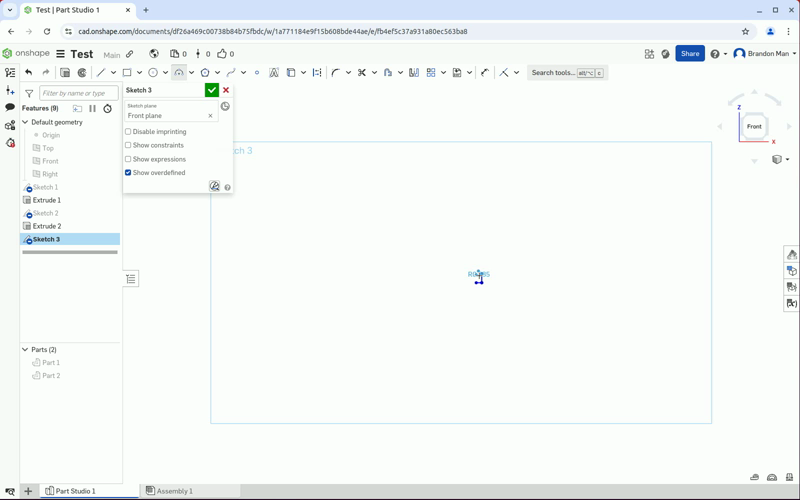
scroll(6)
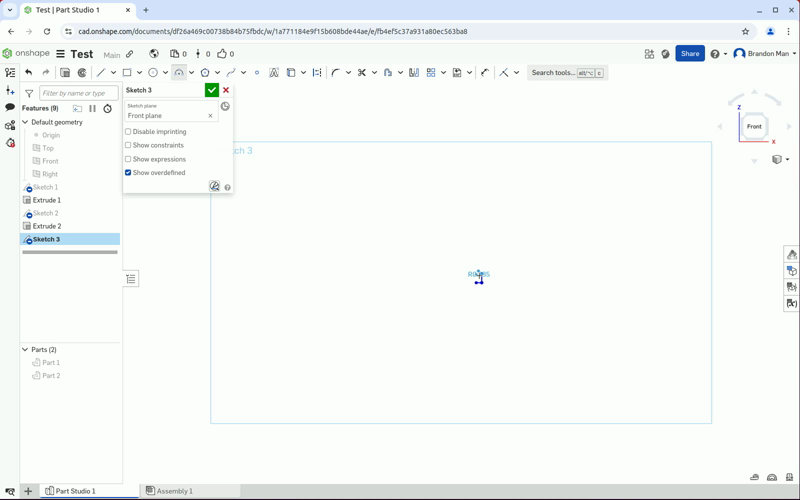
scroll(6)
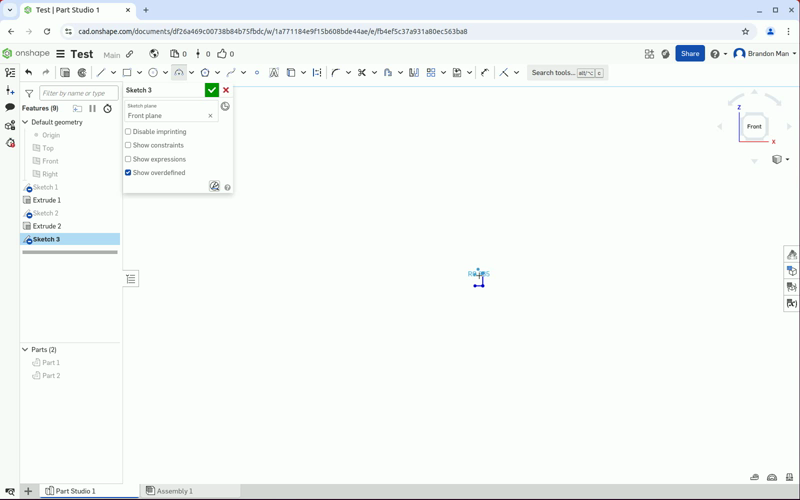
scroll(6)
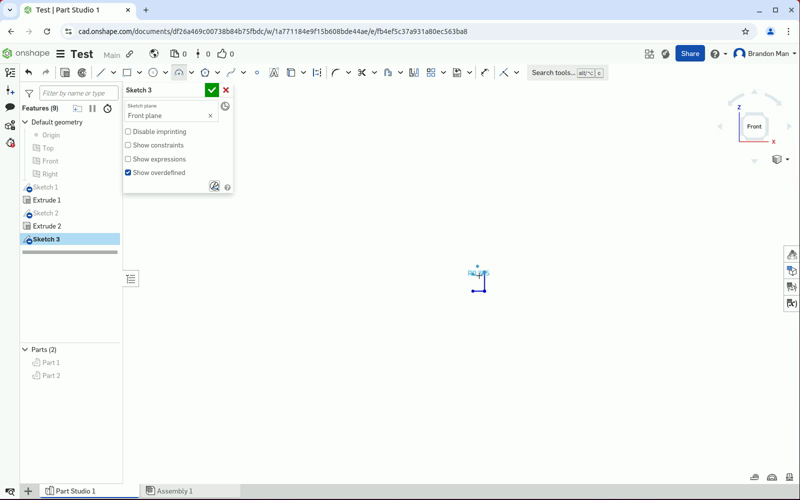
scroll(6)
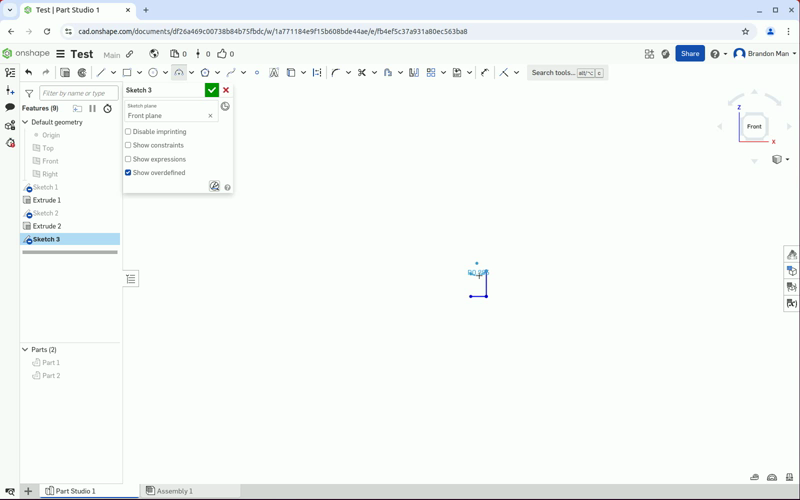
scroll(6)
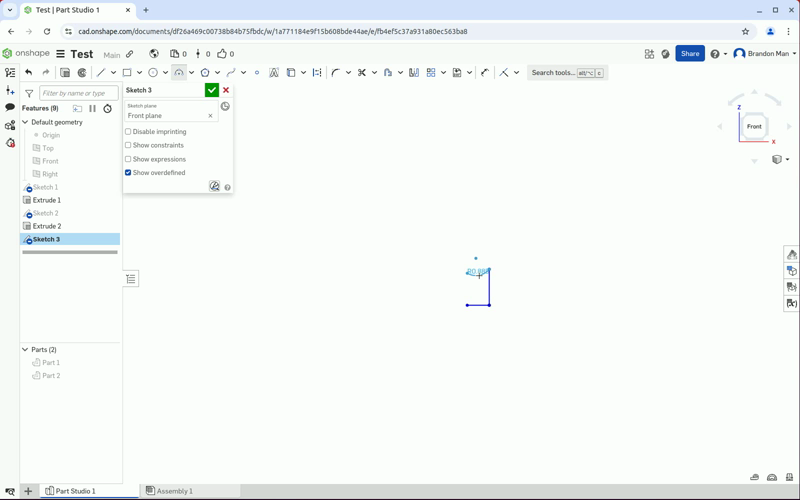
scroll(6)
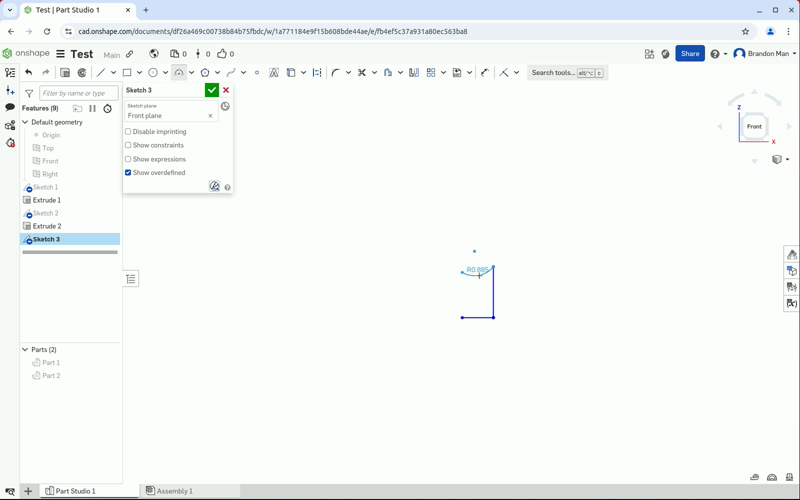
scroll(6)
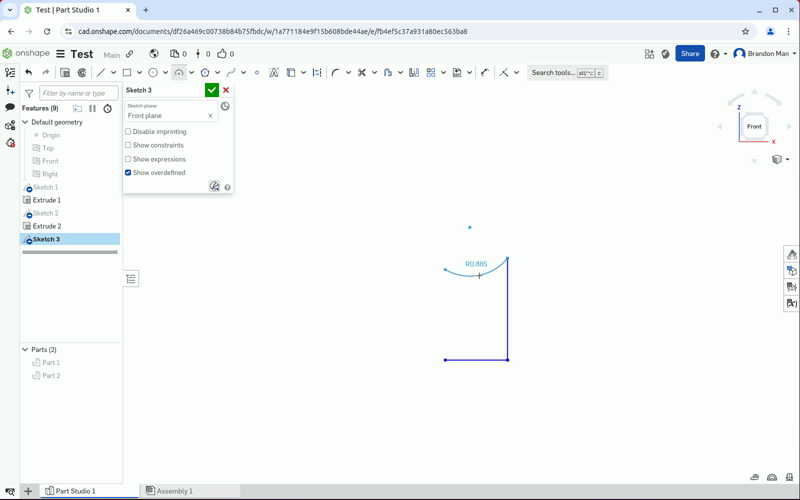
click(479, 275)
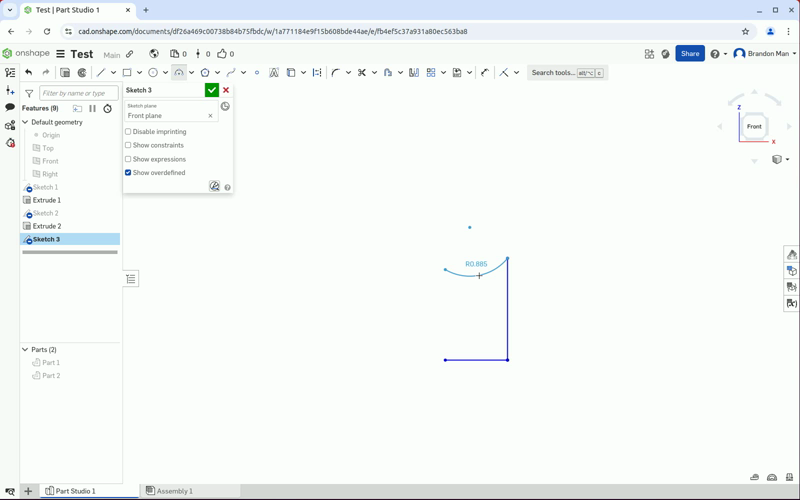
scroll(-6)
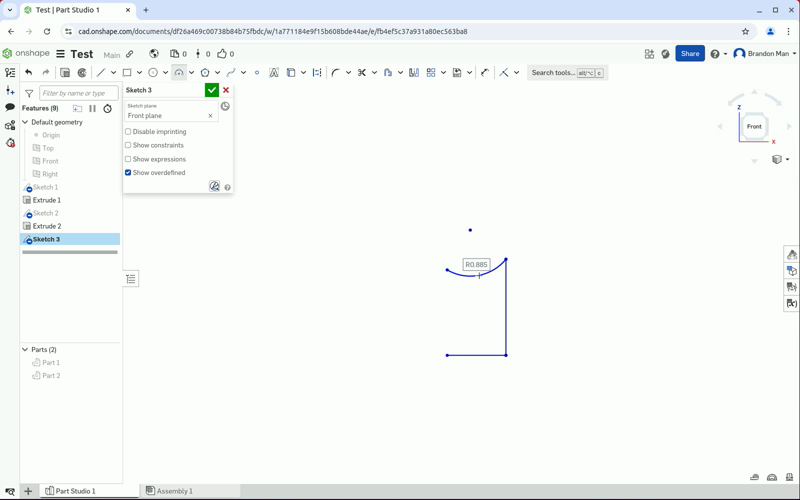
scroll(-6)
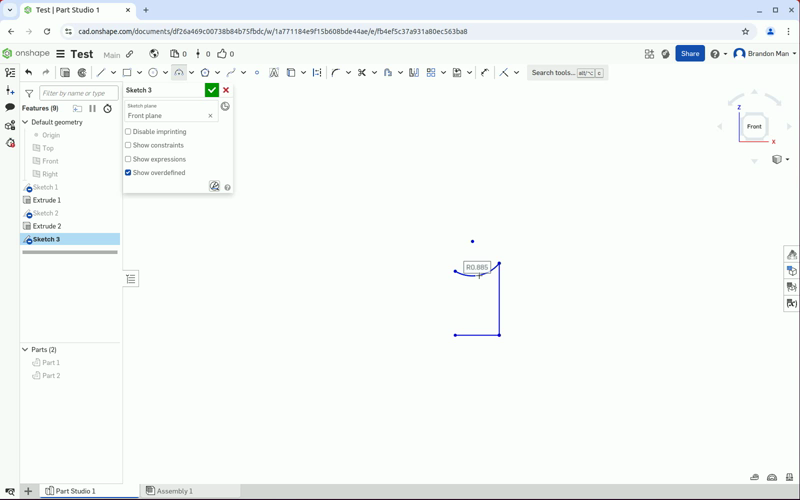
scroll(-6)
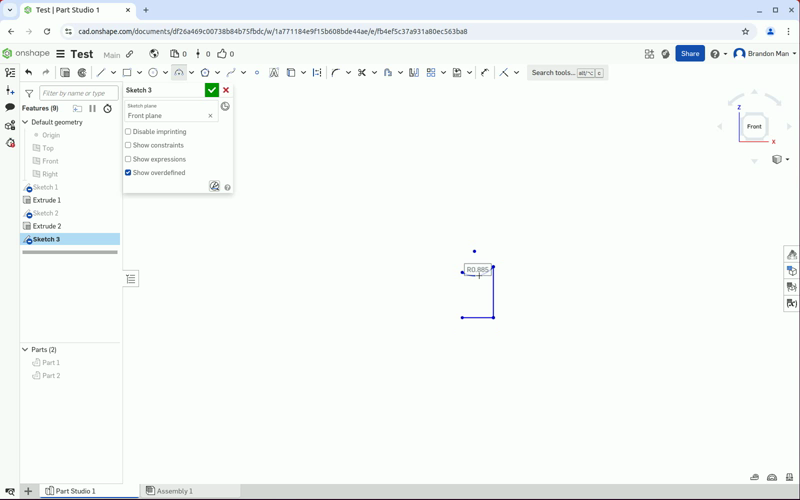
scroll(-6)
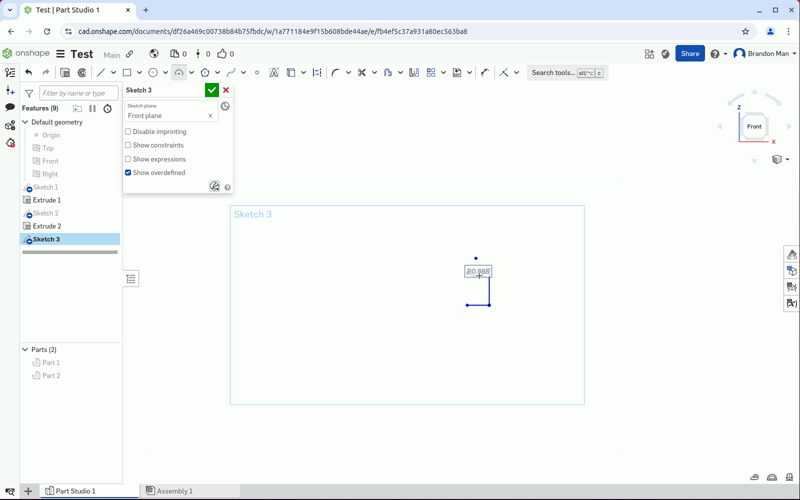
scroll(-6)
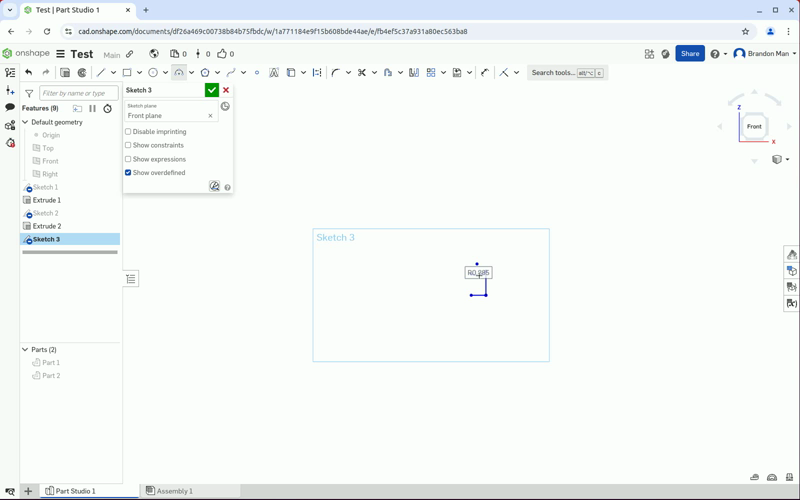
scroll(-6)
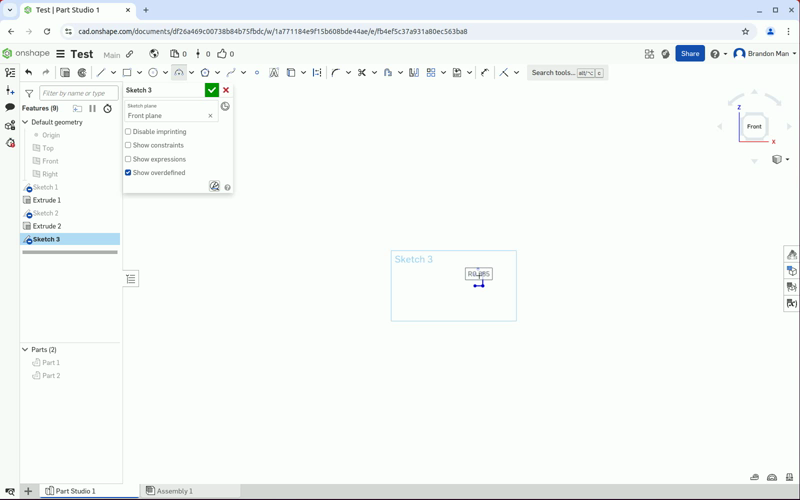
scroll(-6)
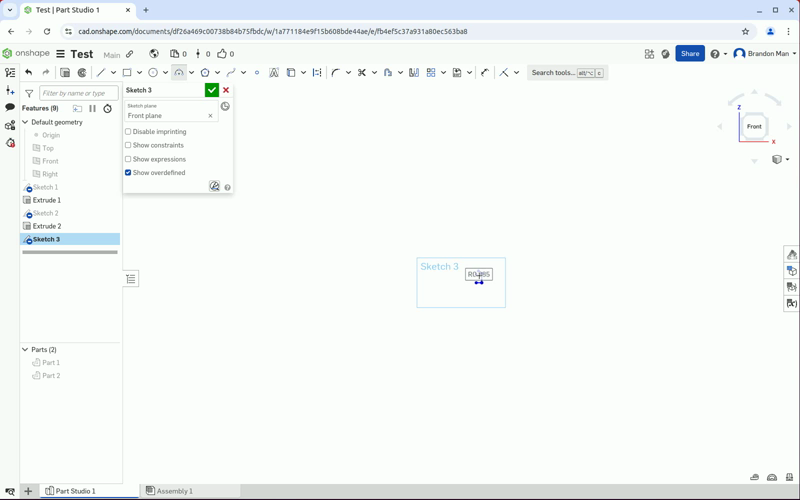
key_up(shift)
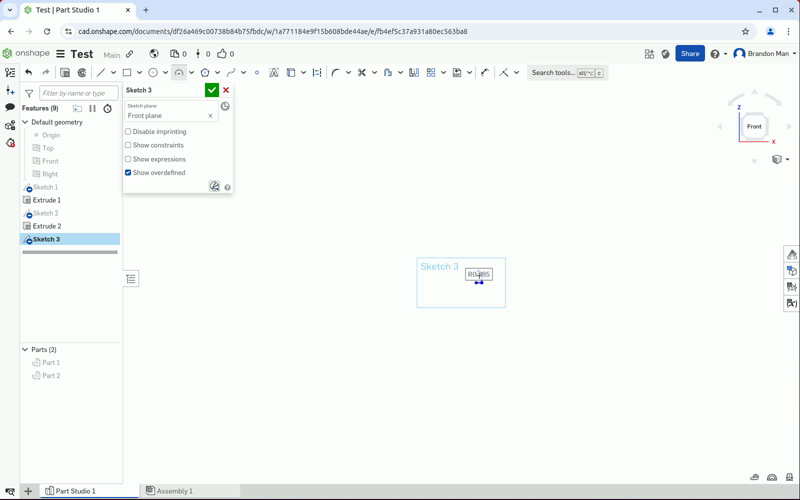
key(esc)
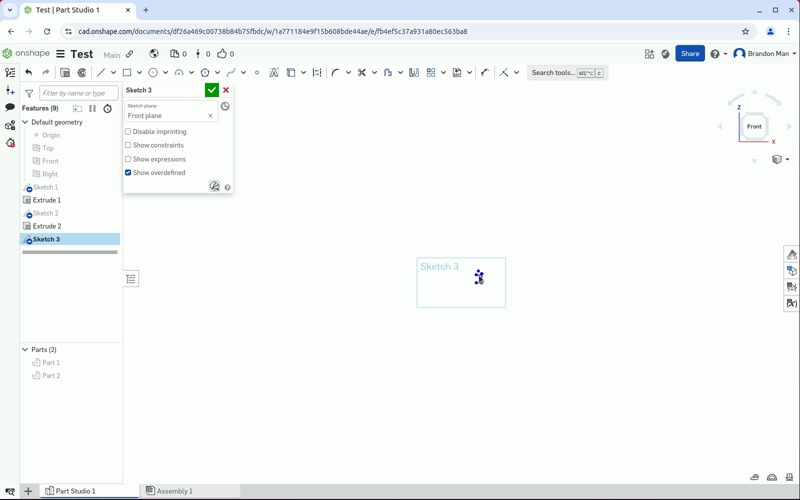
key(l)
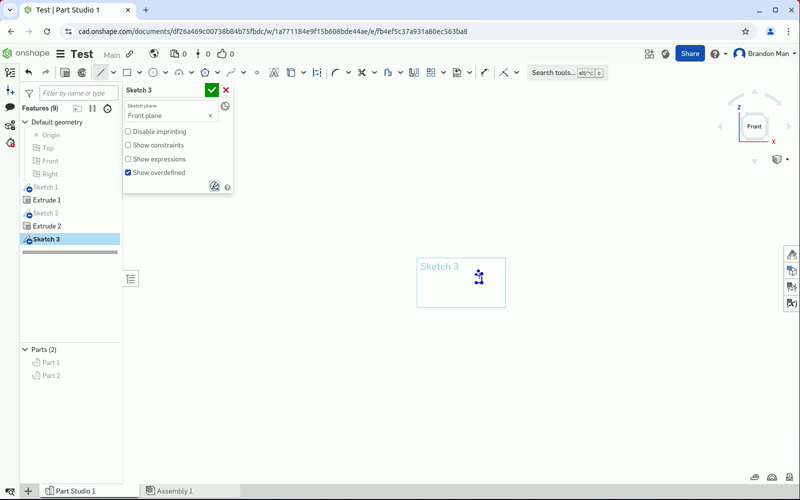
mouse_move(476, 274)
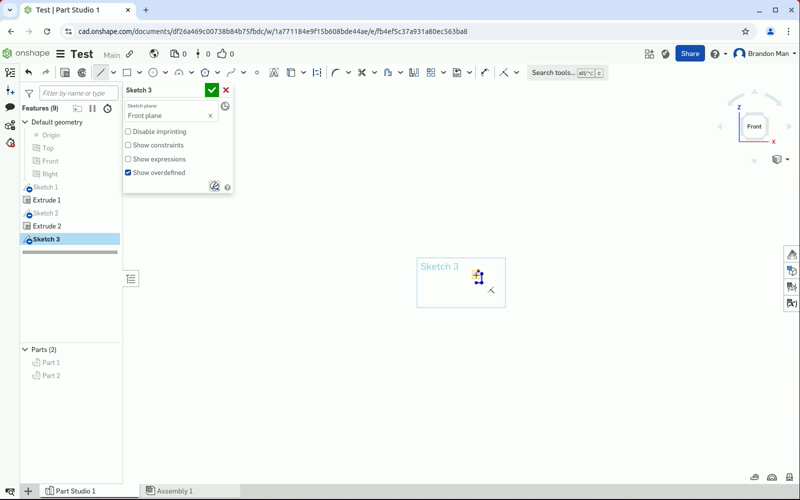
scroll(6)
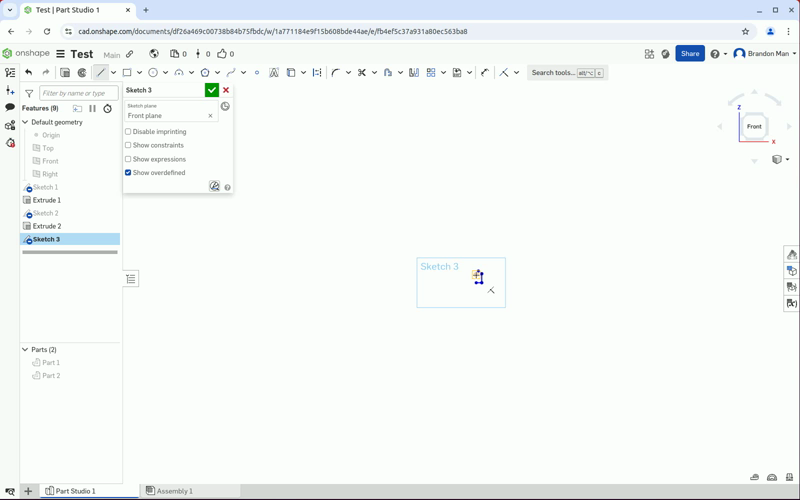
scroll(6)
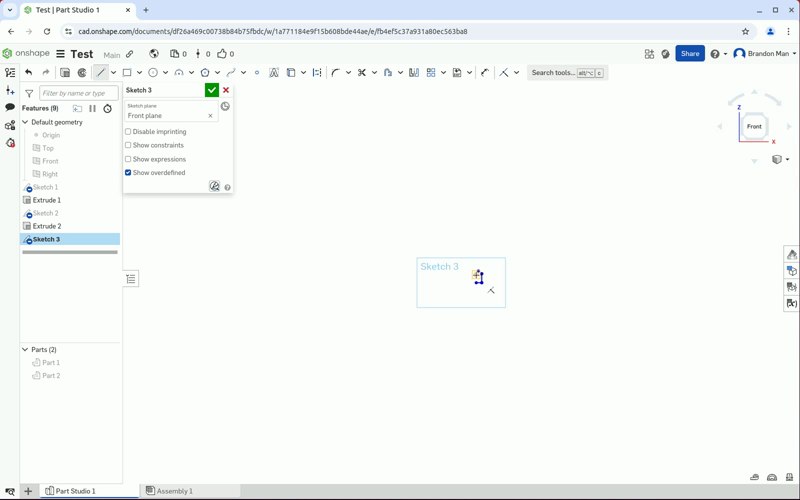
scroll(6)
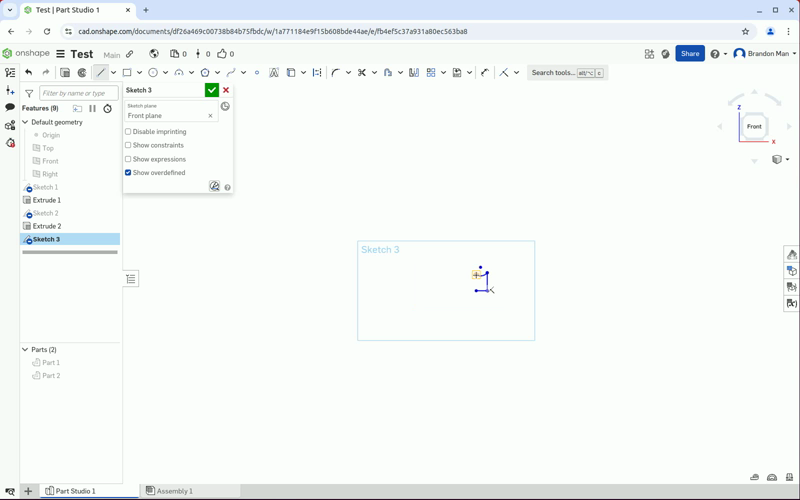
scroll(6)
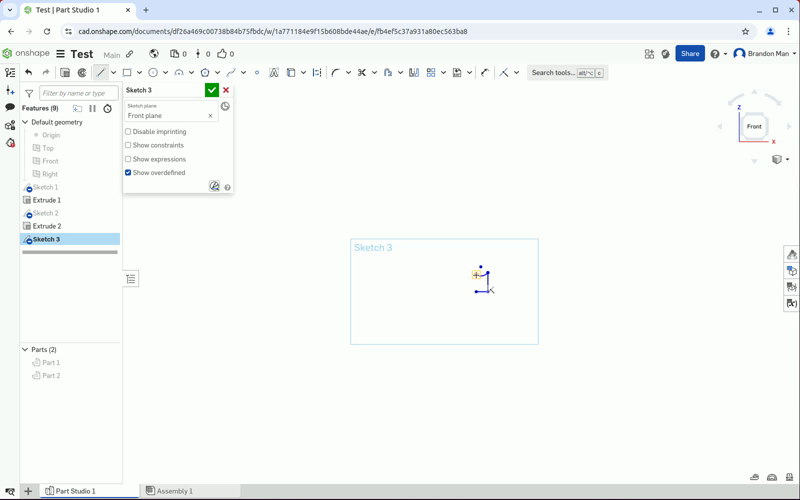
scroll(6)
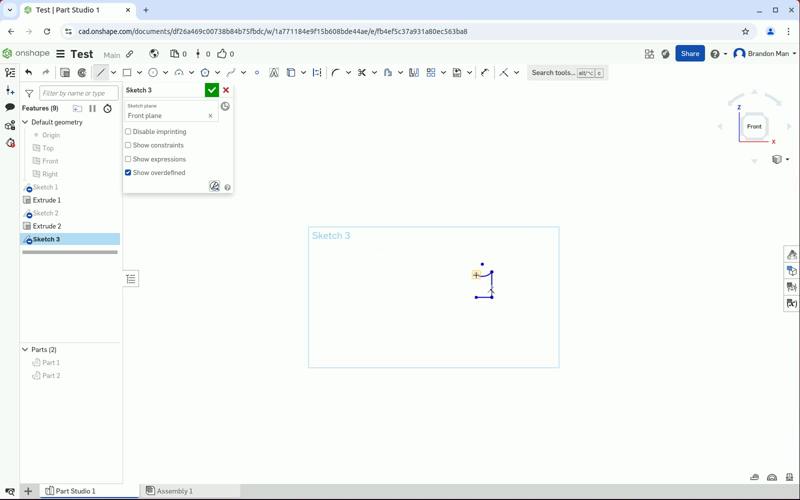
scroll(6)
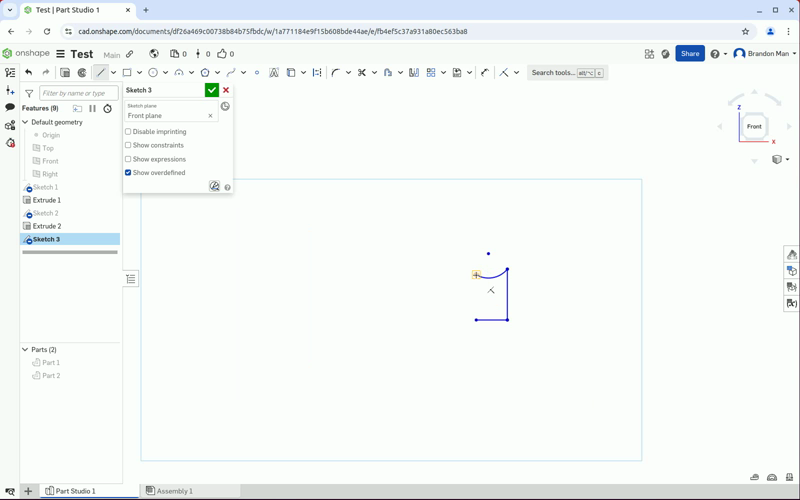
scroll(6)
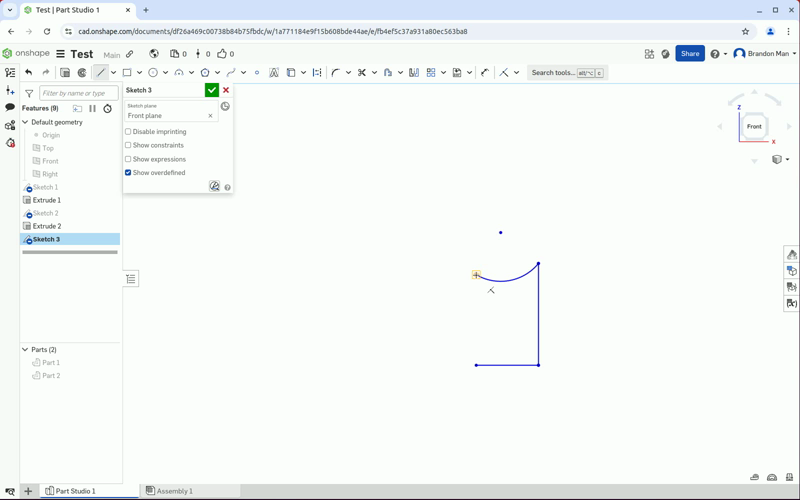
click(476, 274)
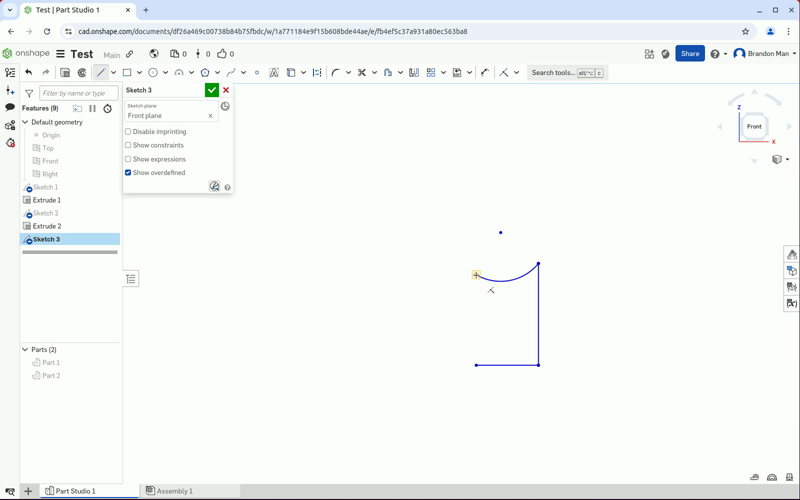
scroll(-6)
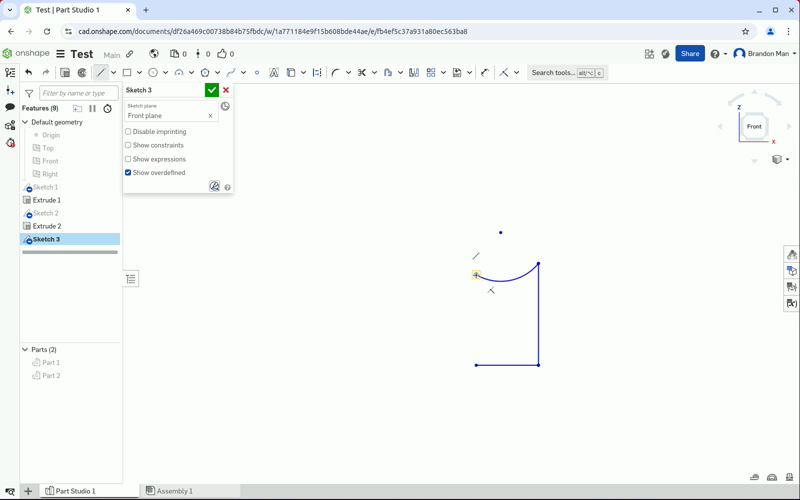
scroll(-6)
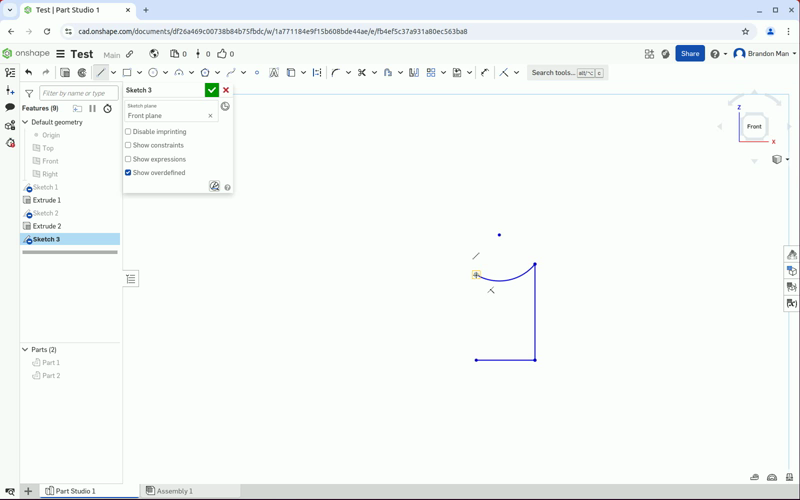
scroll(-6)
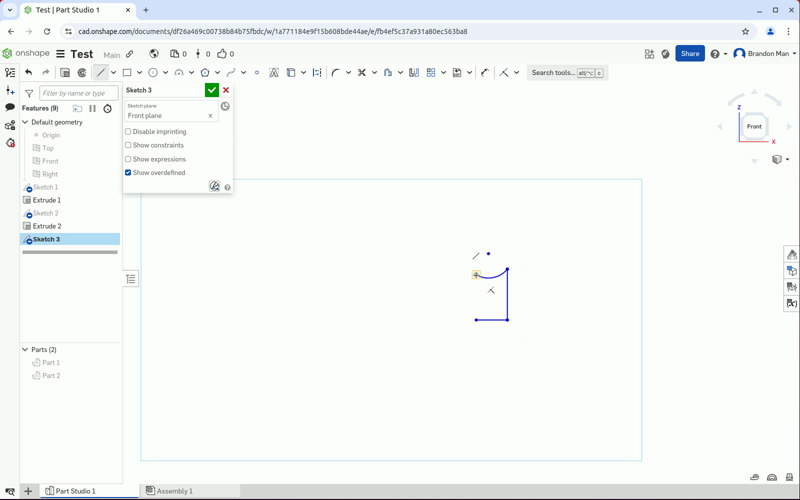
scroll(-6)
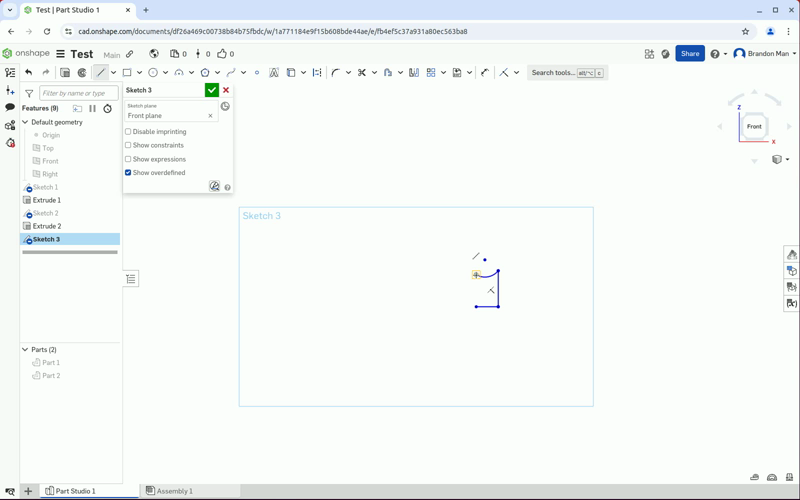
scroll(-6)
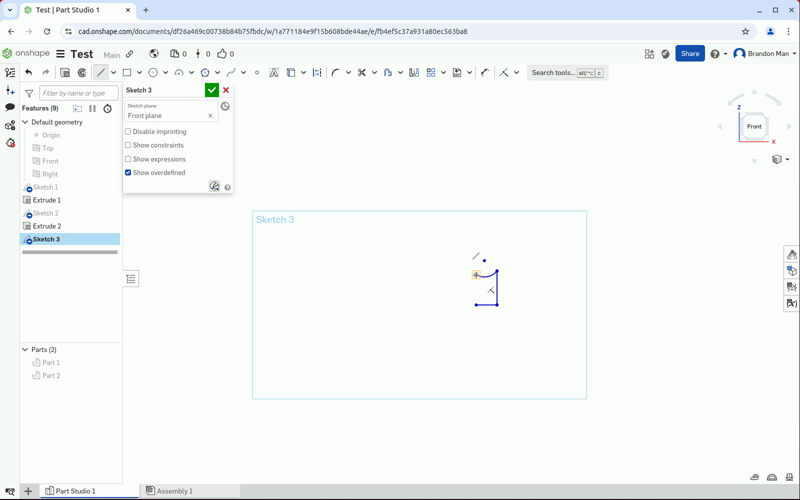
scroll(-6)
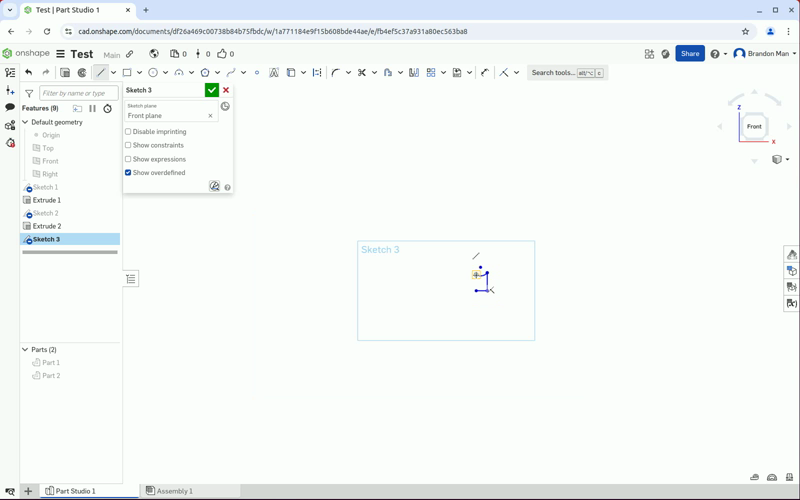
scroll(-6)
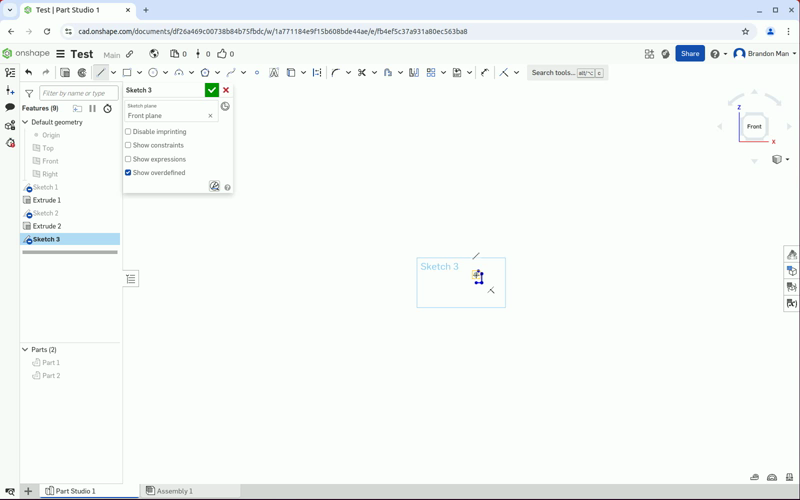
mouse_move(506, 274)
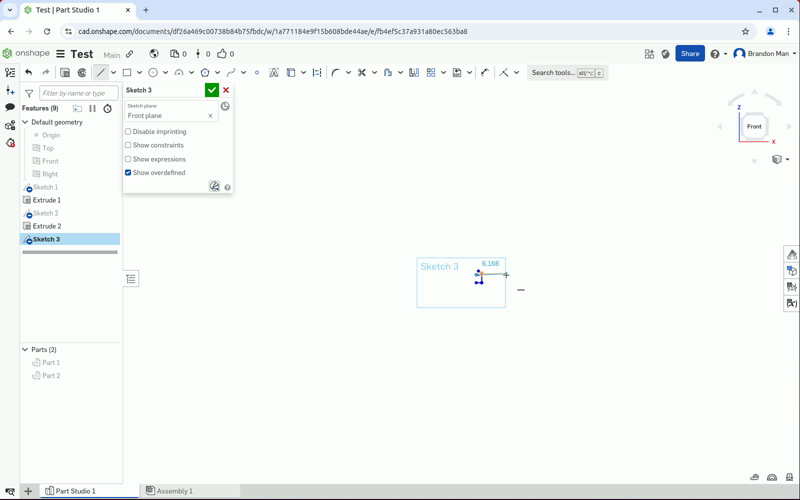
key_down(shift)
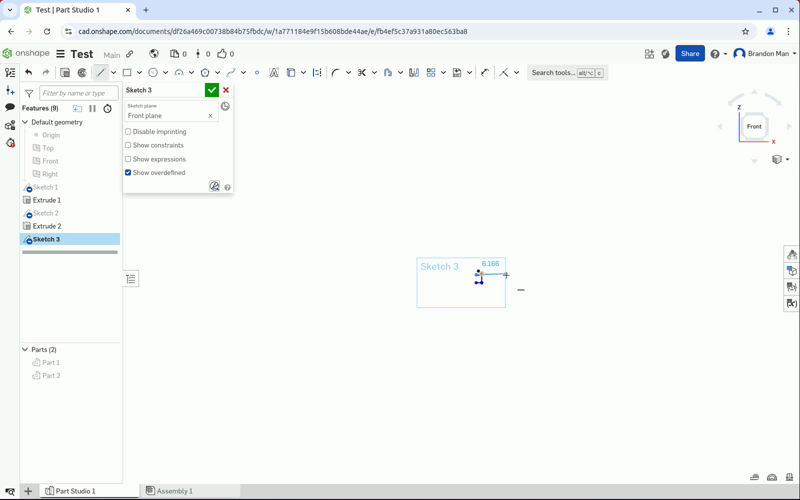
mouse_move(476, 282)
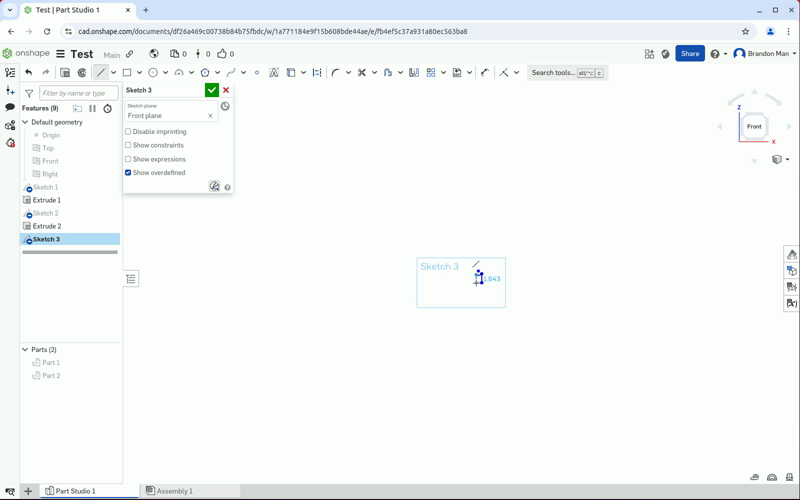
key_up(shift)
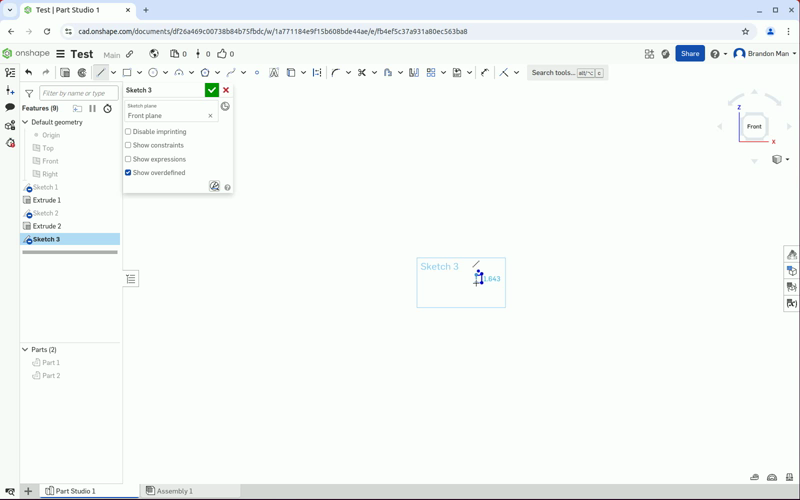
click(476, 282)
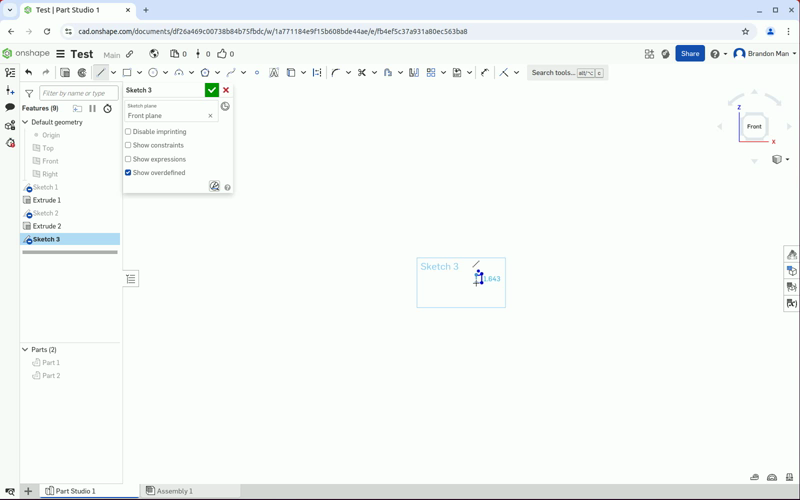
key(esc)
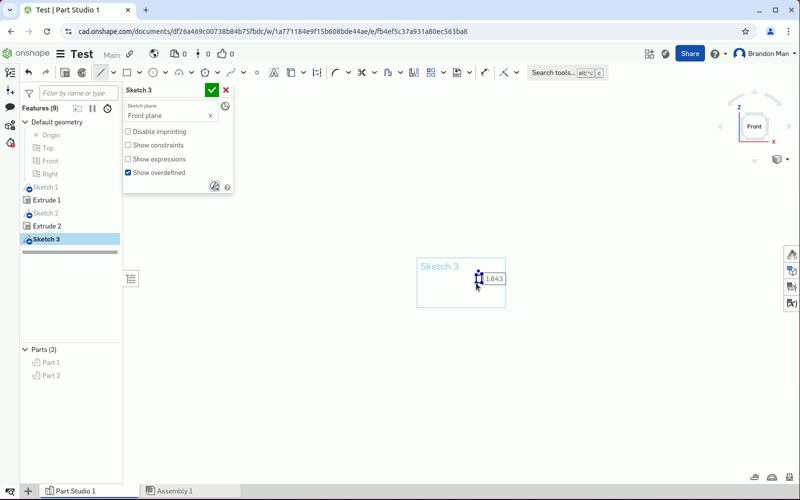
mouse_move(479, 277)
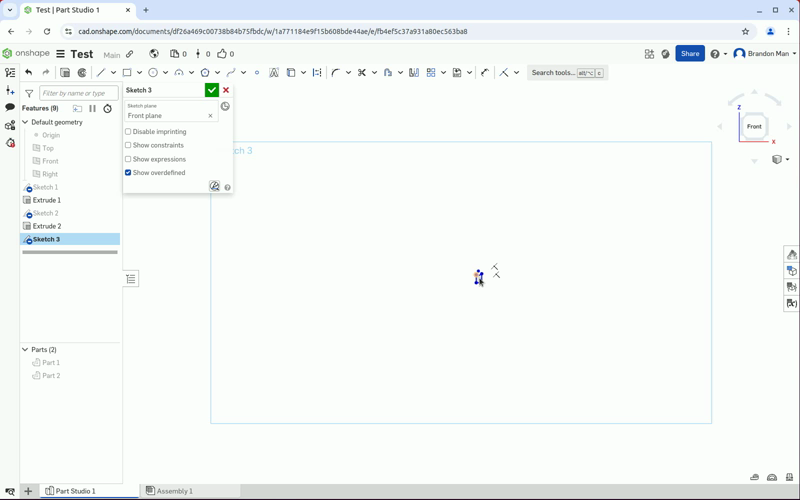
scroll(6)
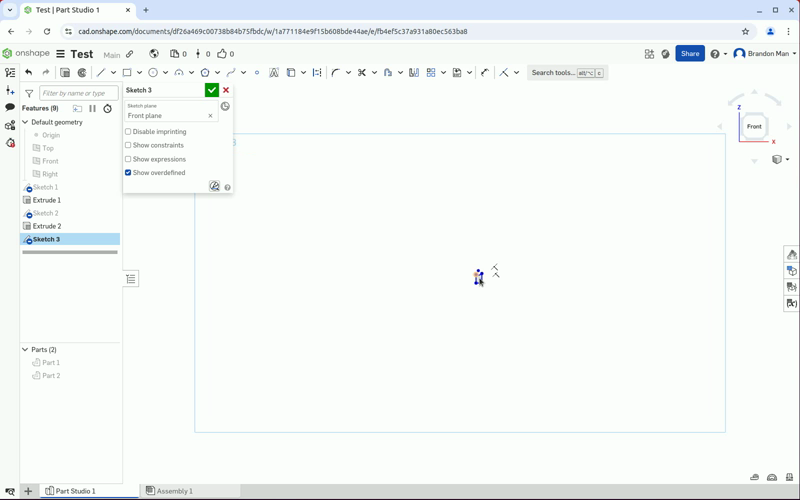
scroll(6)
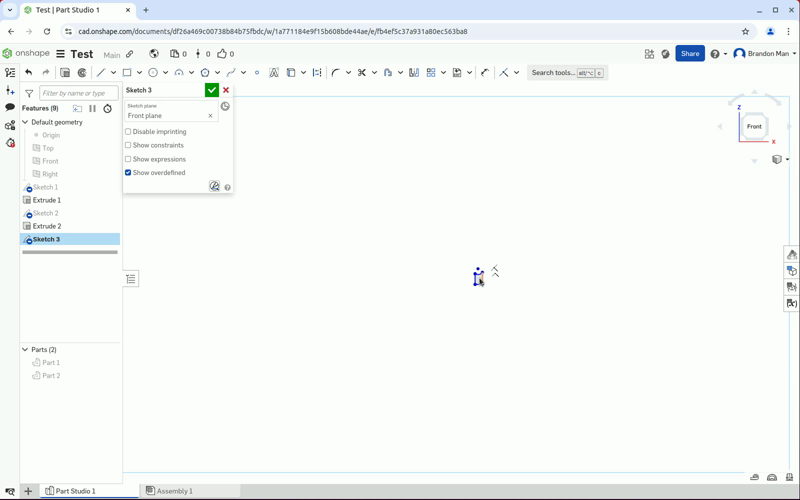
scroll(6)
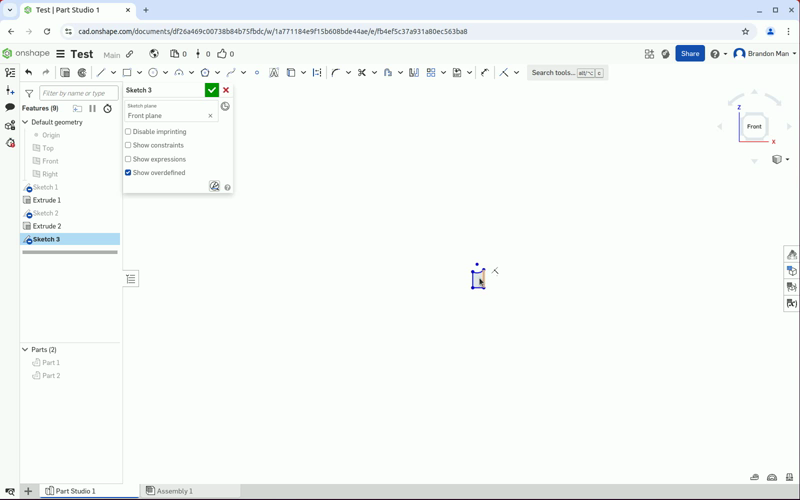
scroll(6)
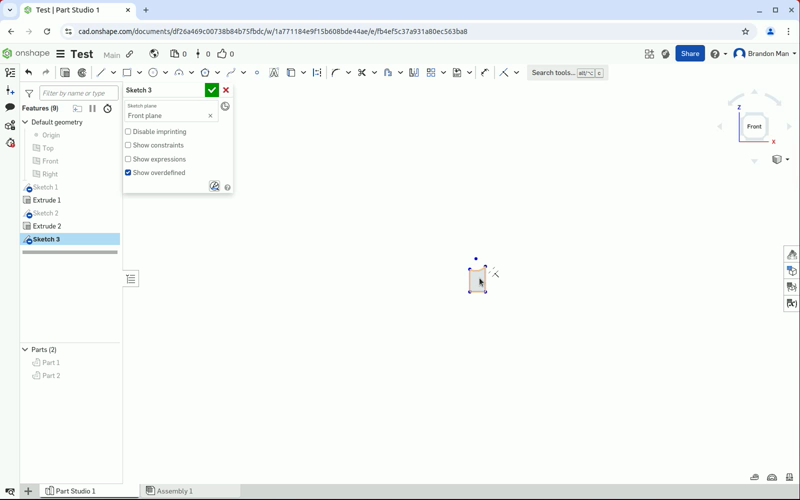
scroll(6)
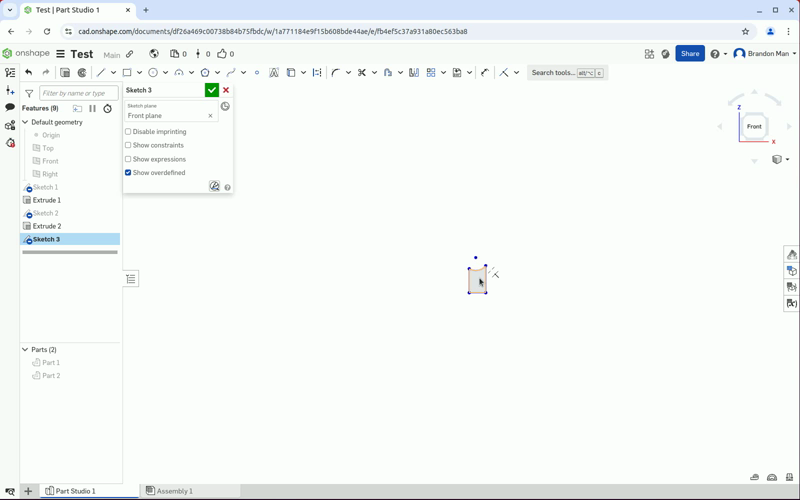
scroll(6)
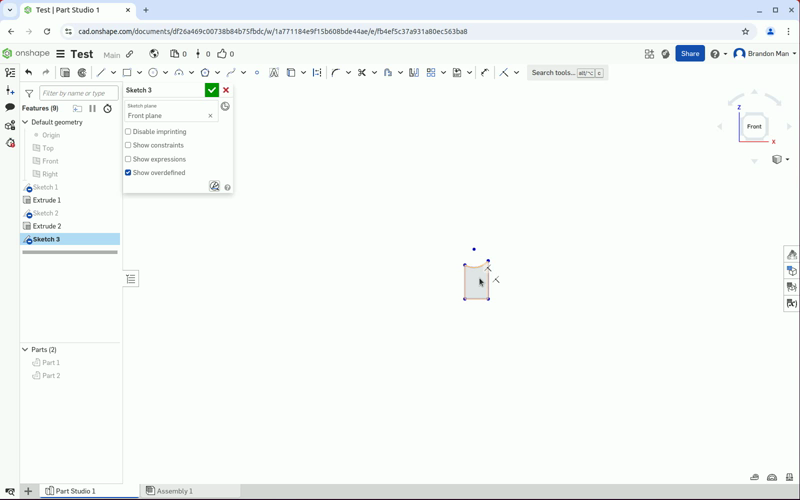
scroll(6)
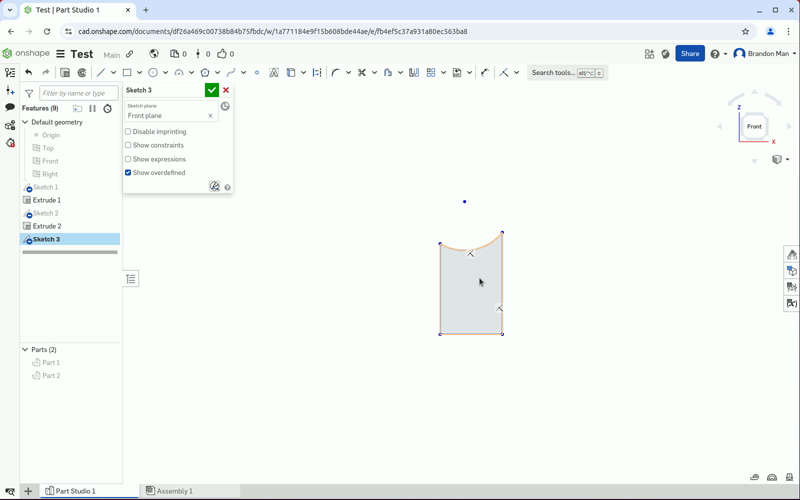
click(479, 277)
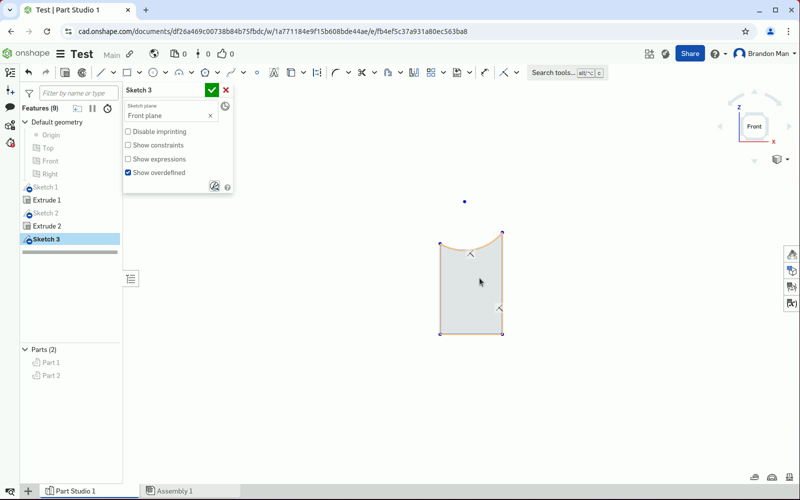
scroll(-6)
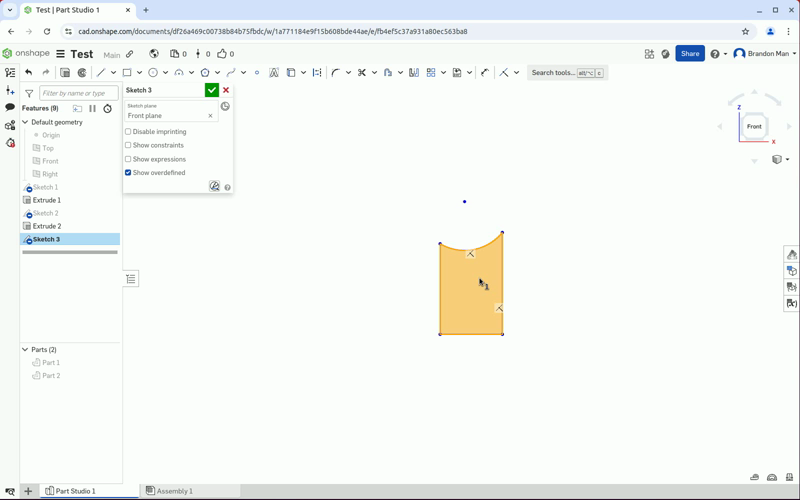
scroll(-6)
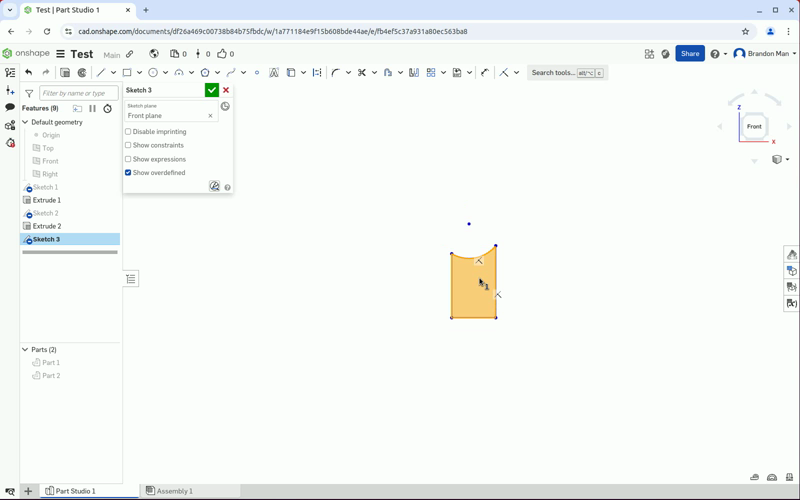
scroll(-6)
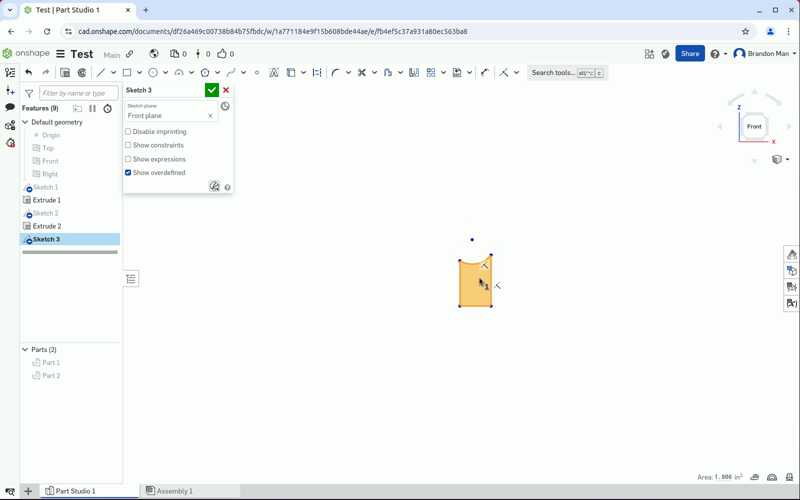
scroll(-6)
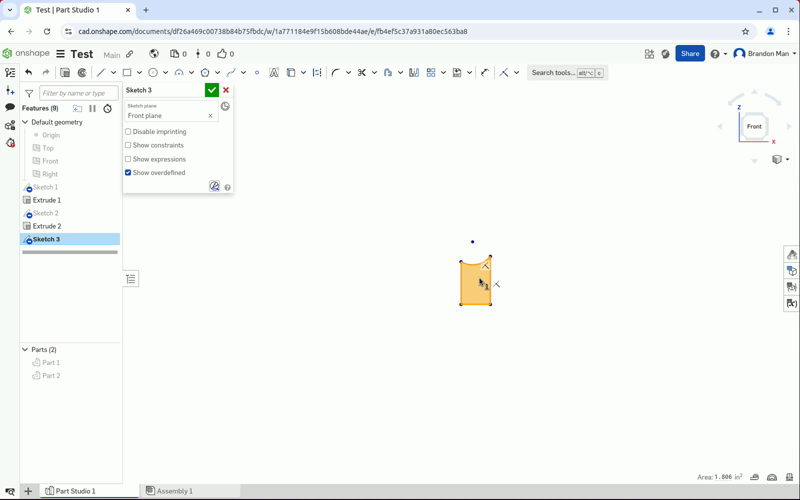
scroll(-6)
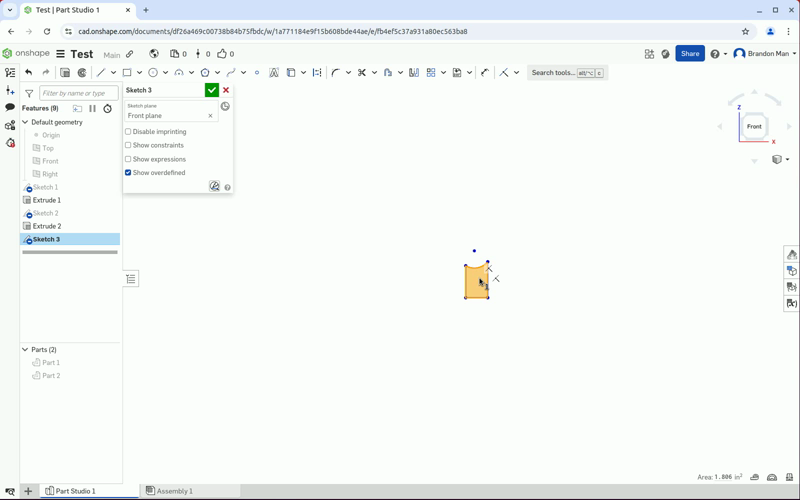
scroll(-6)
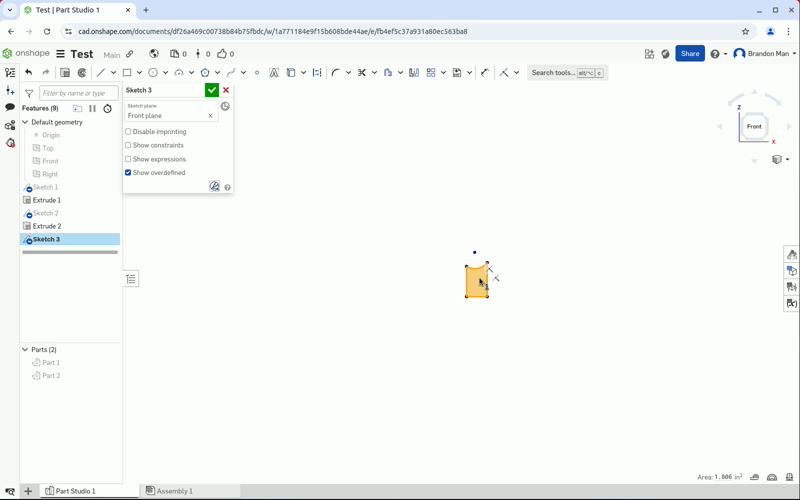
scroll(-6)
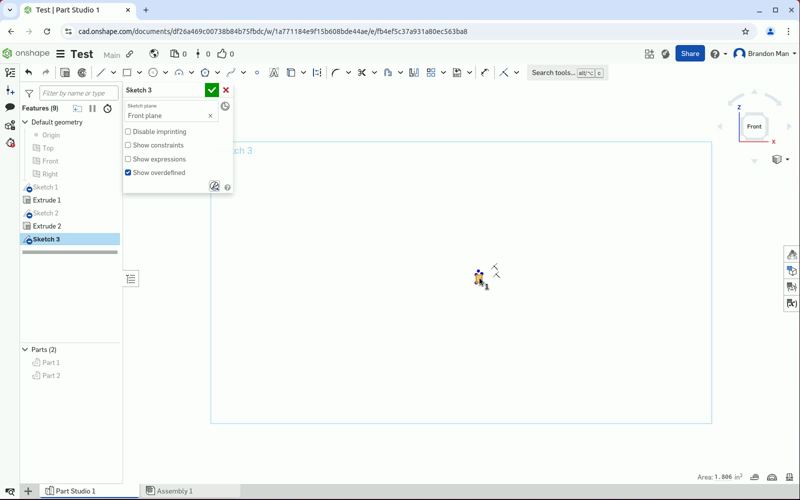
mouse_move(73, 352)
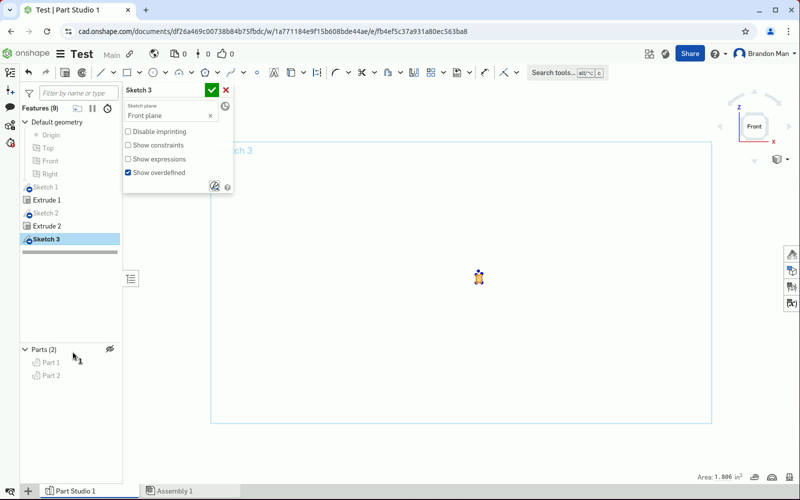
key(shift+y)
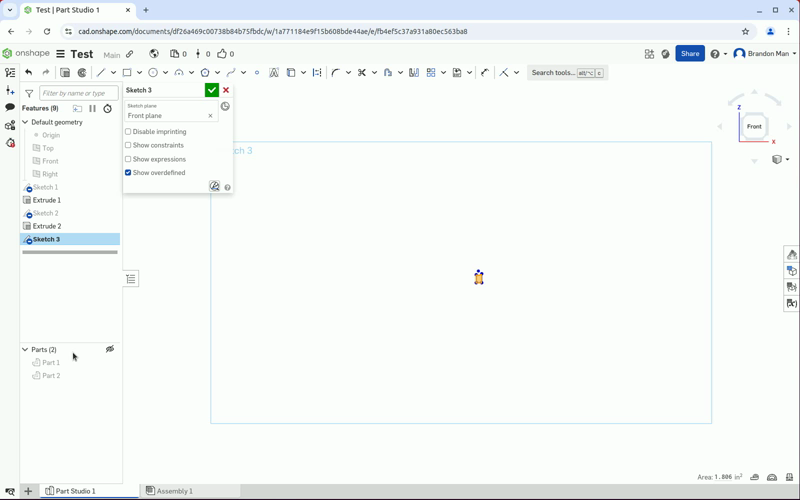
key(shift+e)
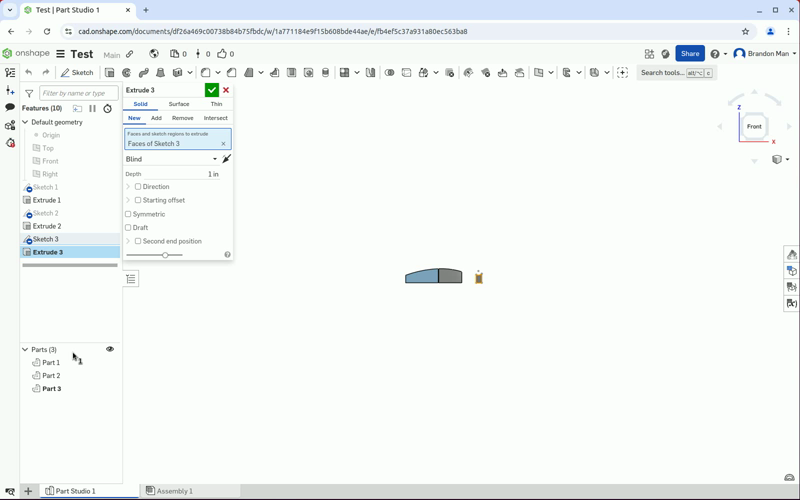
mouse_move(143, 106)
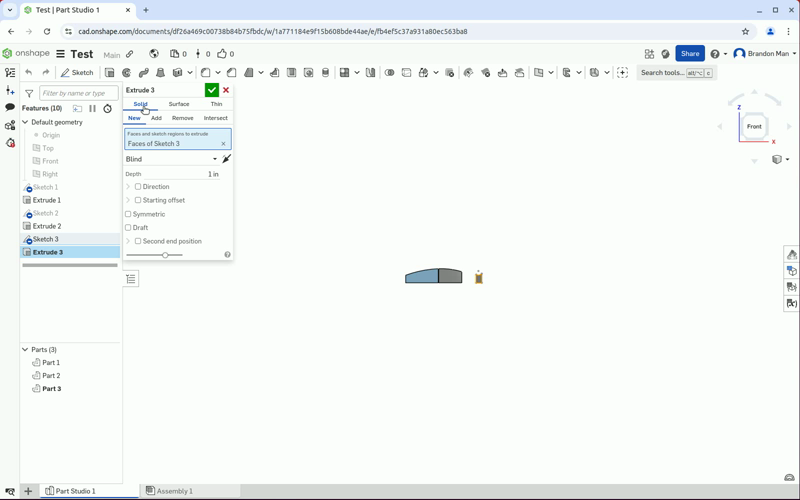
click(143, 106)
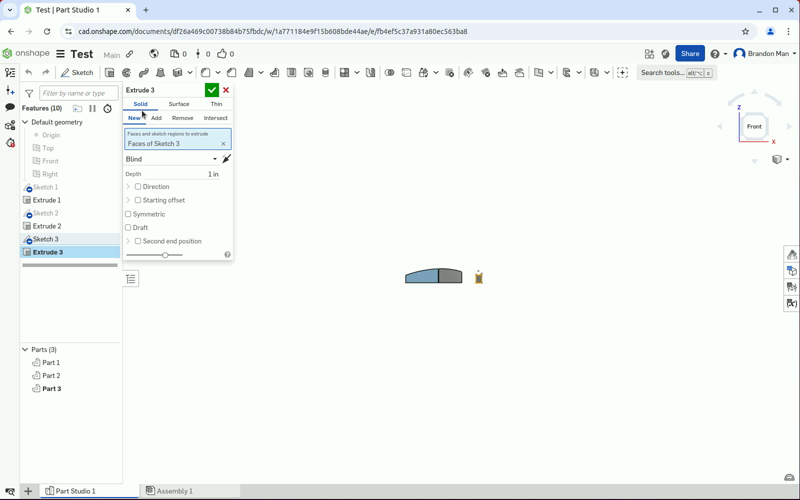
mouse_move(137, 120)
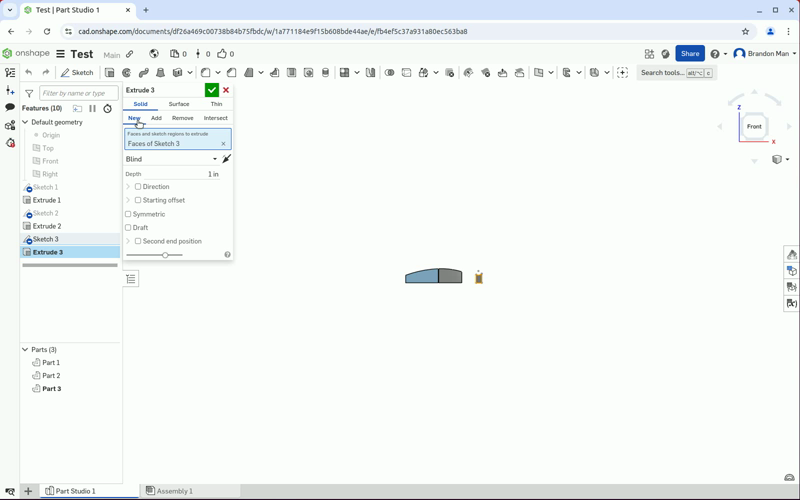
click(137, 120)
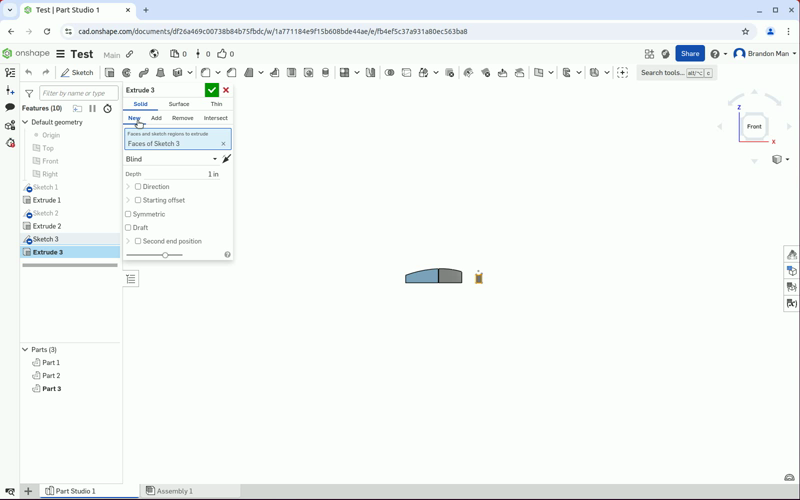
key(tab, 4)
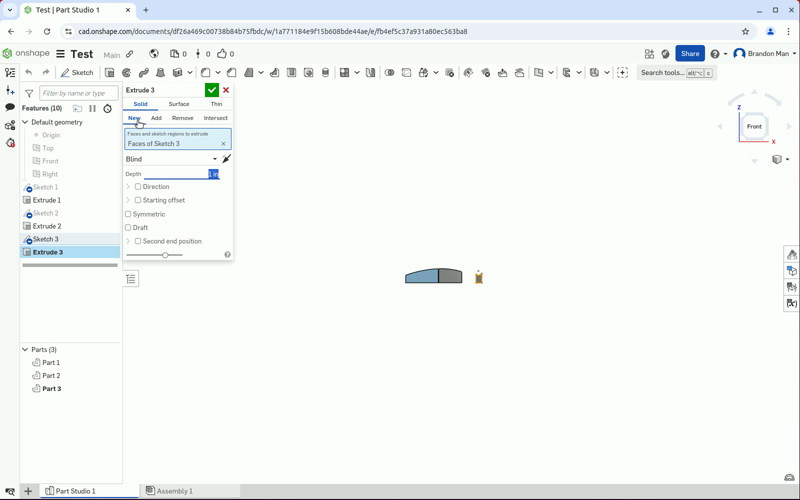
text(23.108)
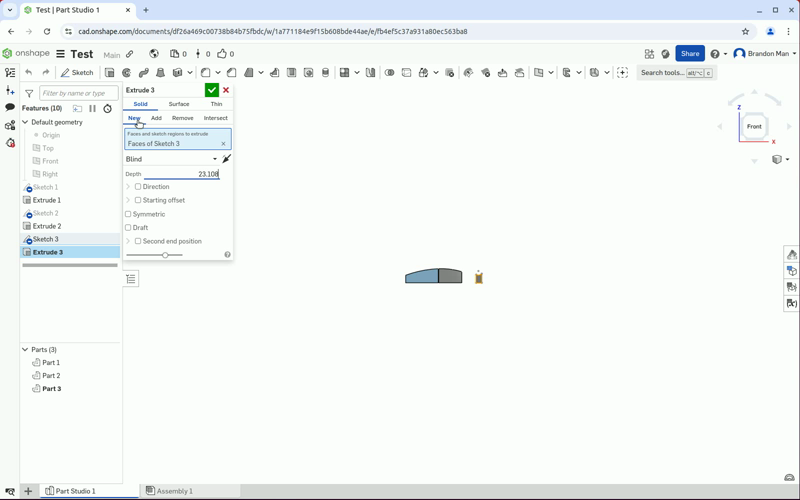
key(enter)
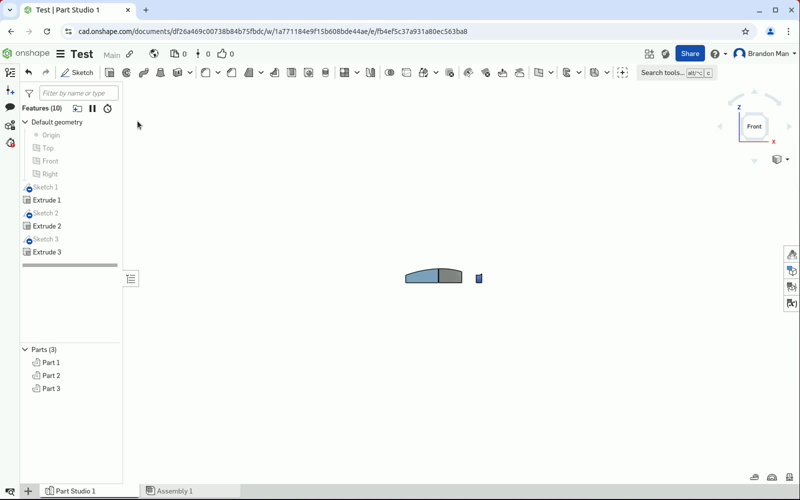
key(shift+h)
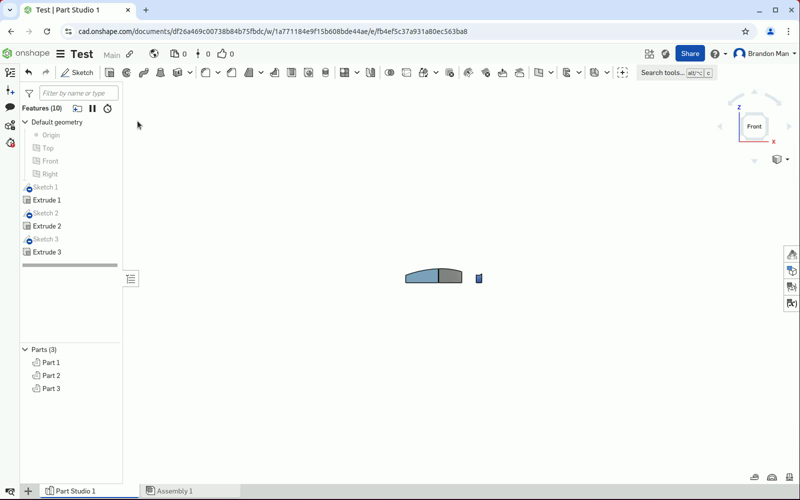
key(shift+h)
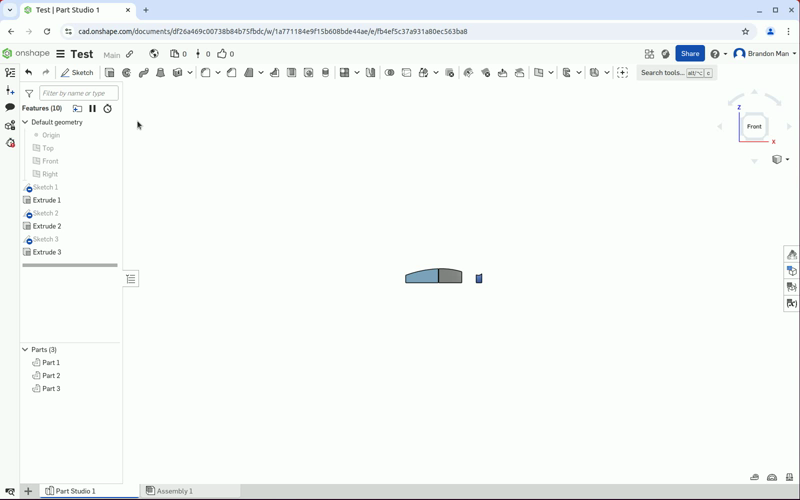
mouse_move(73, 189)
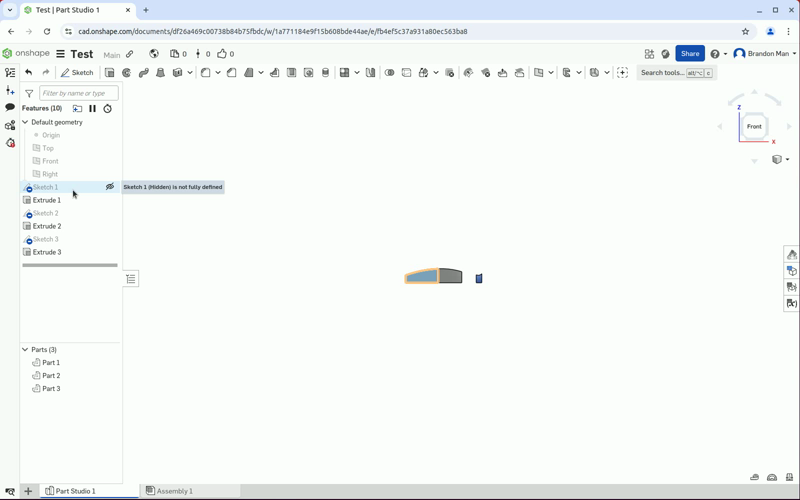
click(73, 189)
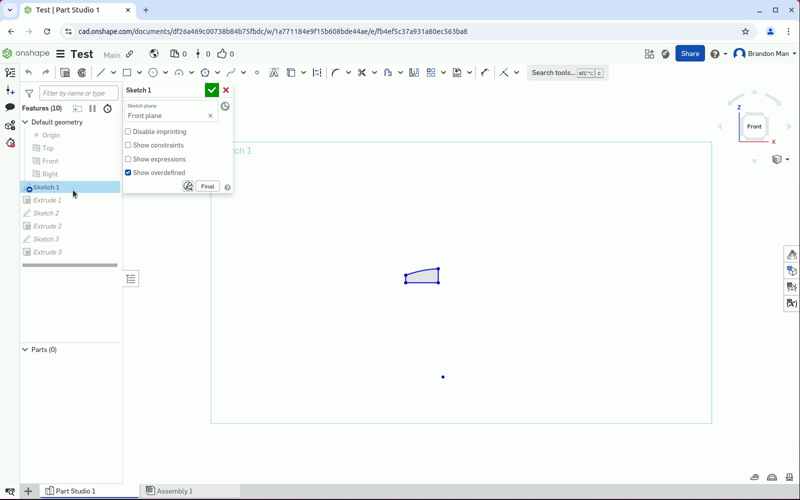
mouse_move(229, 92)
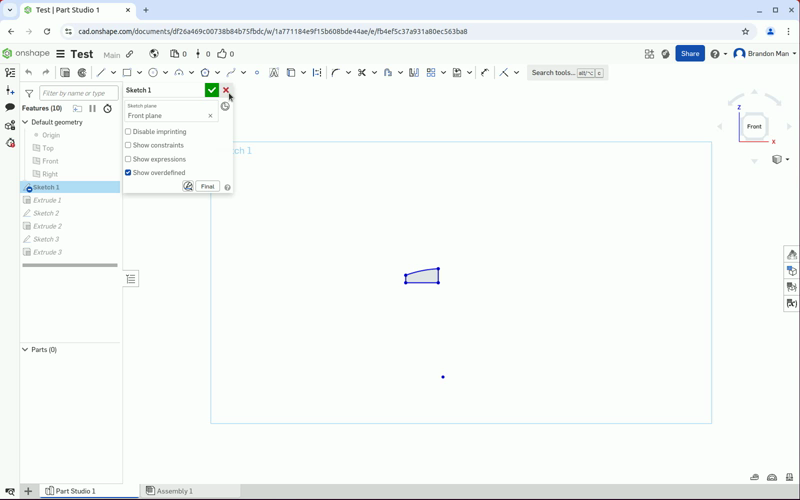
click(229, 92)
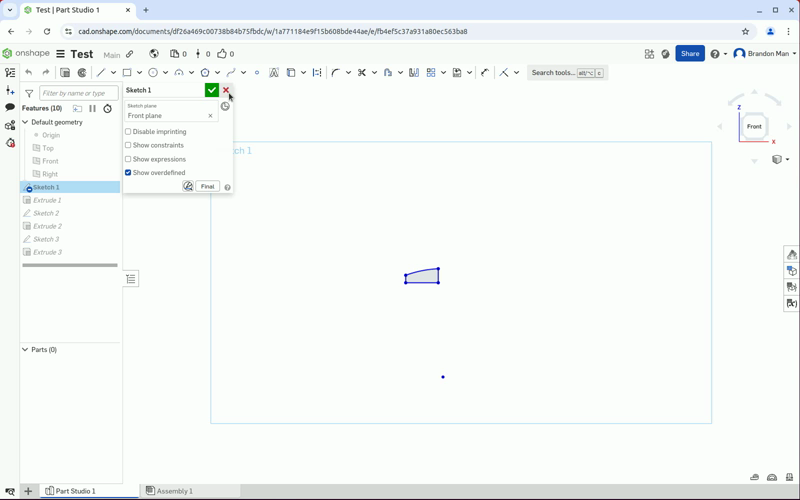
key(shift+s)
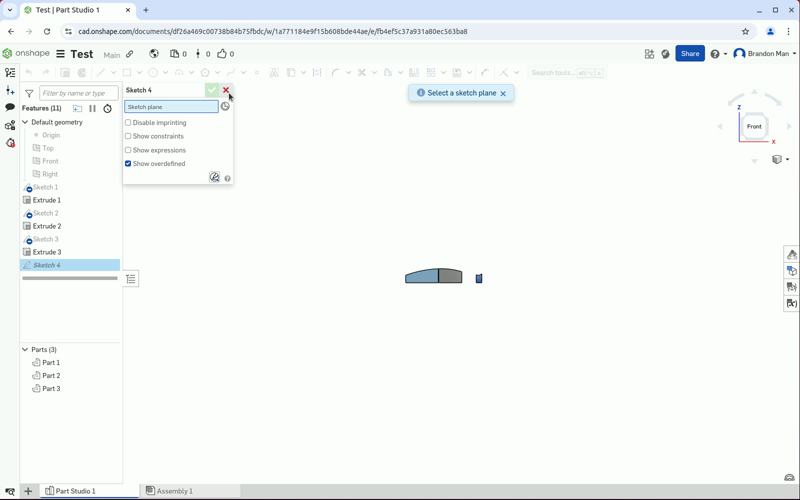
mouse_move(73, 163)
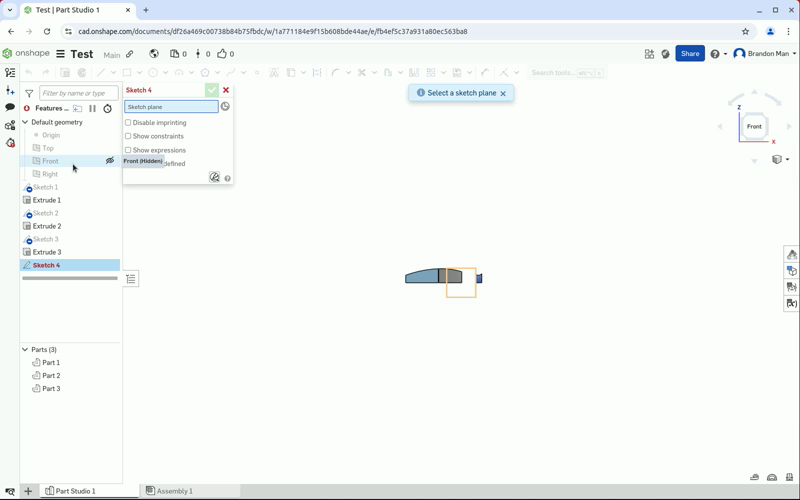
click(73, 163)
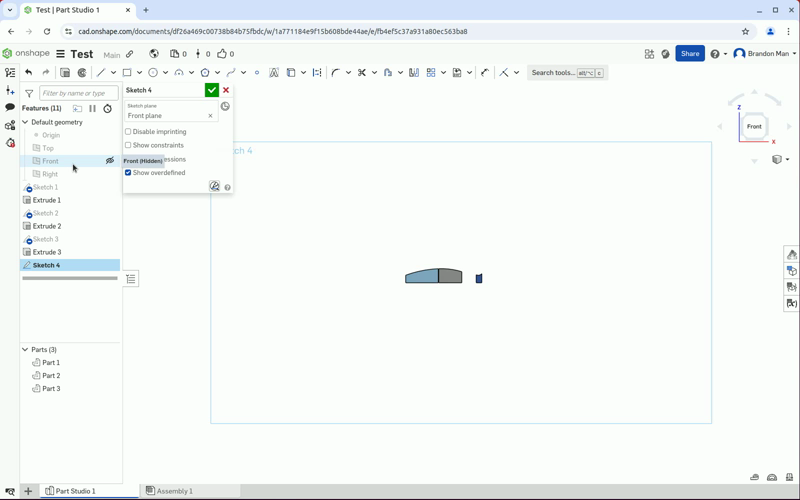
mouse_move(73, 352)
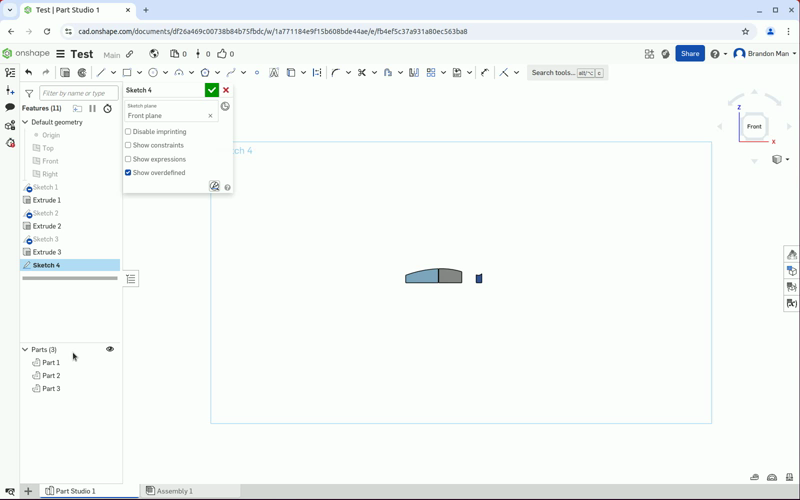
key(y)
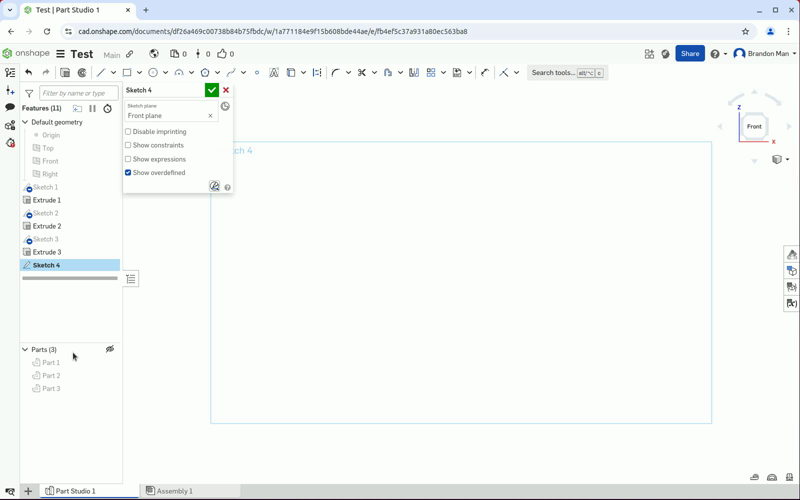
key(l)
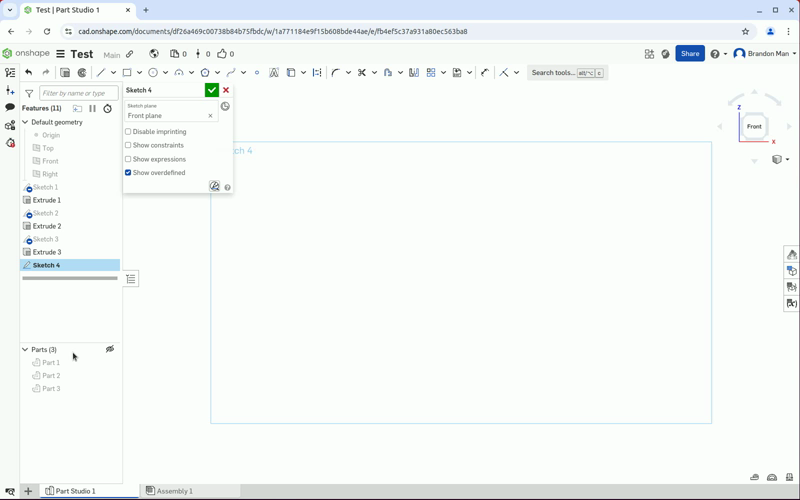
key_down(shift)
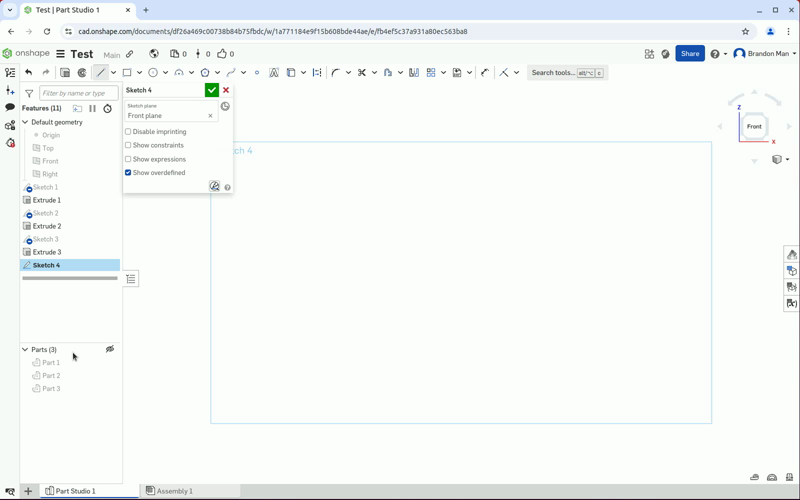
mouse_move(460, 282)
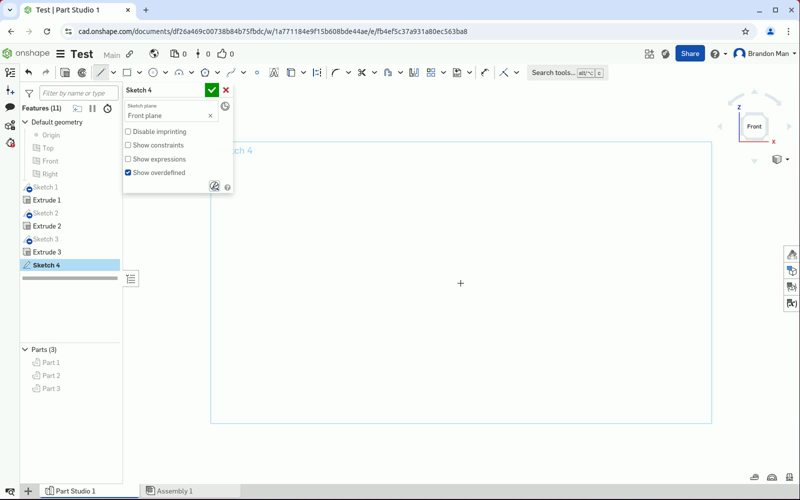
click(460, 282)
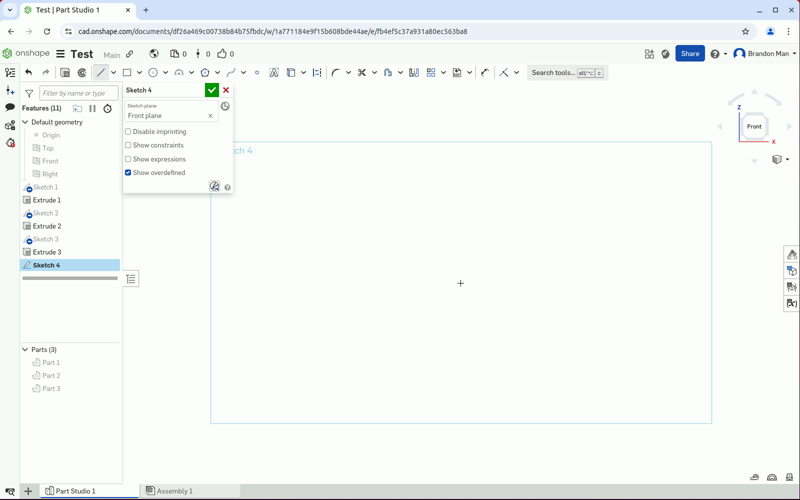
key_up(shift)
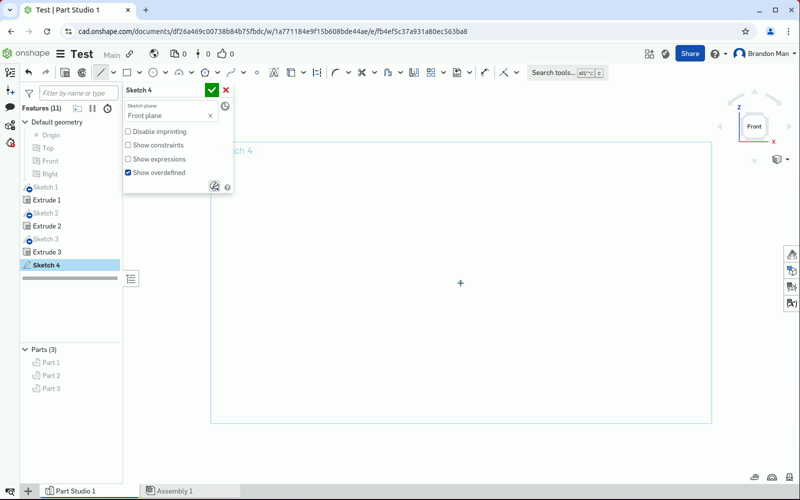
key_down(shift)
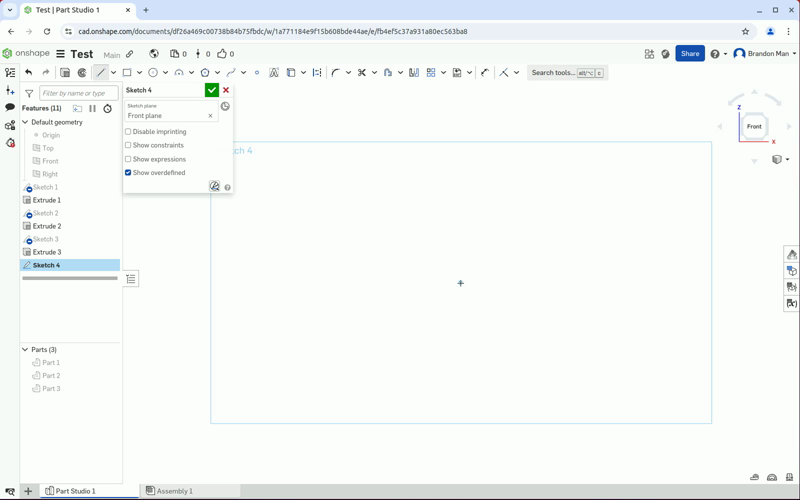
mouse_move(490, 282)
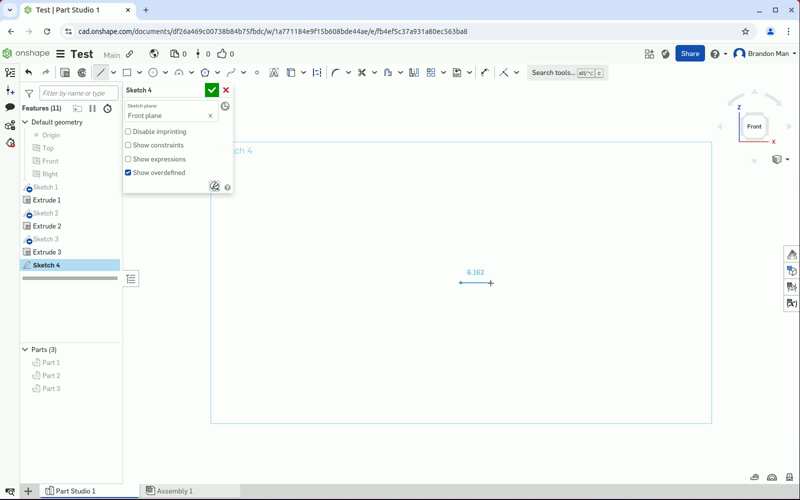
mouse_move(477, 282)
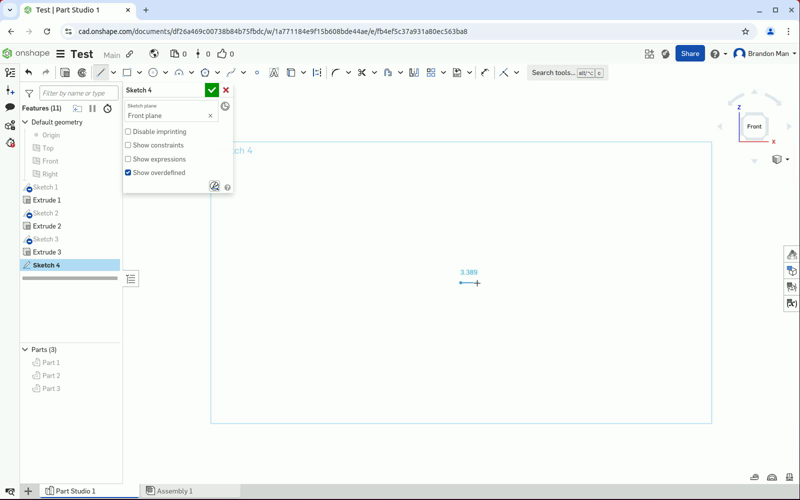
click(477, 282)
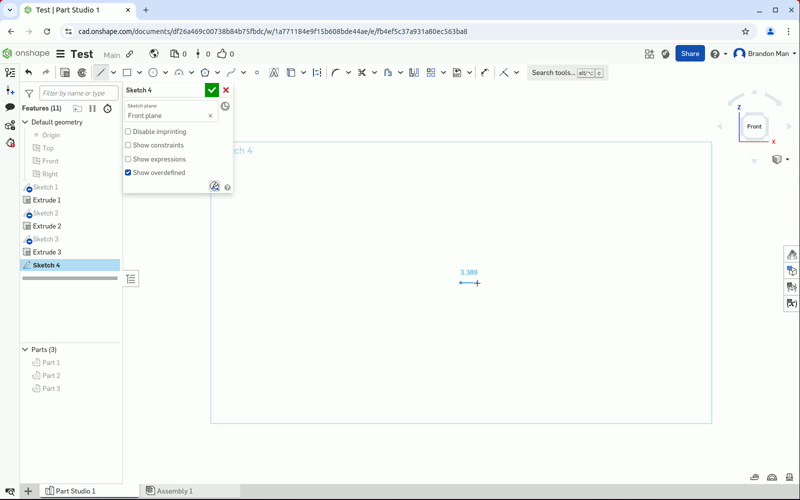
key_up(shift)
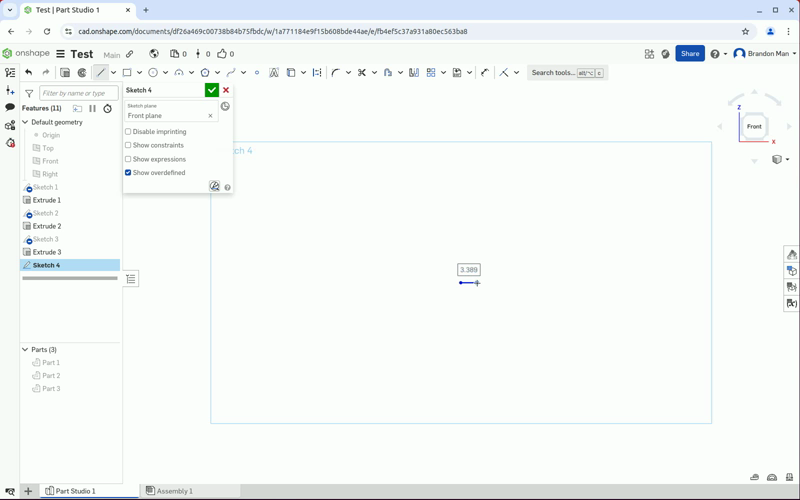
key_down(shift)
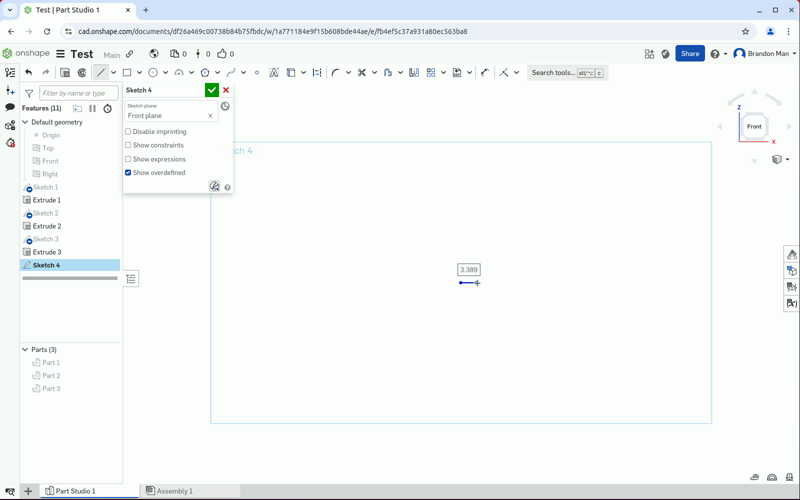
mouse_move(507, 282)
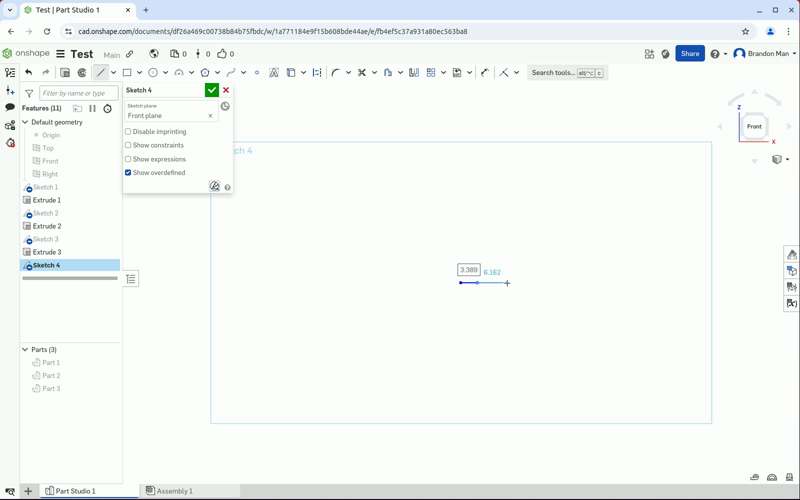
mouse_move(477, 274)
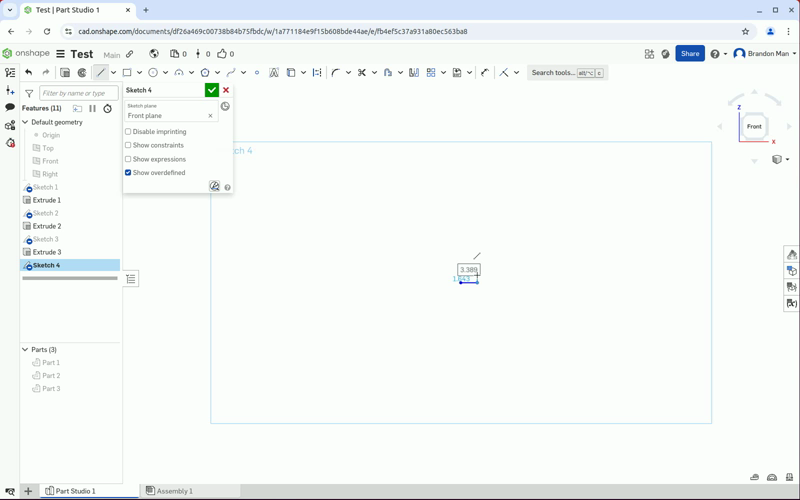
click(477, 274)
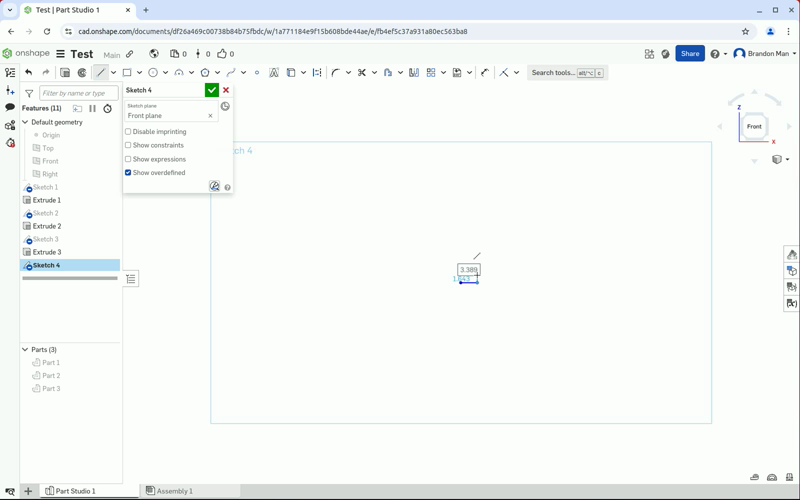
key_up(shift)
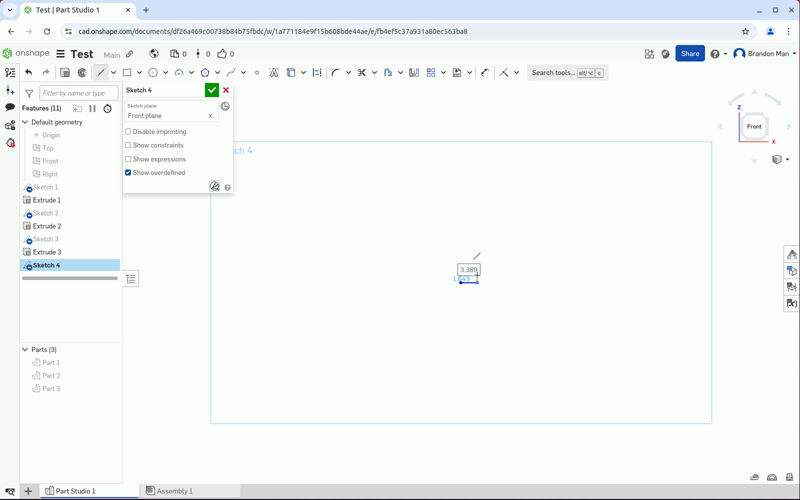
key(esc)
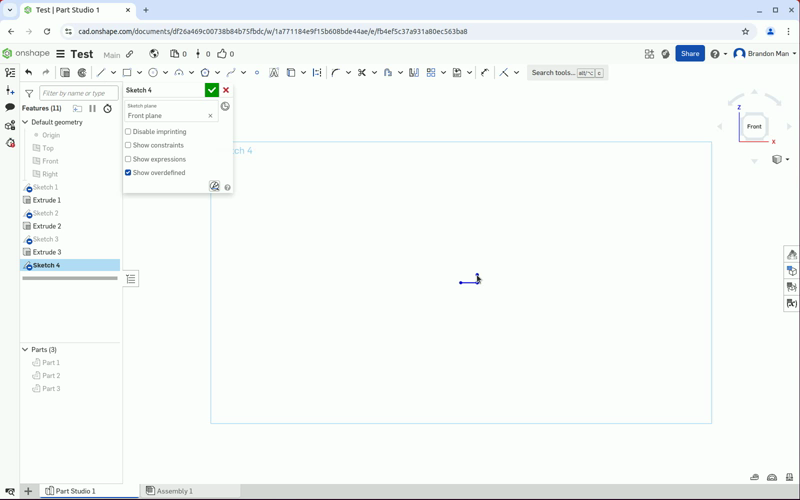
key(a)
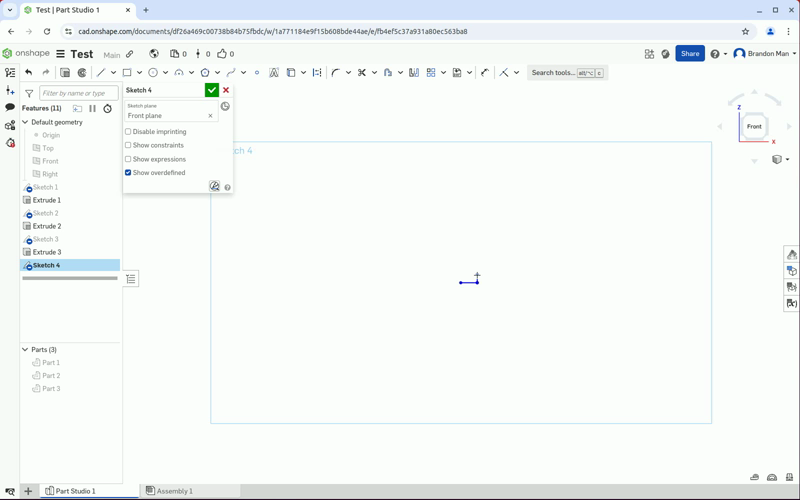
mouse_move(477, 274)
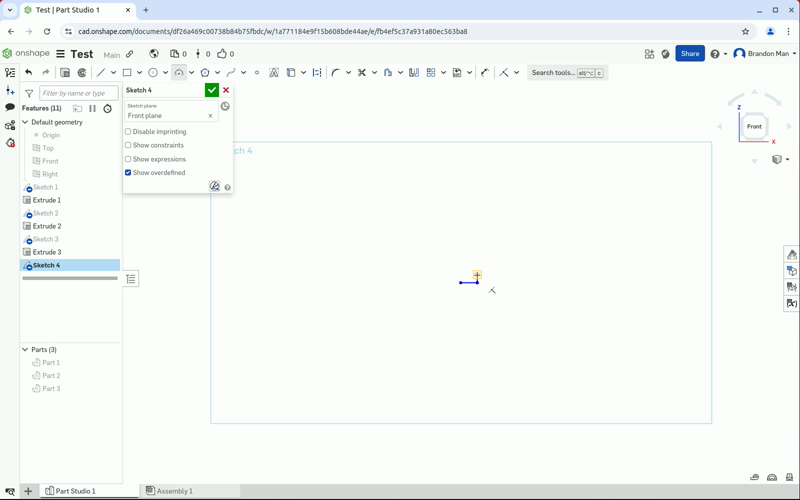
click(477, 274)
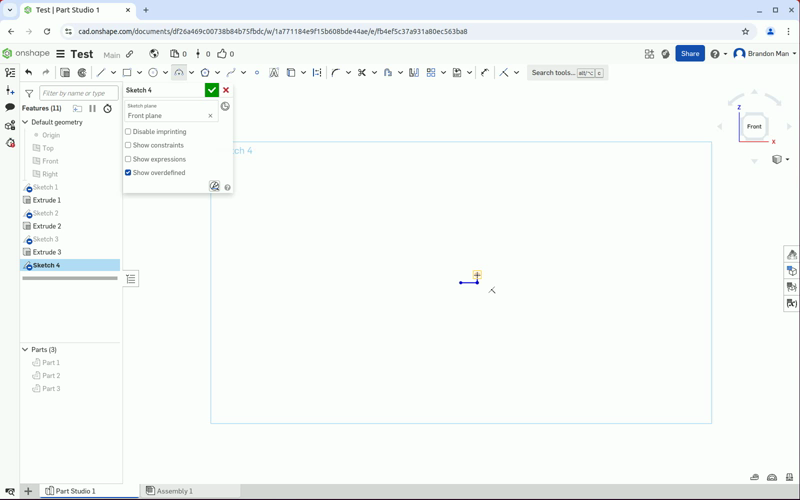
key_down(shift)
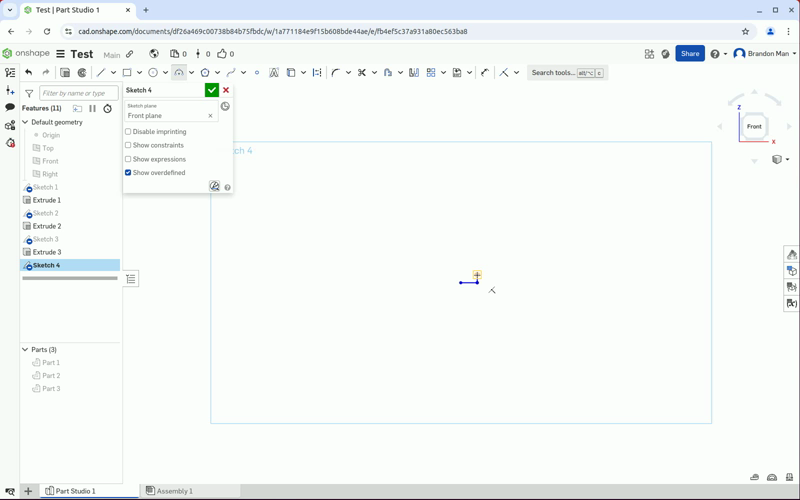
mouse_move(471, 274)
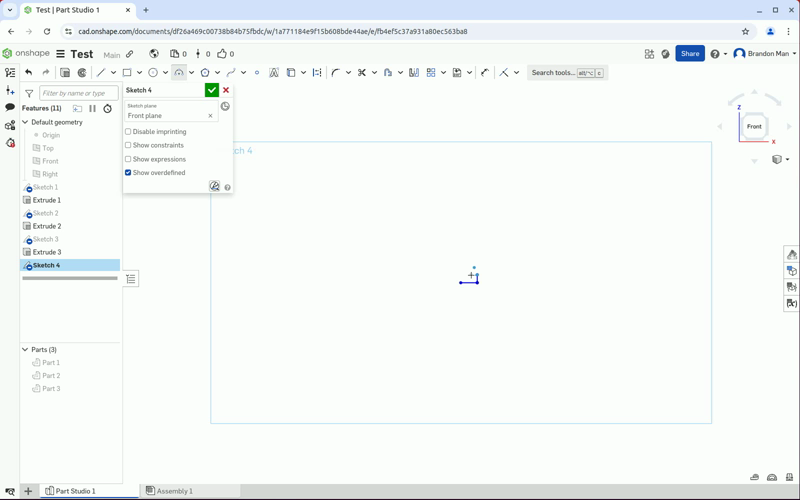
scroll(6)
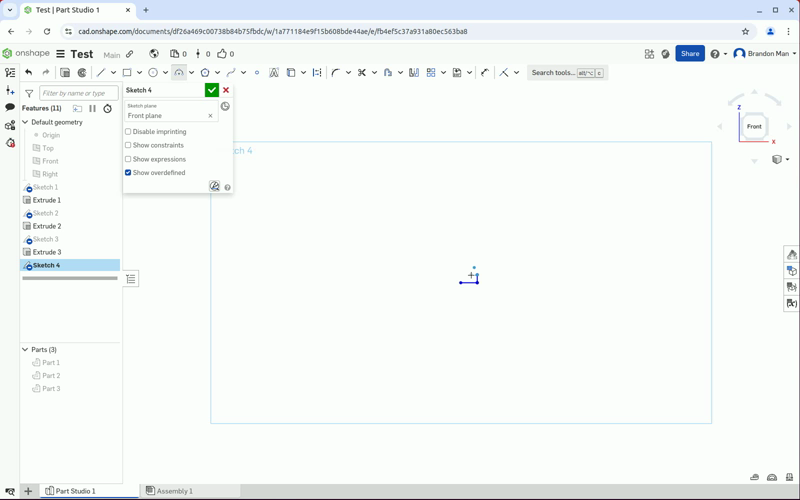
scroll(6)
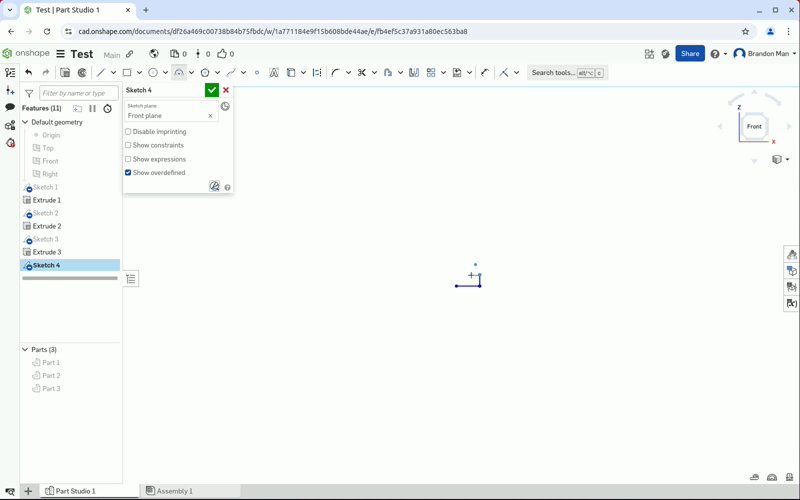
scroll(6)
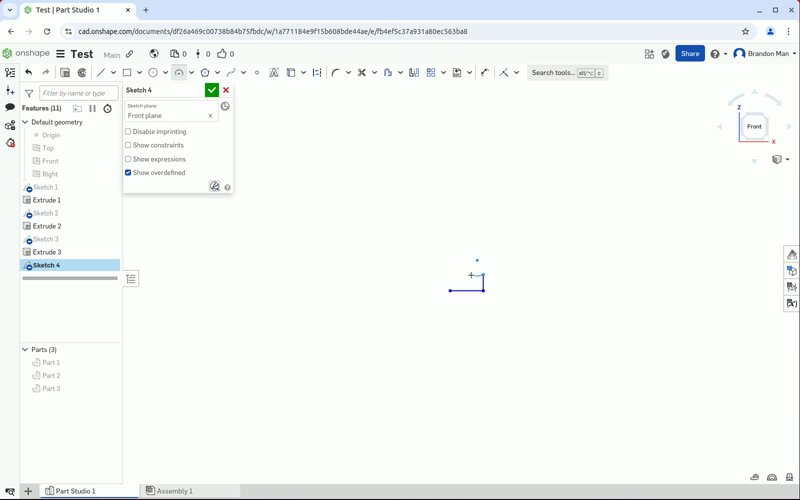
scroll(6)
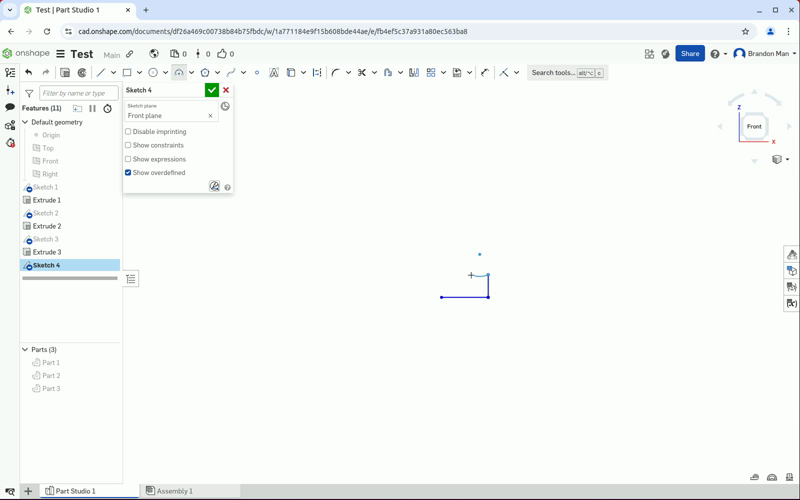
scroll(6)
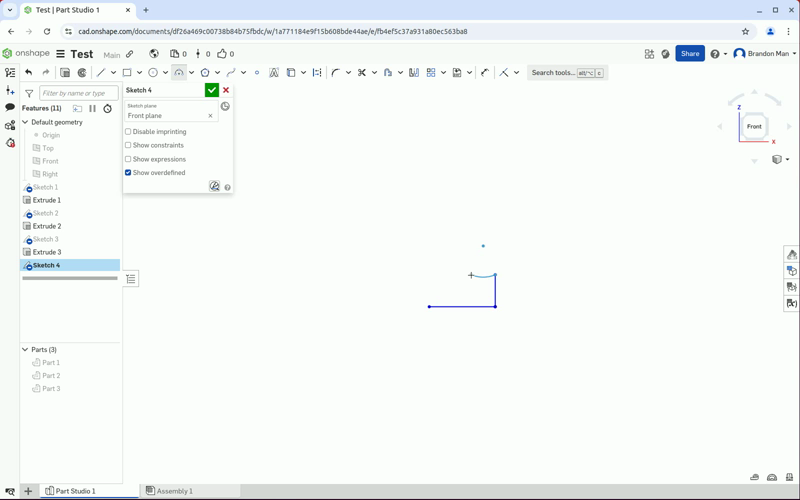
scroll(6)
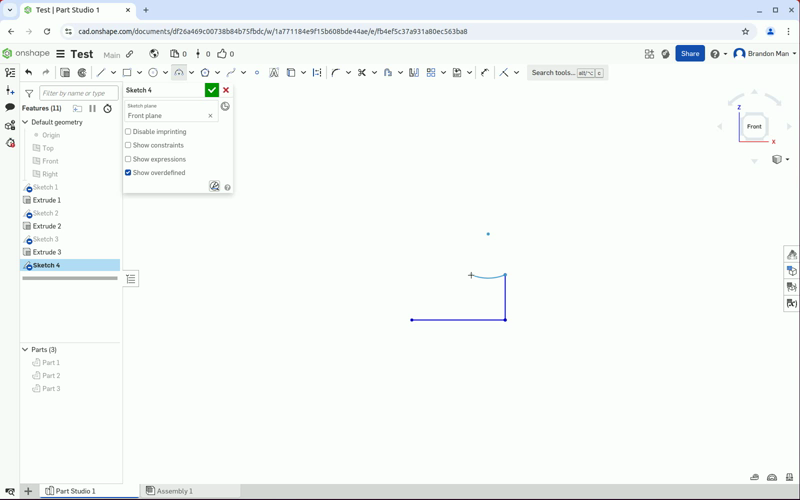
scroll(6)
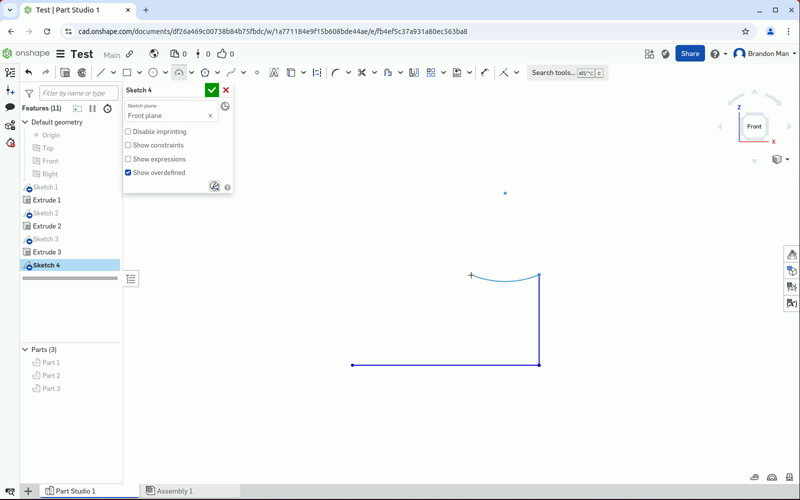
click(471, 274)
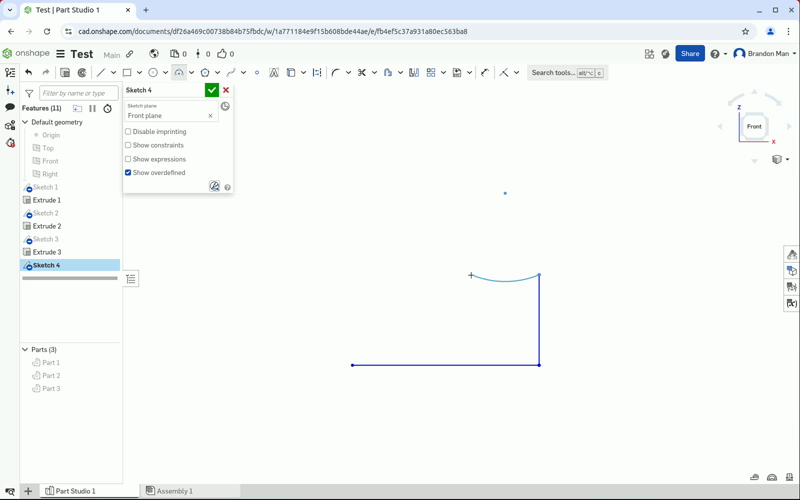
scroll(-6)
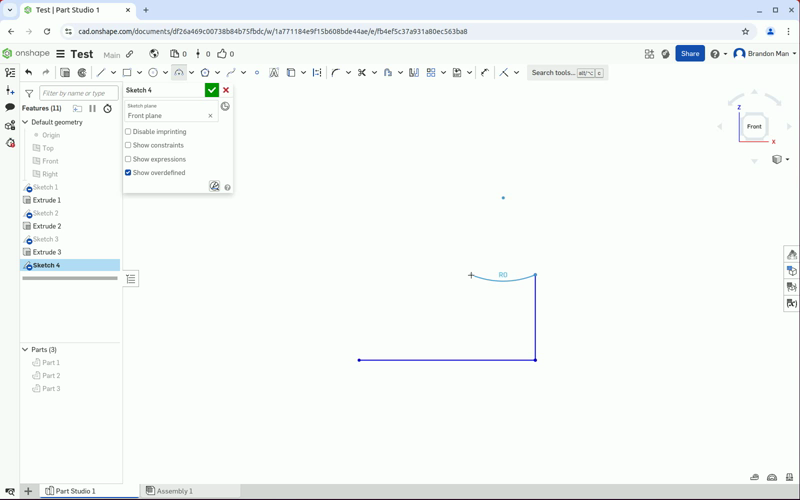
scroll(-6)
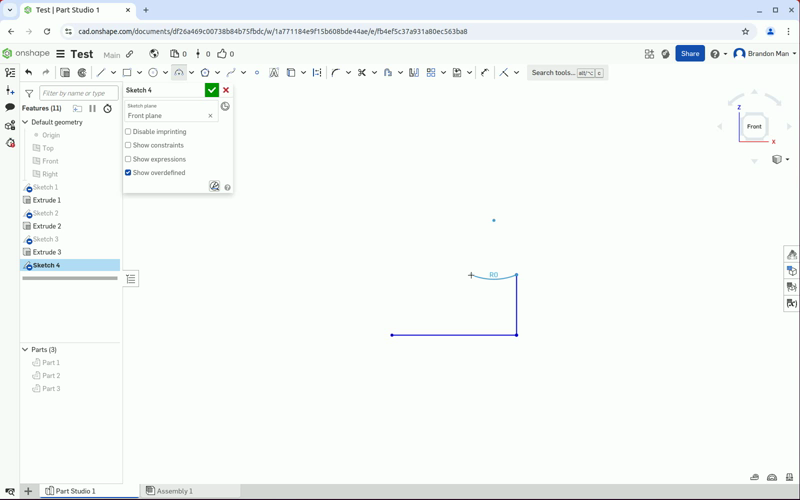
scroll(-6)
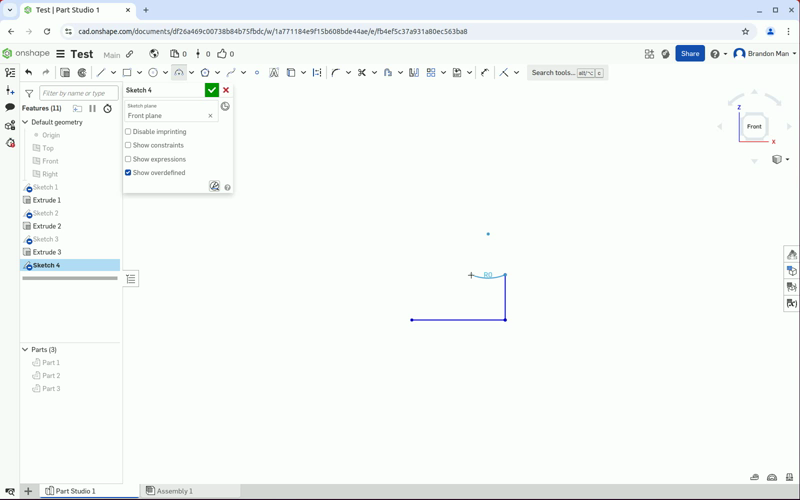
scroll(-6)
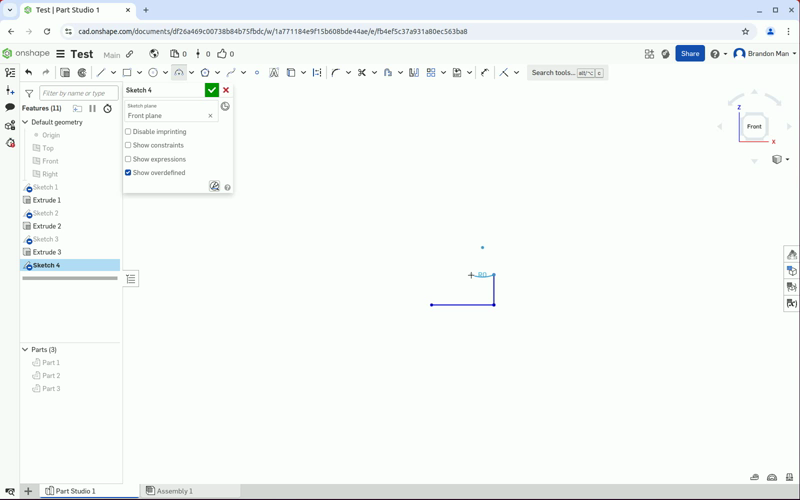
scroll(-6)
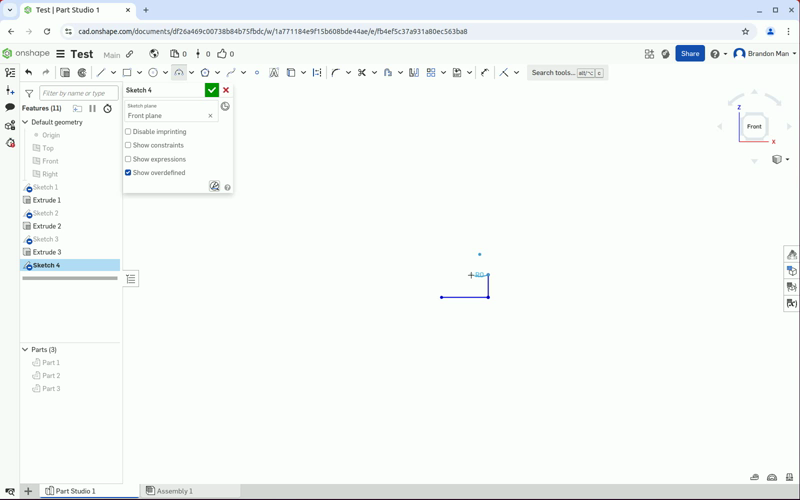
scroll(-6)
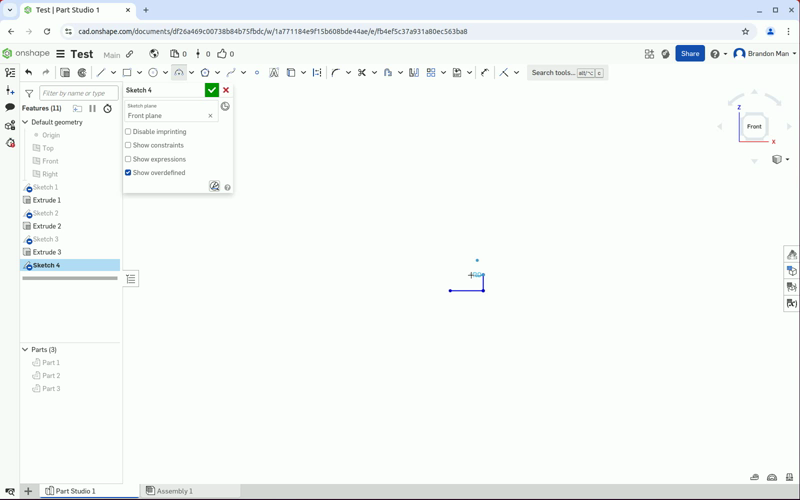
scroll(-6)
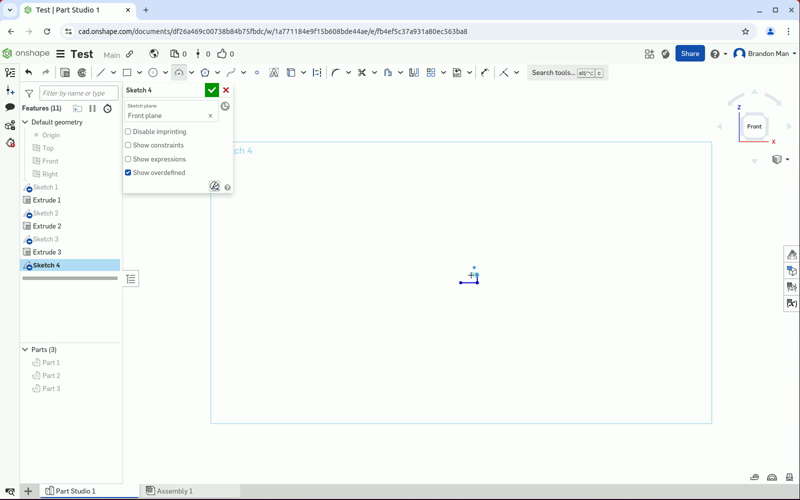
mouse_move(474, 275)
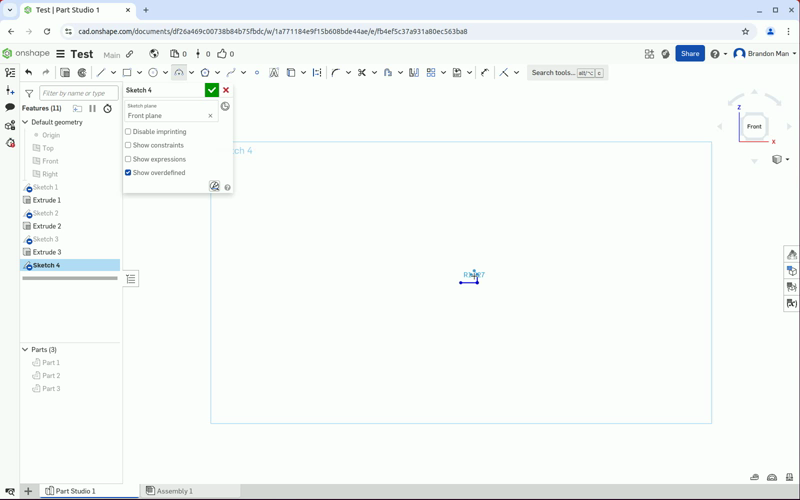
scroll(6)
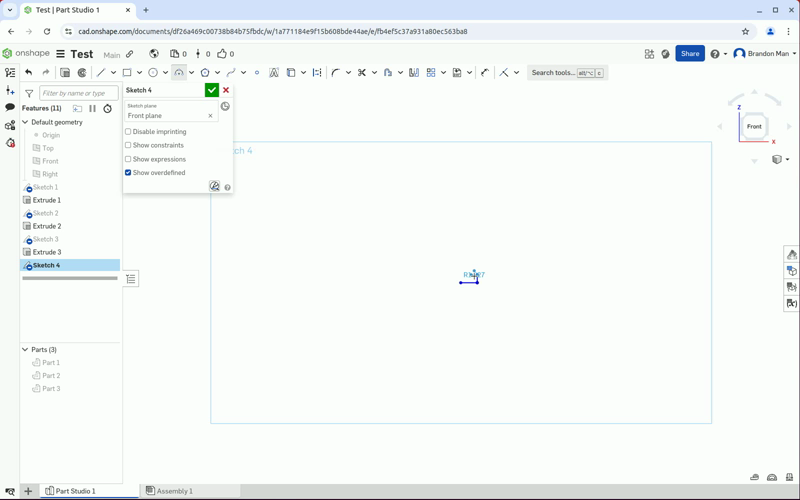
scroll(6)
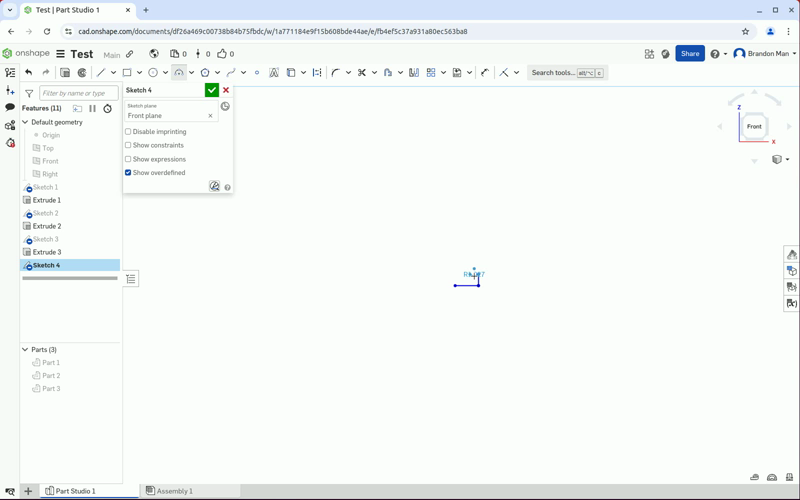
scroll(6)
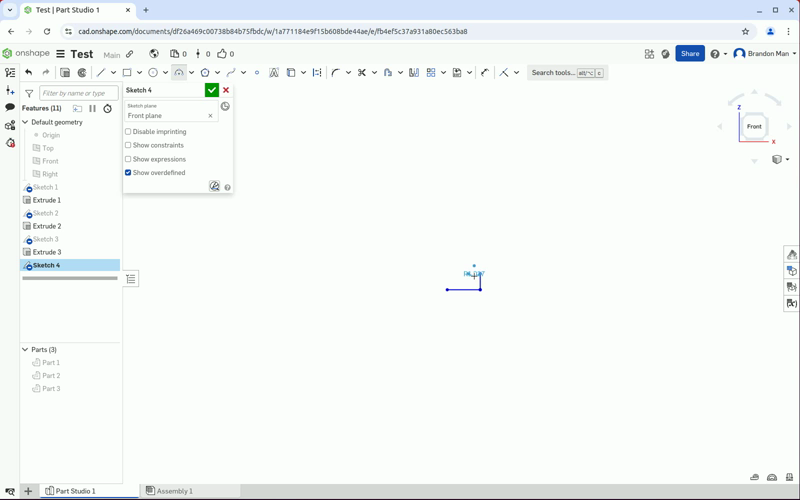
scroll(6)
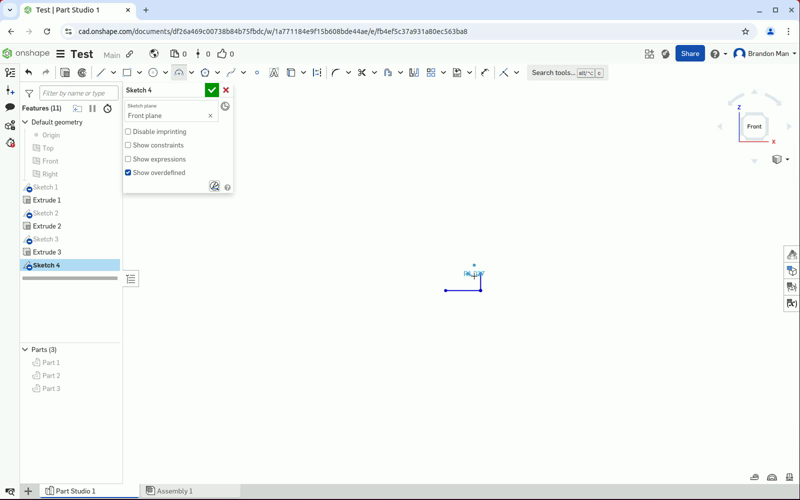
scroll(6)
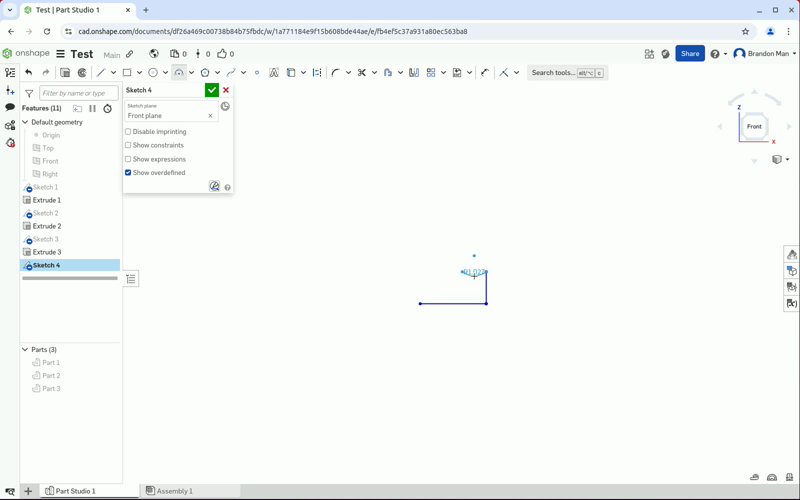
scroll(6)
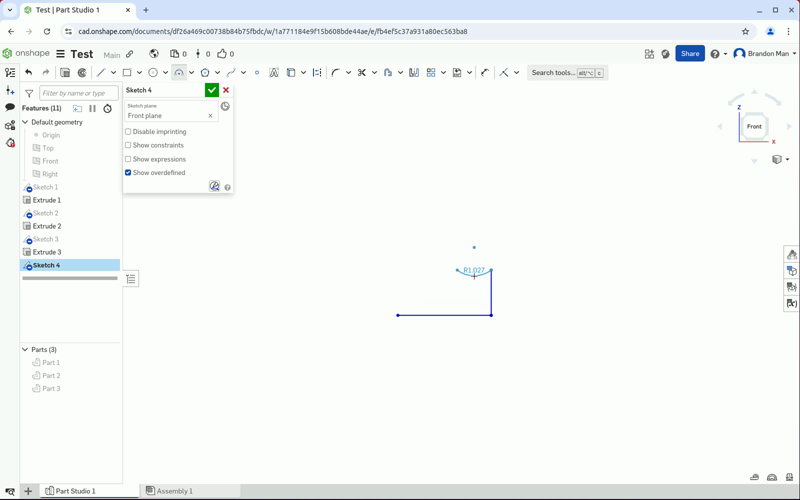
scroll(6)
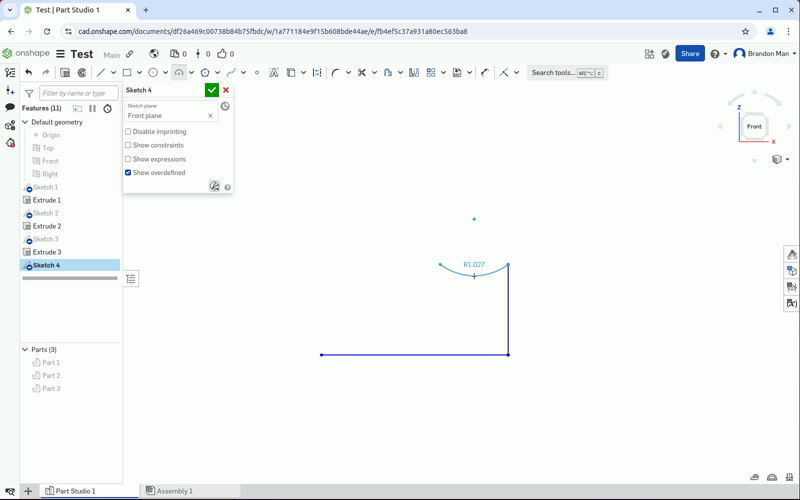
click(474, 275)
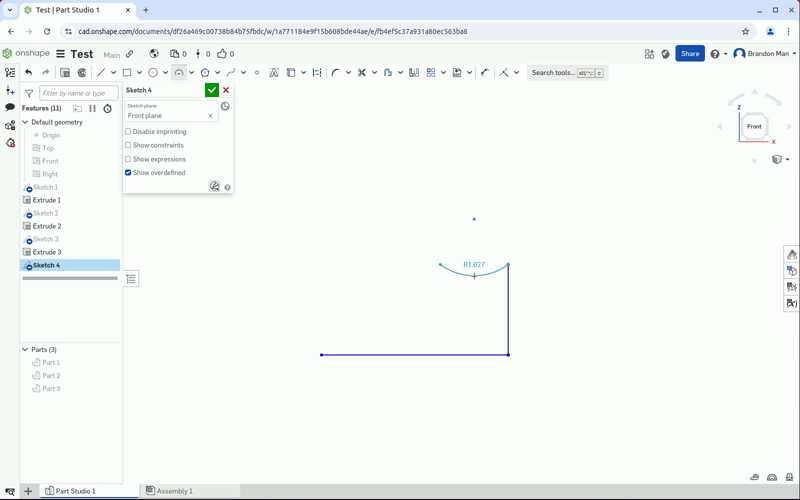
scroll(-6)
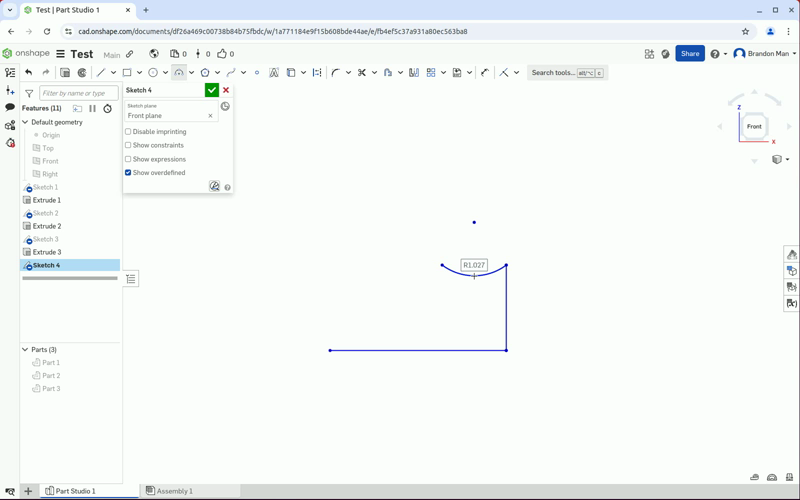
scroll(-6)
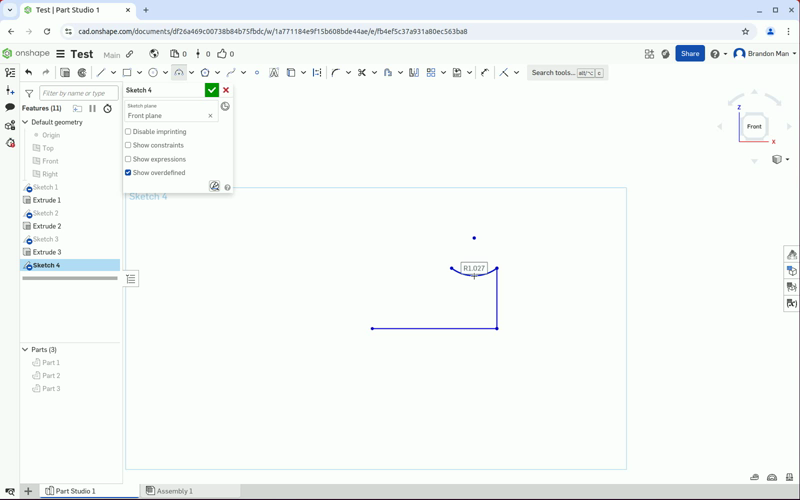
scroll(-6)
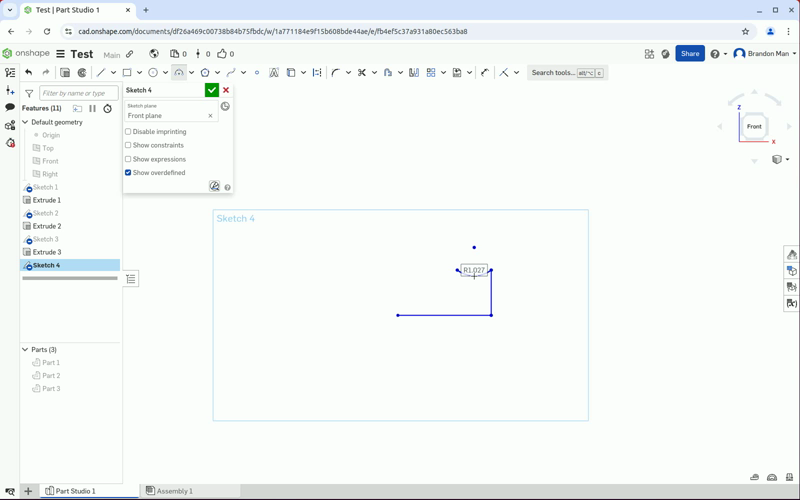
scroll(-6)
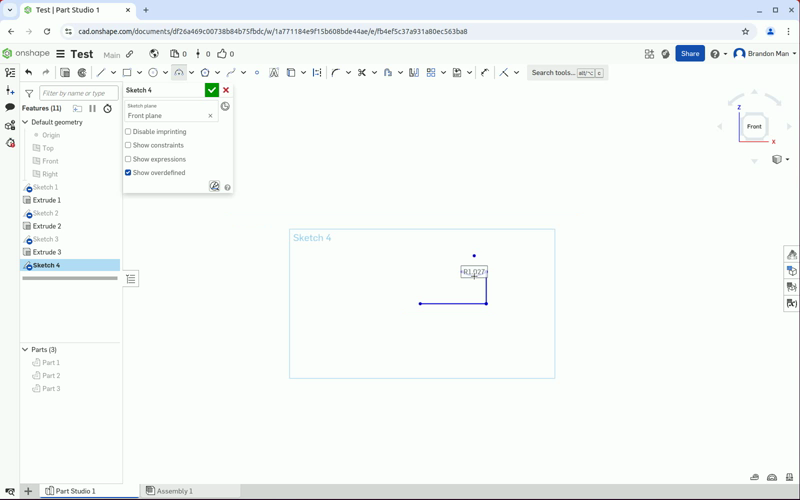
scroll(-6)
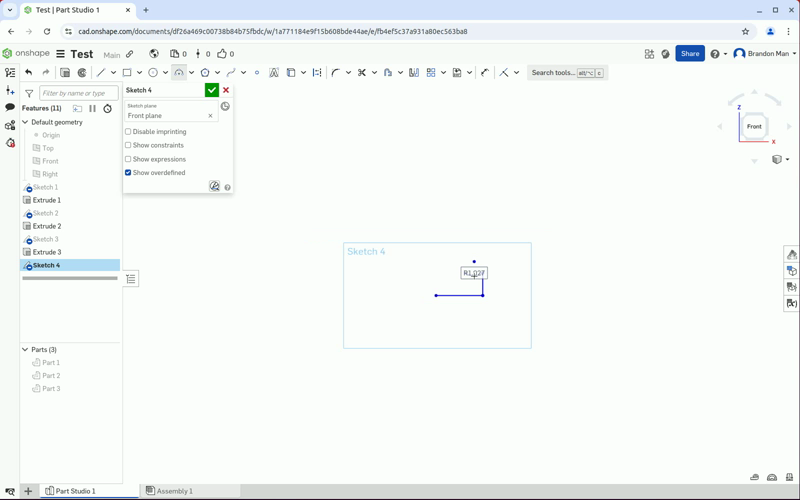
scroll(-6)
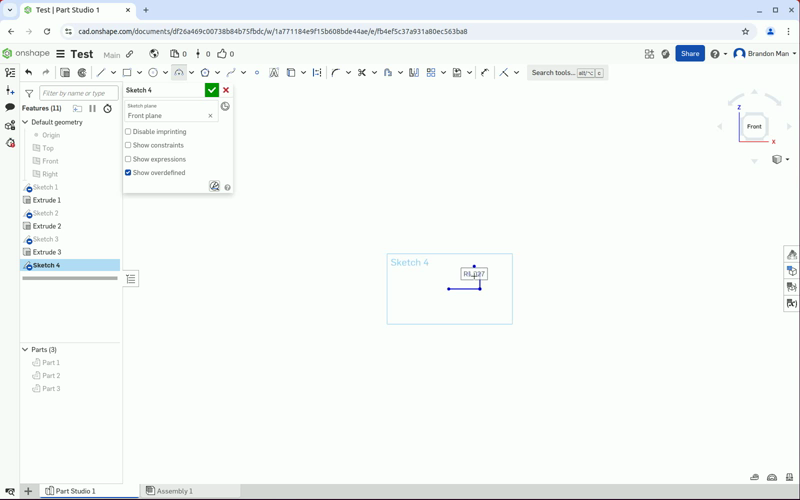
scroll(-6)
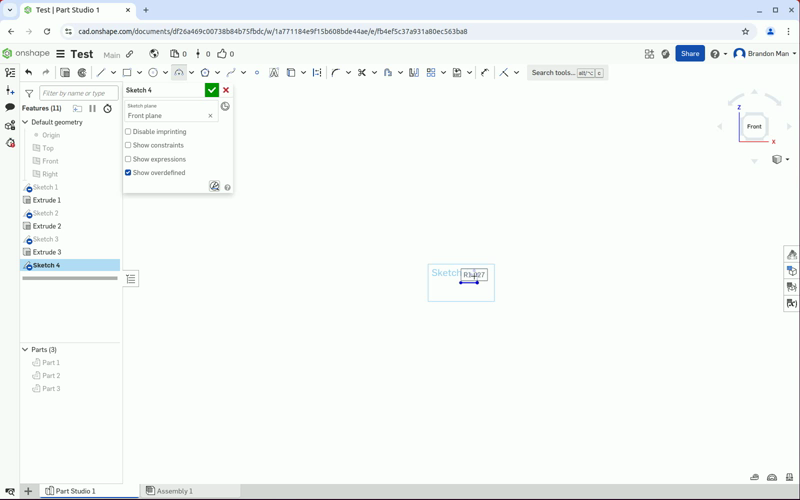
key_up(shift)
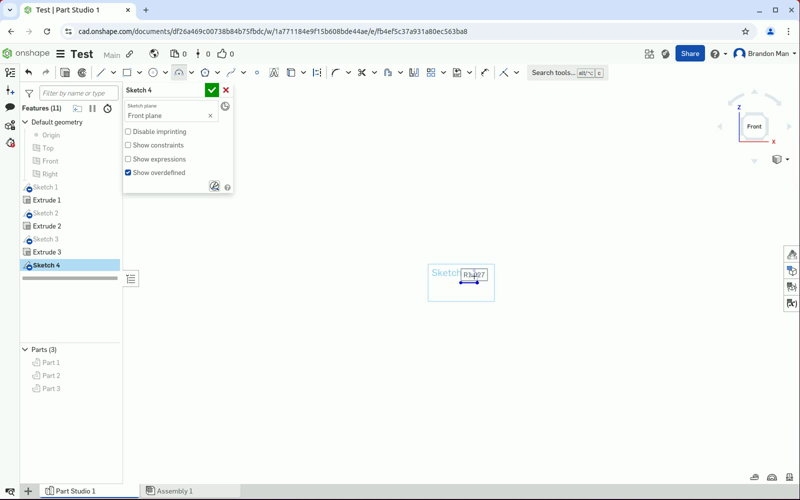
mouse_move(471, 274)
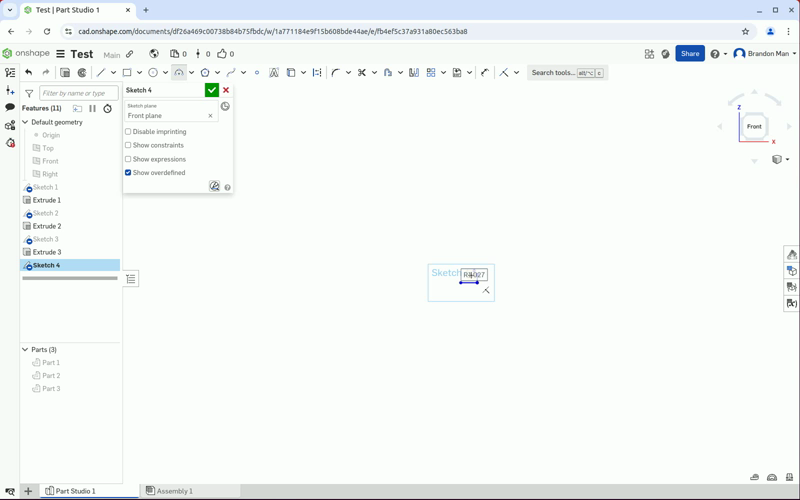
scroll(6)
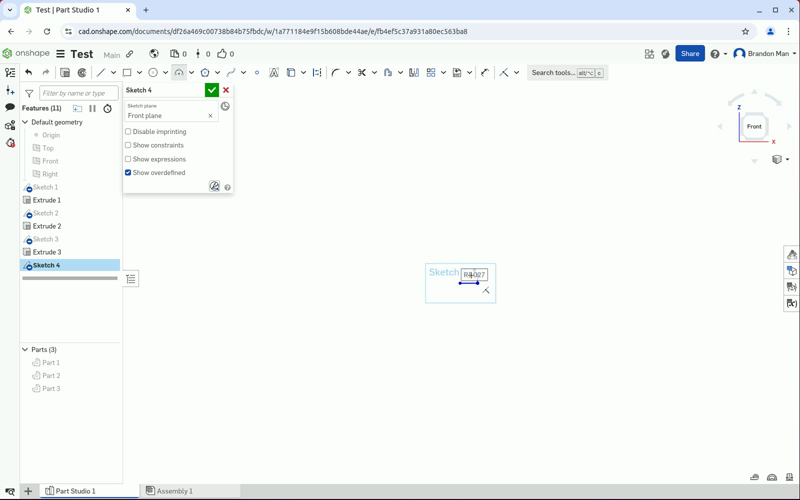
scroll(6)
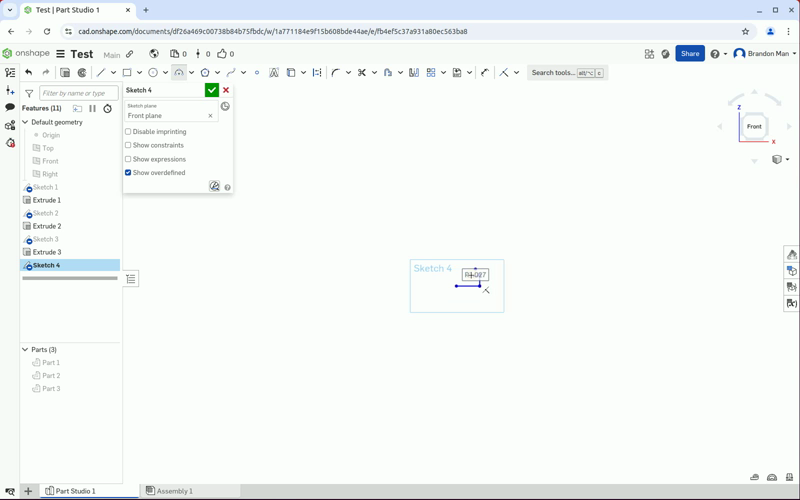
scroll(6)
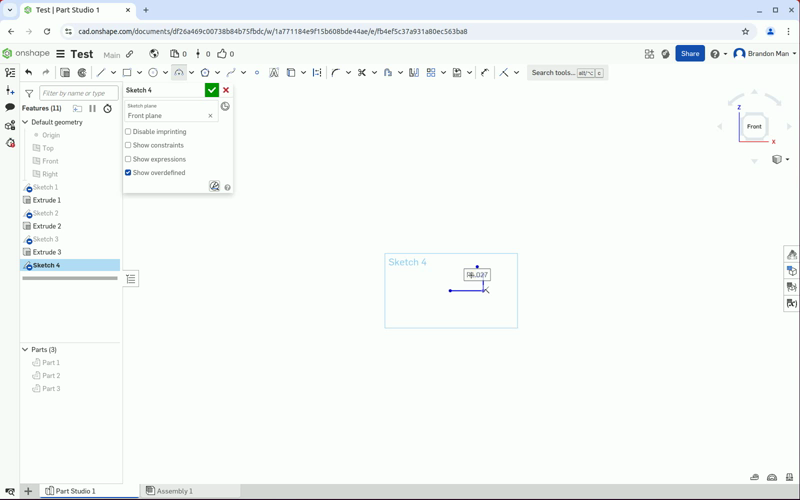
scroll(6)
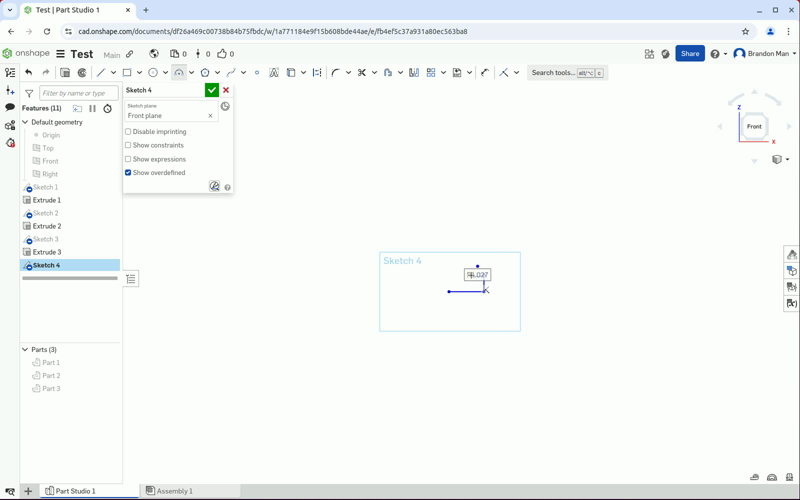
scroll(6)
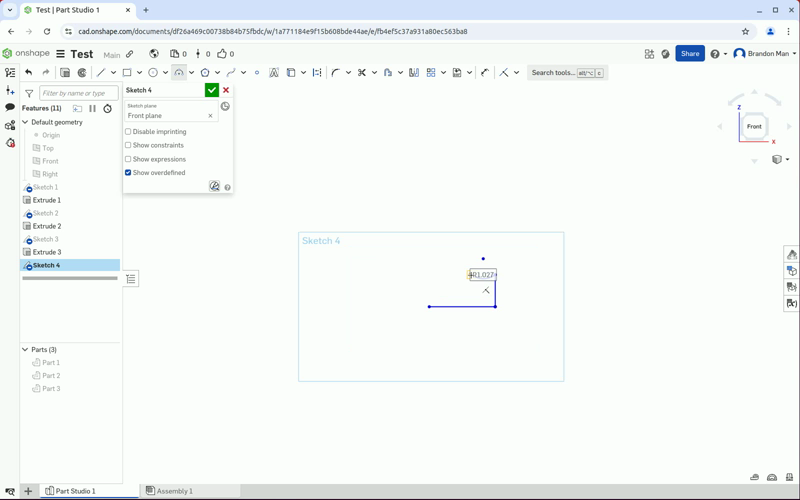
scroll(6)
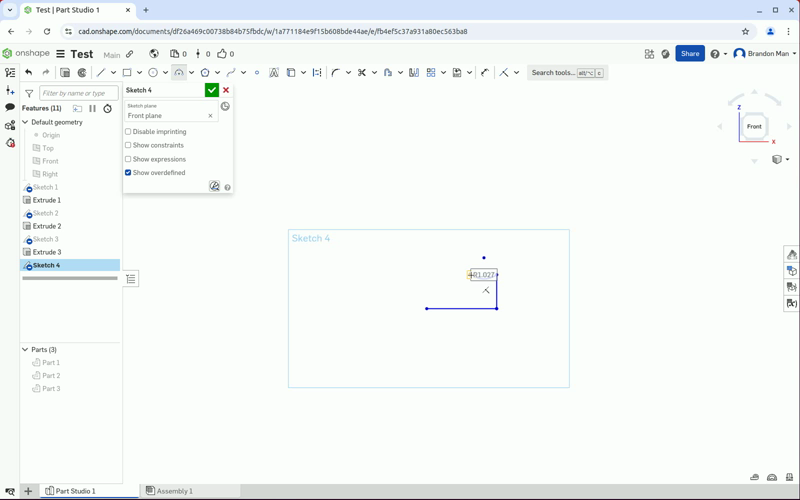
scroll(6)
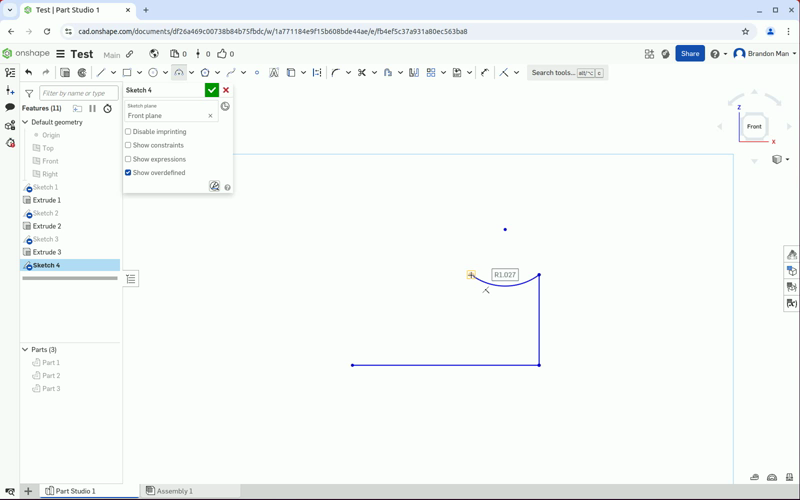
click(471, 274)
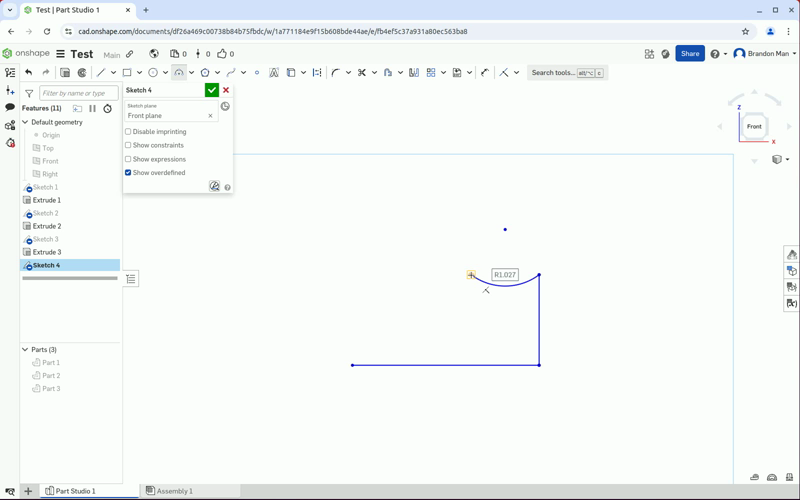
scroll(-6)
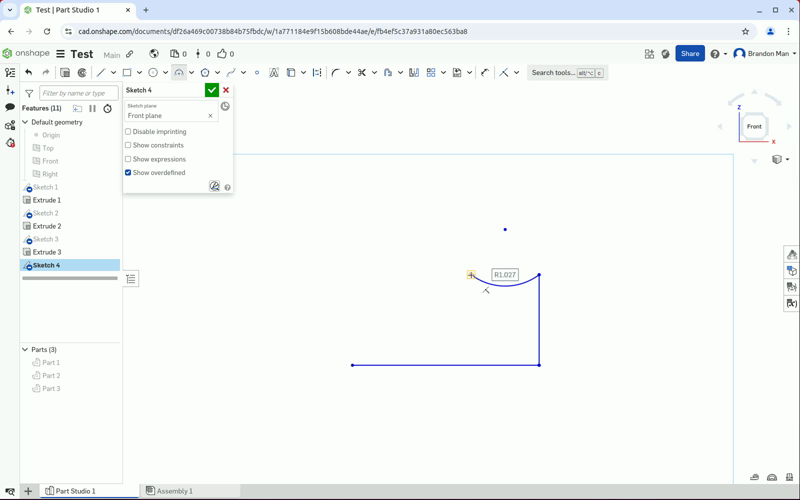
scroll(-6)
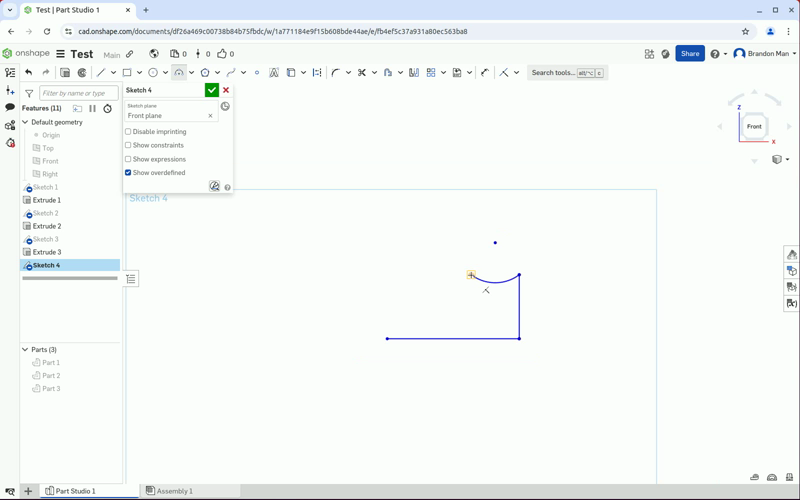
scroll(-6)
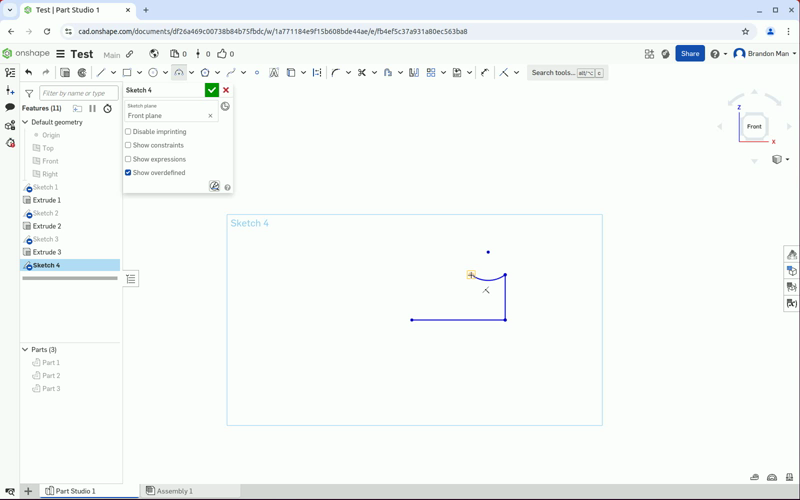
scroll(-6)
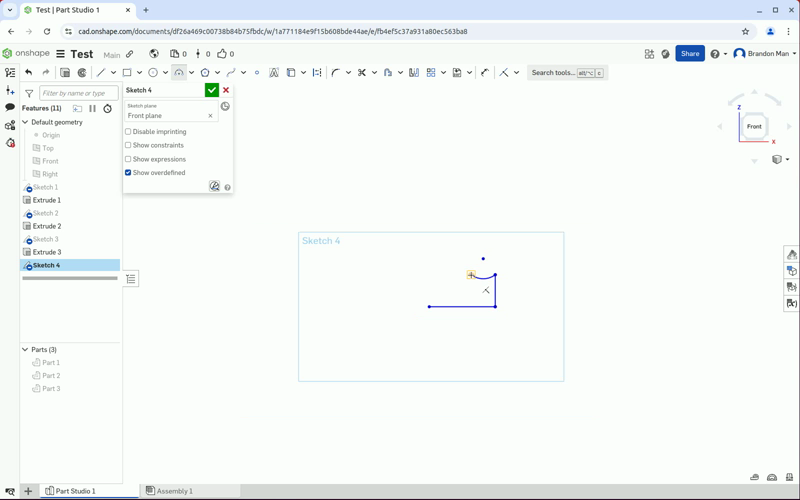
scroll(-6)
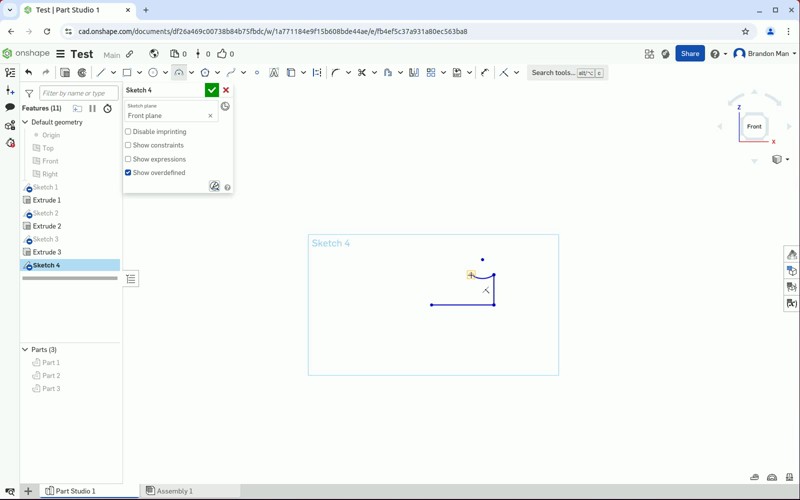
scroll(-6)
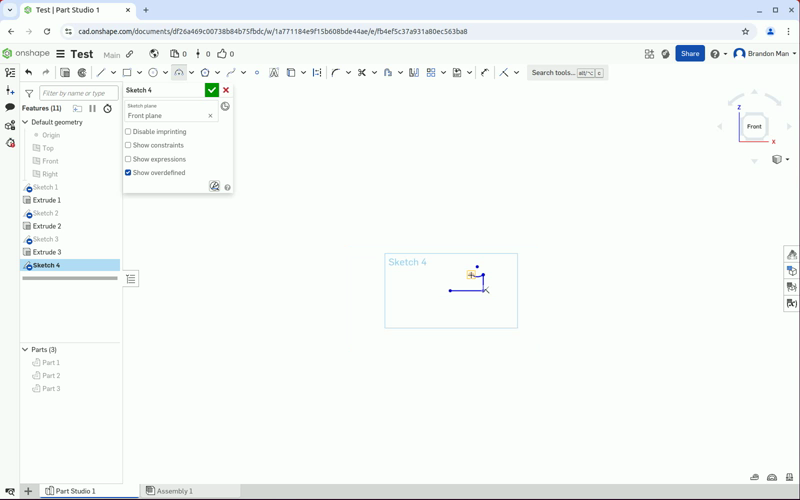
scroll(-6)
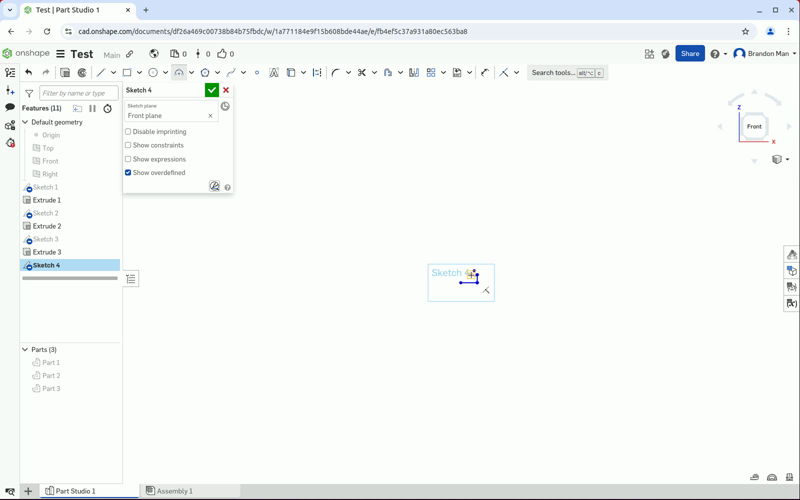
key_down(shift)
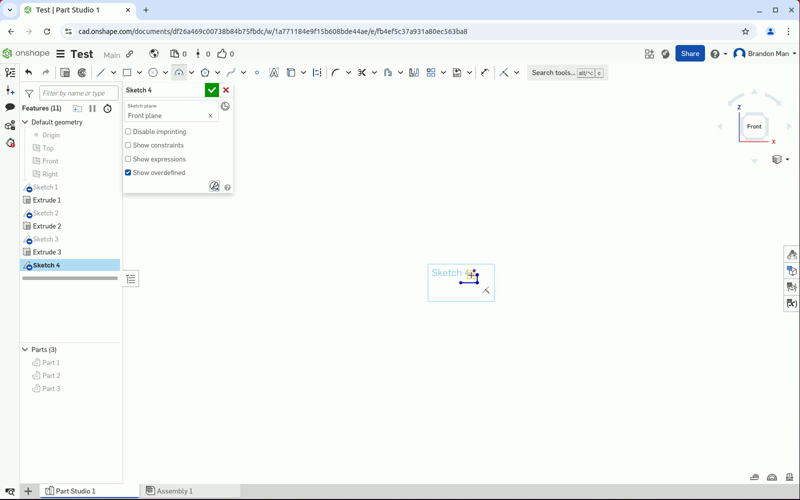
mouse_move(460, 271)
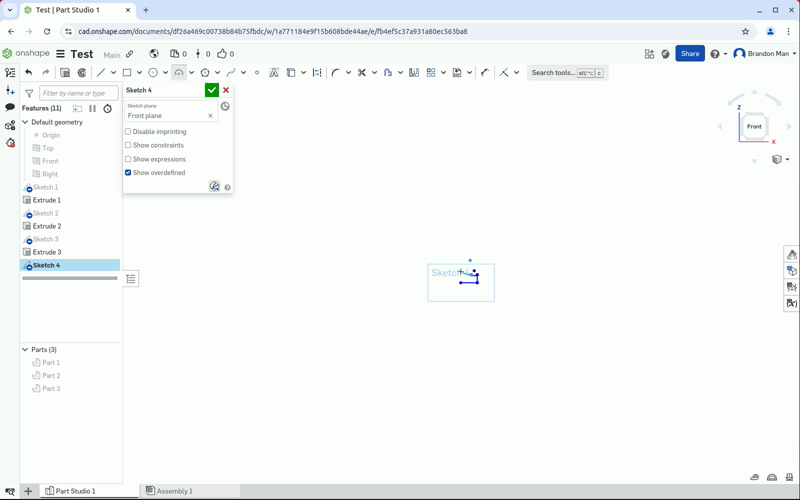
click(460, 271)
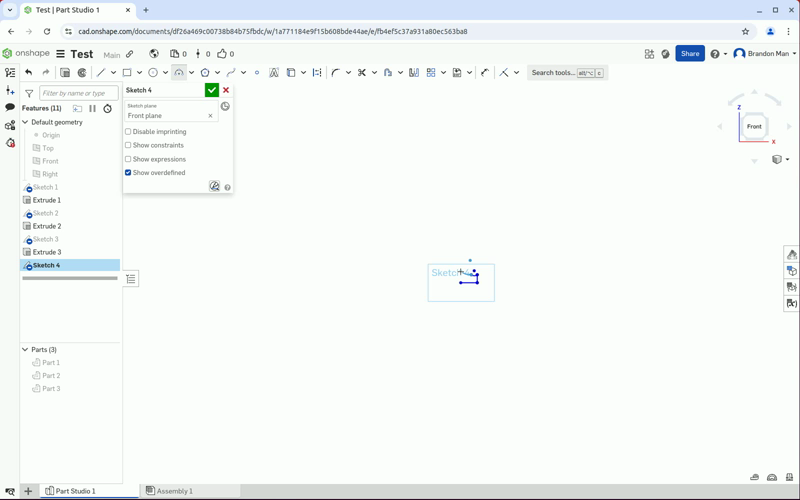
mouse_move(466, 273)
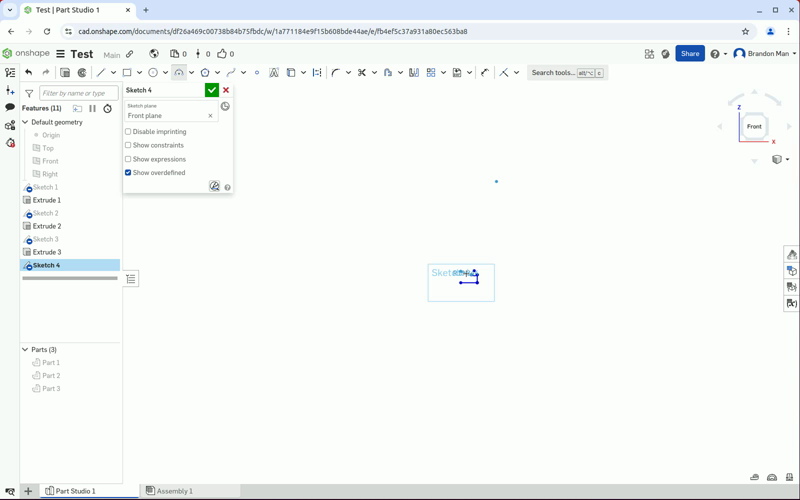
click(466, 273)
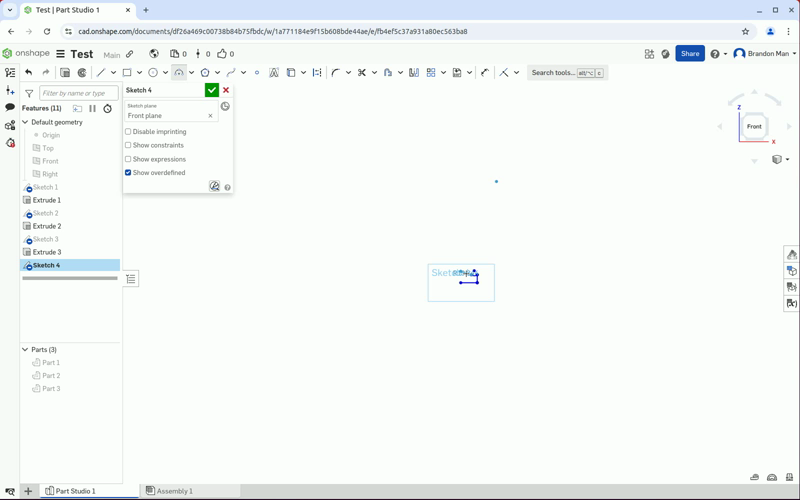
key_up(shift)
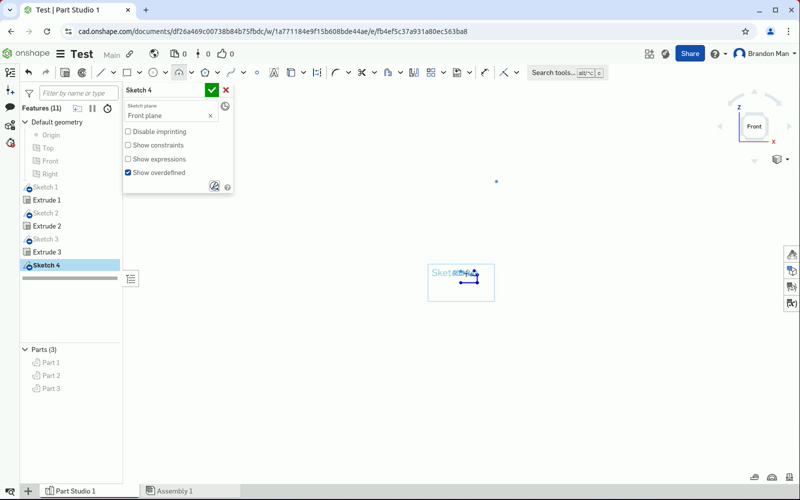
key(esc)
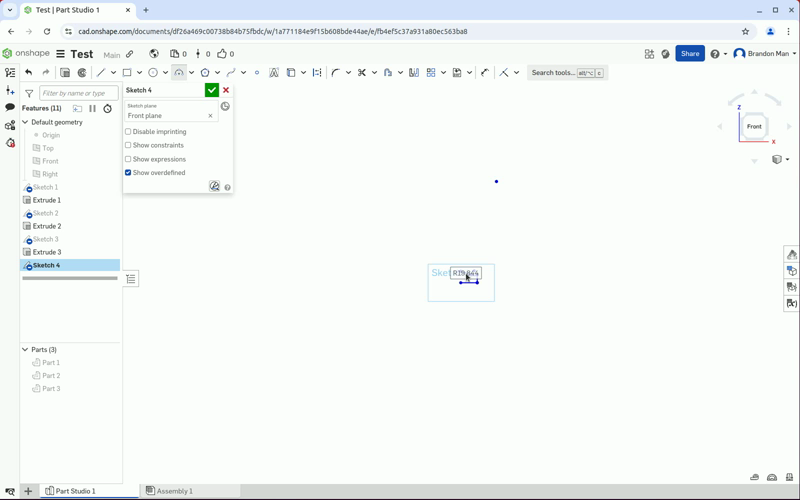
key(l)
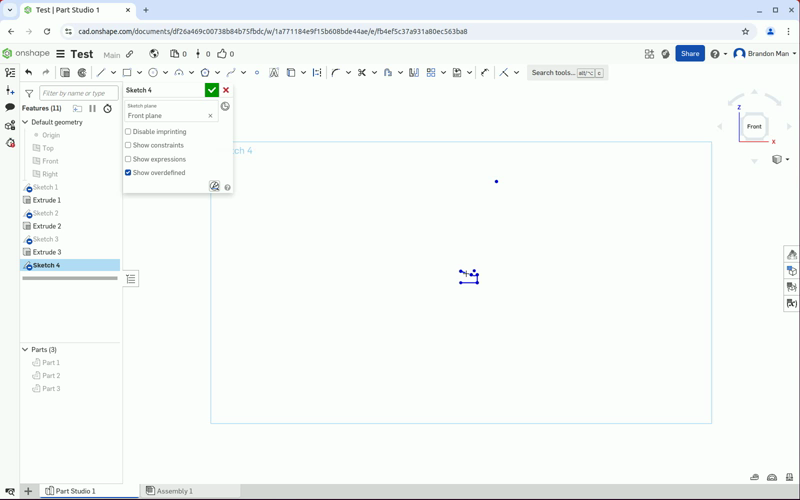
mouse_move(460, 271)
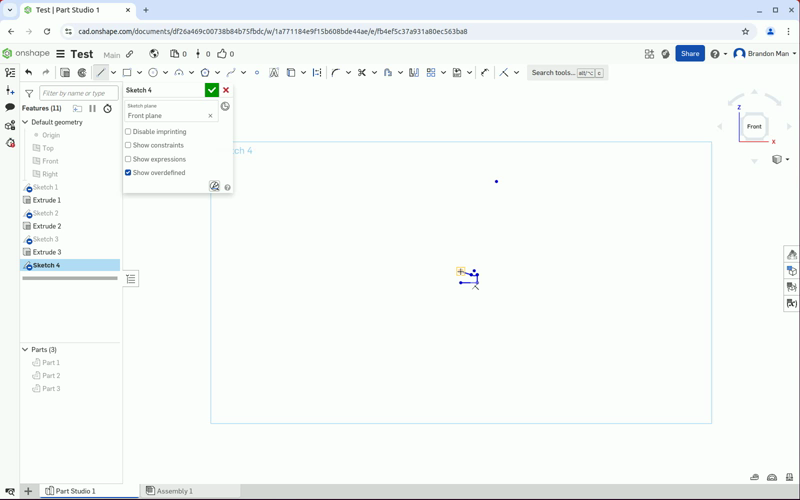
click(460, 271)
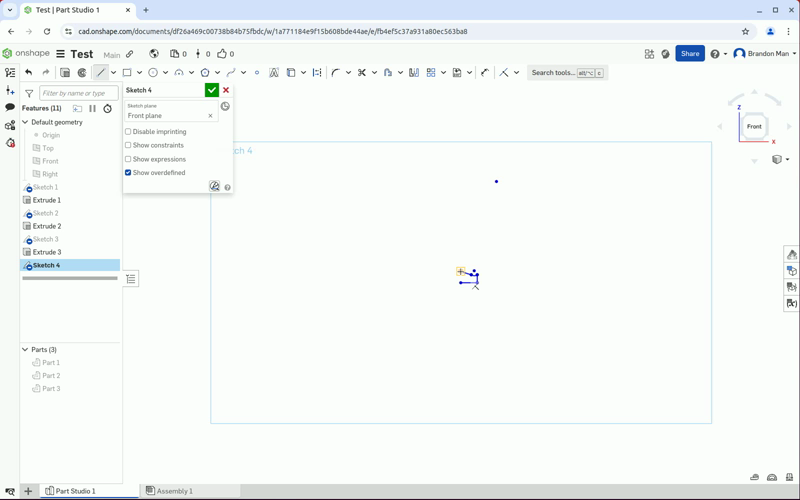
mouse_move(490, 271)
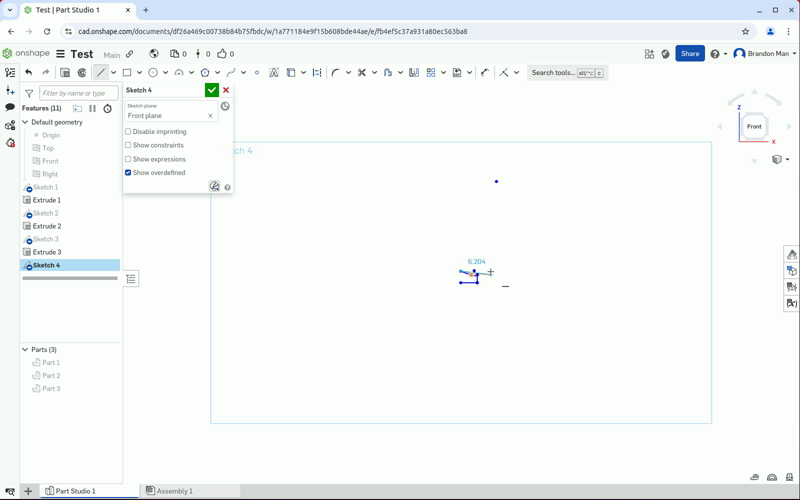
key_down(shift)
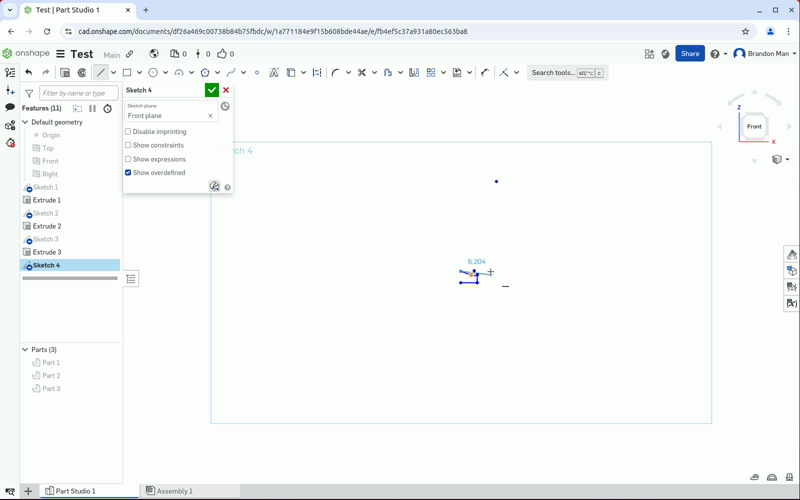
mouse_move(460, 282)
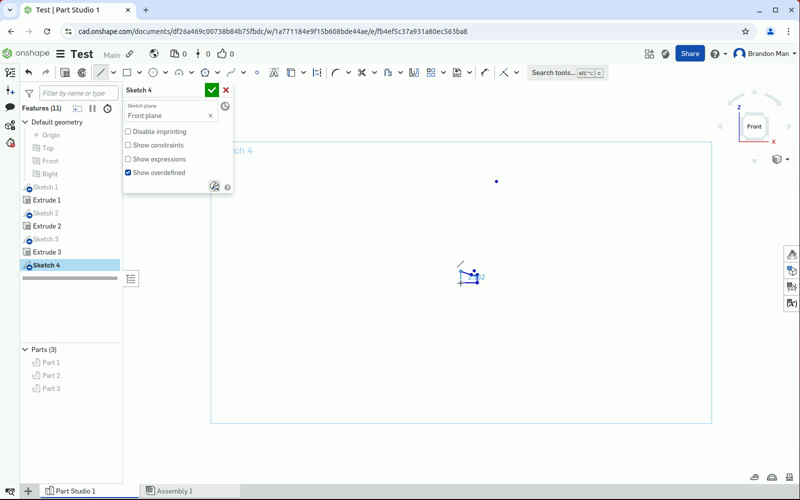
key_up(shift)
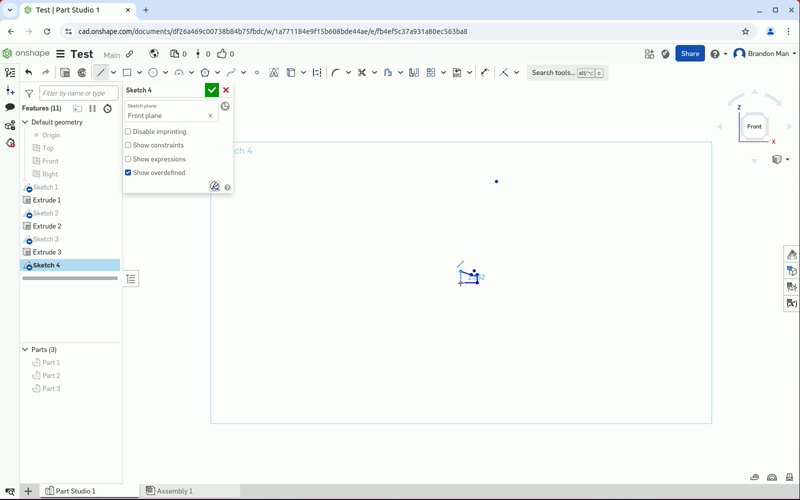
click(460, 282)
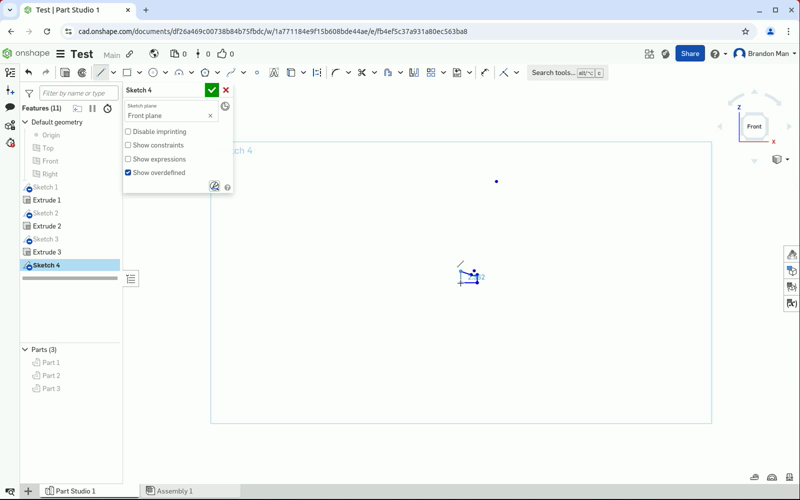
key(esc)
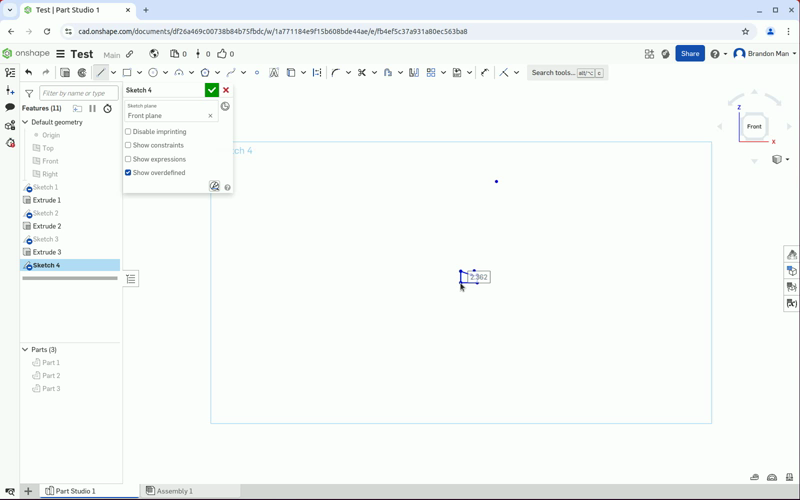
mouse_move(465, 280)
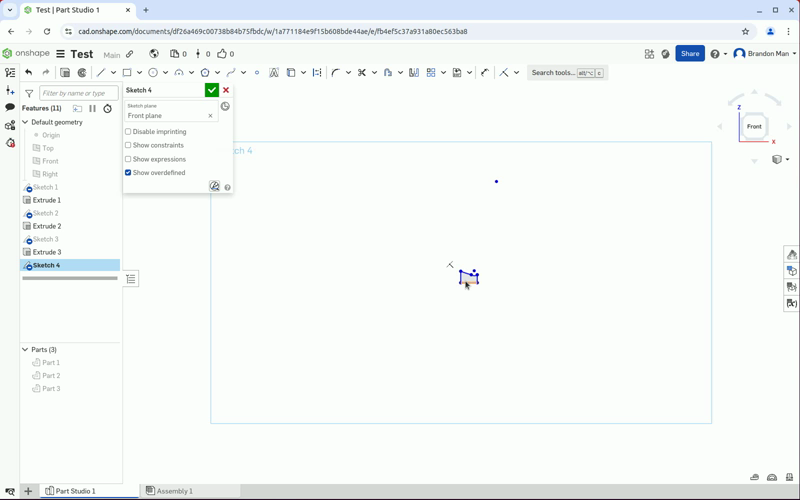
scroll(6)
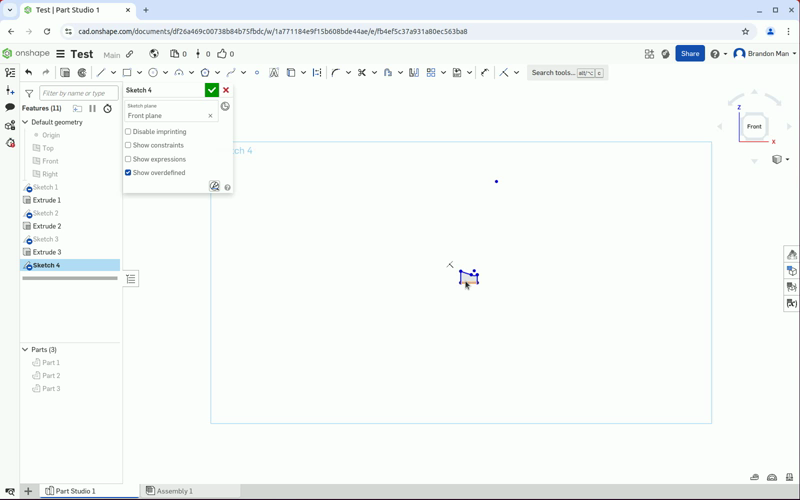
scroll(6)
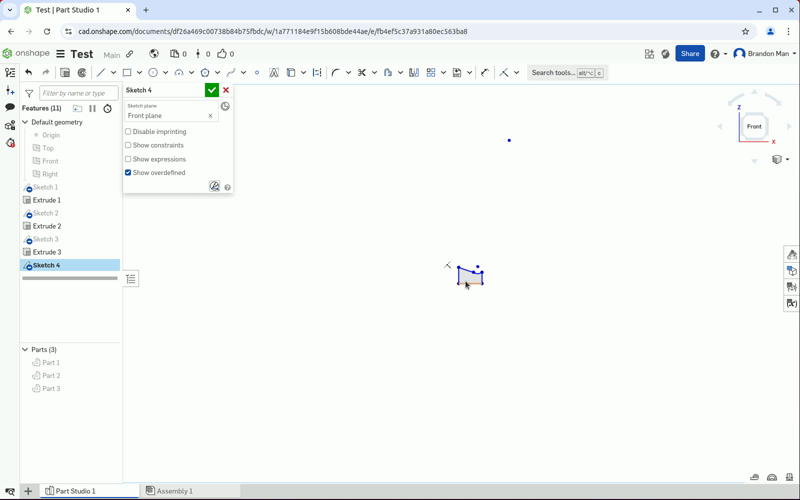
scroll(6)
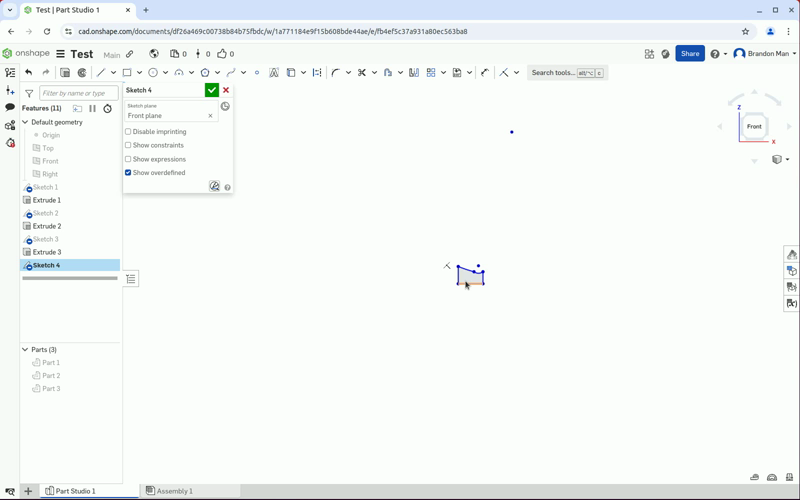
scroll(6)
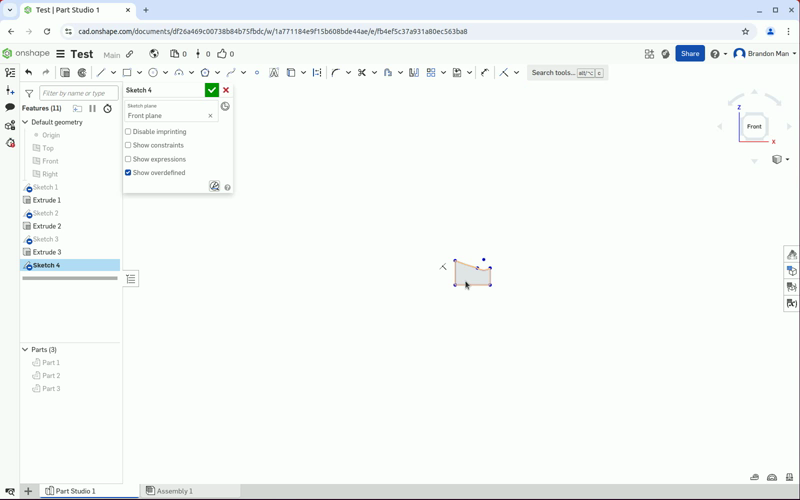
scroll(6)
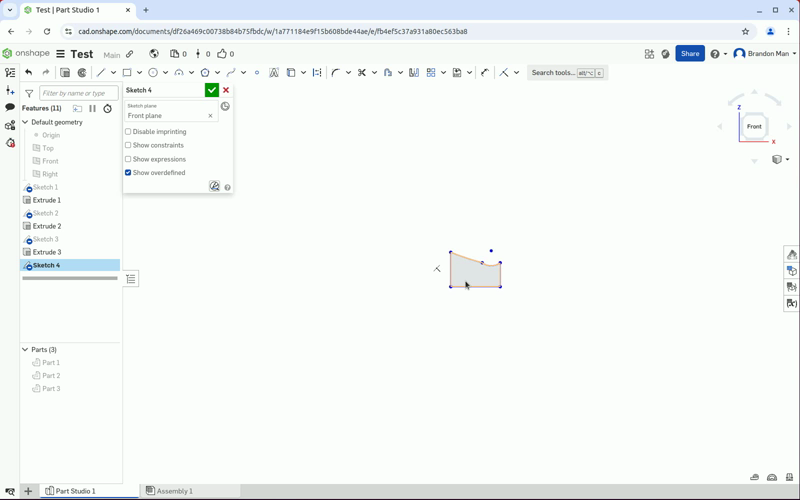
scroll(6)
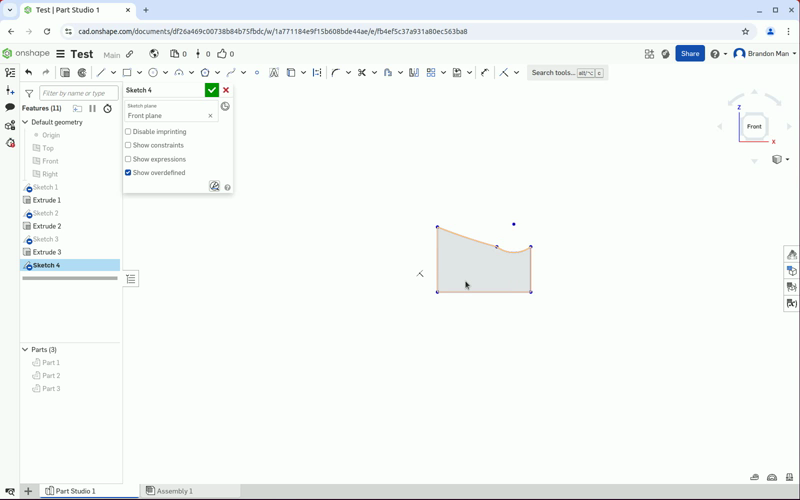
scroll(6)
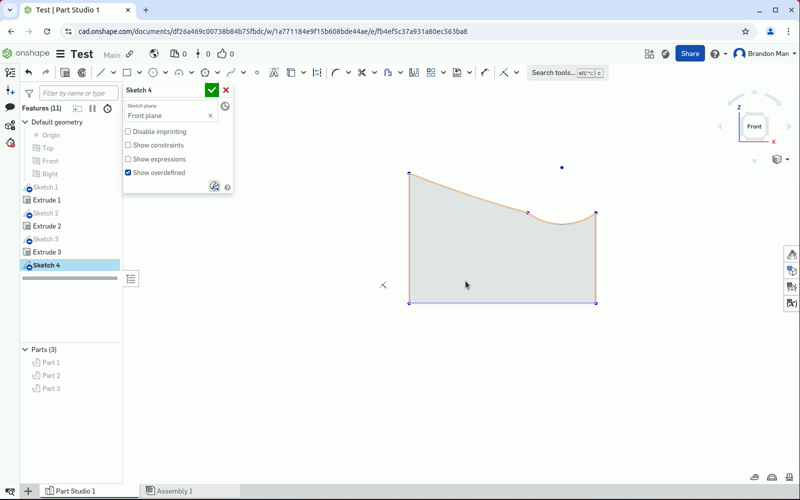
click(465, 280)
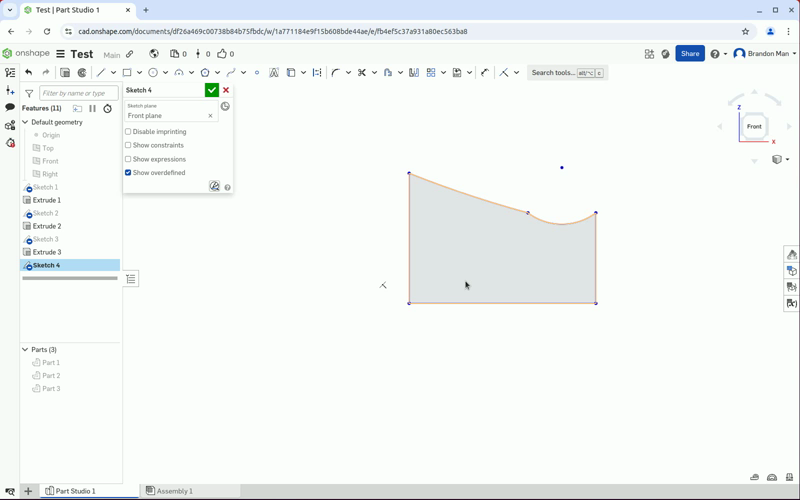
scroll(-6)
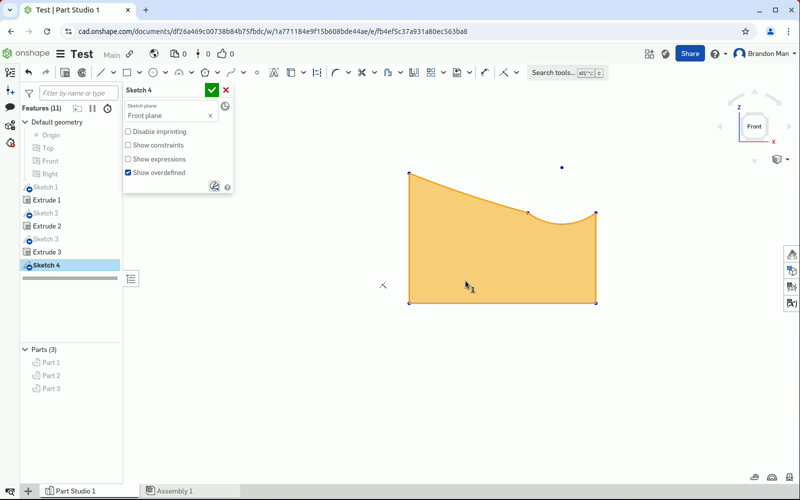
scroll(-6)
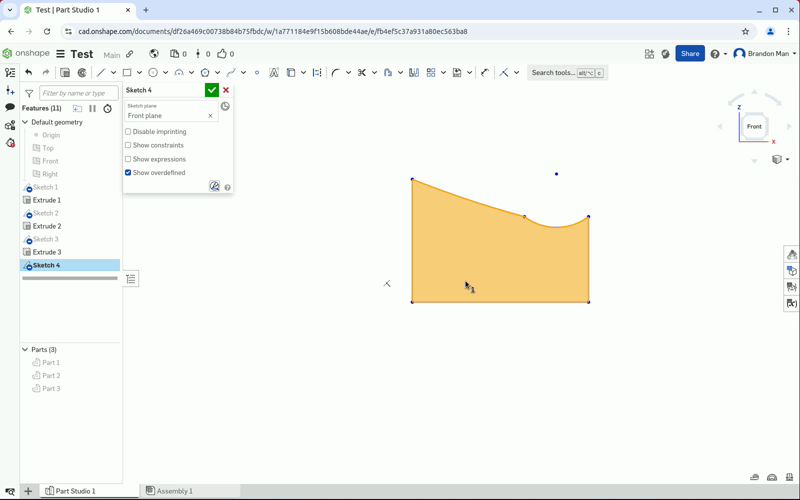
scroll(-6)
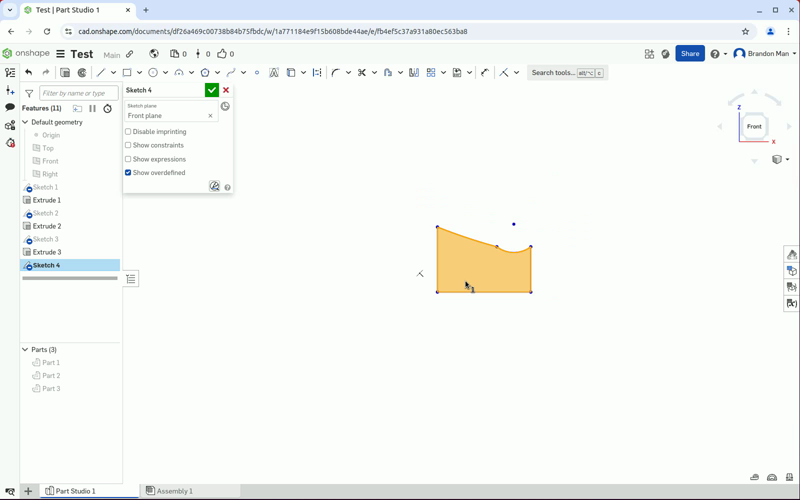
scroll(-6)
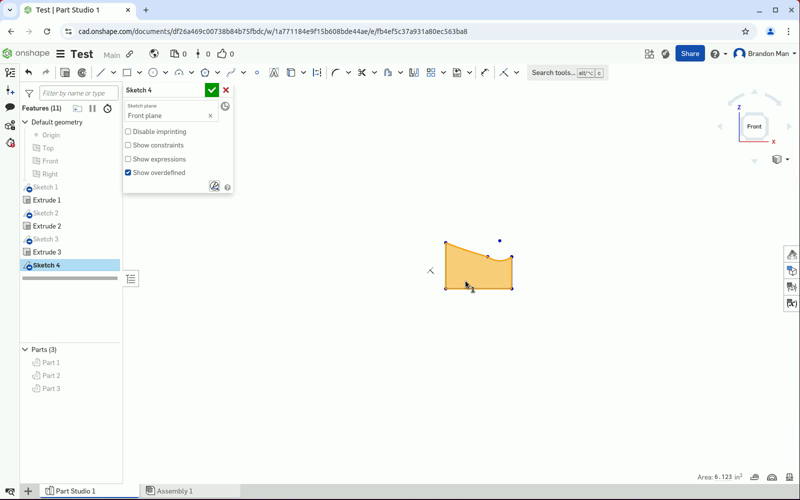
scroll(-6)
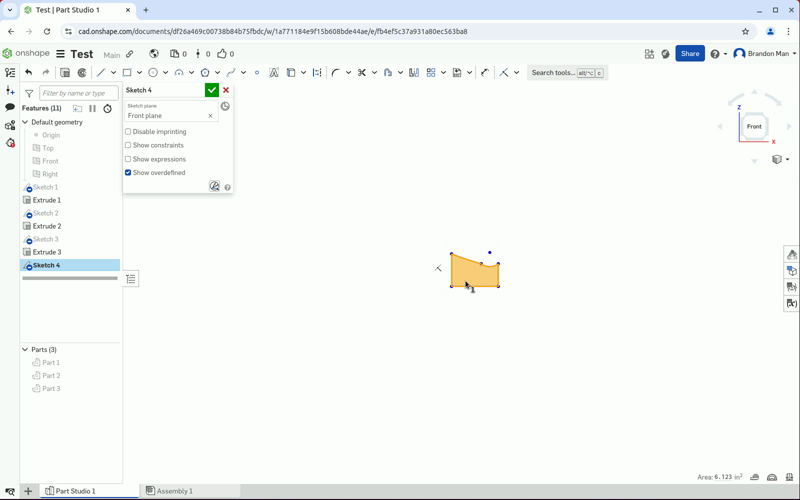
scroll(-6)
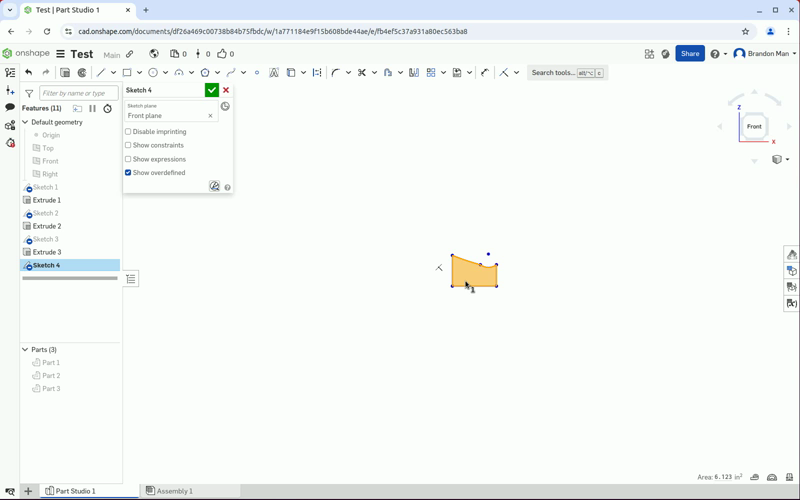
scroll(-6)
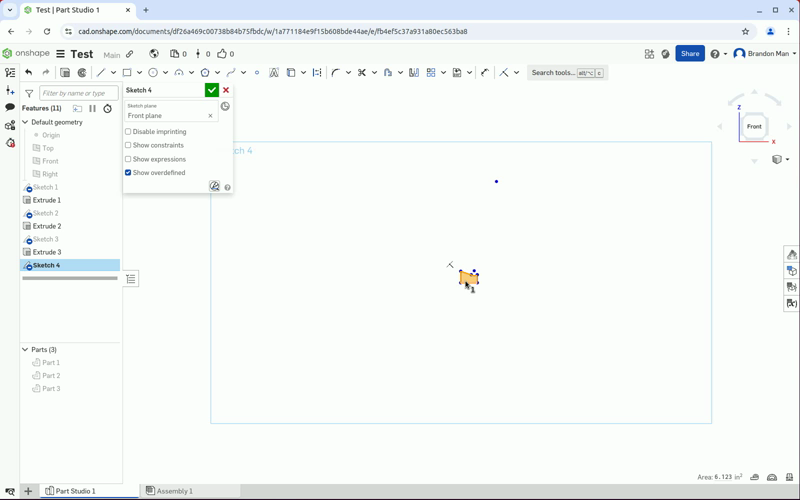
mouse_move(73, 352)
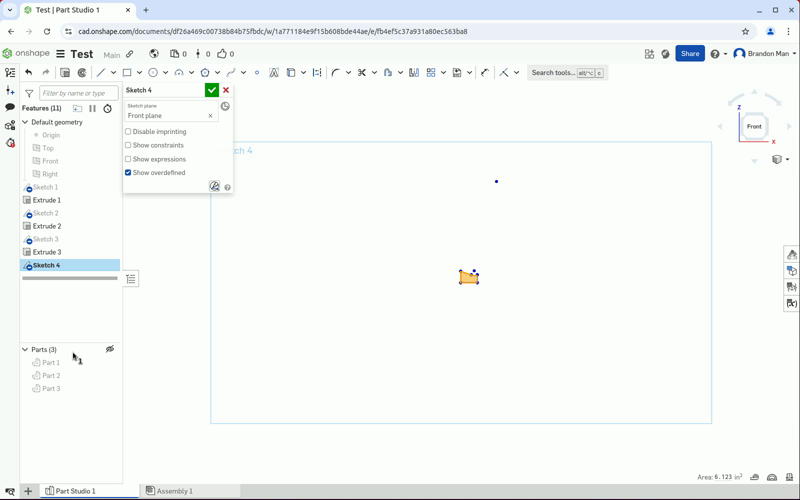
key(shift+y)
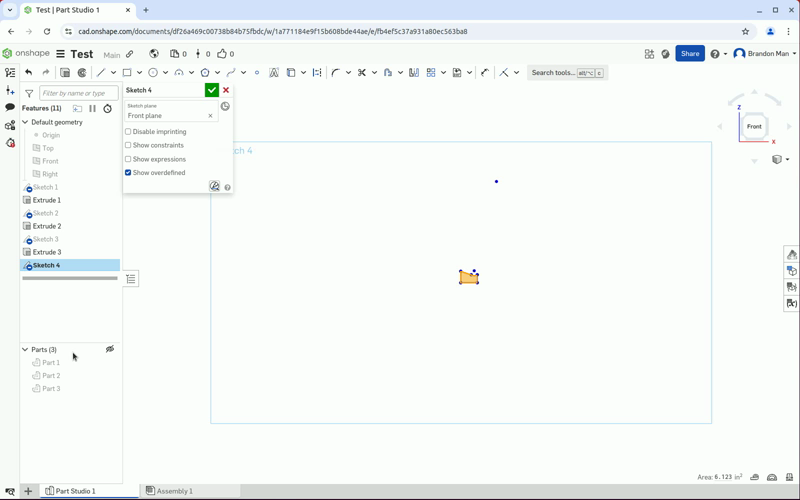
key(shift+e)
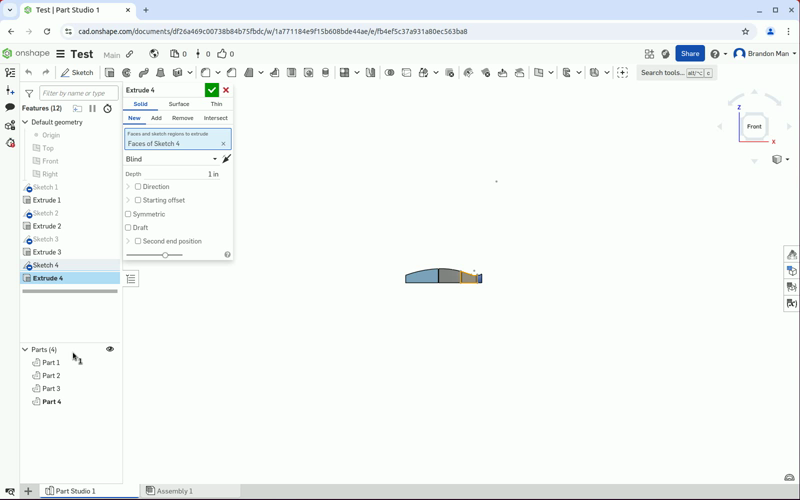
mouse_move(143, 106)
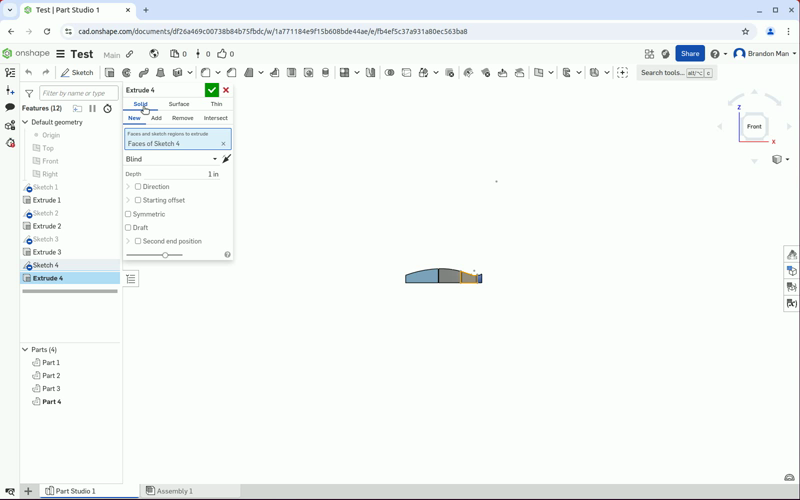
click(143, 106)
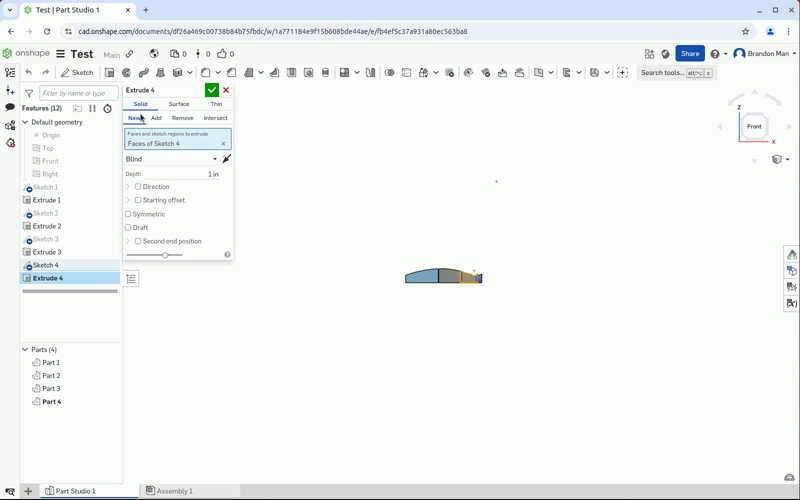
mouse_move(137, 120)
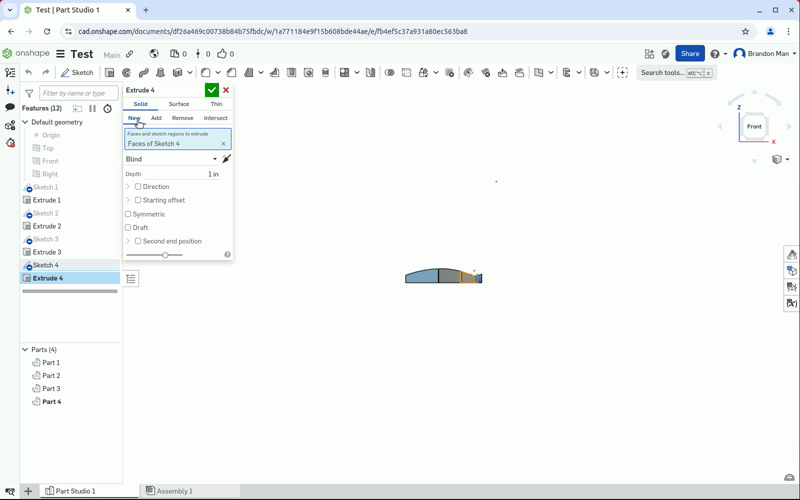
click(137, 120)
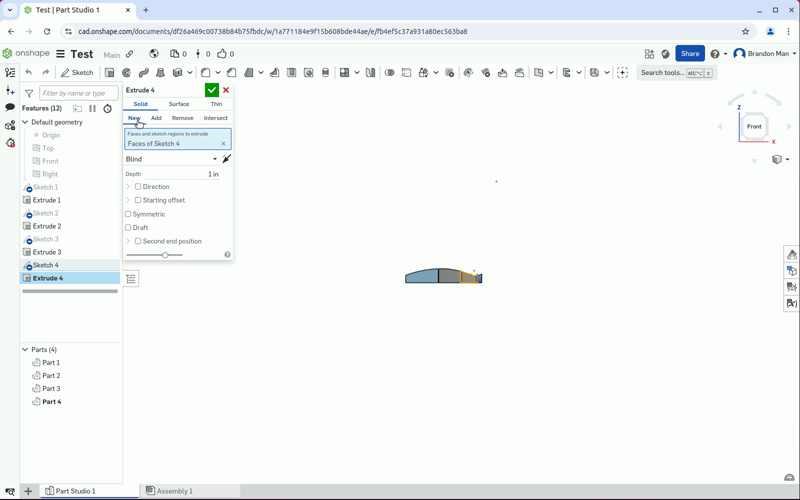
key(tab, 4)
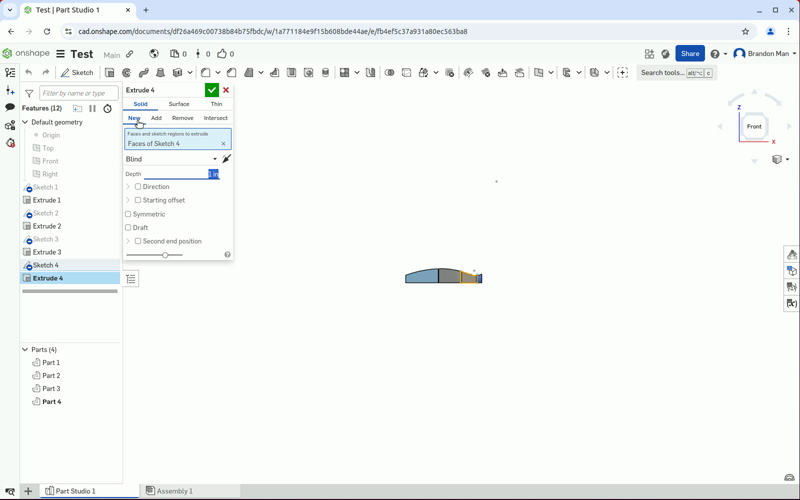
text(23.108)
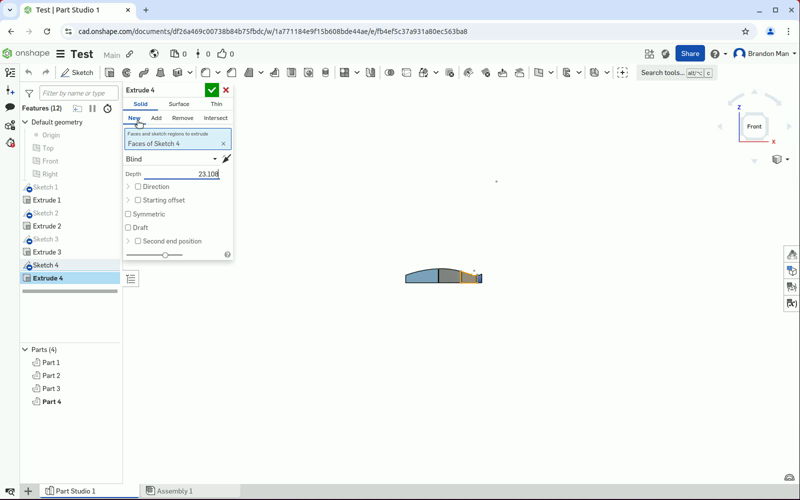
key(enter)
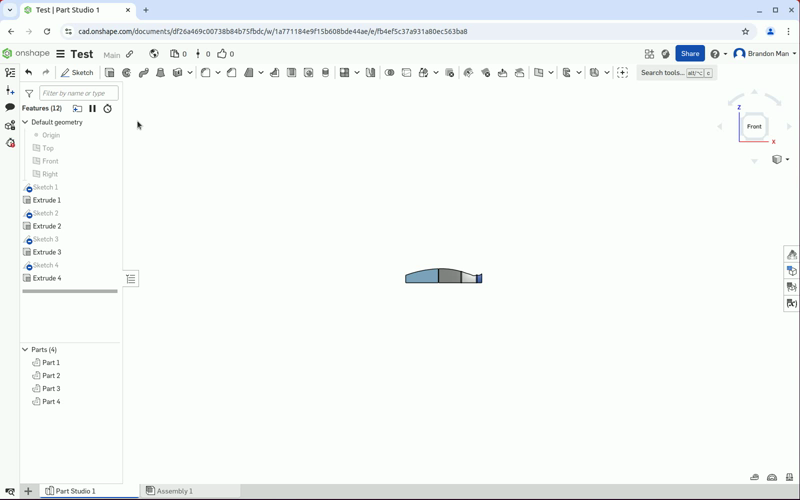
key(shift+h)
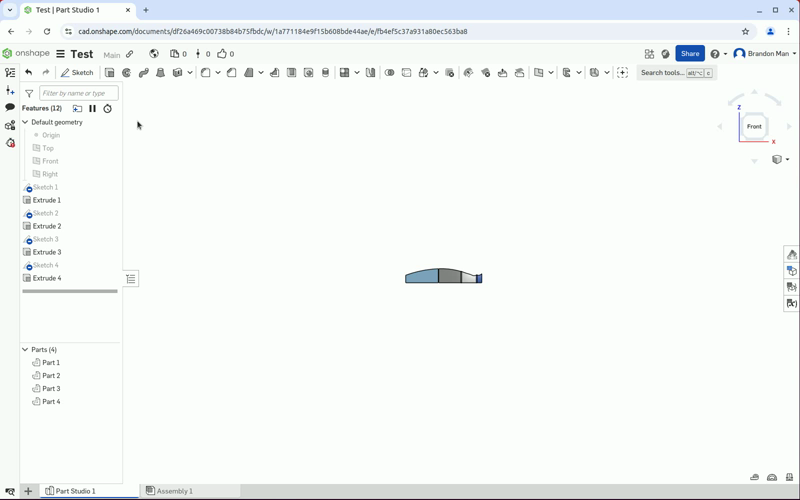
key(shift+h)
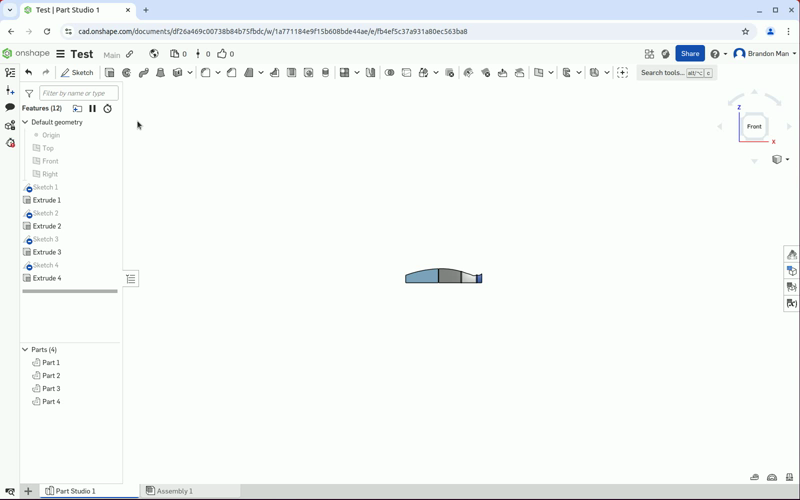
key(shift+7)
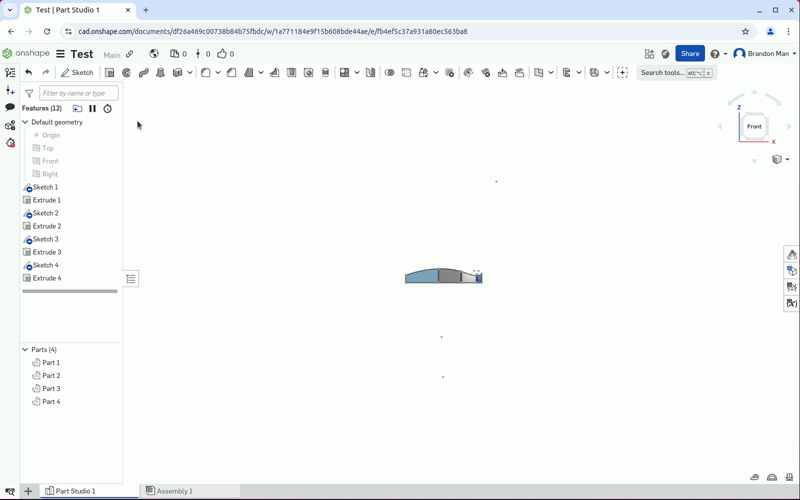
key(left, 2)
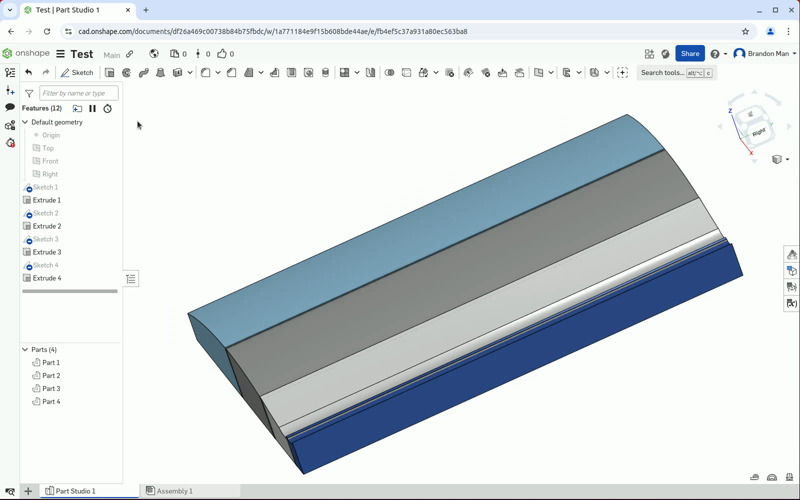
key(down, 2)
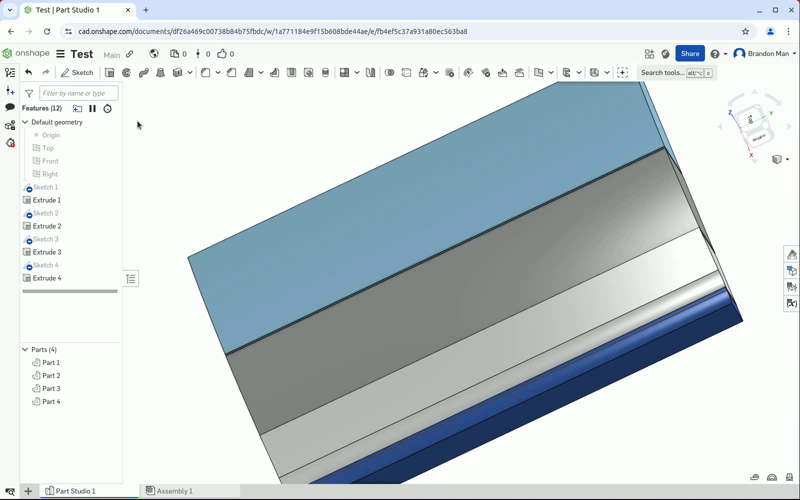
key(up, 2)
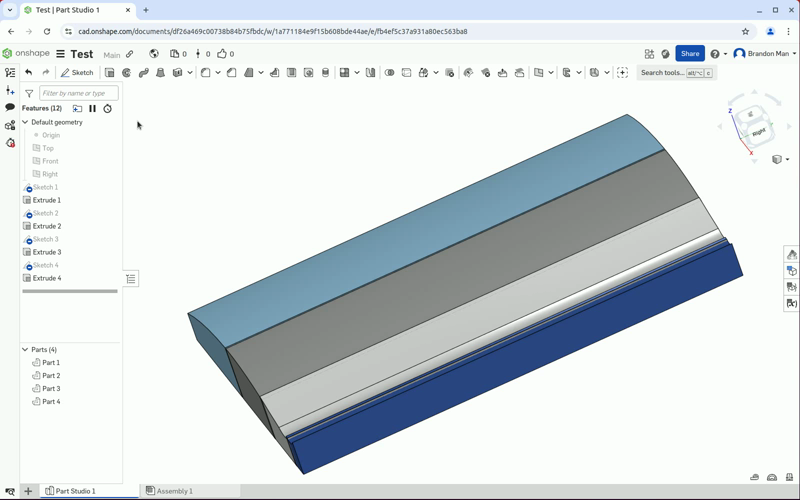
key(right, 2)
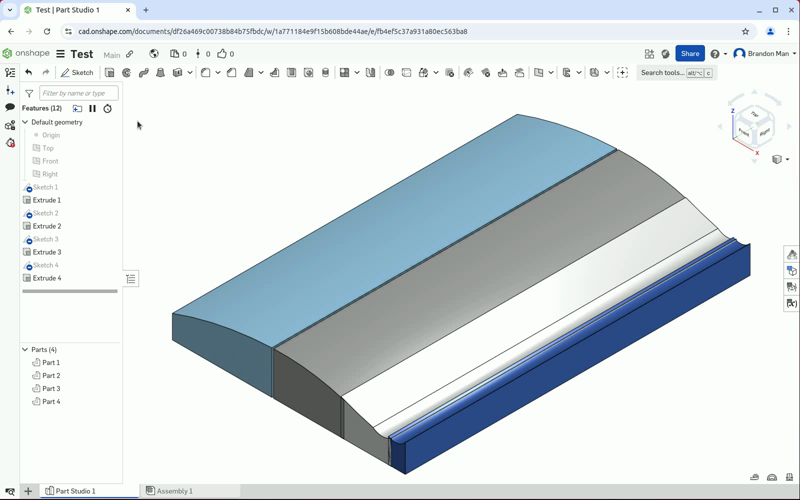
mouse_move(73, 189)
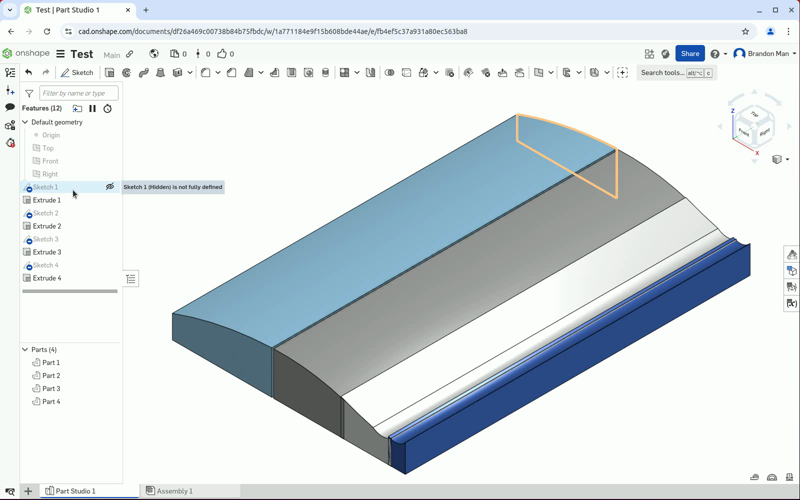
click(73, 189)